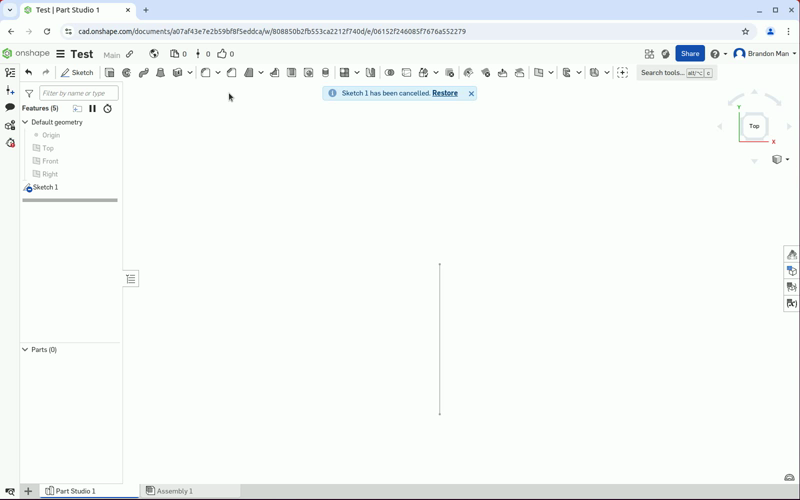
key(shift+h)
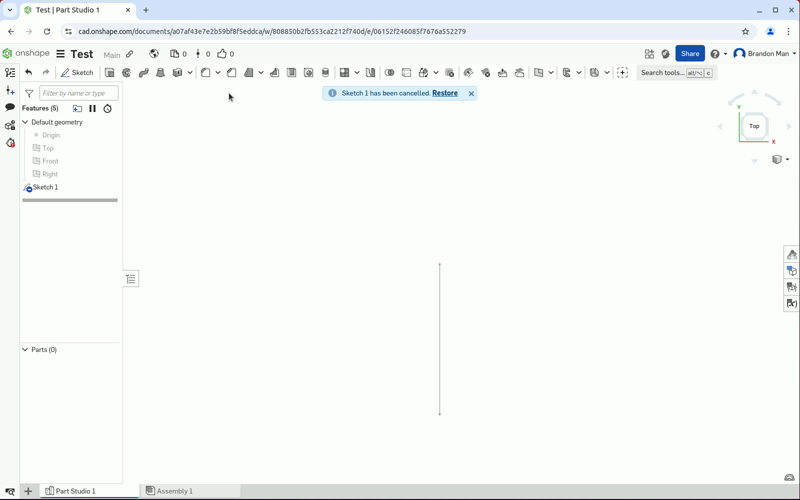
key(shift+s)
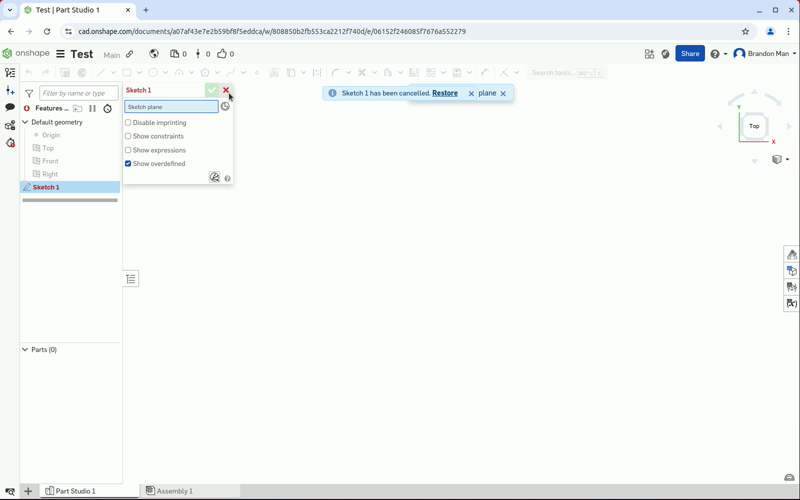
mouse_move(73, 150)
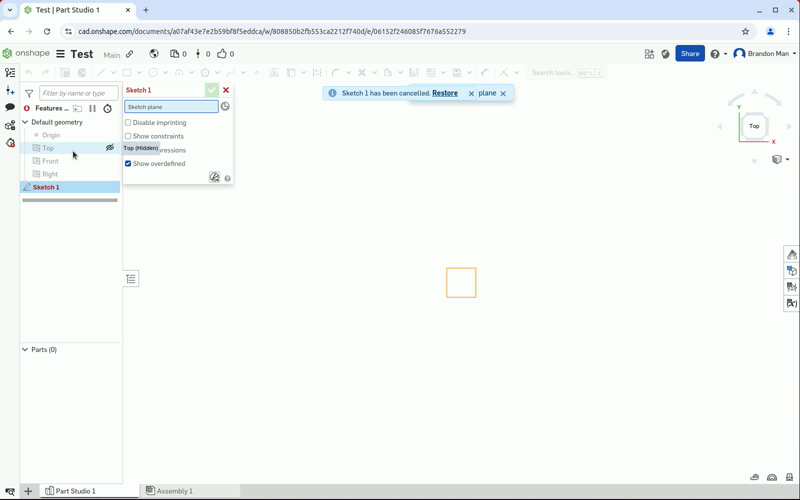
click(73, 150)
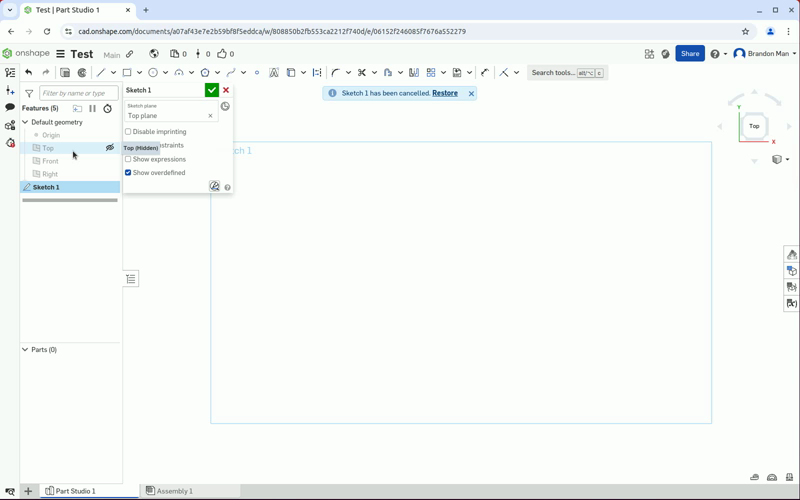
mouse_move(73, 352)
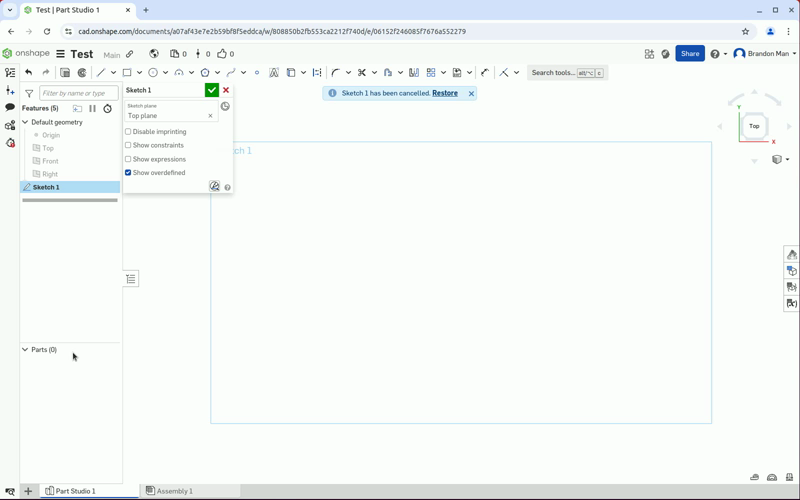
key(y)
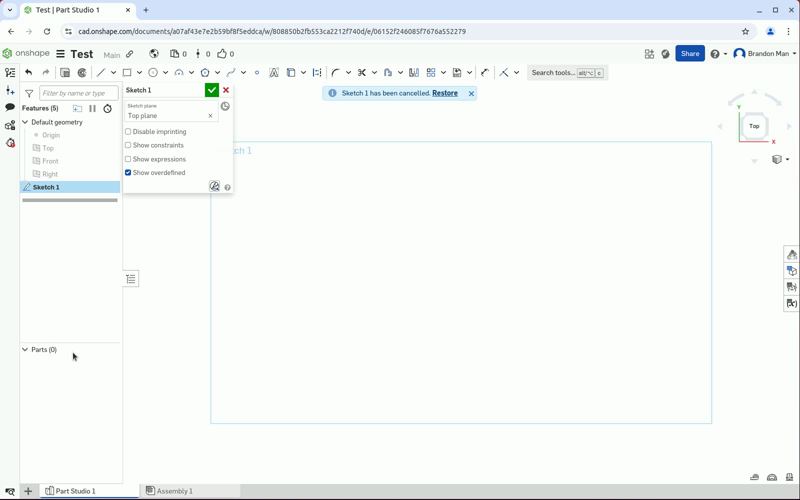
key(l)
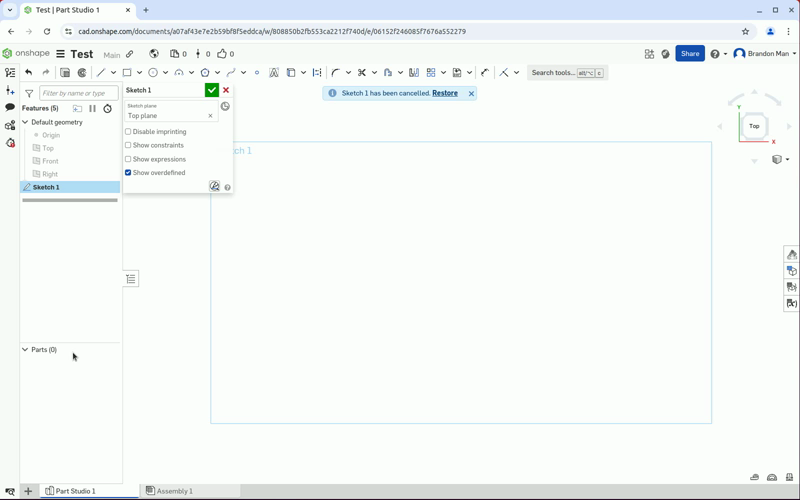
key_down(shift)
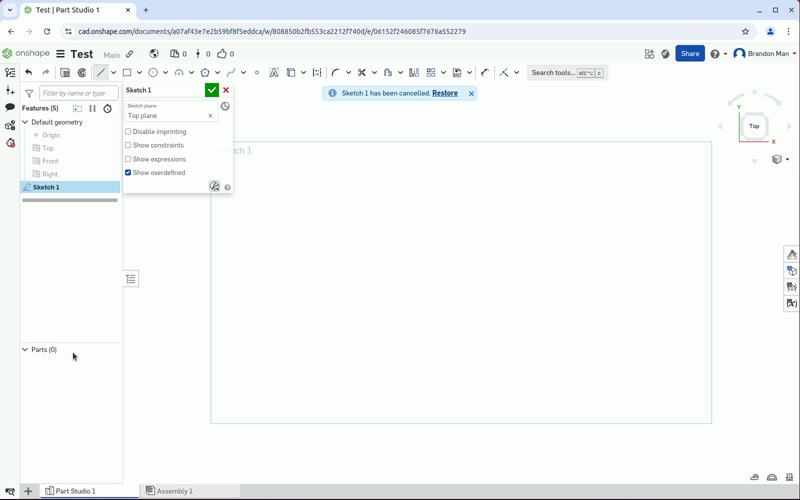
mouse_move(348, 375)
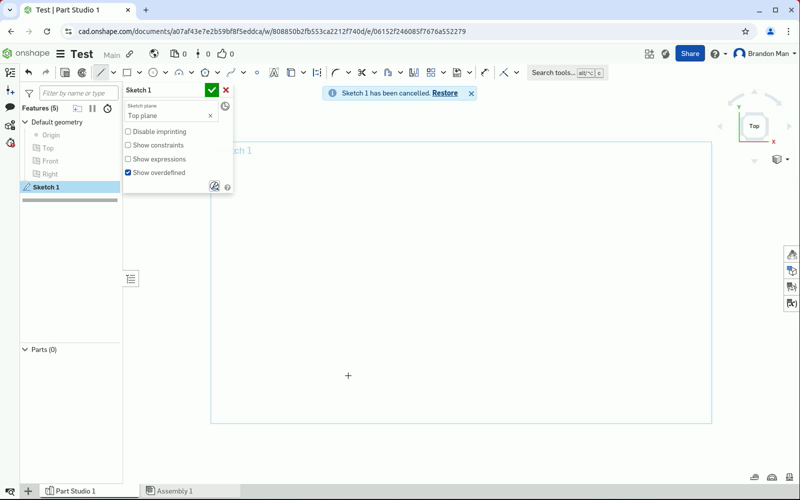
click(348, 375)
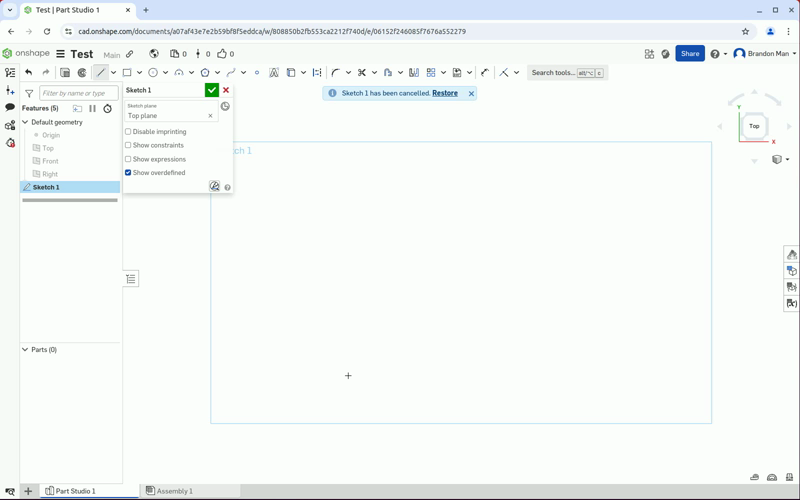
key_up(shift)
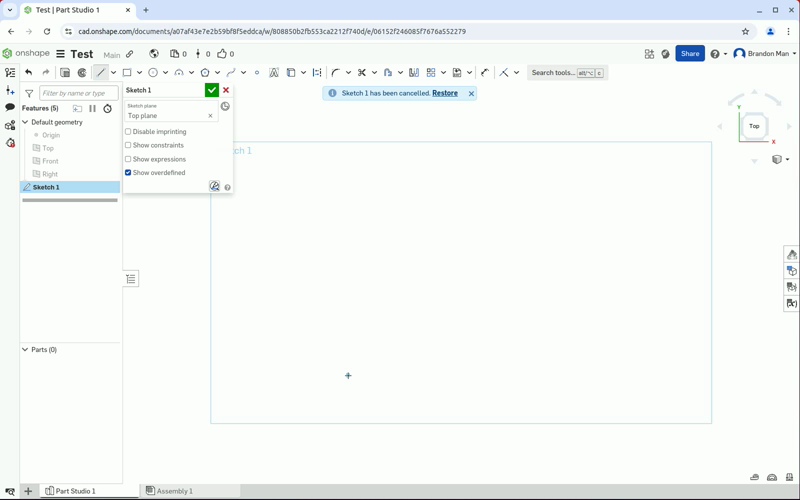
key_down(shift)
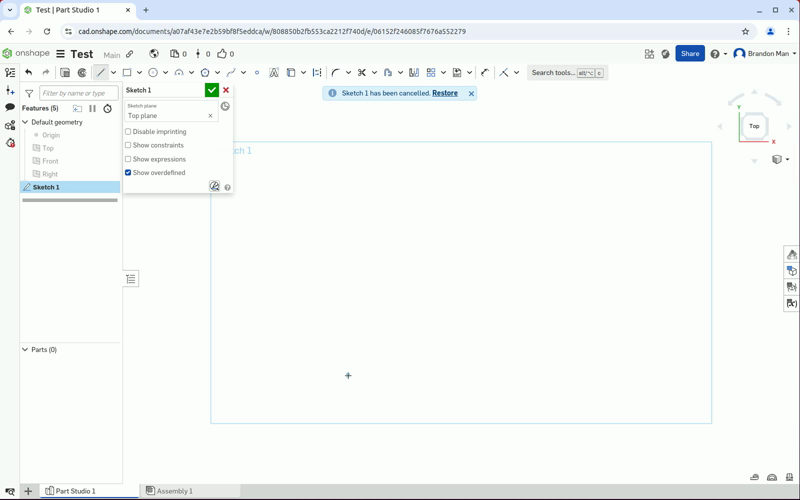
mouse_move(572, 375)
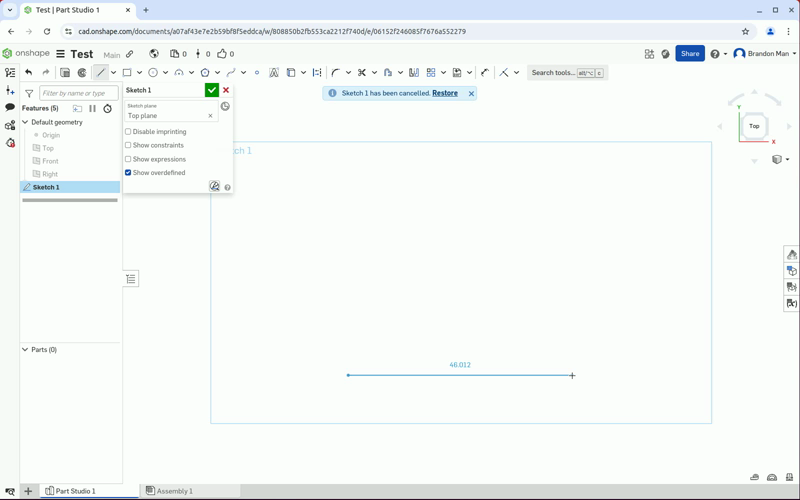
click(572, 375)
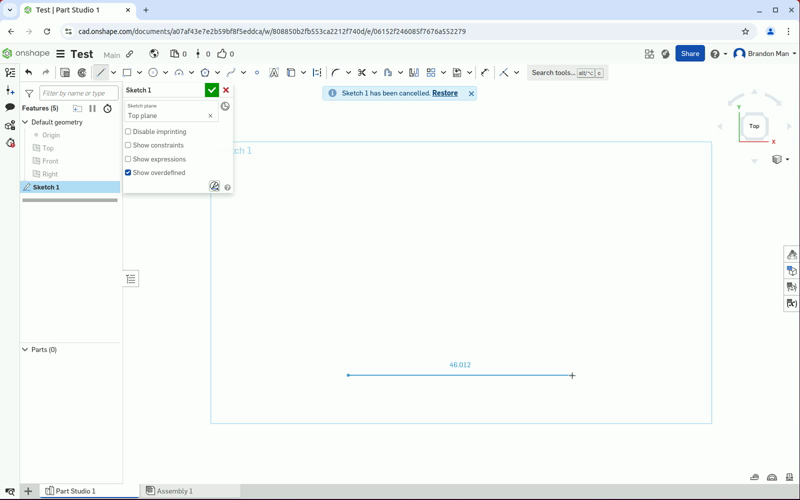
key_up(shift)
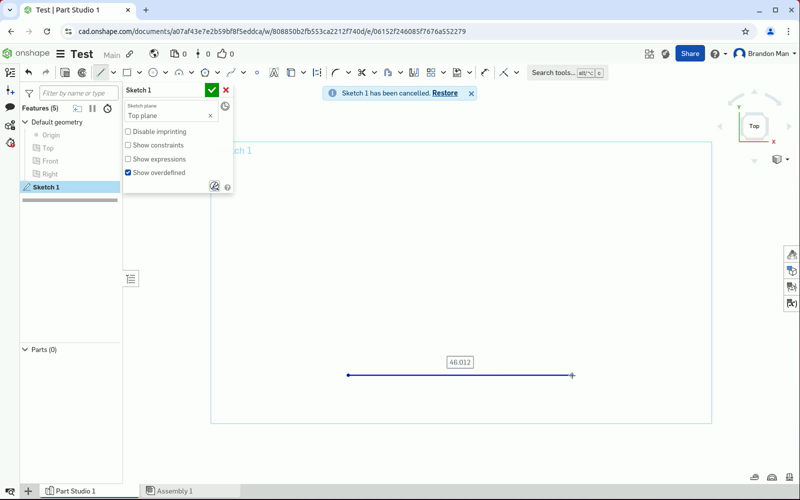
key_down(shift)
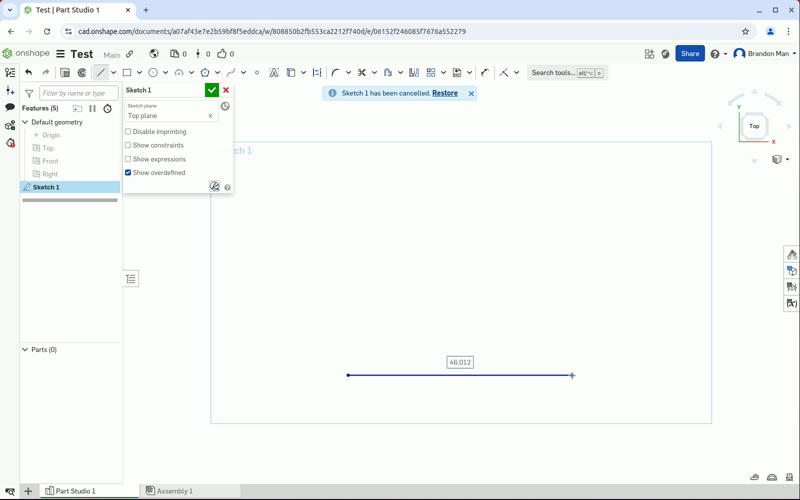
mouse_move(572, 191)
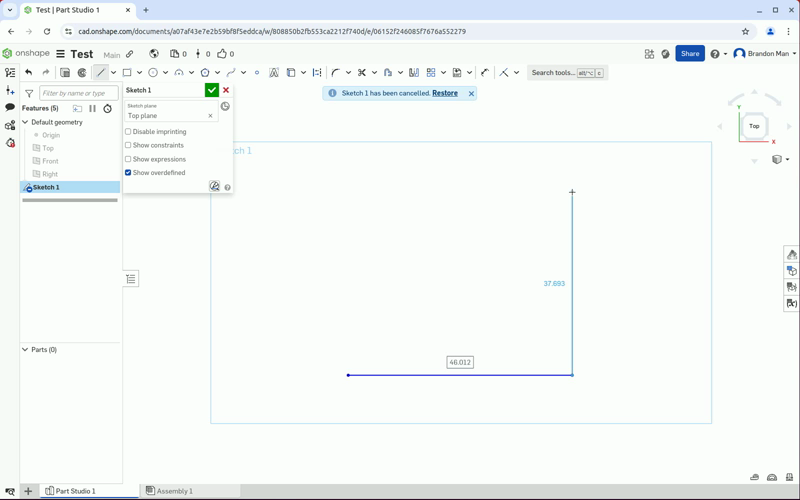
click(572, 191)
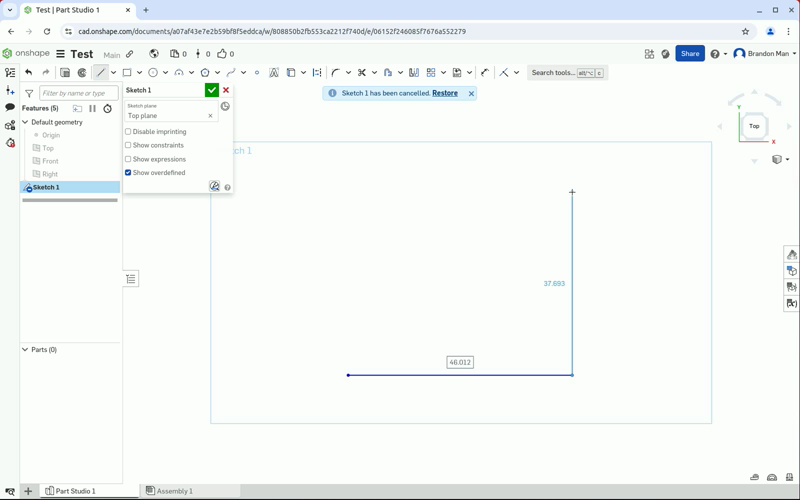
key_up(shift)
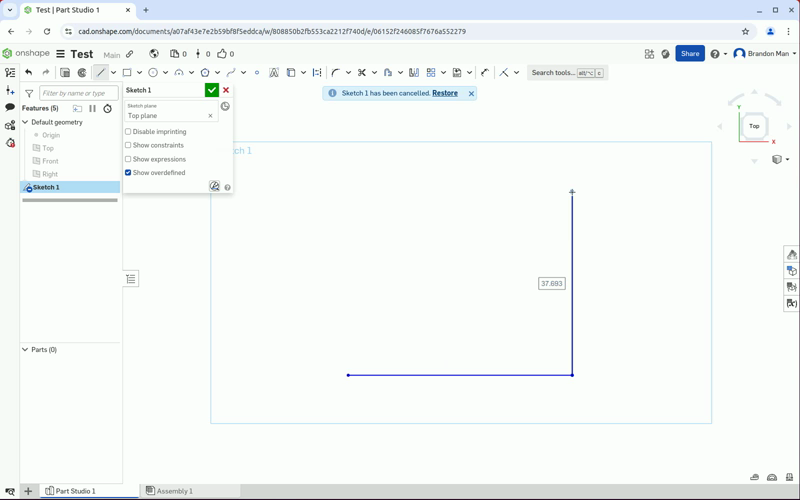
key_down(shift)
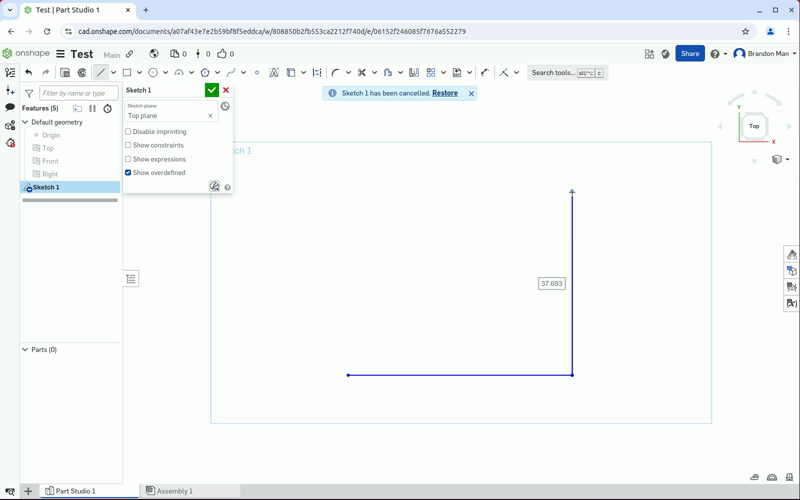
mouse_move(348, 191)
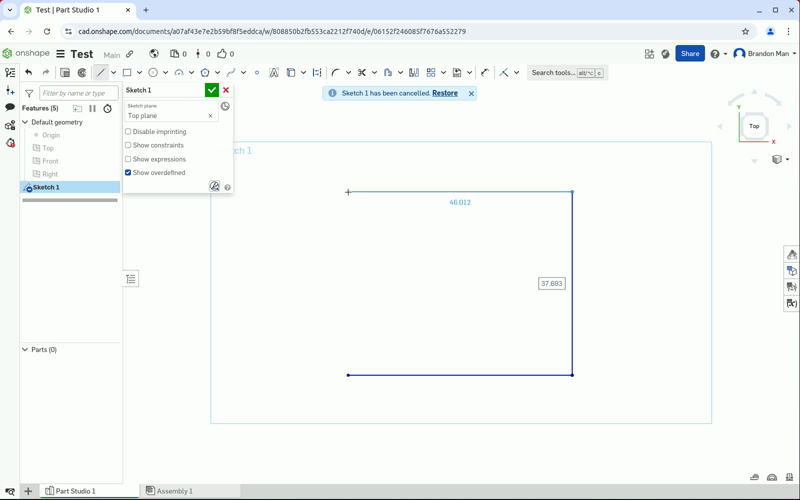
click(348, 191)
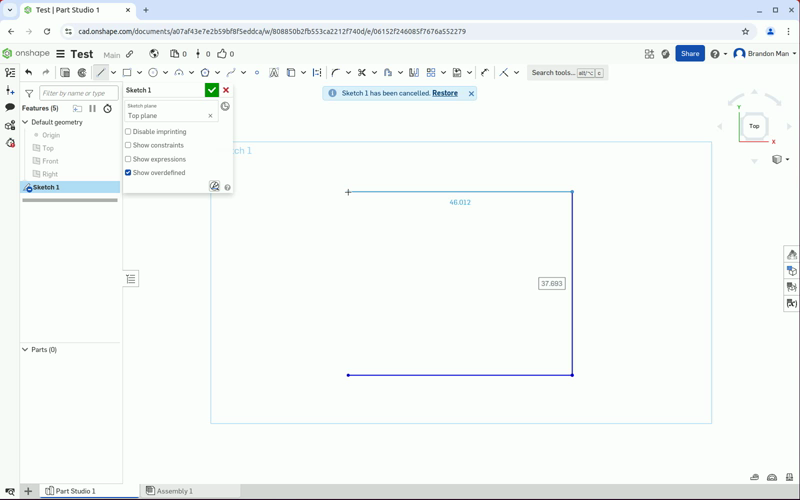
key_up(shift)
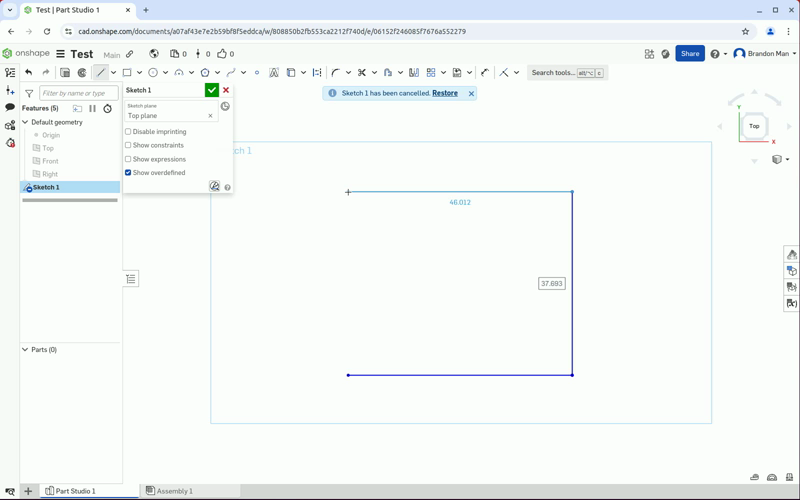
key_down(shift)
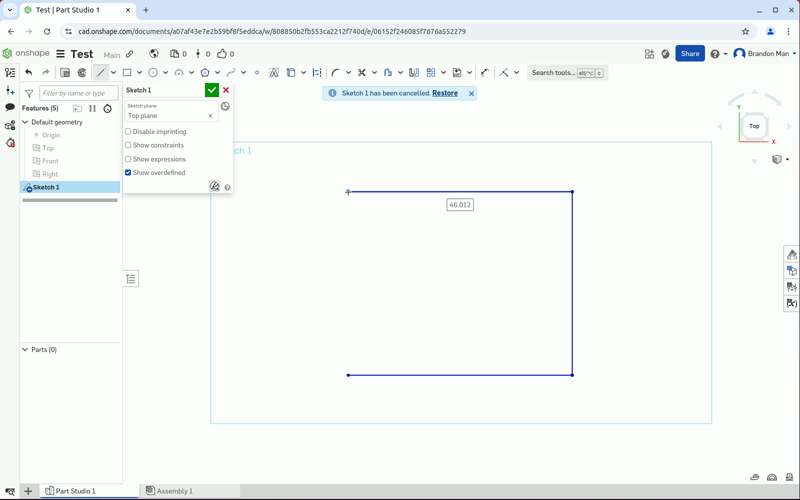
mouse_move(348, 375)
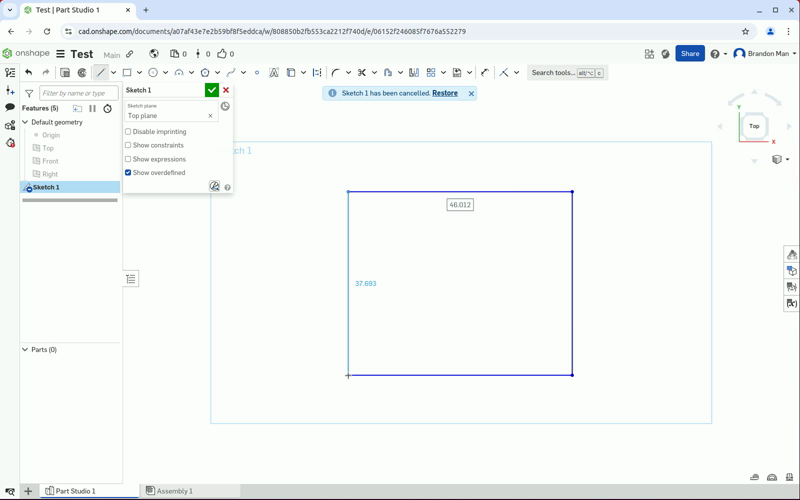
key_up(shift)
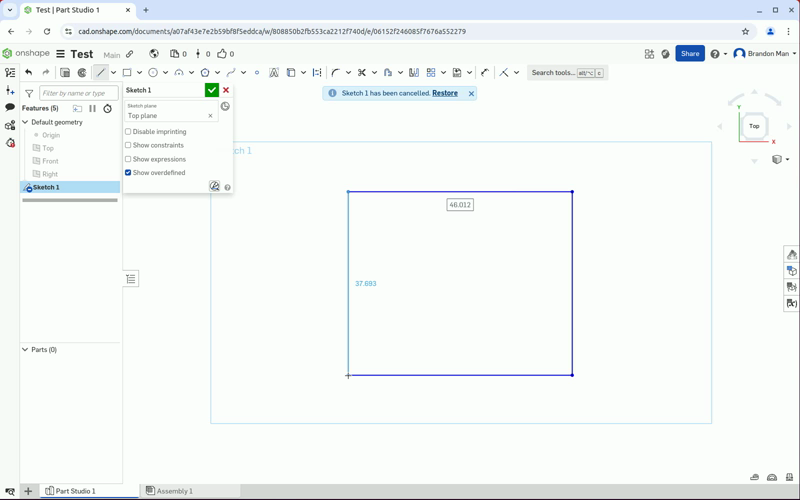
click(348, 375)
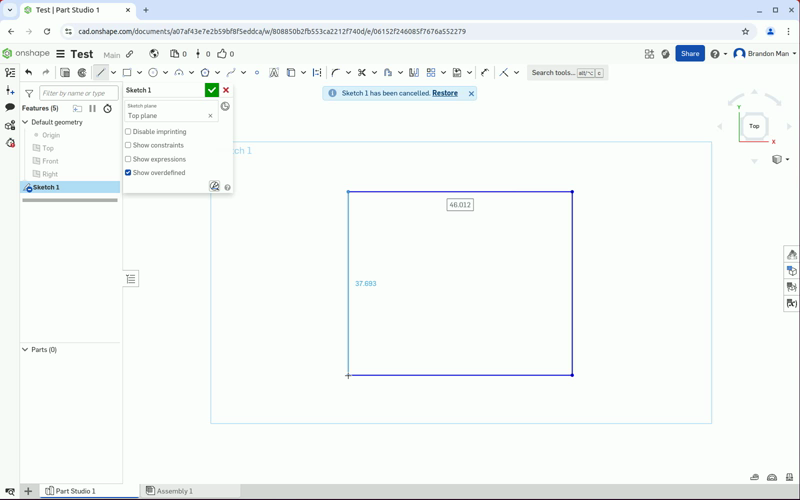
key(esc)
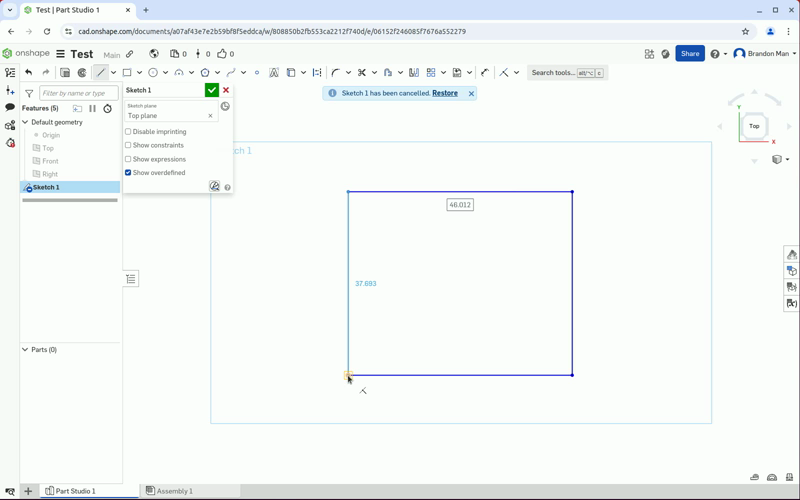
key(l)
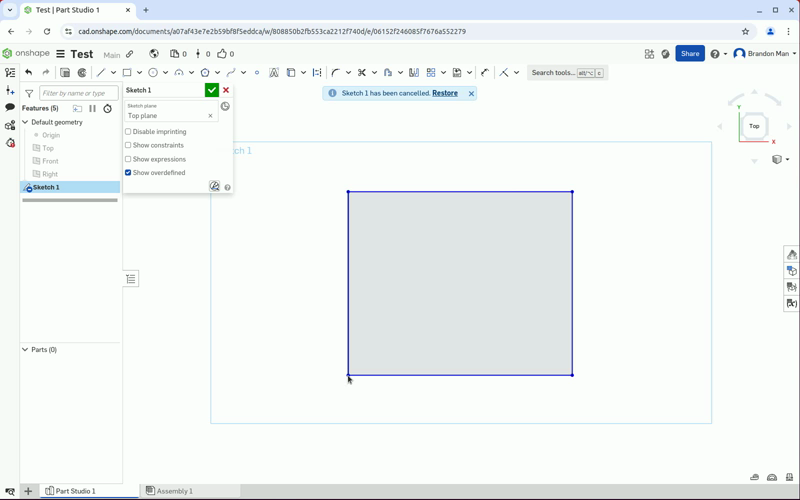
key_down(shift)
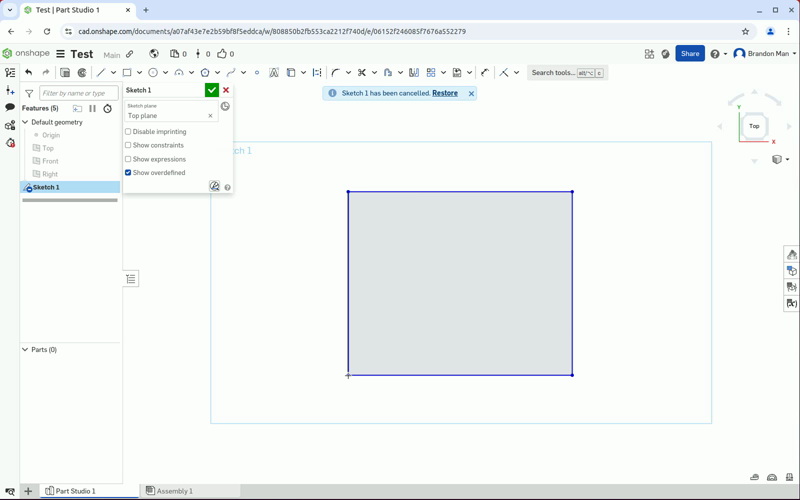
mouse_move(400, 323)
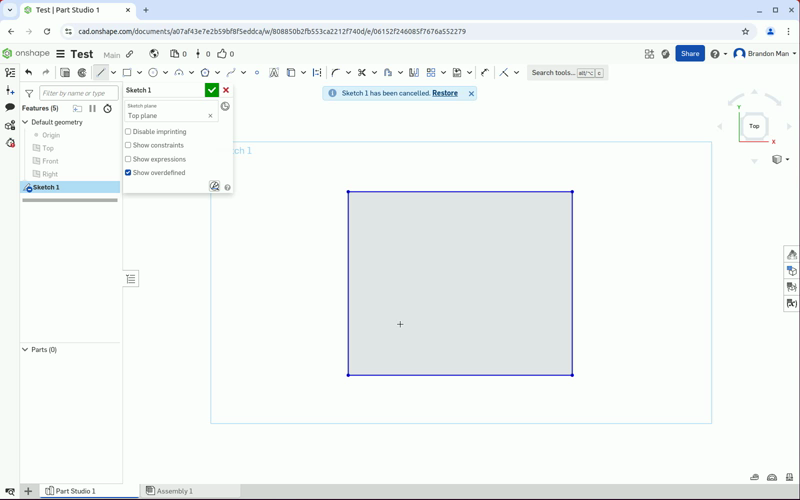
click(400, 323)
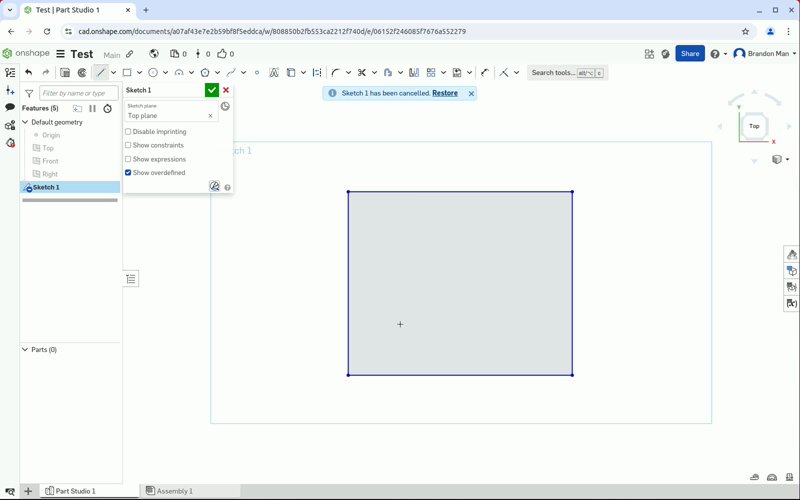
key_up(shift)
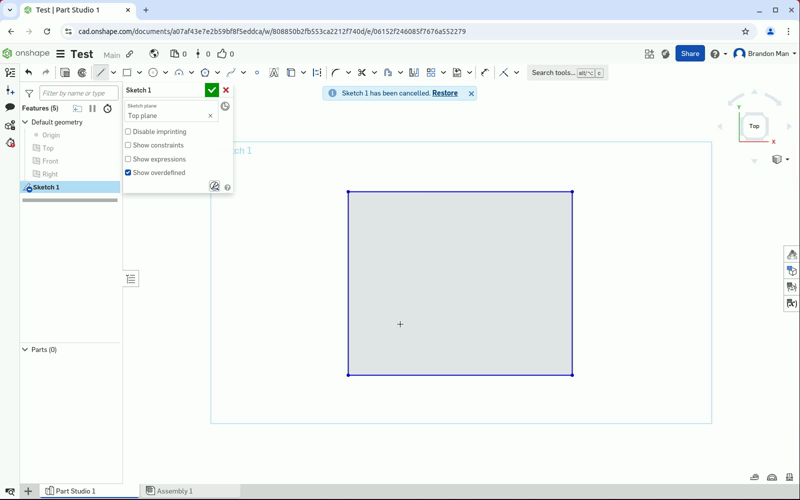
key_down(shift)
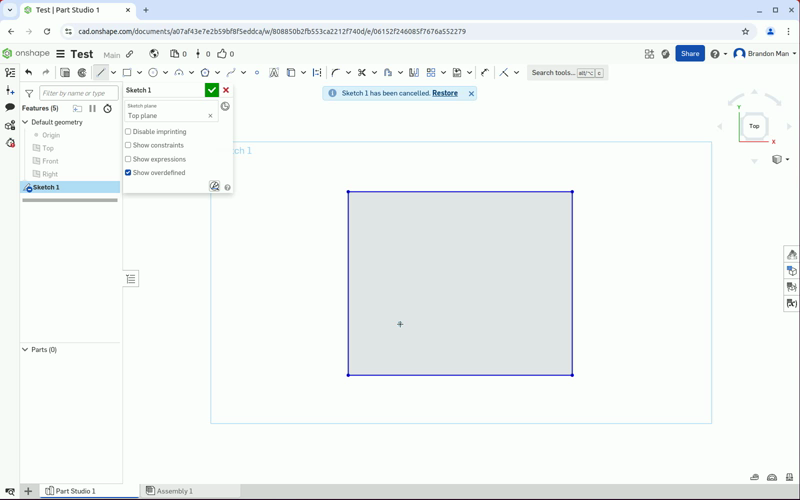
mouse_move(520, 323)
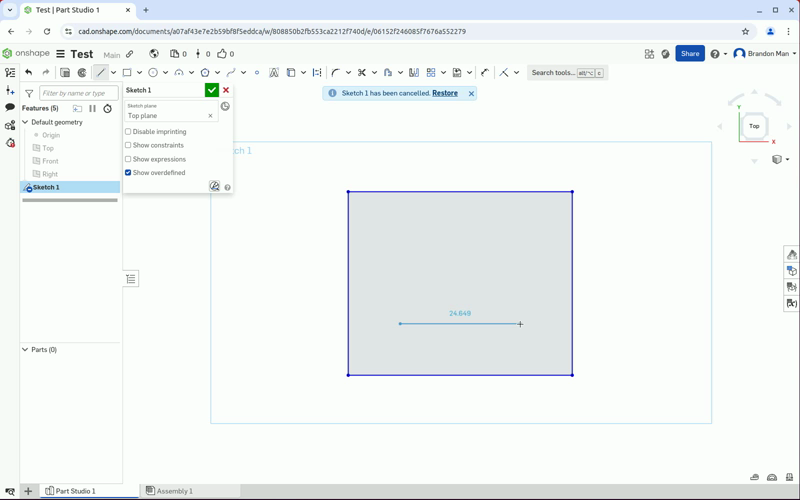
click(520, 323)
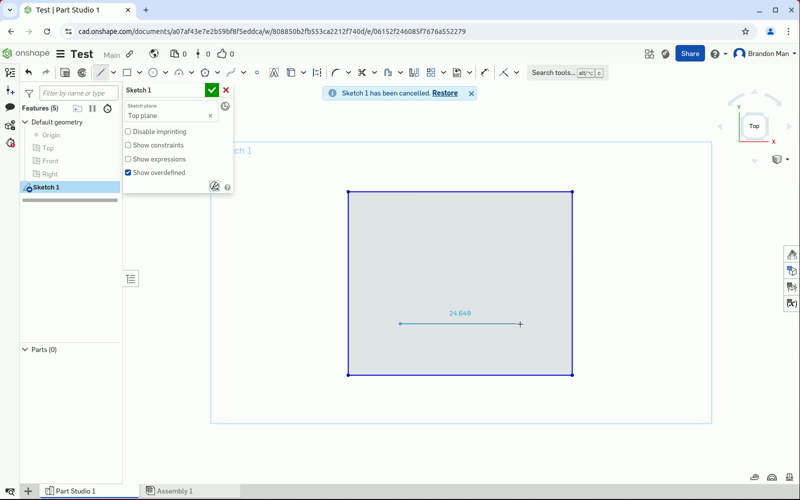
key_up(shift)
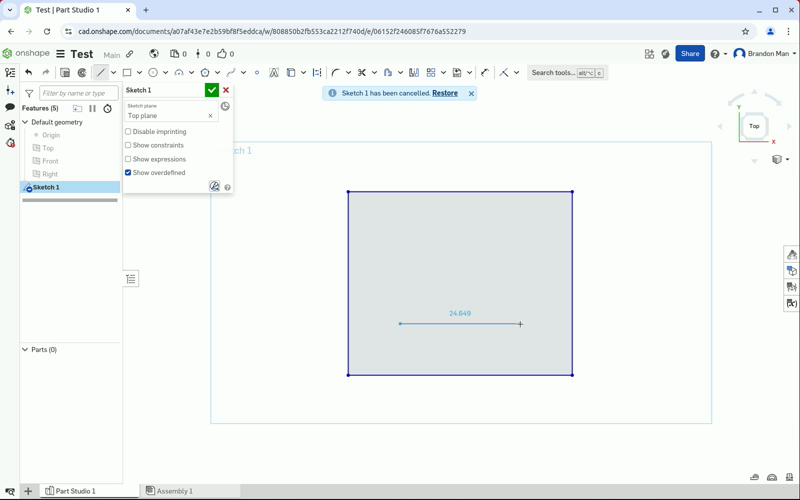
key_down(shift)
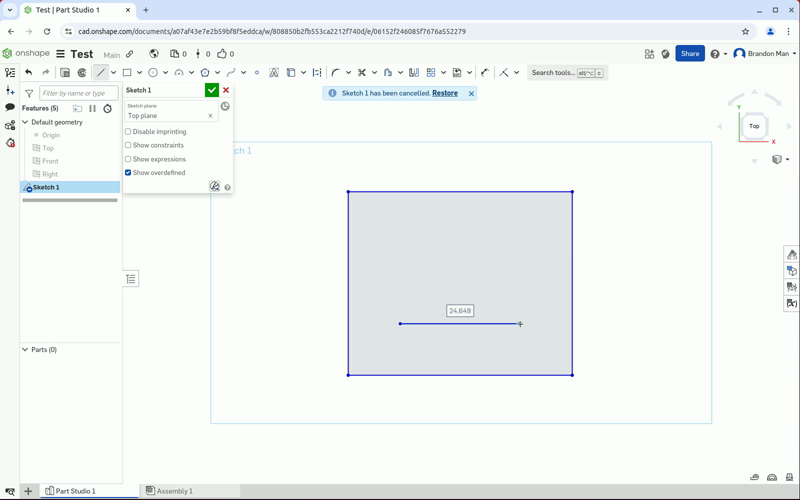
mouse_move(520, 243)
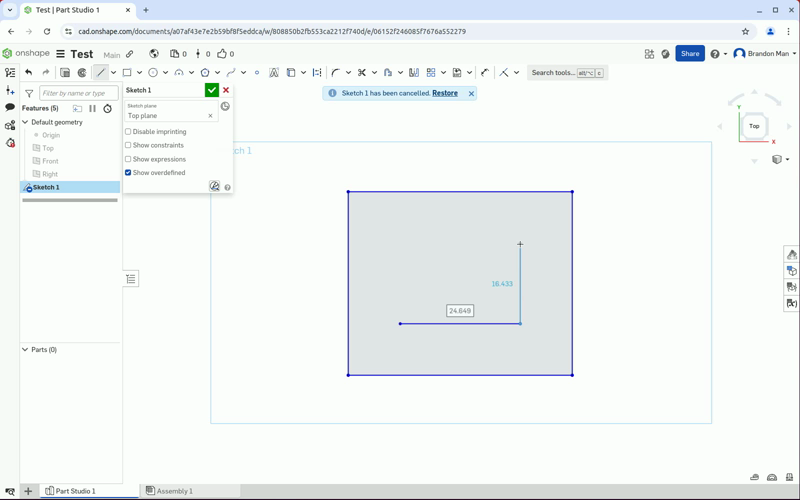
click(520, 243)
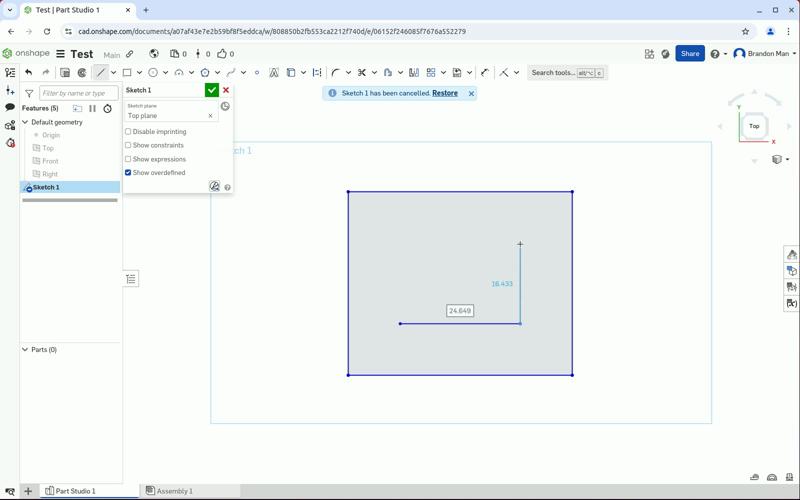
key_up(shift)
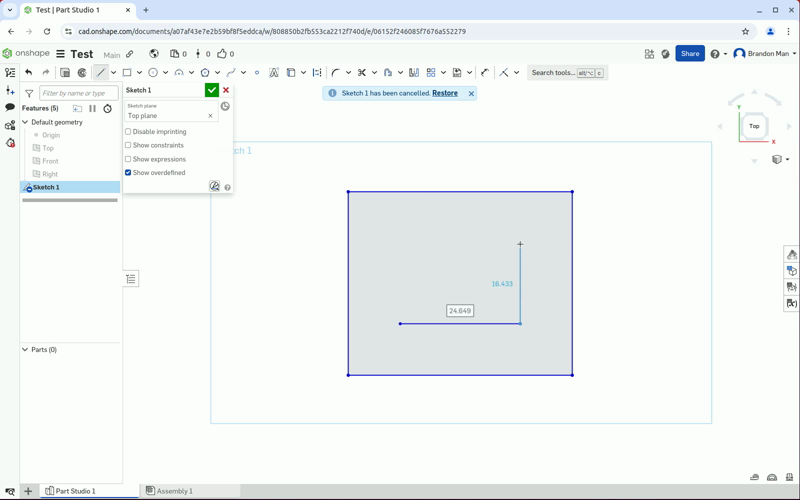
key_down(shift)
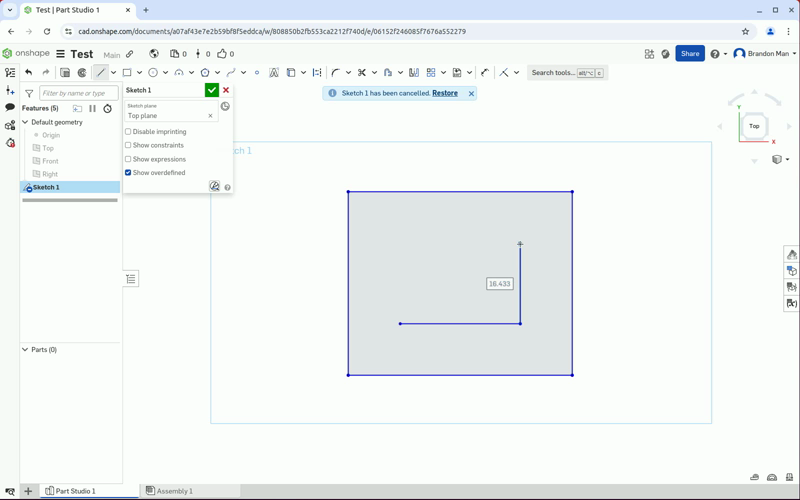
mouse_move(400, 243)
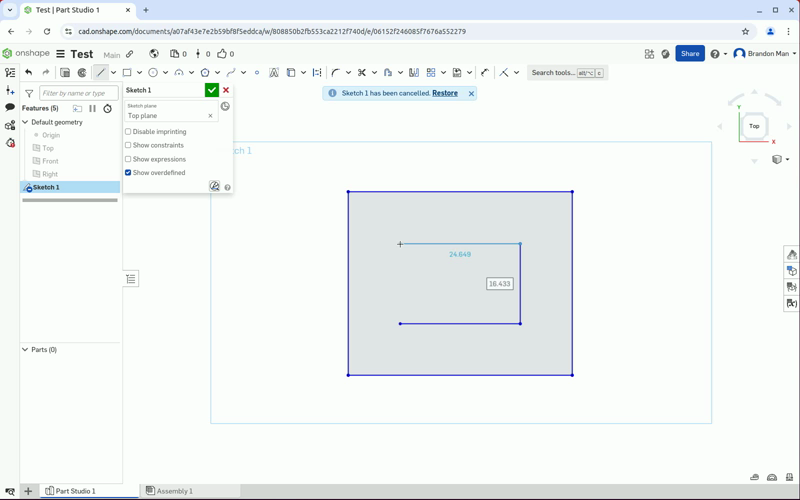
click(400, 243)
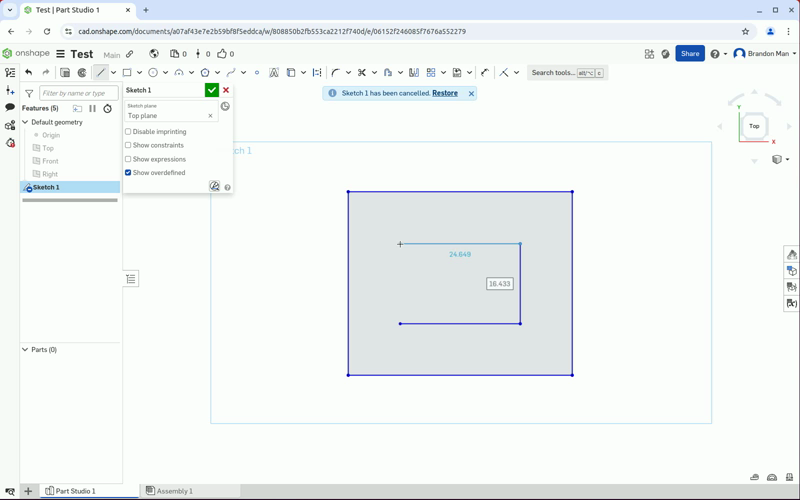
key_up(shift)
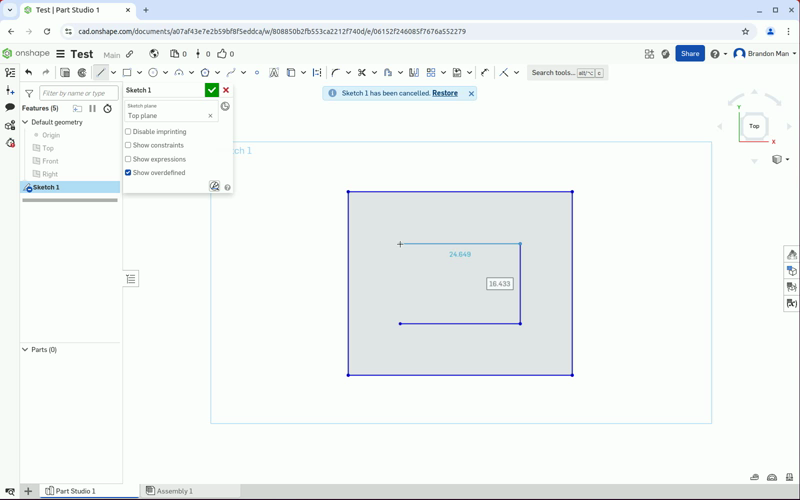
key_down(shift)
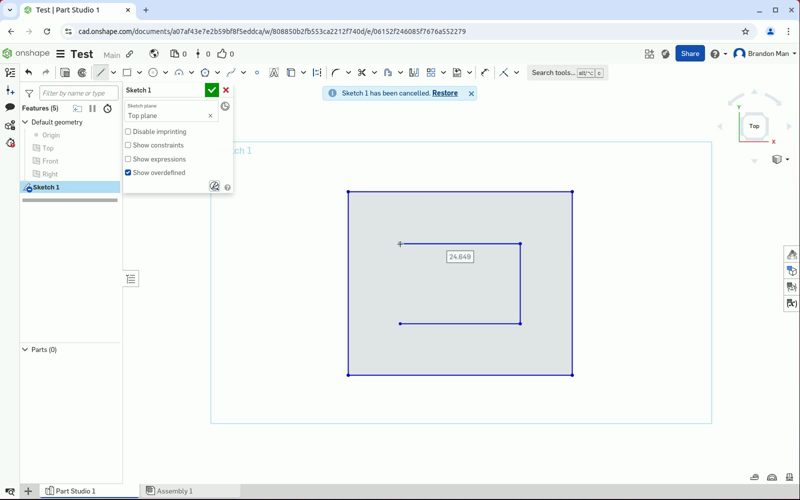
mouse_move(400, 323)
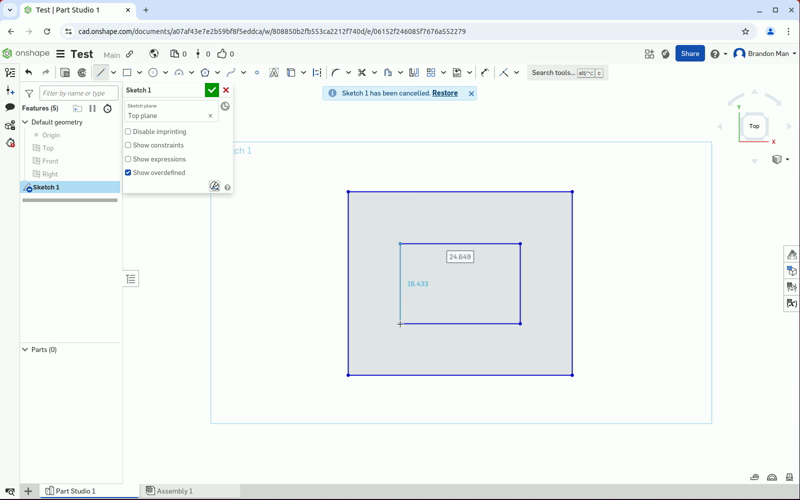
key_up(shift)
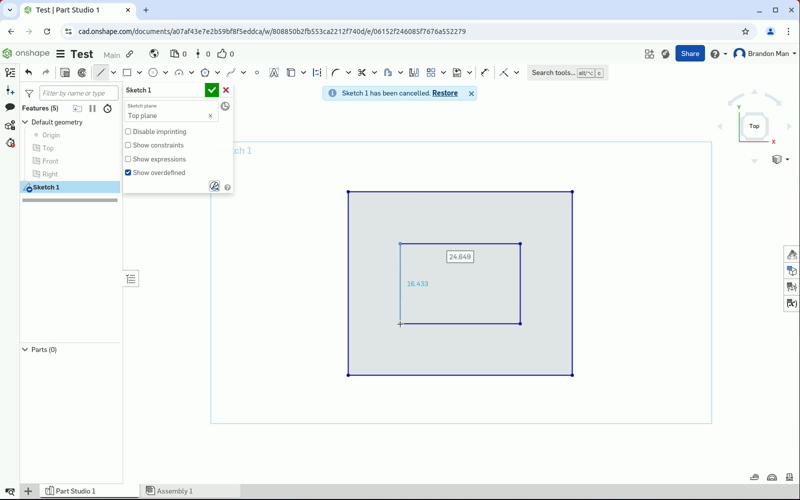
click(400, 323)
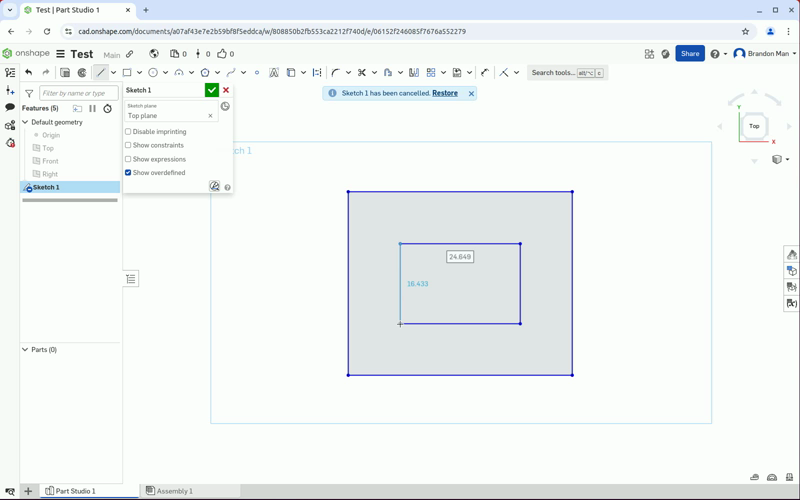
key(esc)
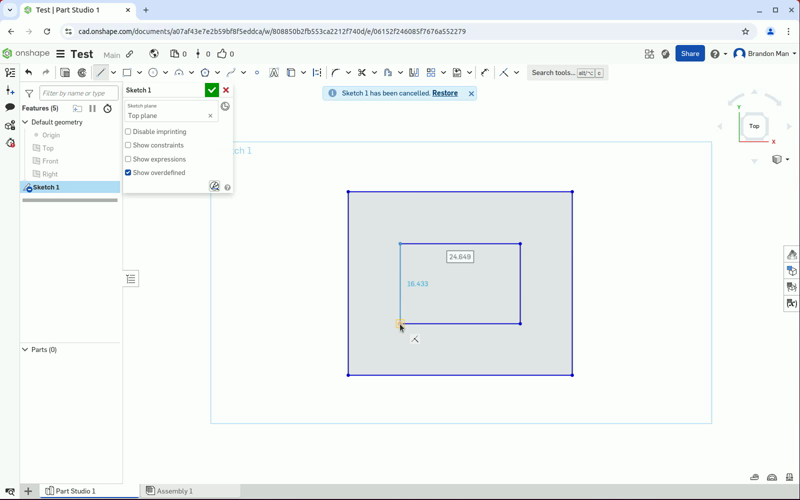
mouse_move(543, 312)
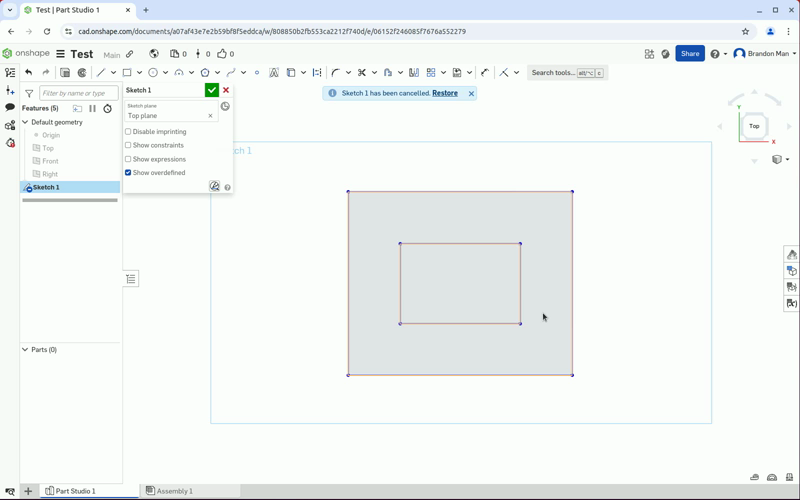
click(543, 312)
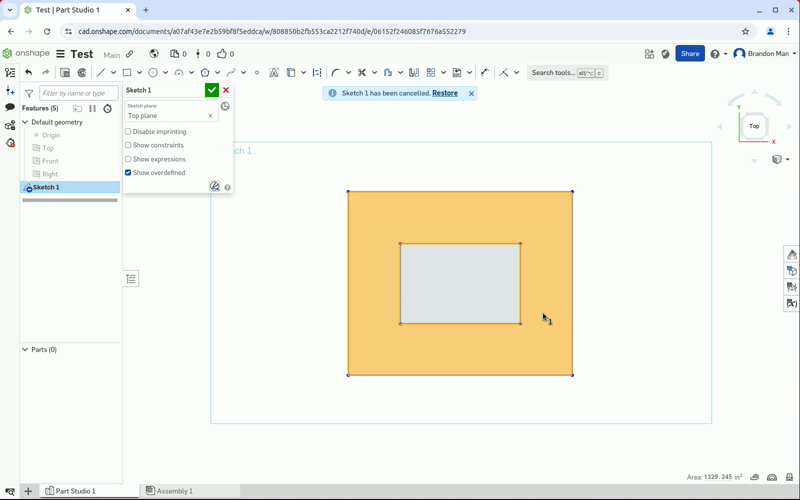
mouse_move(73, 352)
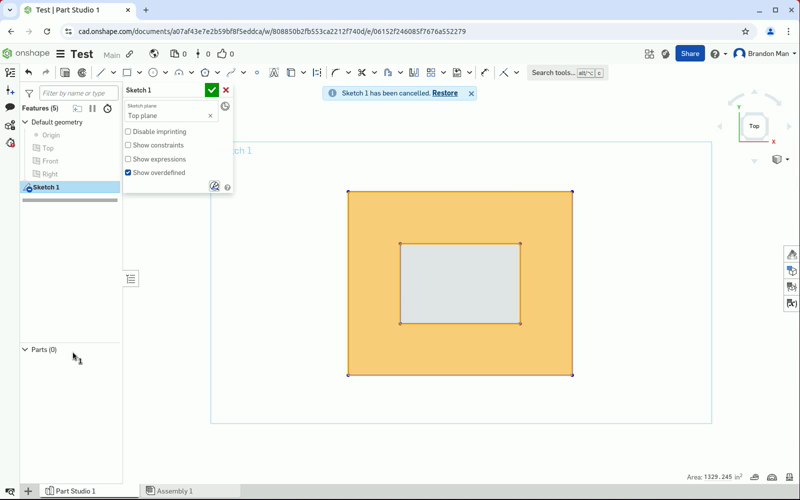
key(shift+y)
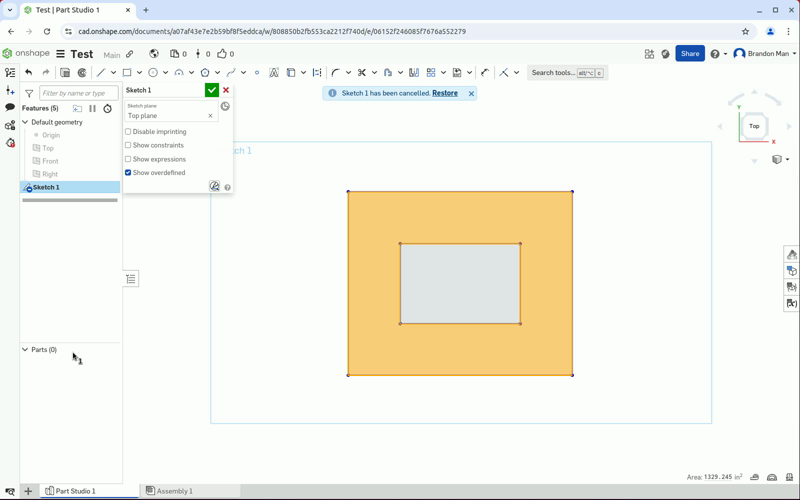
key(shift+e)
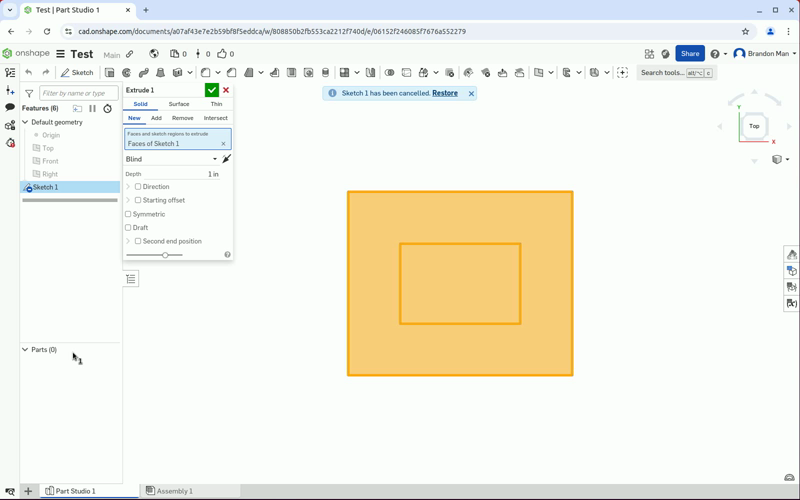
mouse_move(143, 106)
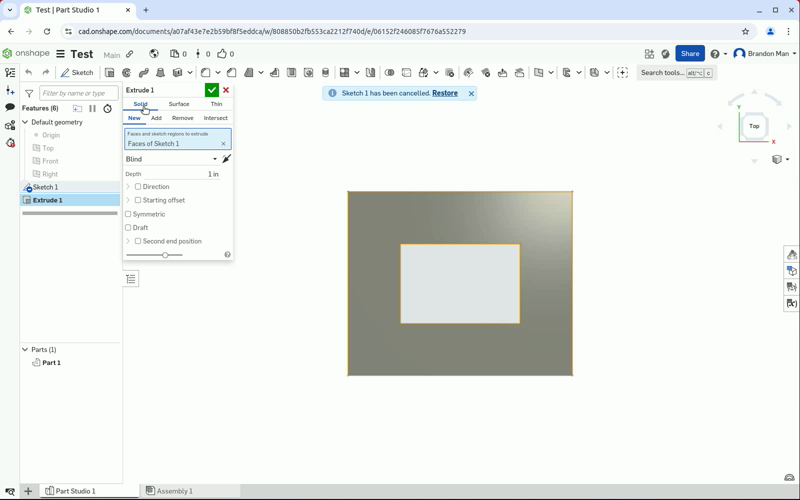
click(143, 106)
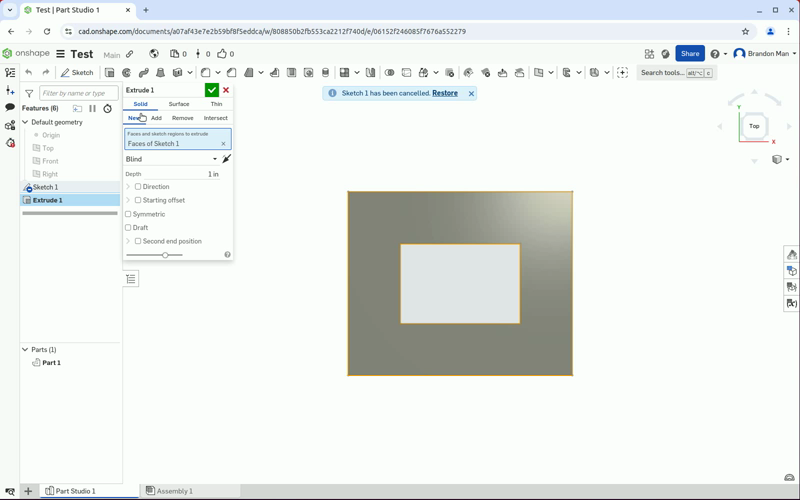
mouse_move(137, 120)
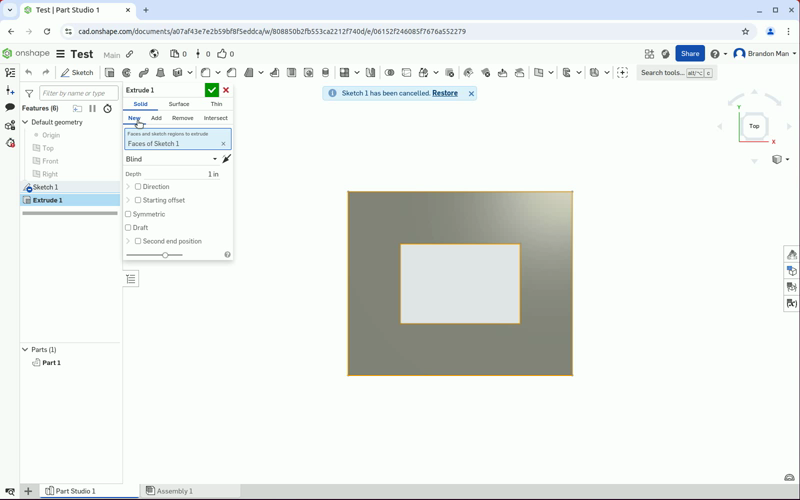
click(137, 120)
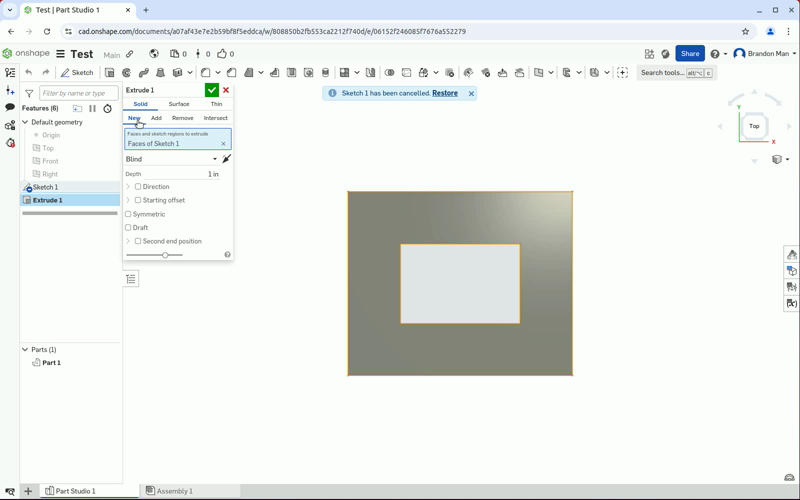
key(tab, 4)
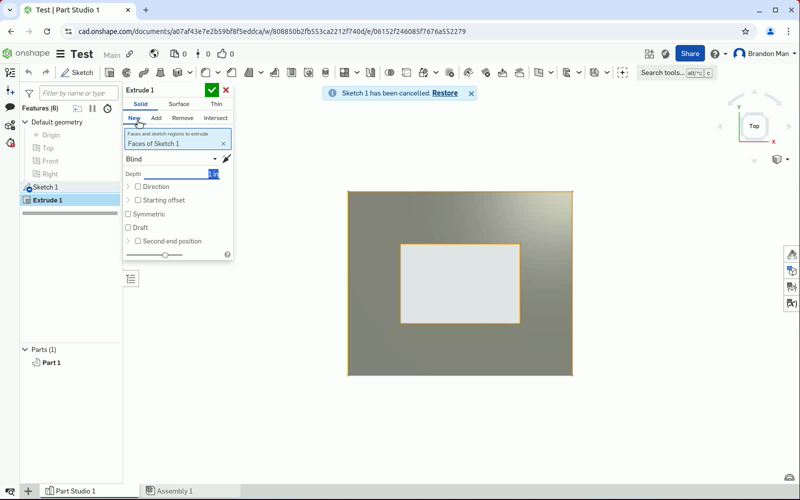
text(2.648)
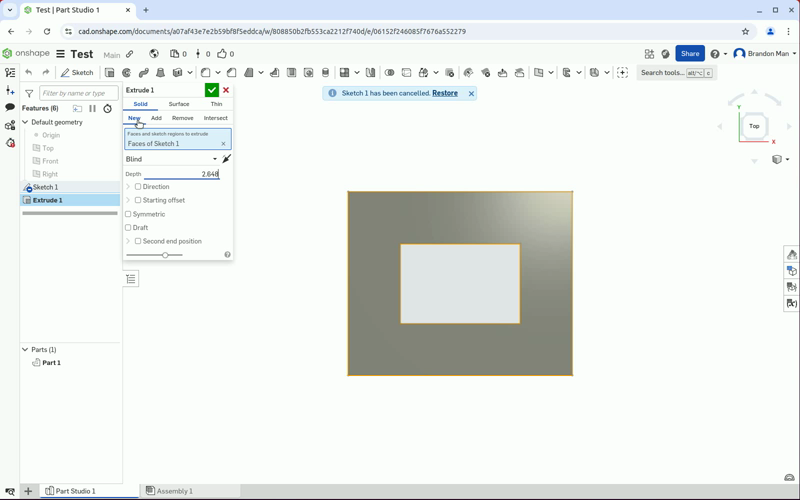
key(enter)
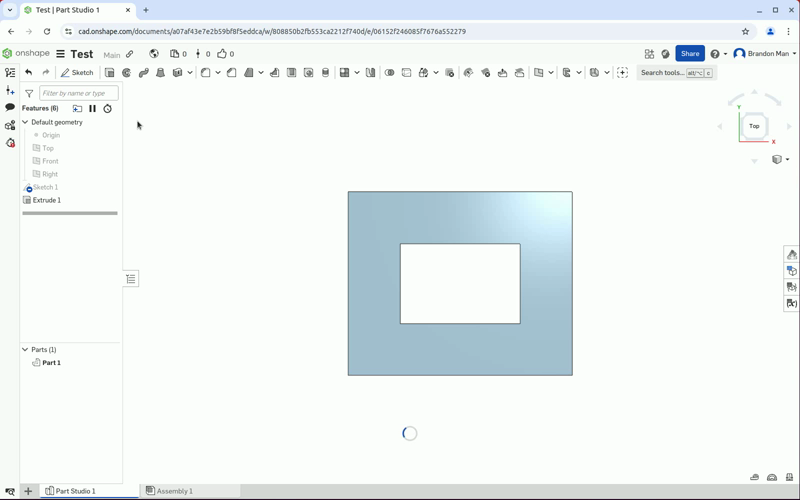
key(shift+h)
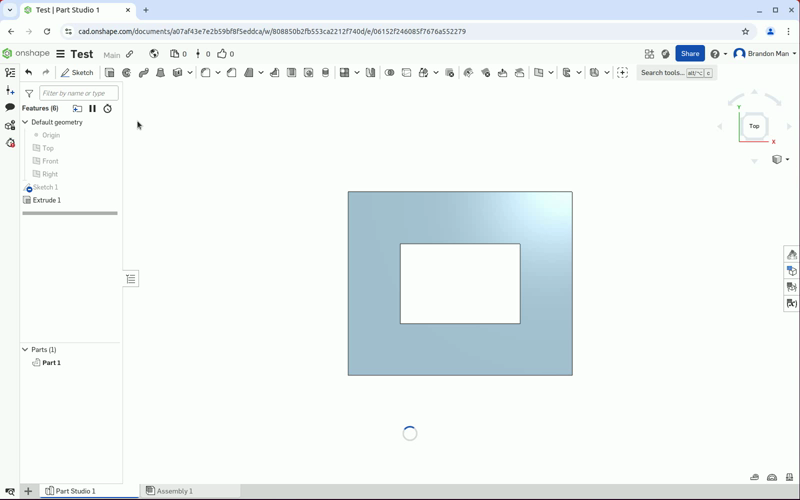
key(shift+h)
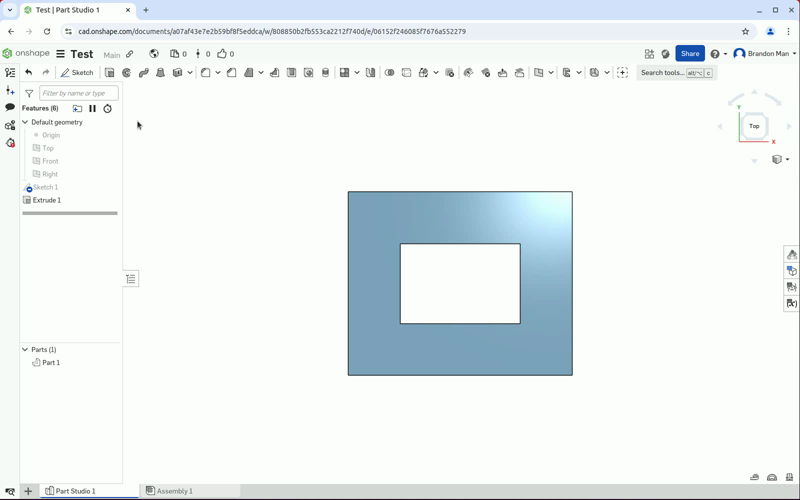
mouse_move(73, 189)
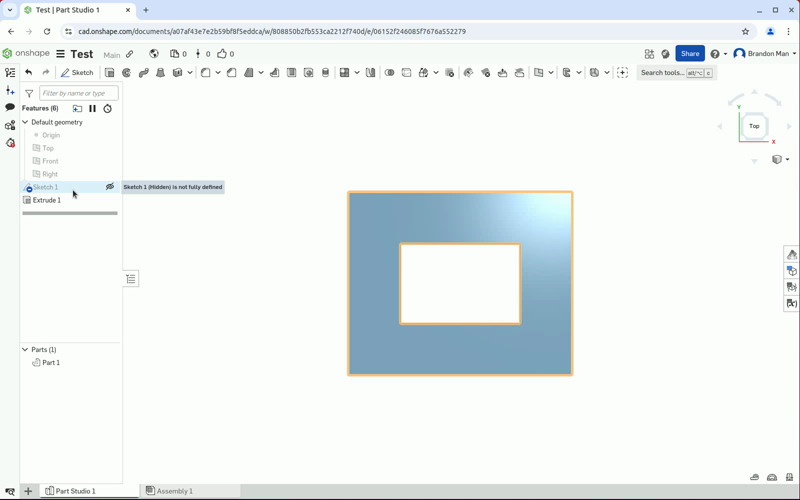
click(73, 189)
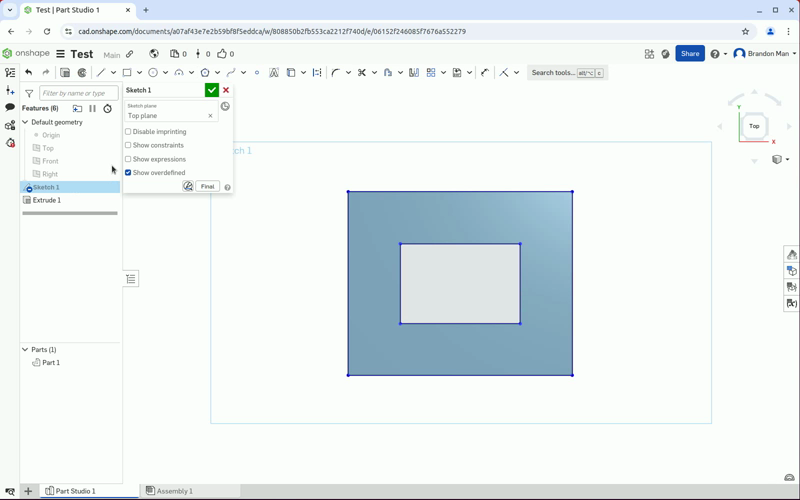
mouse_move(229, 92)
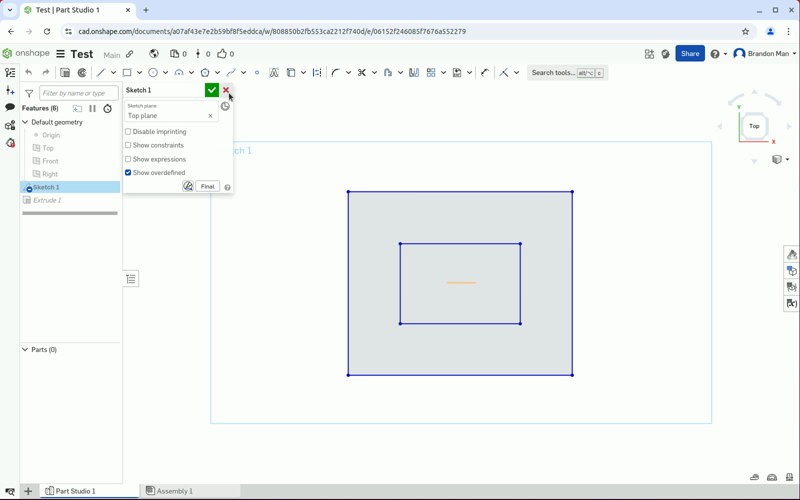
click(229, 92)
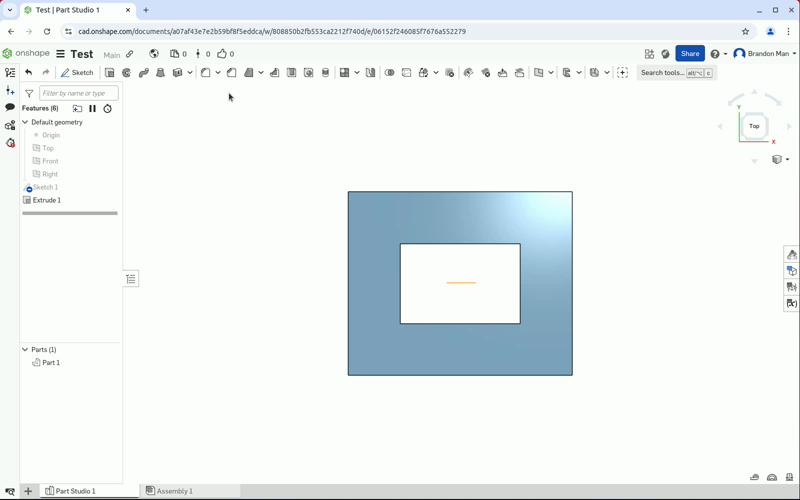
mouse_move(541, 75)
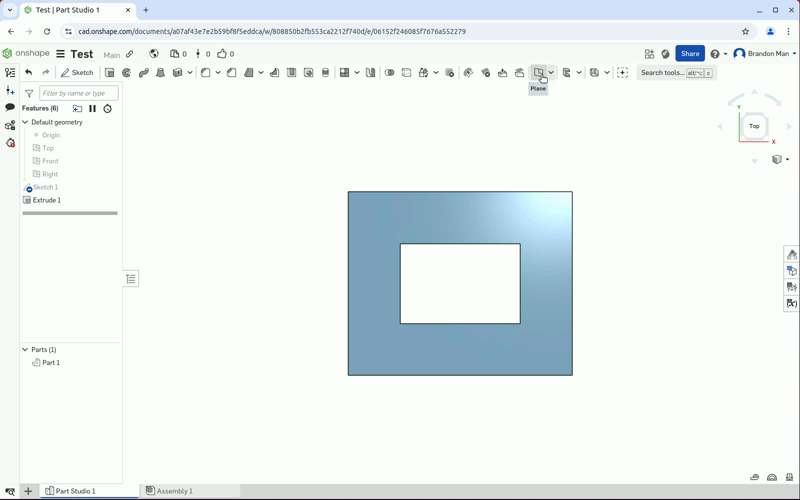
click(541, 75)
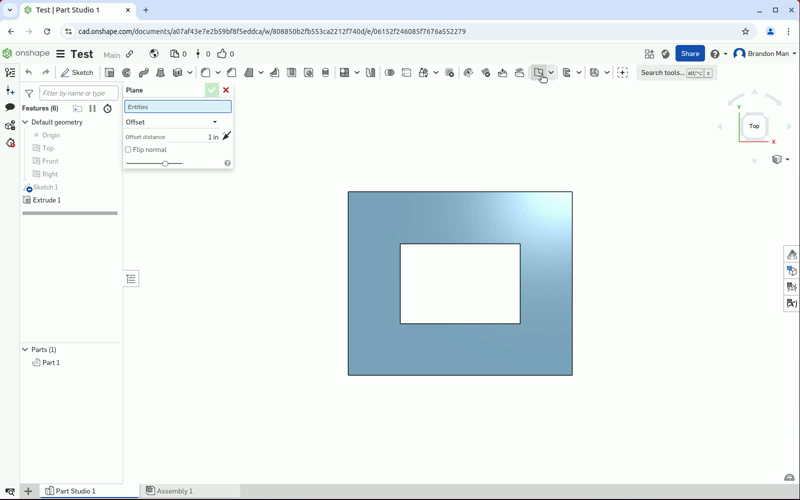
mouse_move(73, 150)
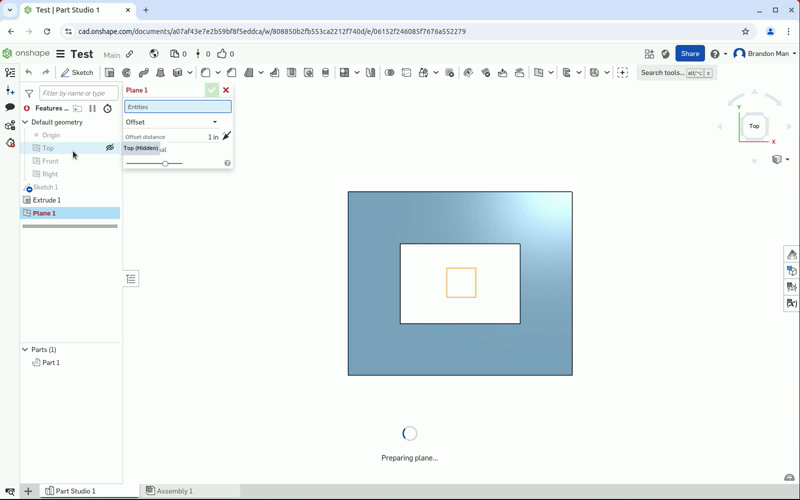
click(73, 150)
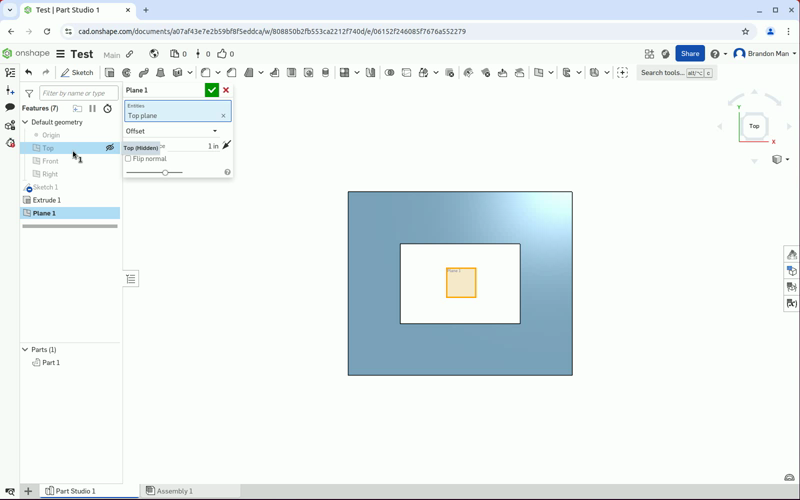
key(tab, 2)
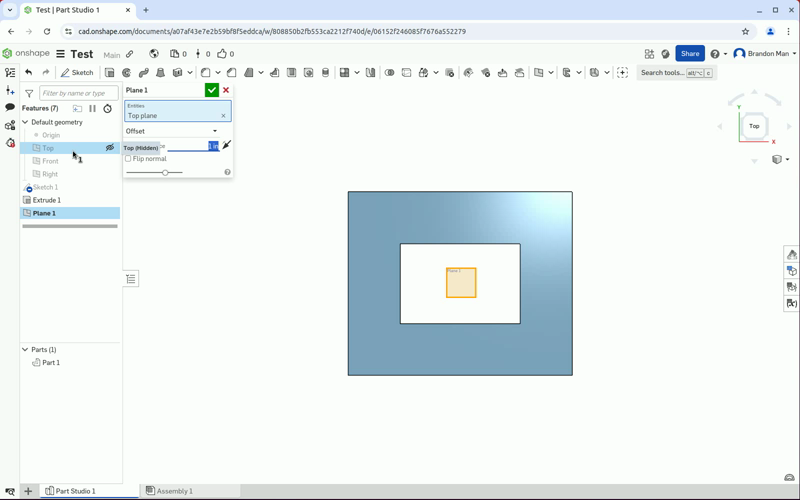
text(2.65)
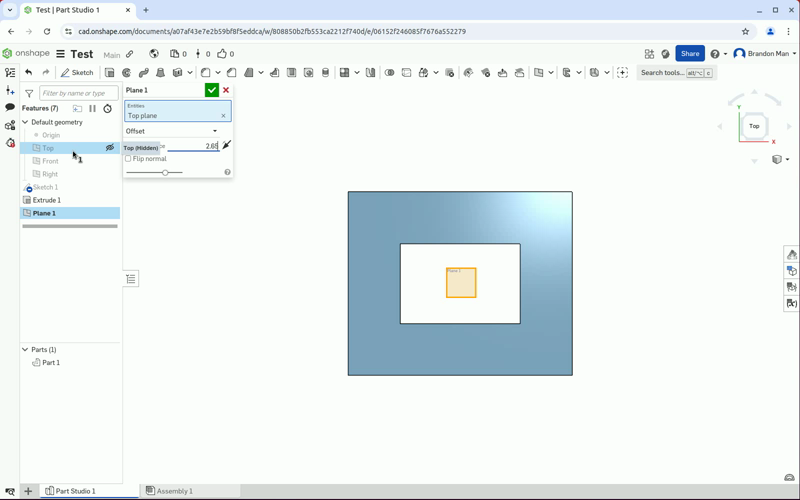
key(enter, 2)
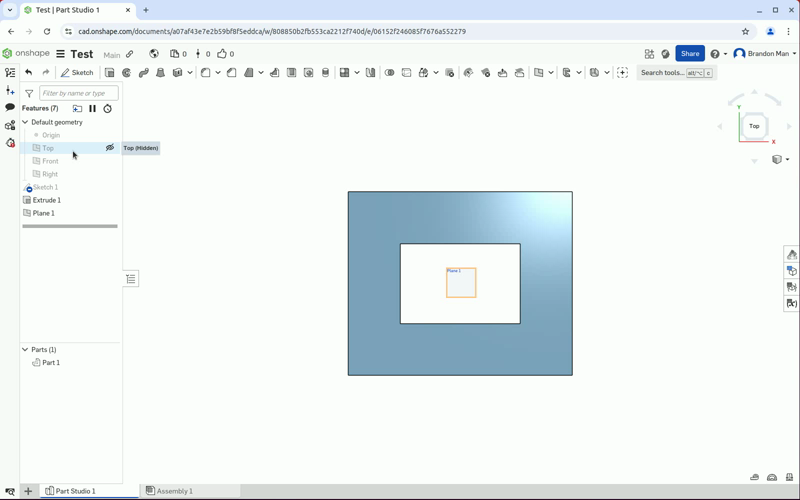
key(shift+s)
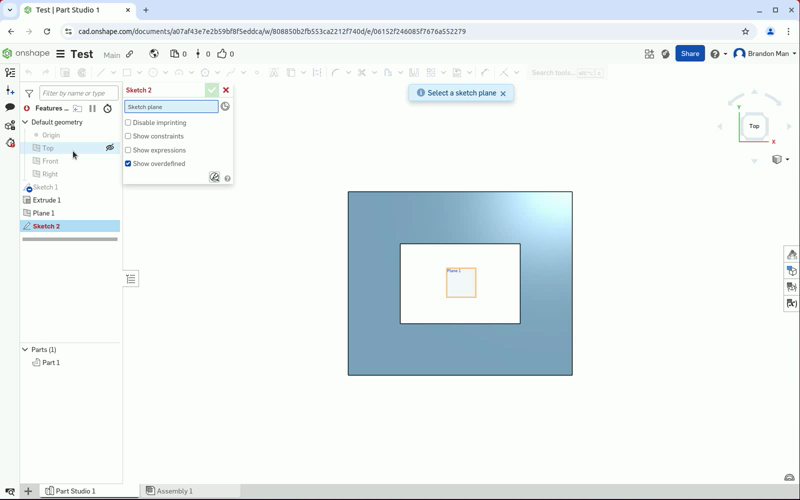
mouse_move(73, 215)
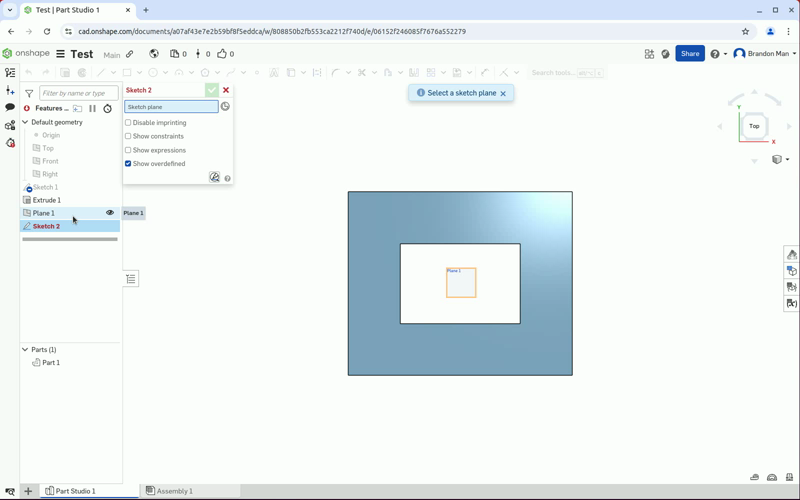
click(73, 215)
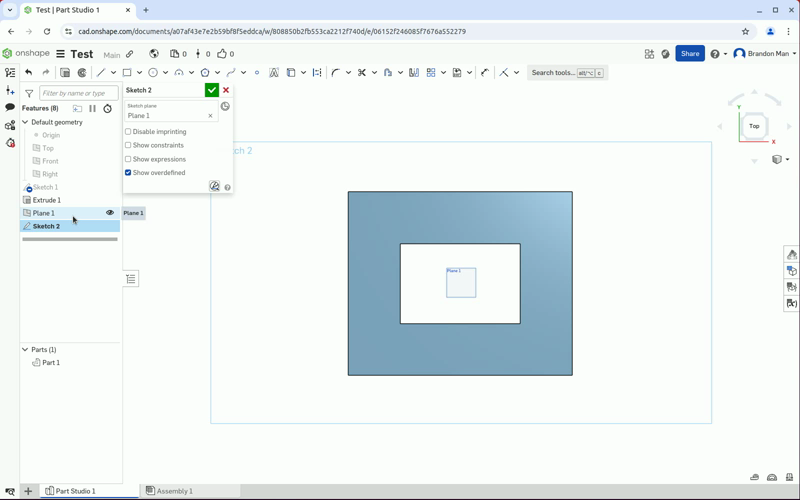
mouse_move(73, 352)
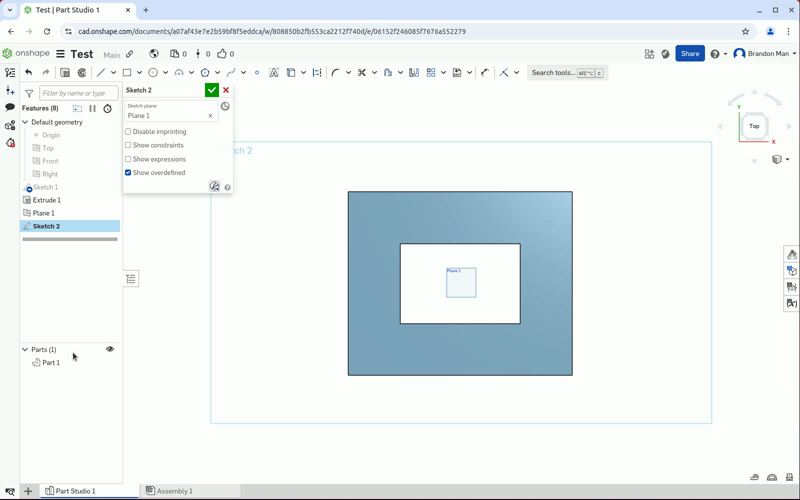
key(y)
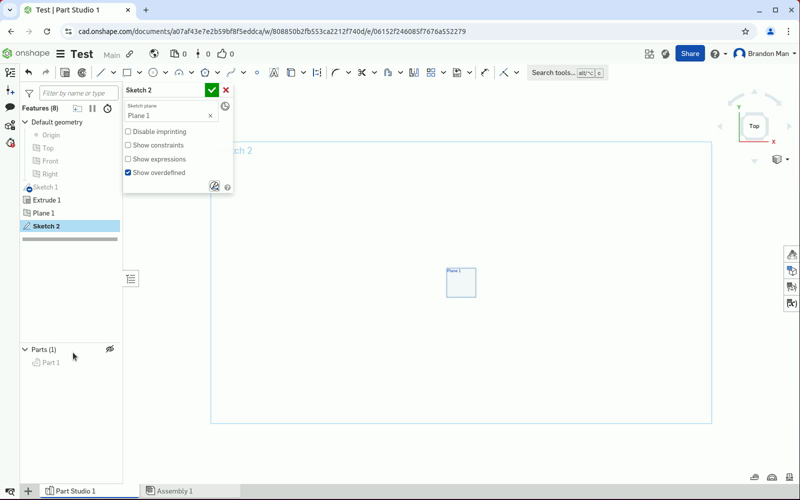
key(c)
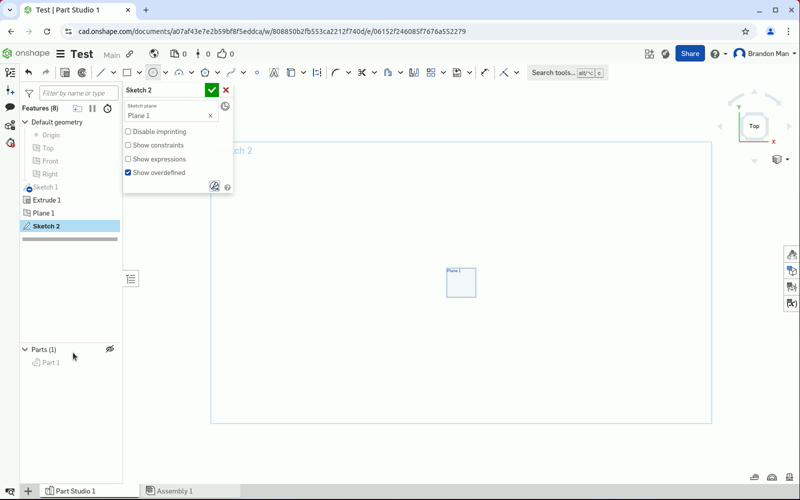
key_down(shift)
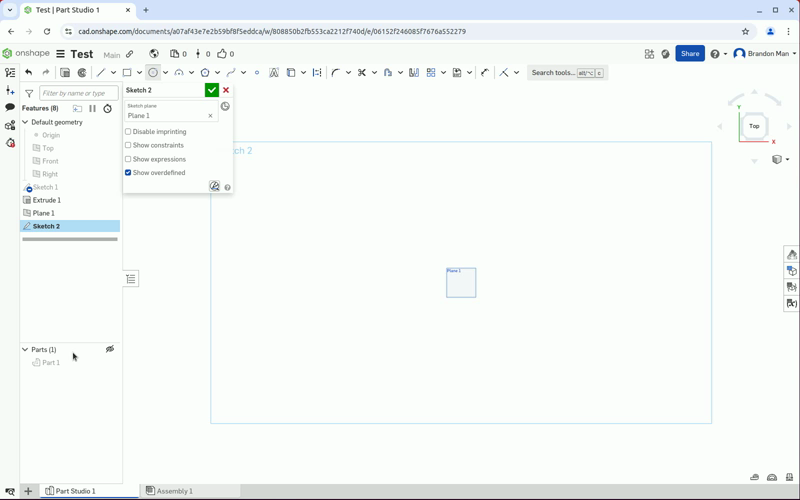
mouse_move(374, 343)
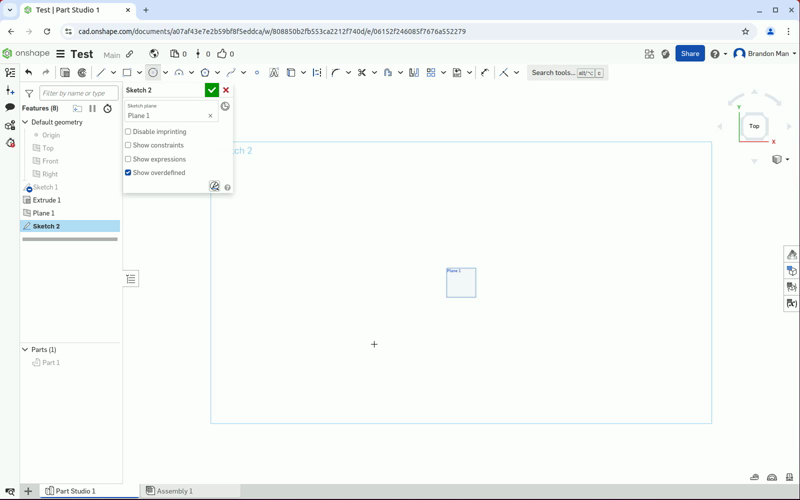
click(374, 343)
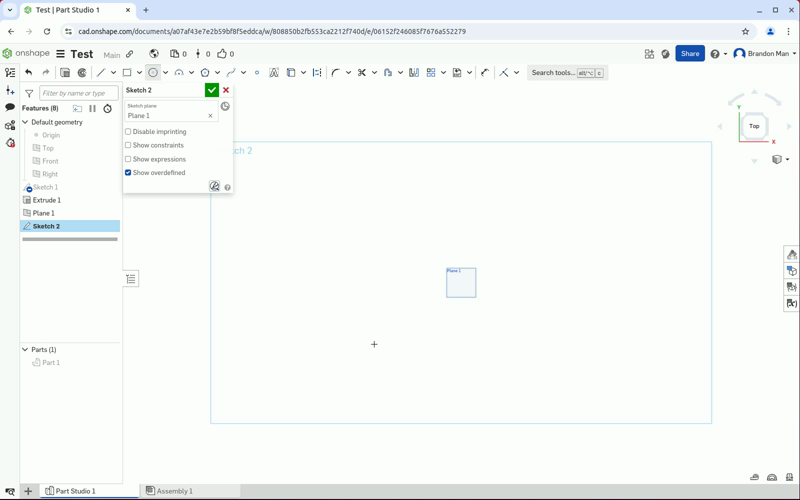
key_up(shift)
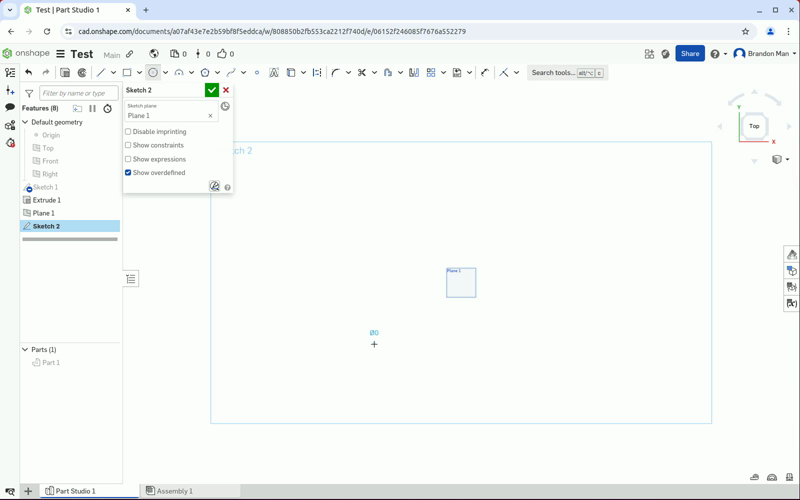
mouse_move(394, 343)
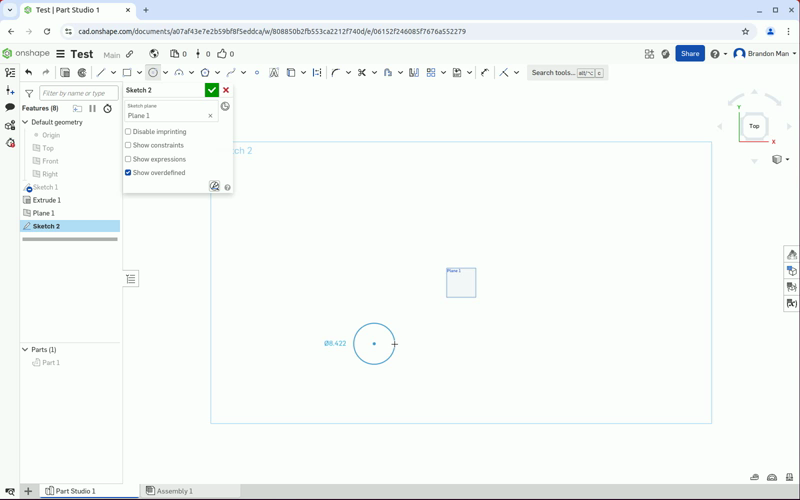
click(394, 343)
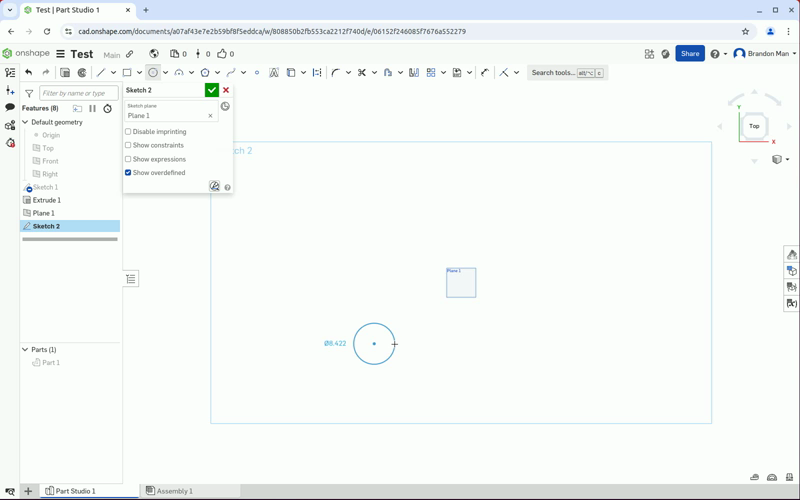
key(esc)
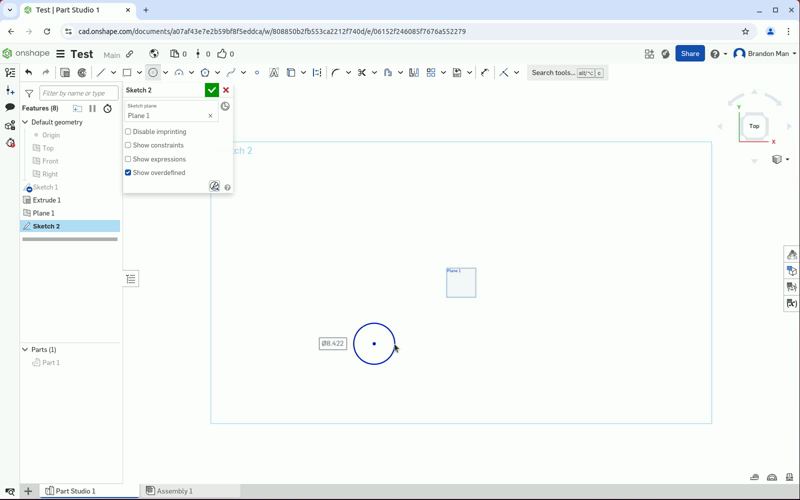
key(c)
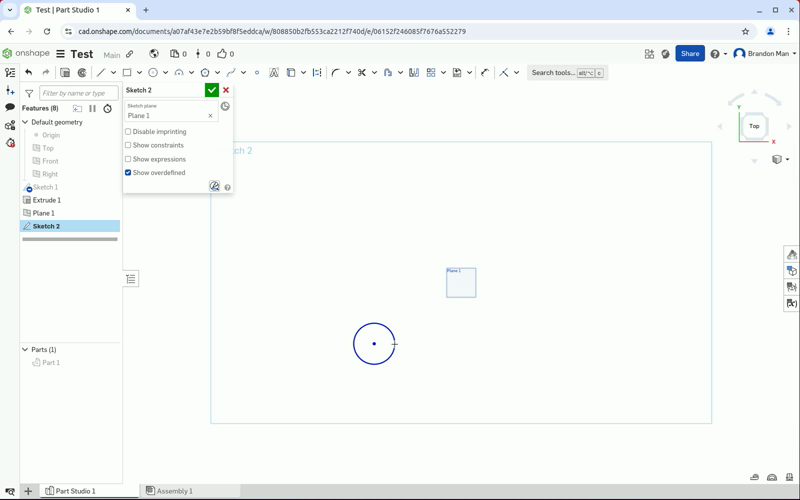
key_down(shift)
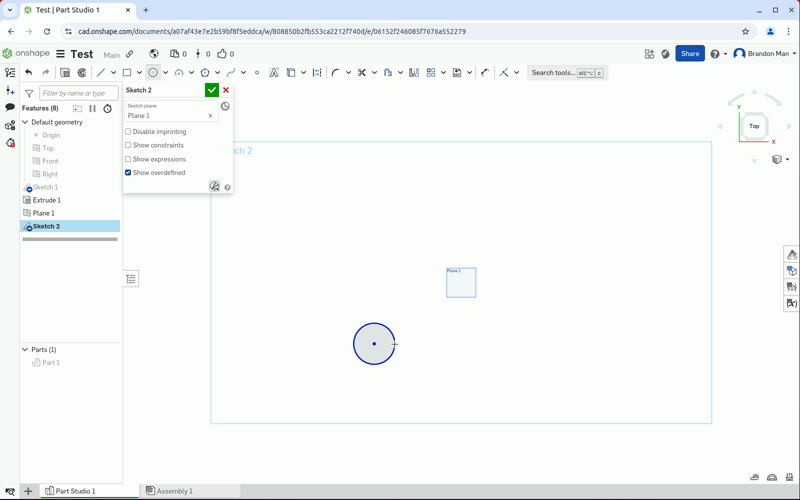
mouse_move(374, 343)
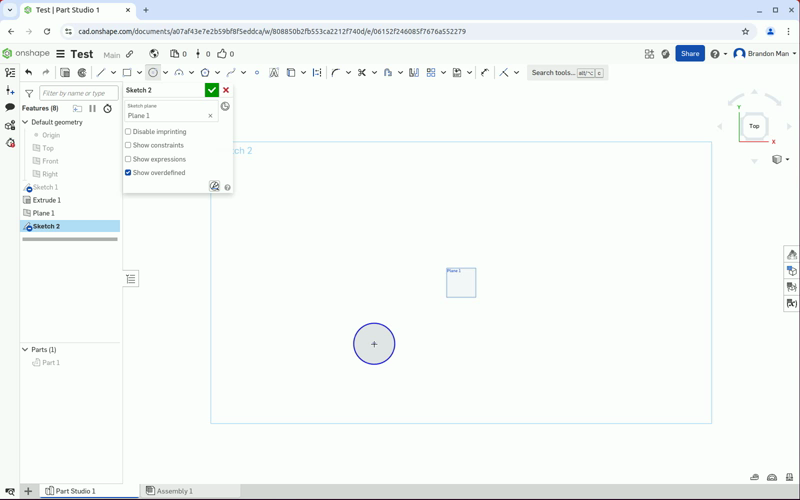
click(374, 343)
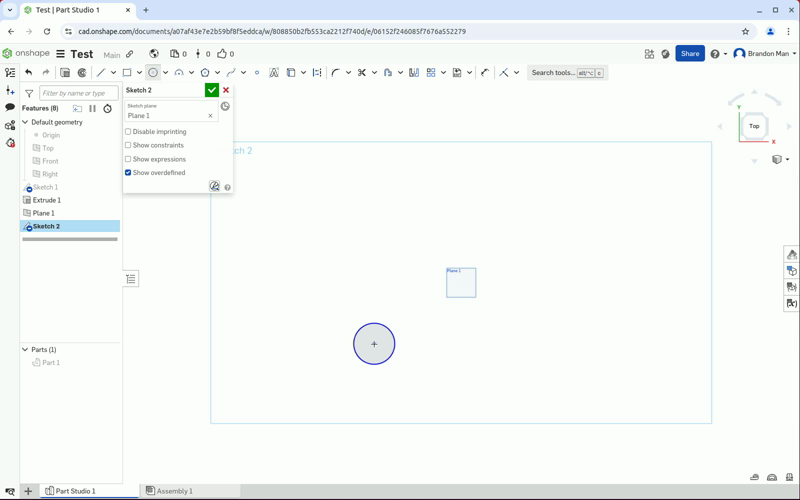
key_up(shift)
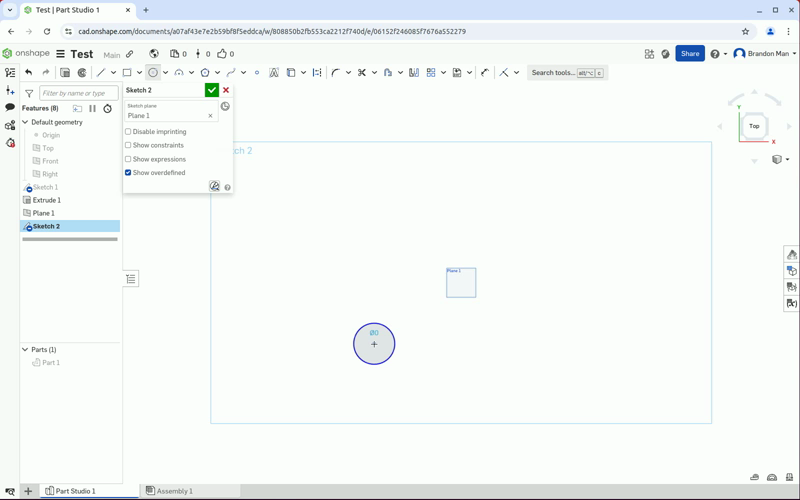
mouse_move(382, 343)
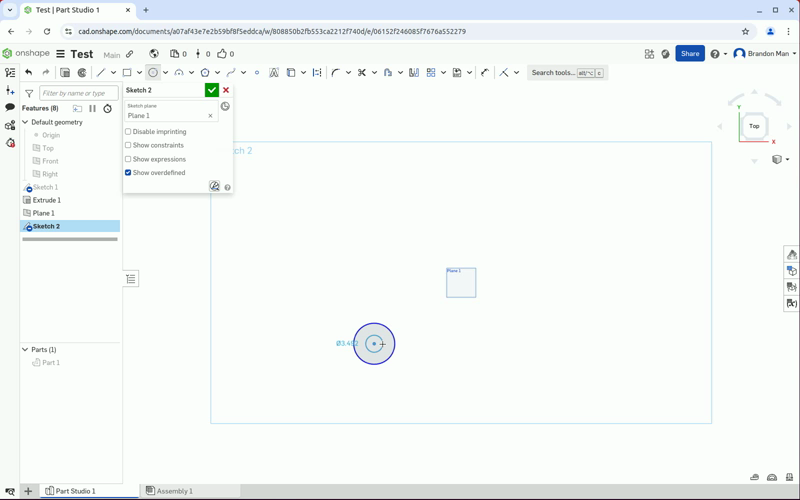
click(382, 343)
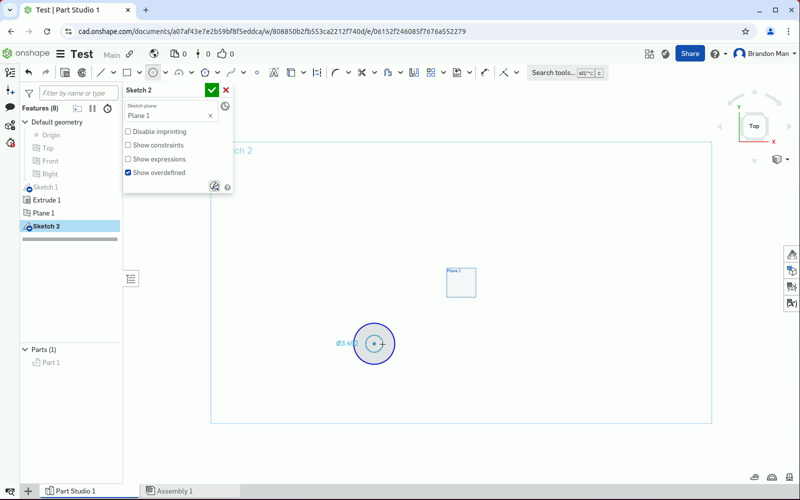
key(esc)
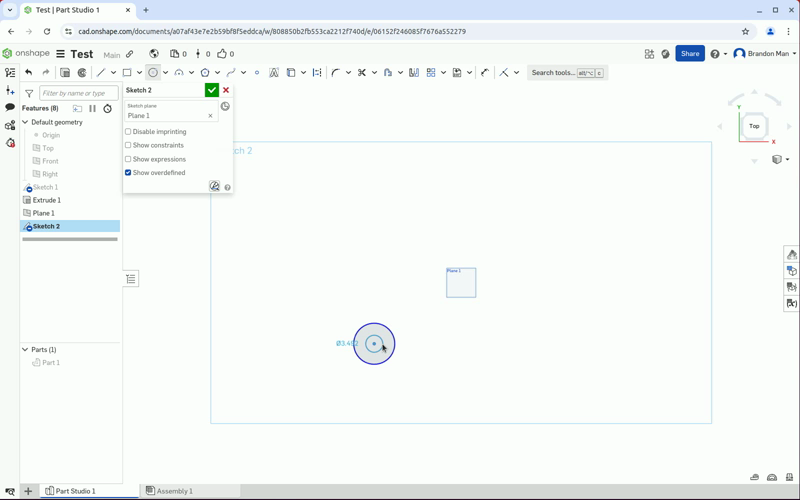
mouse_move(369, 354)
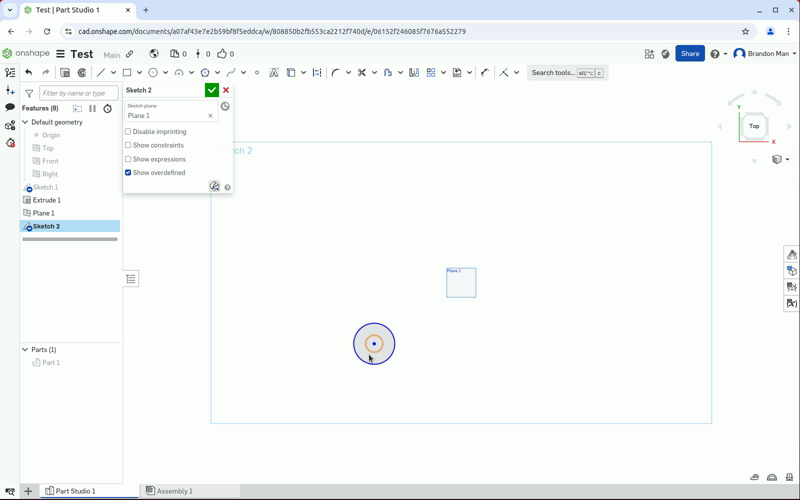
scroll(6)
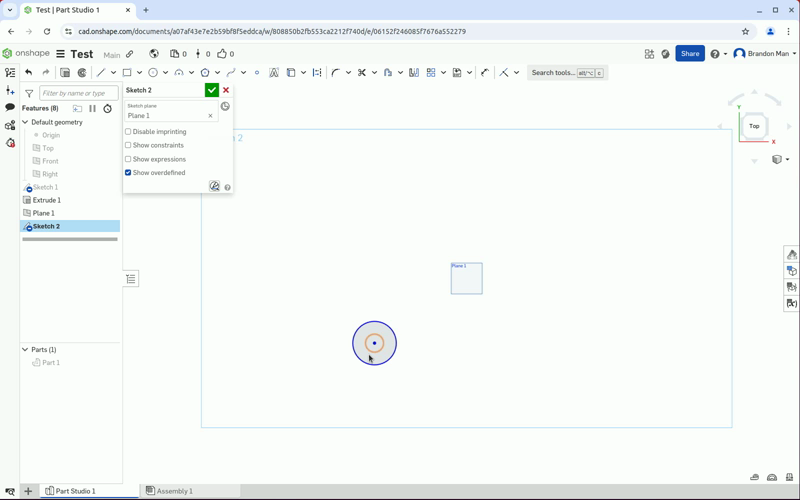
scroll(6)
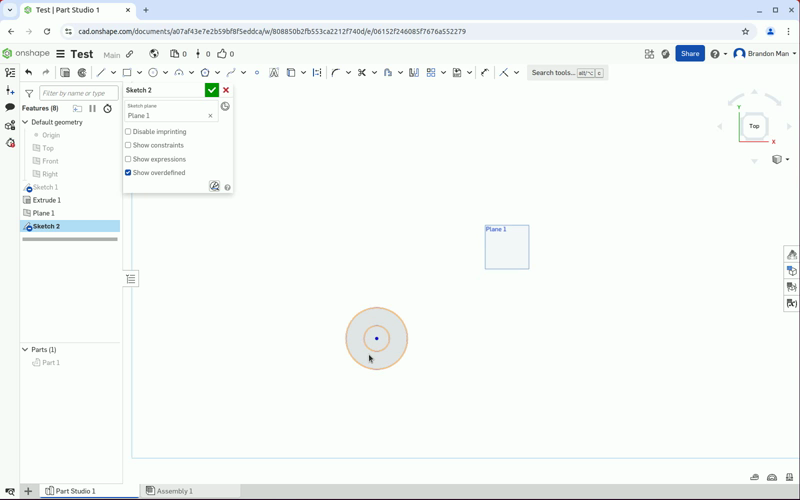
scroll(6)
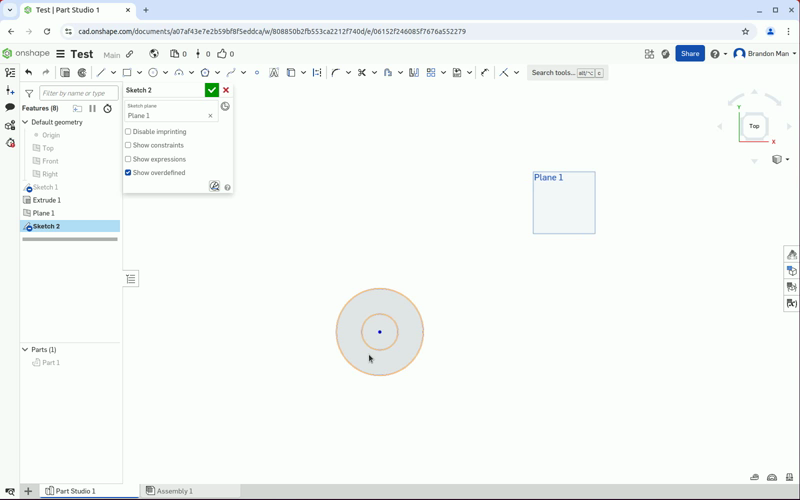
scroll(6)
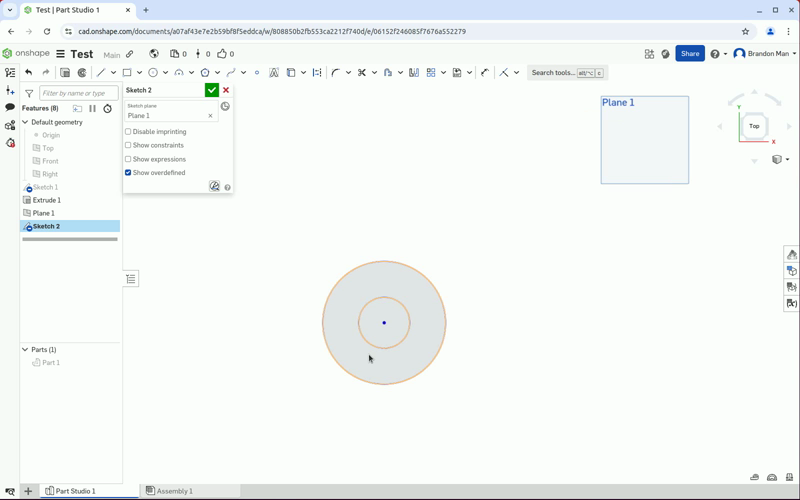
scroll(6)
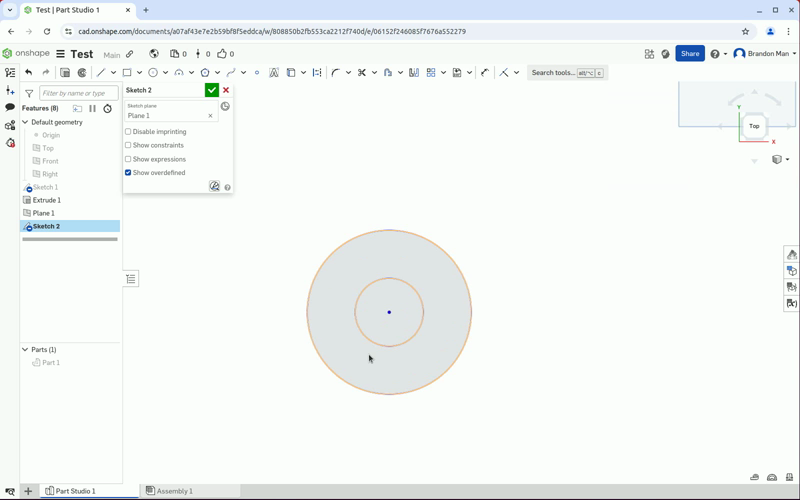
scroll(6)
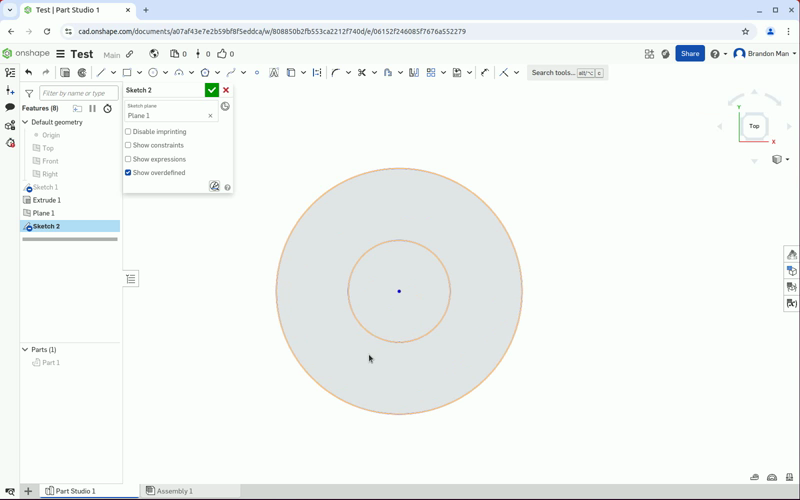
scroll(6)
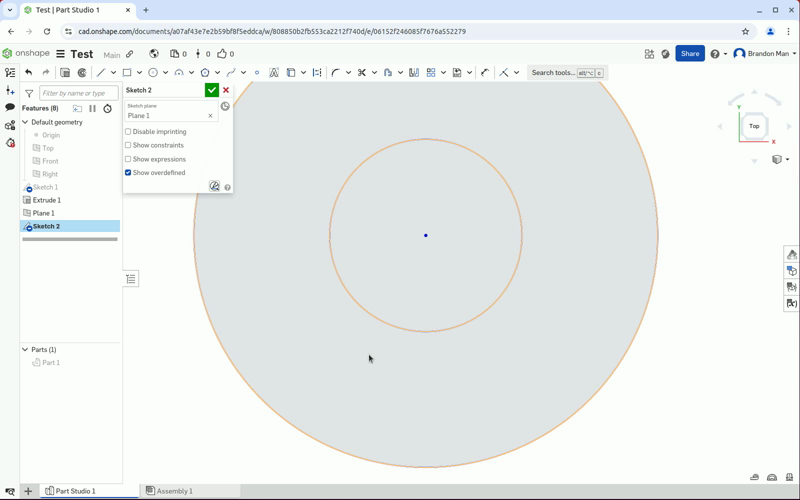
click(369, 354)
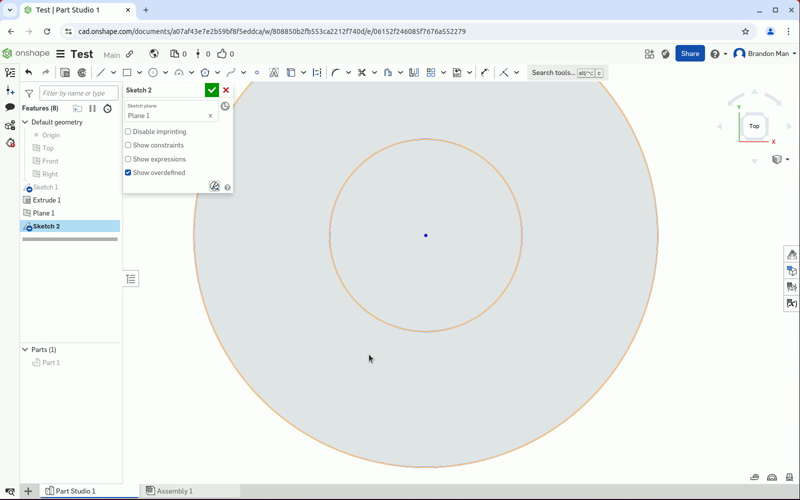
scroll(-6)
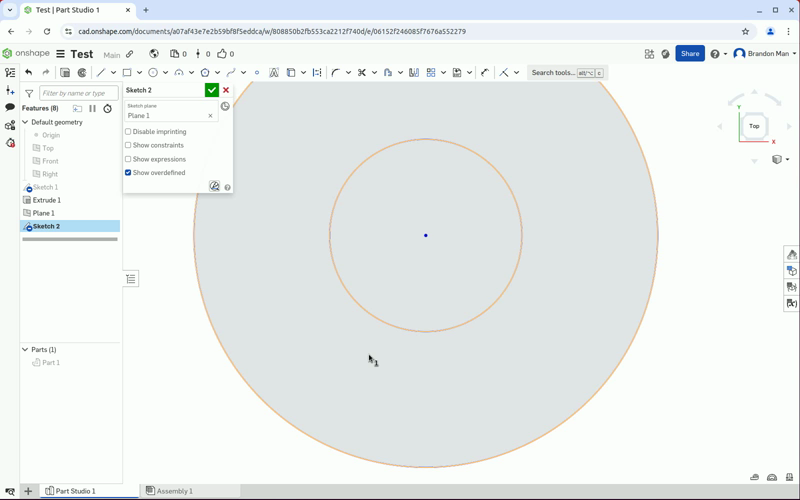
scroll(-6)
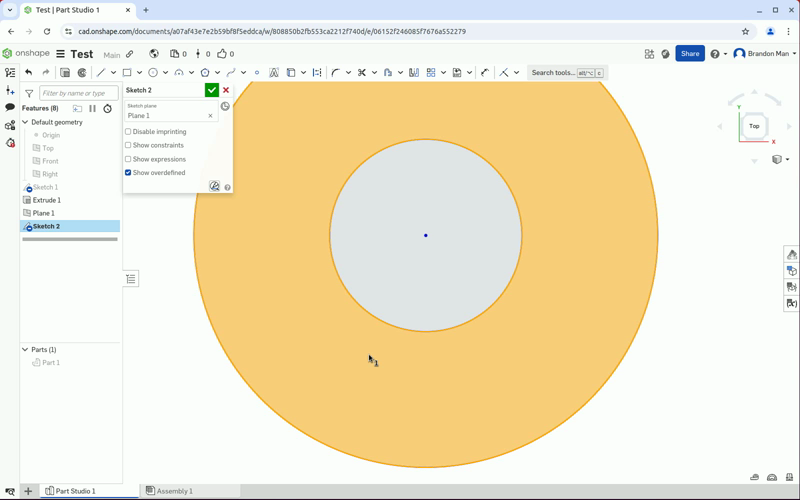
scroll(-6)
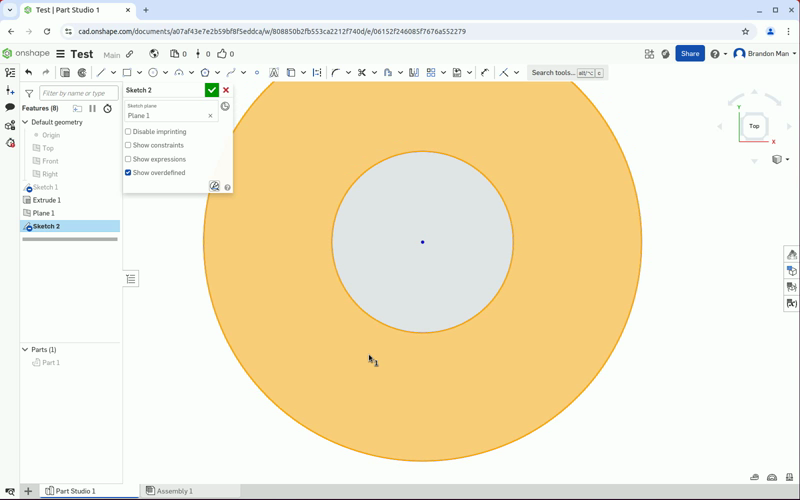
scroll(-6)
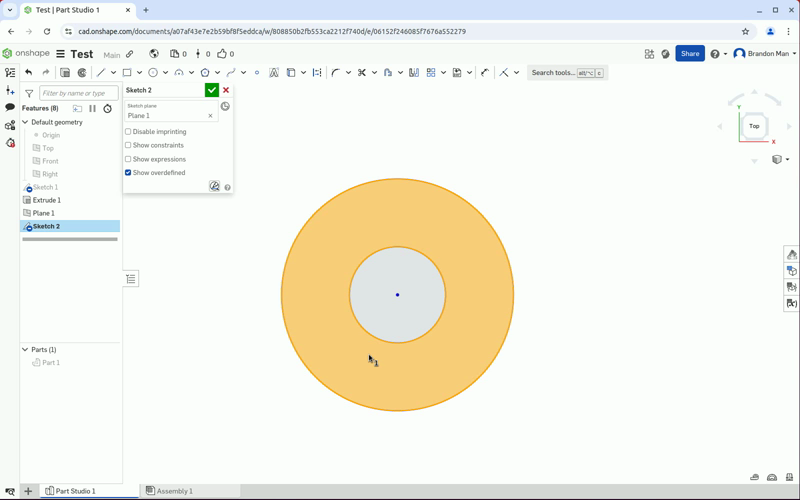
scroll(-6)
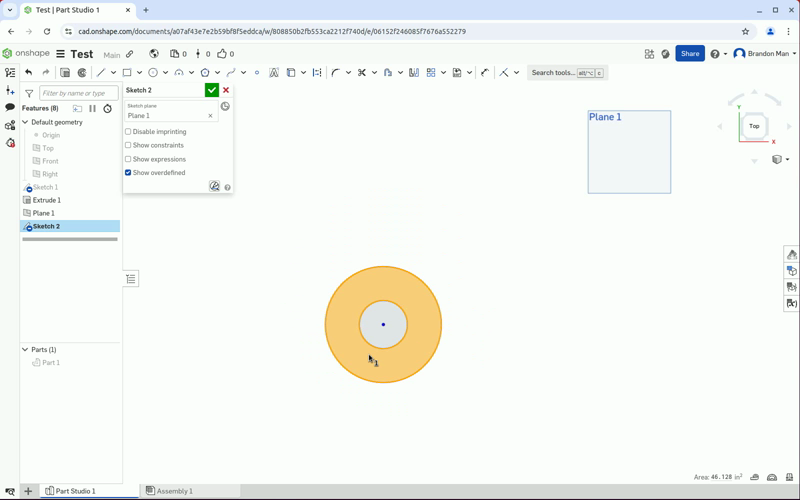
scroll(-6)
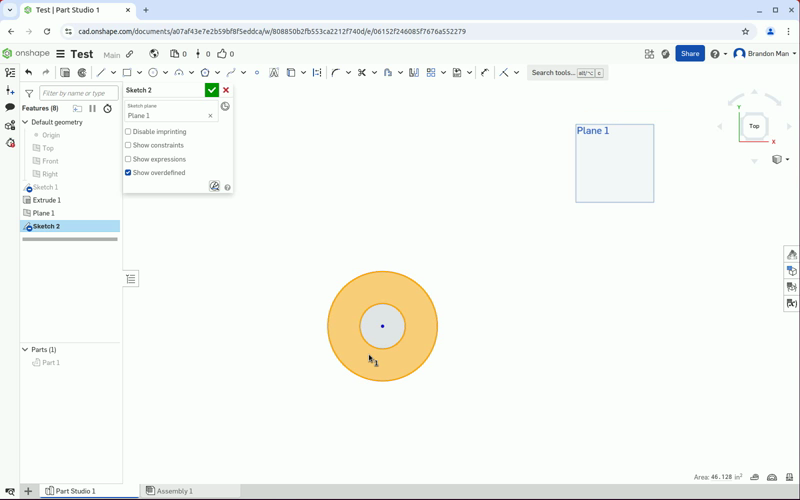
scroll(-6)
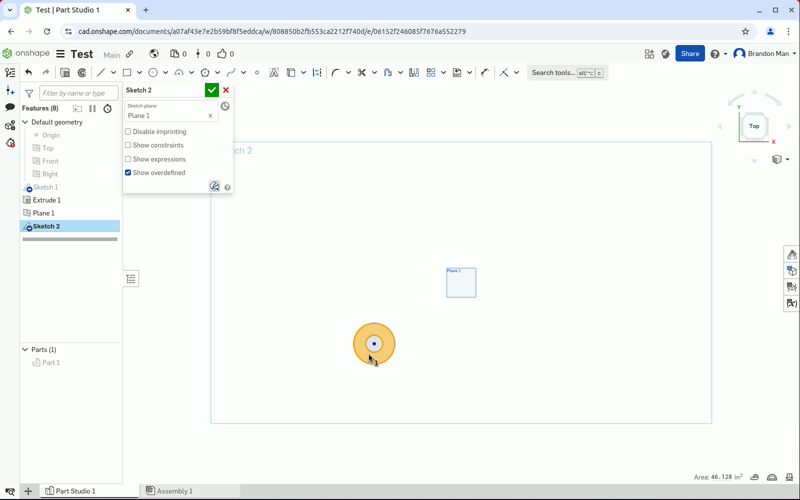
mouse_move(73, 352)
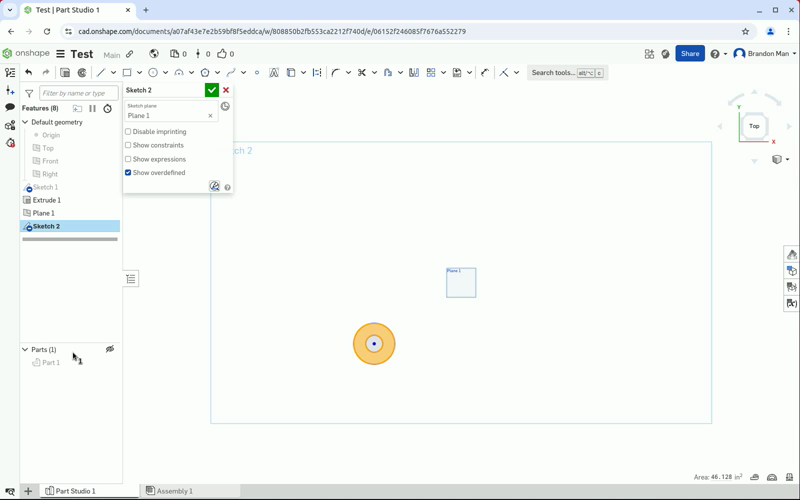
key(shift+y)
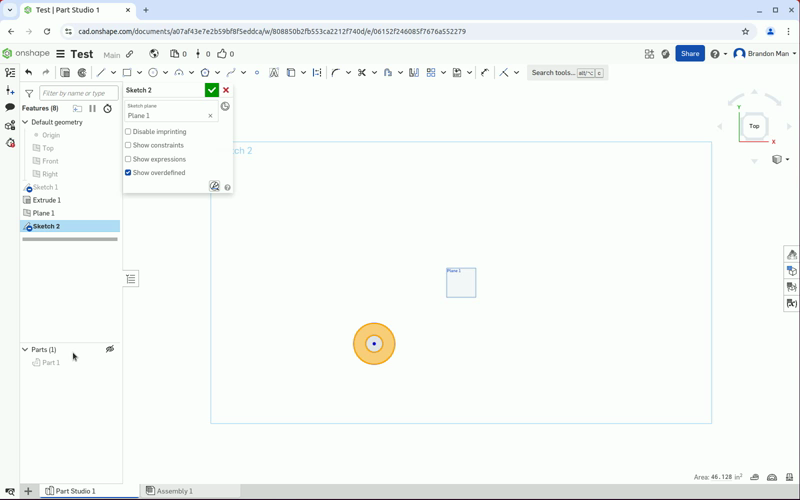
key(shift+e)
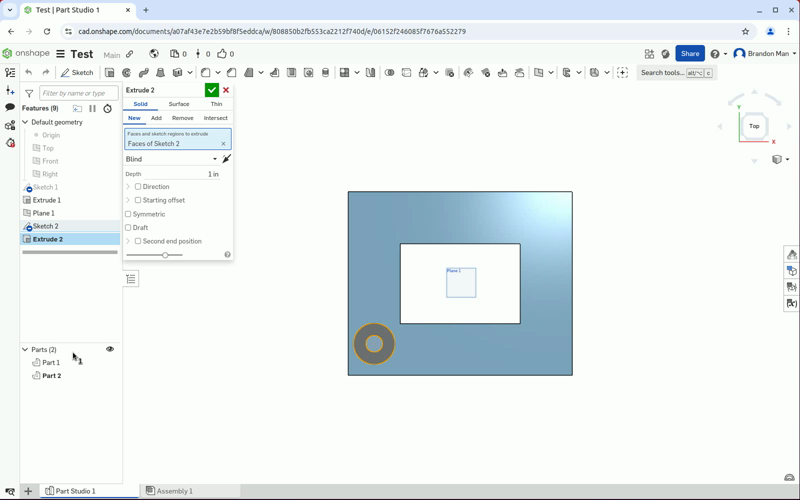
mouse_move(143, 106)
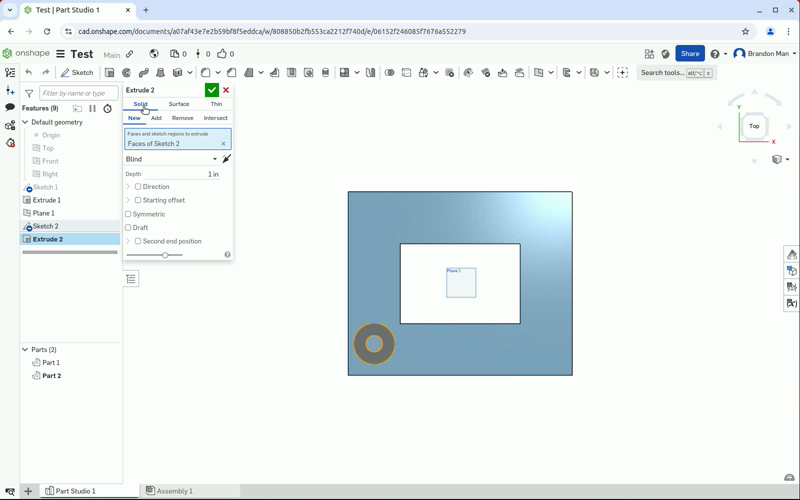
click(143, 106)
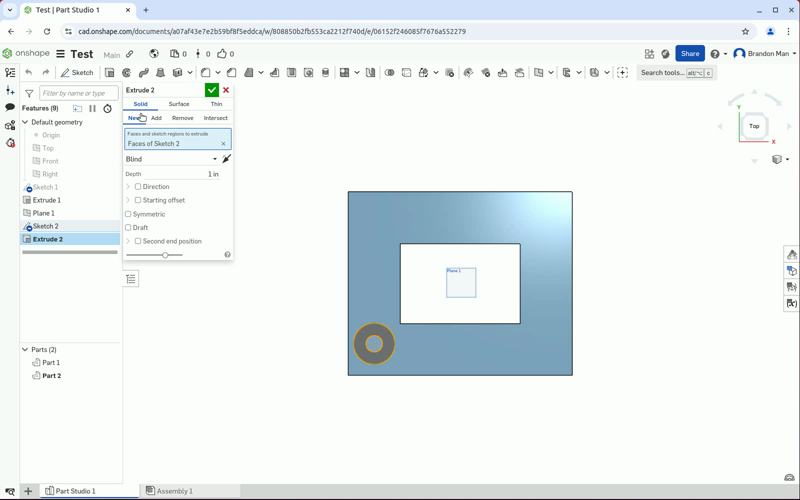
mouse_move(137, 120)
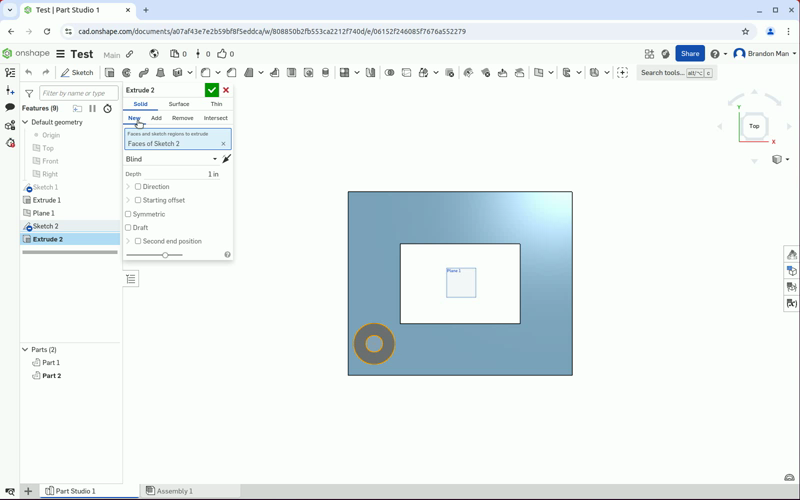
click(137, 120)
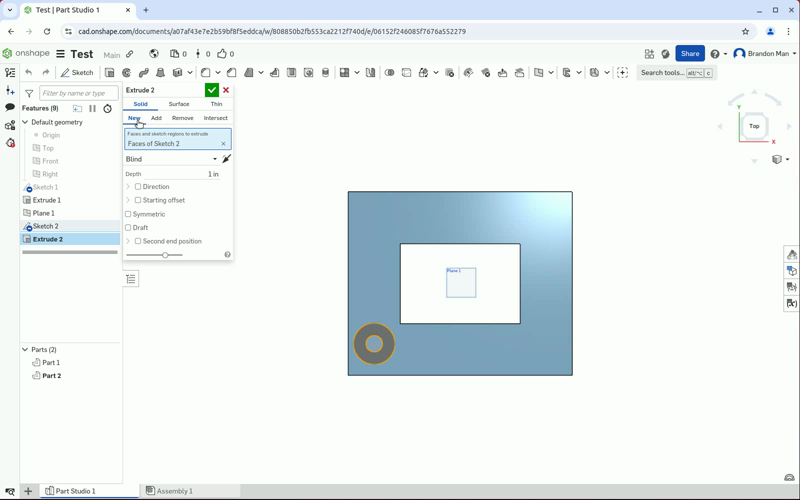
key(tab, 4)
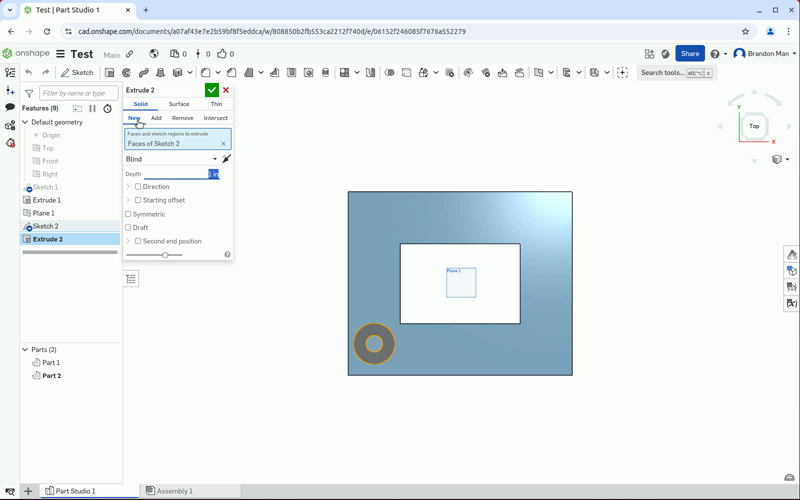
text(5.296)
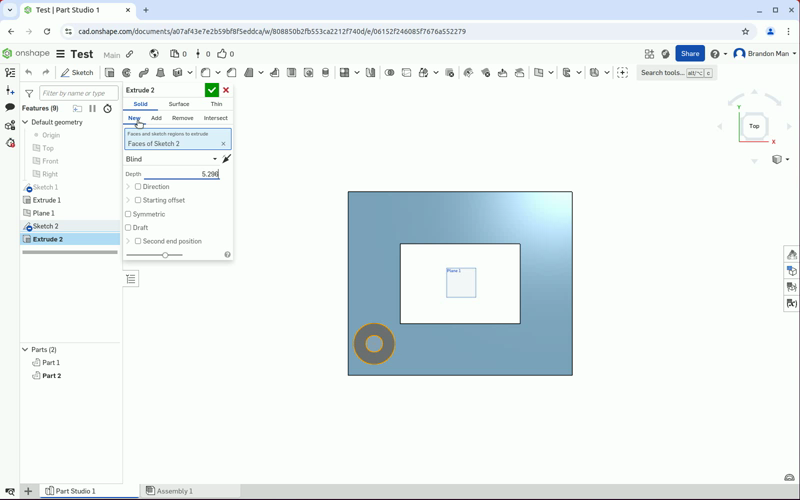
key(enter)
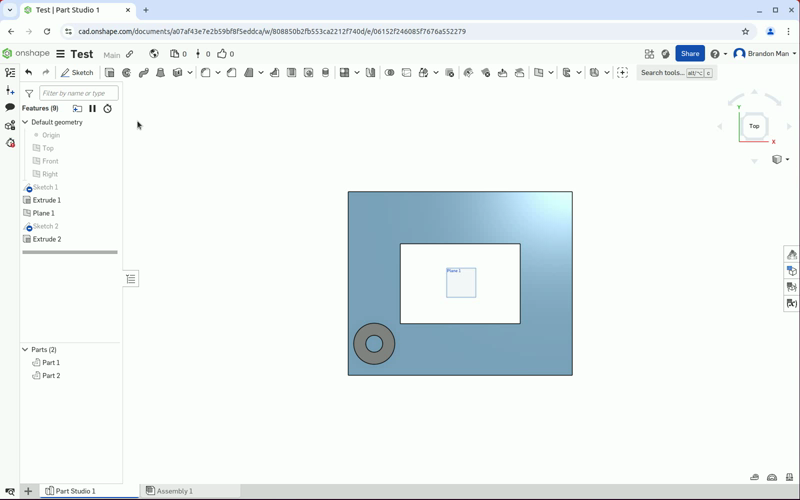
key(shift+h)
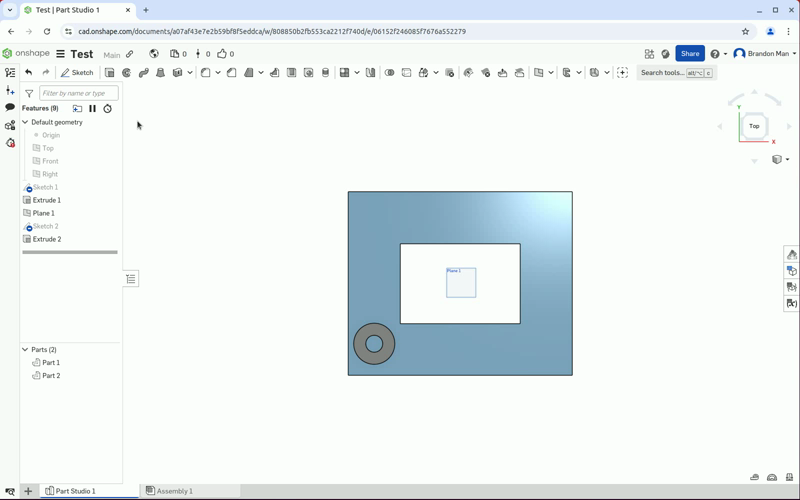
key(shift+h)
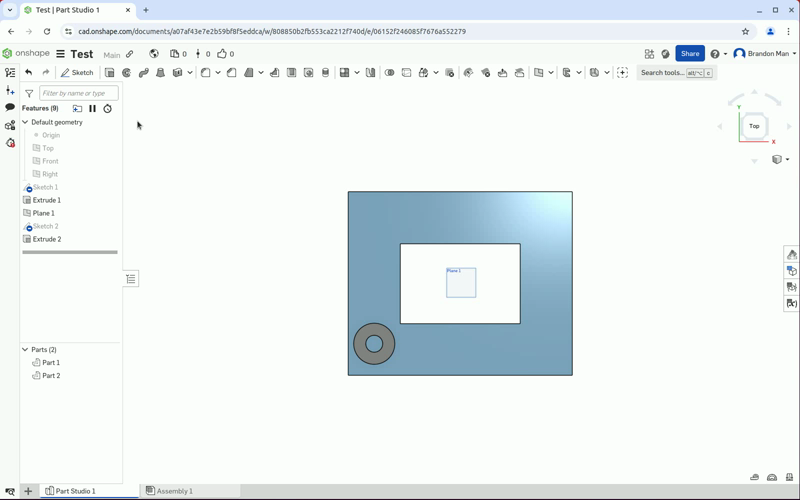
mouse_move(73, 189)
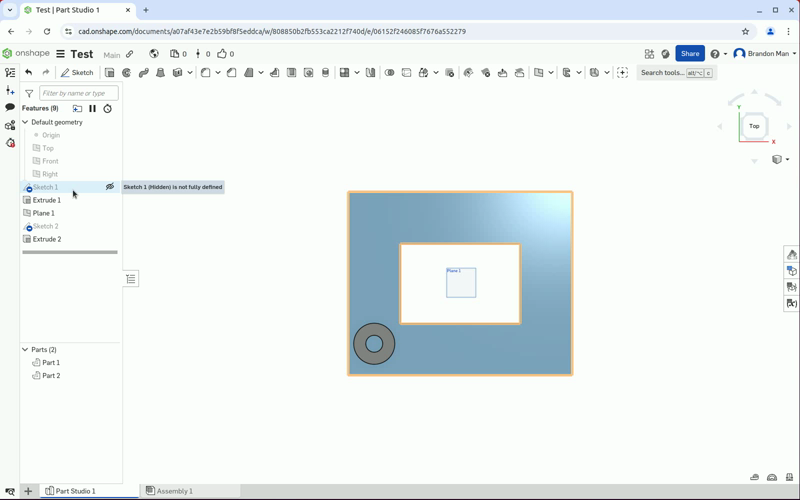
click(73, 189)
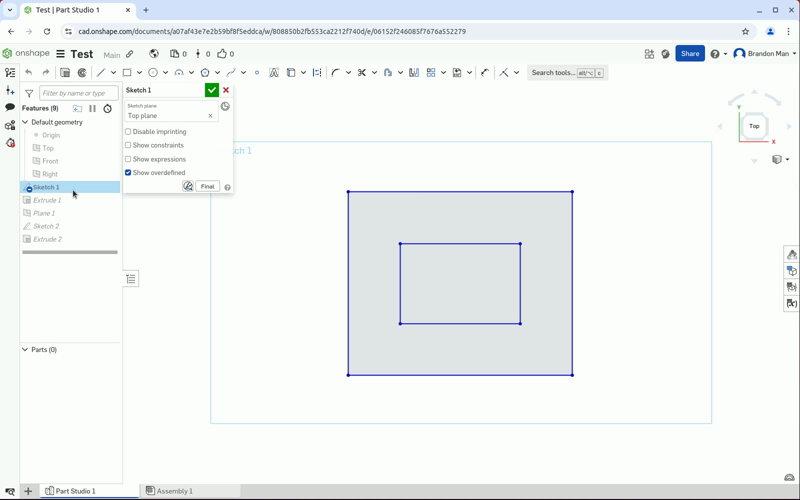
mouse_move(229, 92)
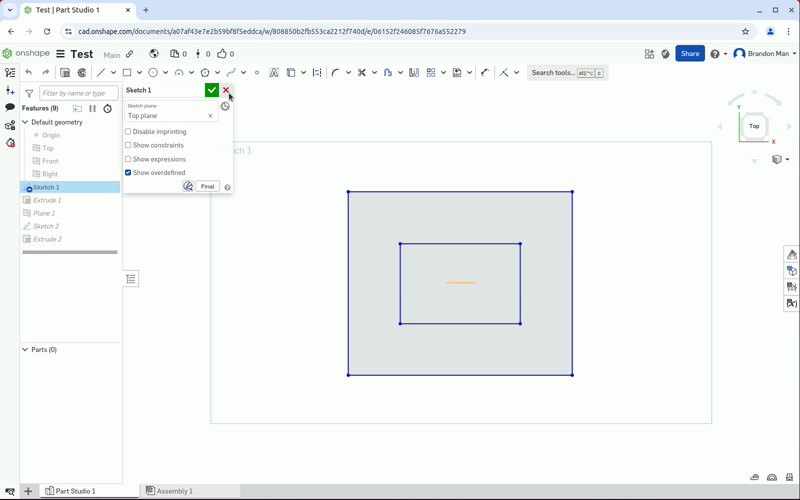
click(229, 92)
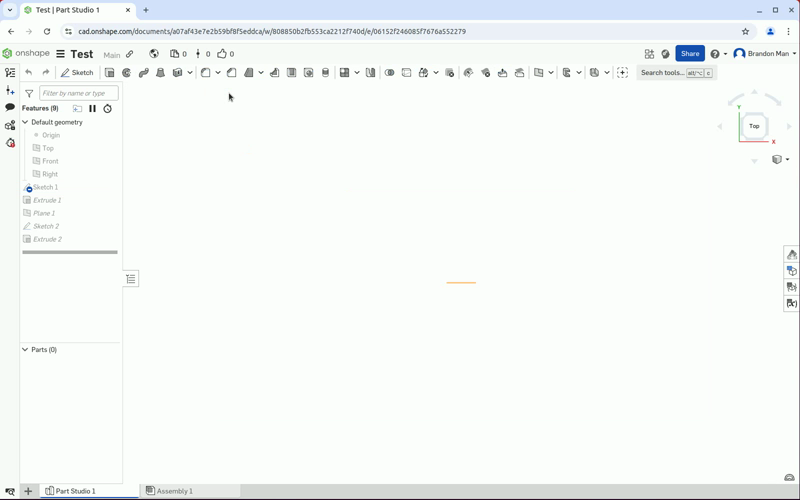
key(shift+s)
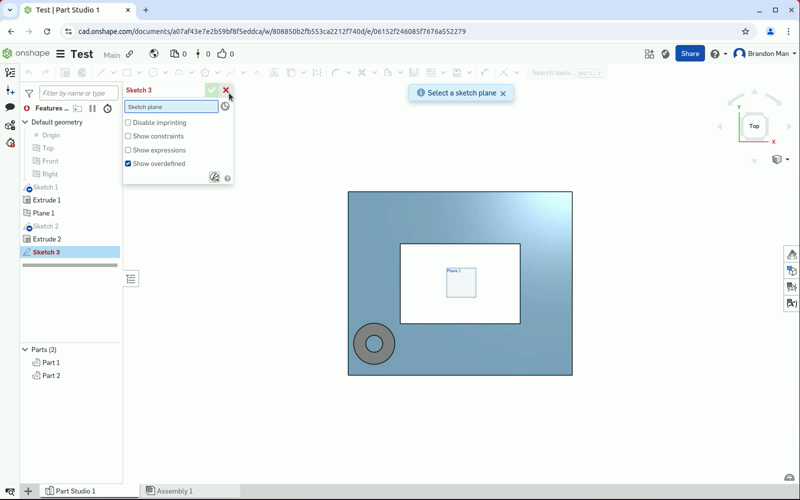
mouse_move(73, 215)
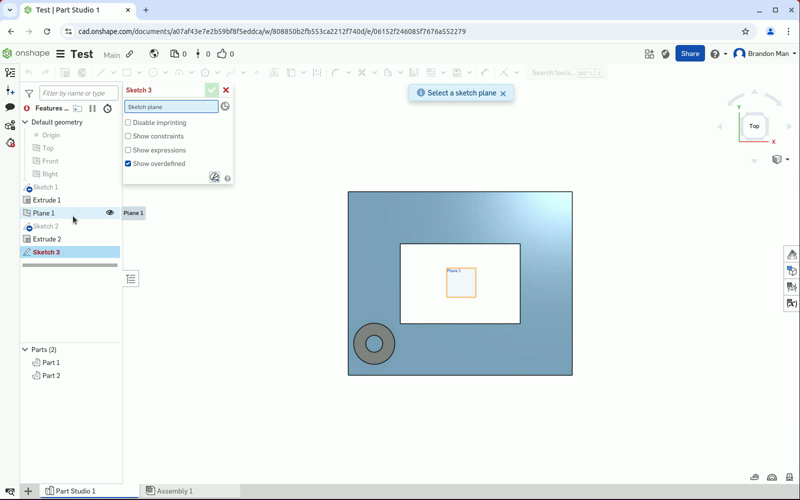
click(73, 215)
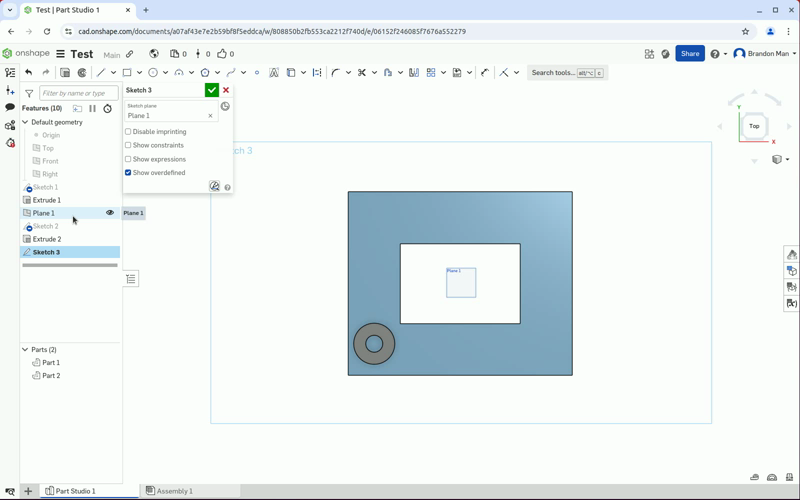
mouse_move(73, 352)
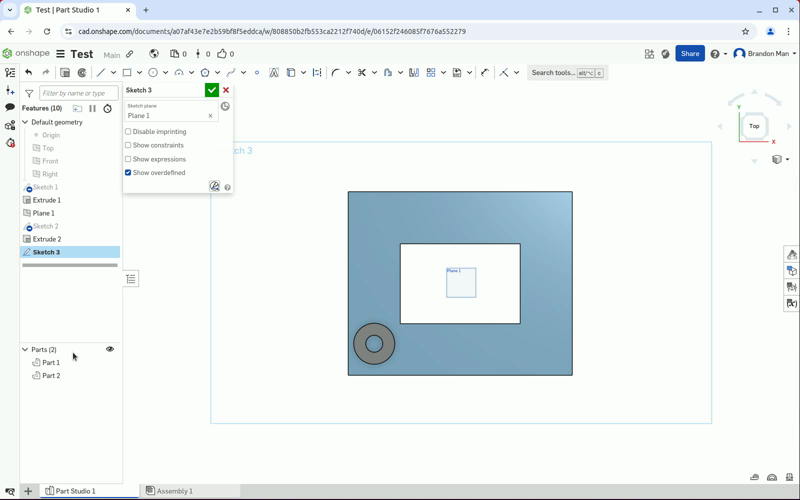
key(y)
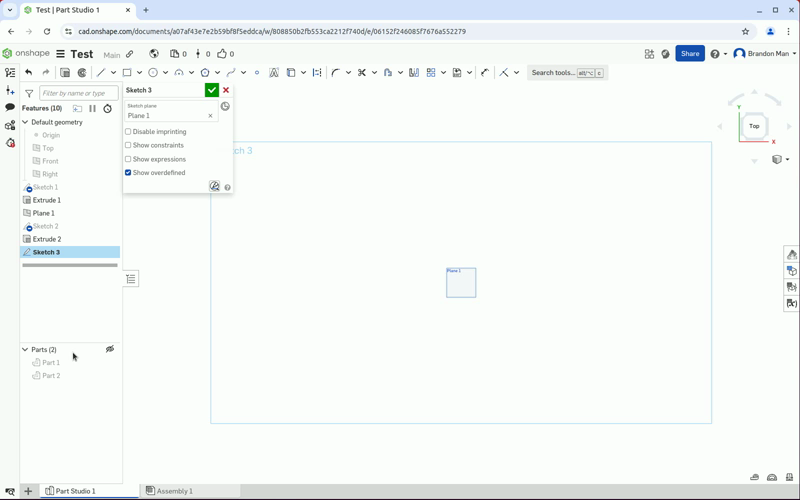
key(c)
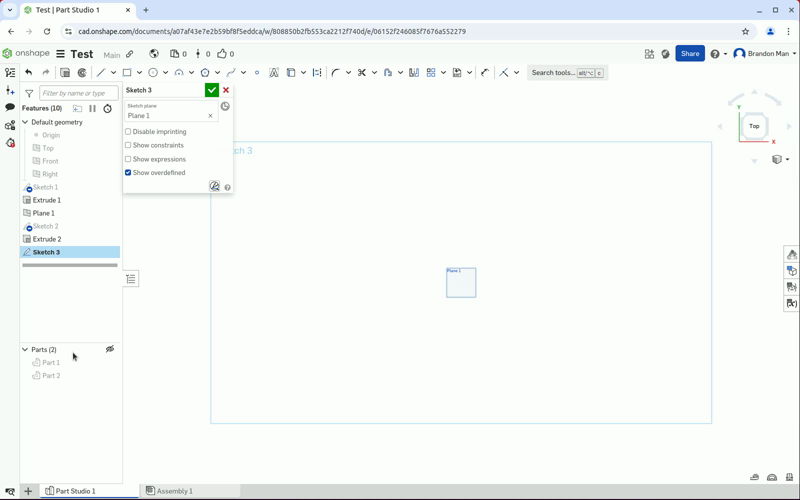
key_down(shift)
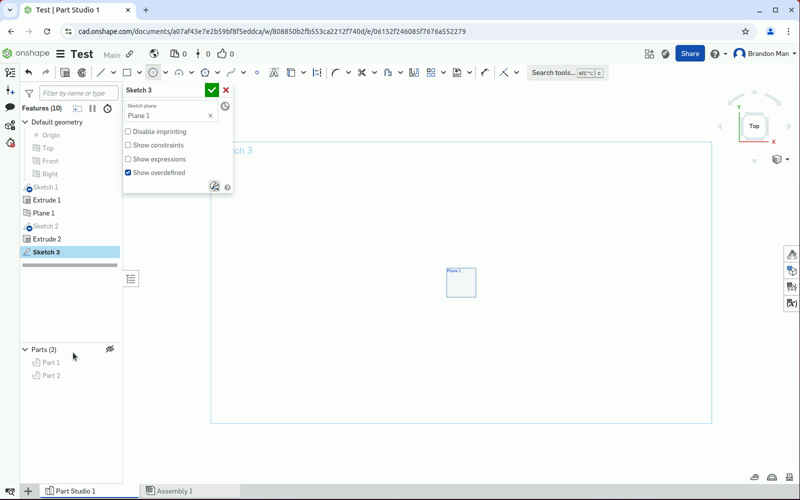
mouse_move(374, 222)
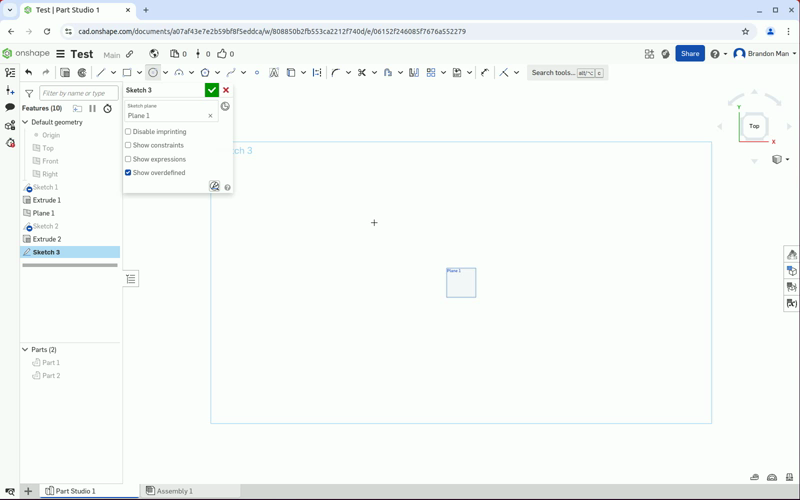
click(374, 222)
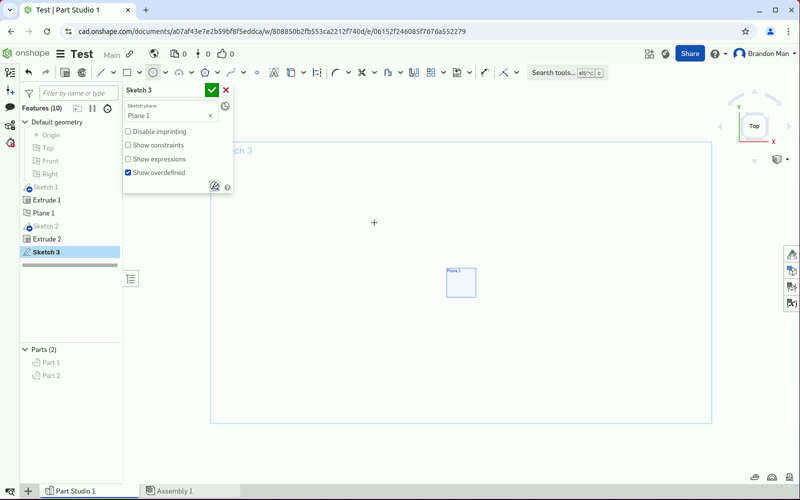
key_up(shift)
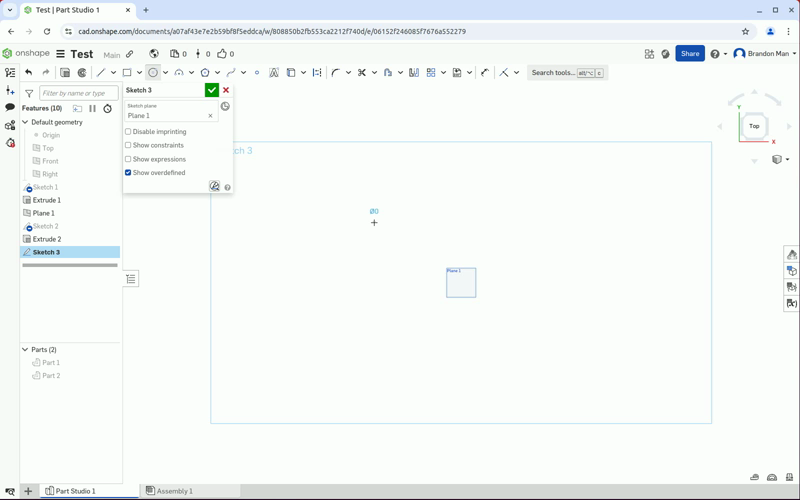
mouse_move(394, 222)
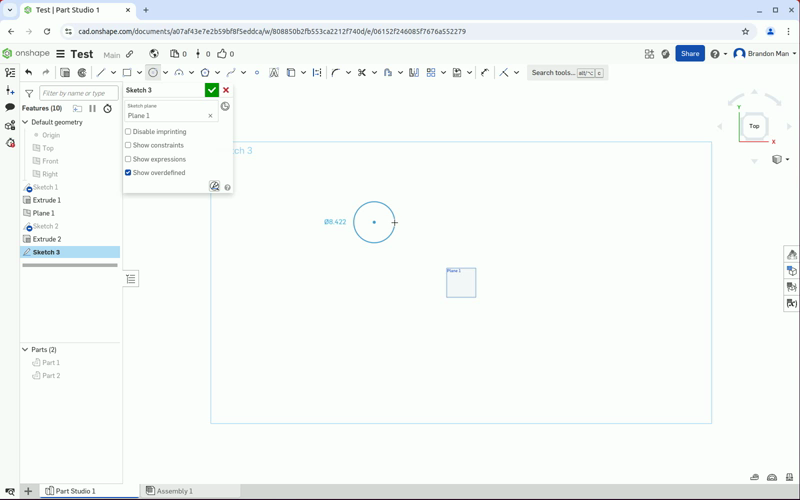
click(394, 222)
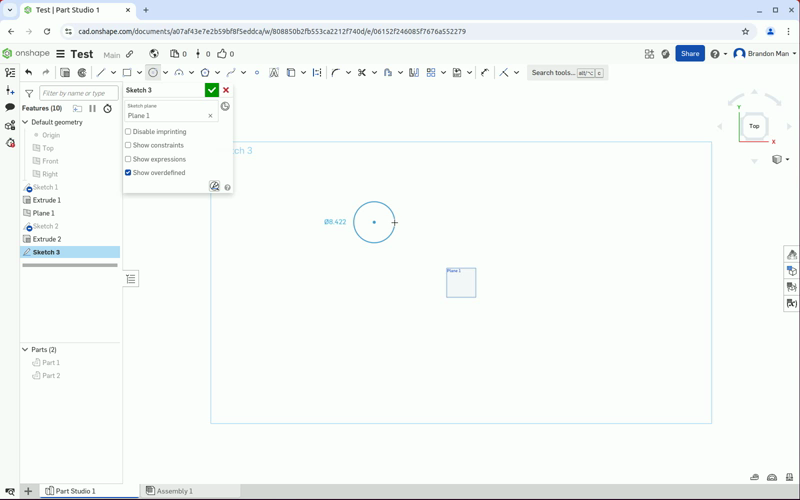
key(esc)
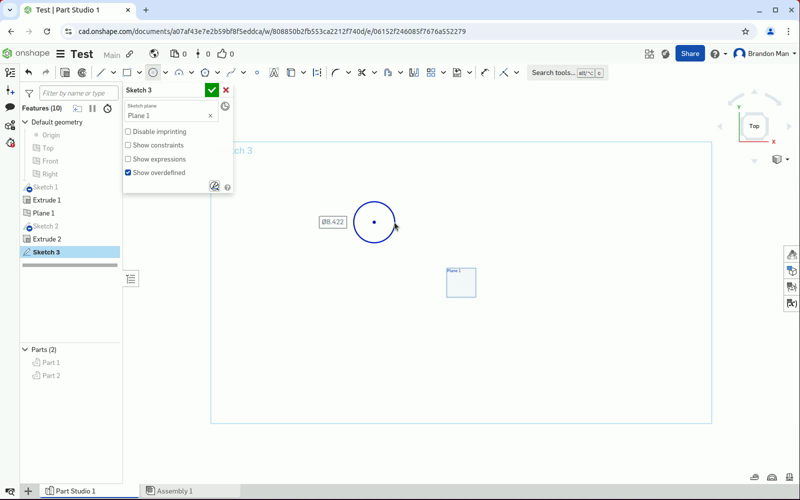
key(c)
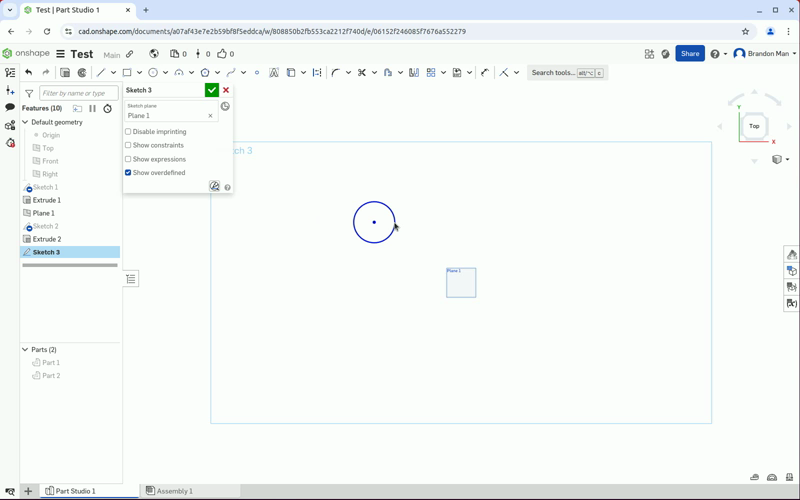
key_down(shift)
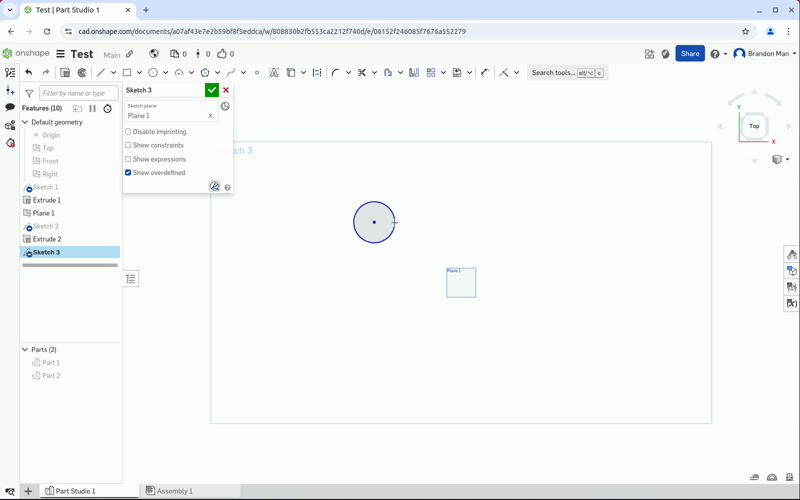
mouse_move(374, 222)
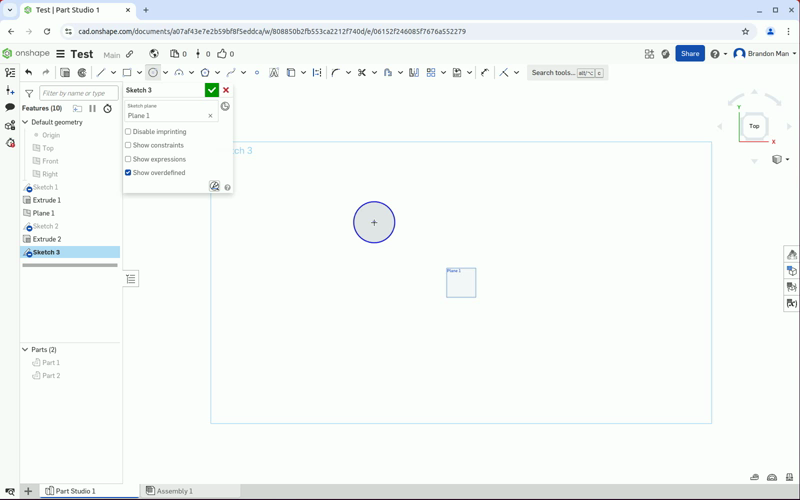
click(374, 222)
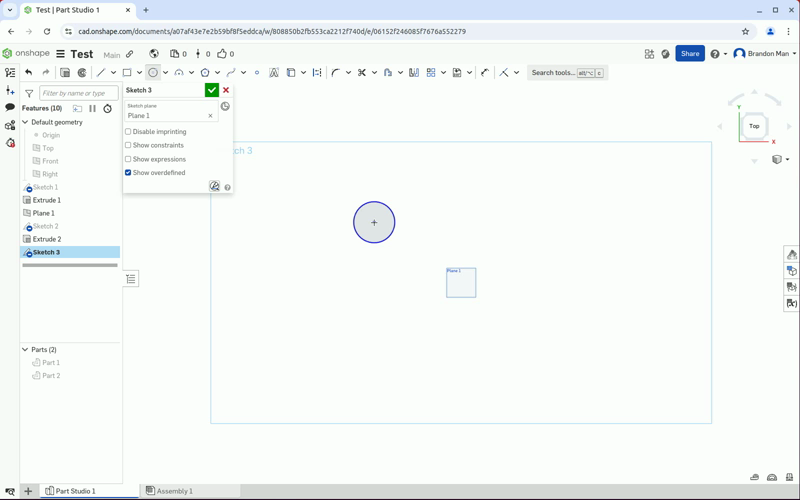
key_up(shift)
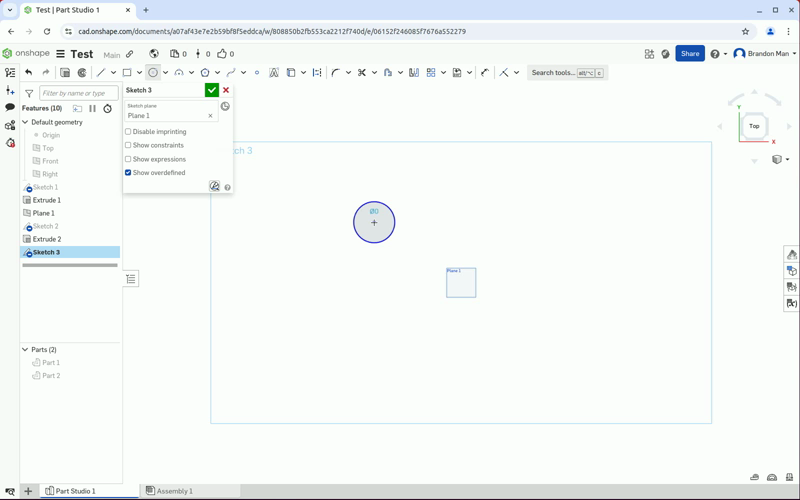
mouse_move(382, 222)
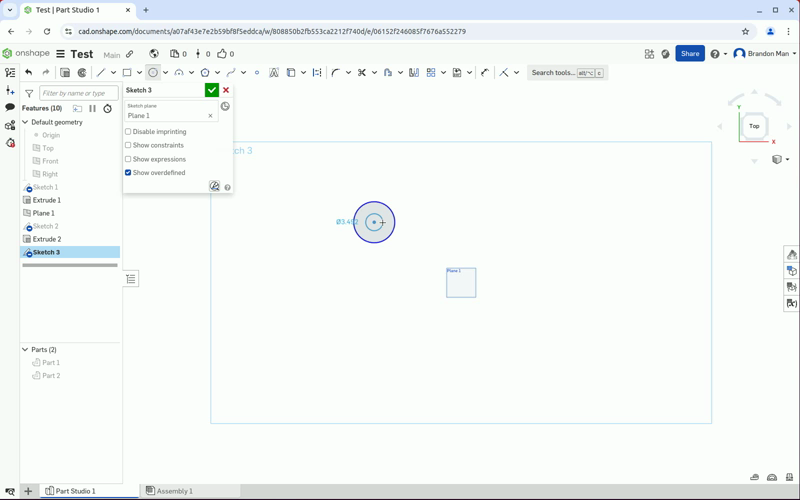
click(382, 222)
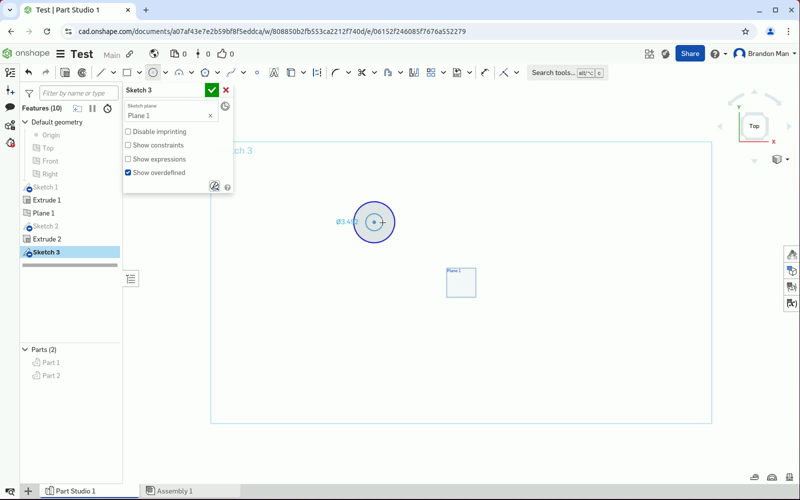
key(esc)
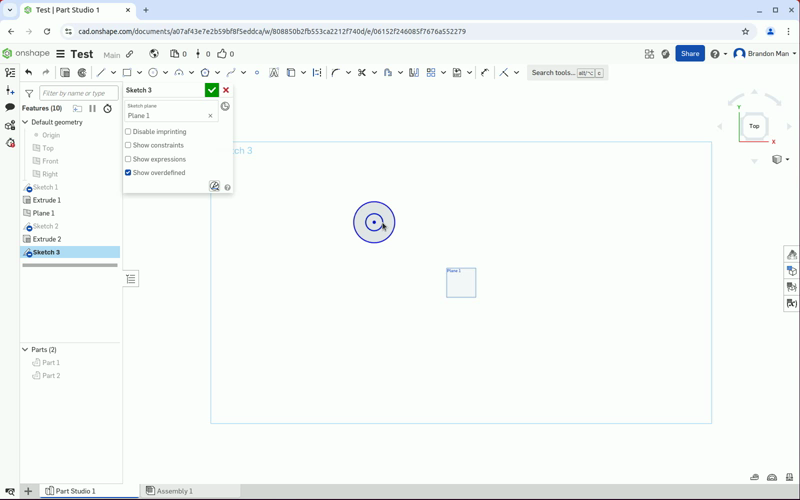
mouse_move(387, 219)
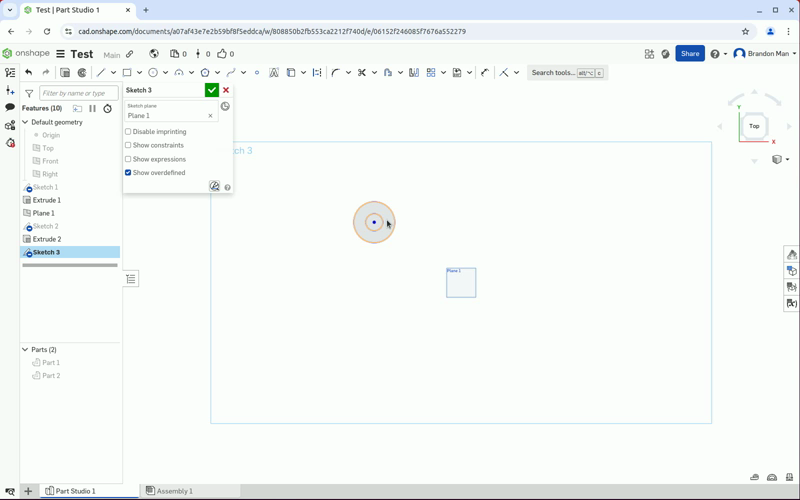
scroll(6)
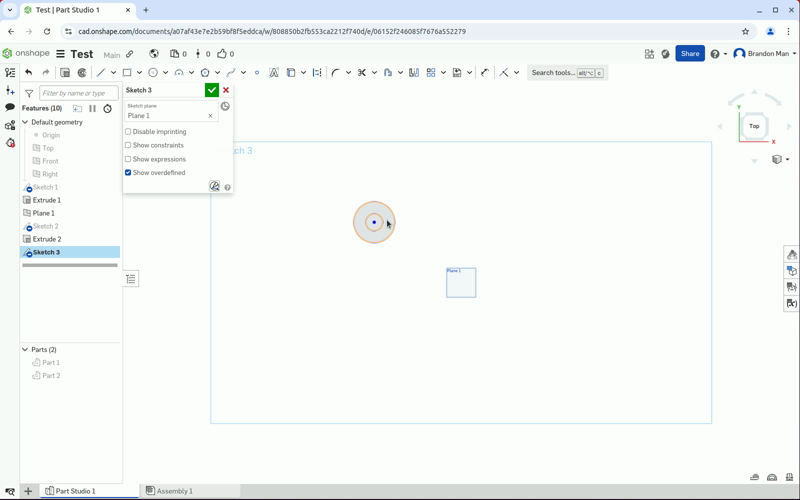
scroll(6)
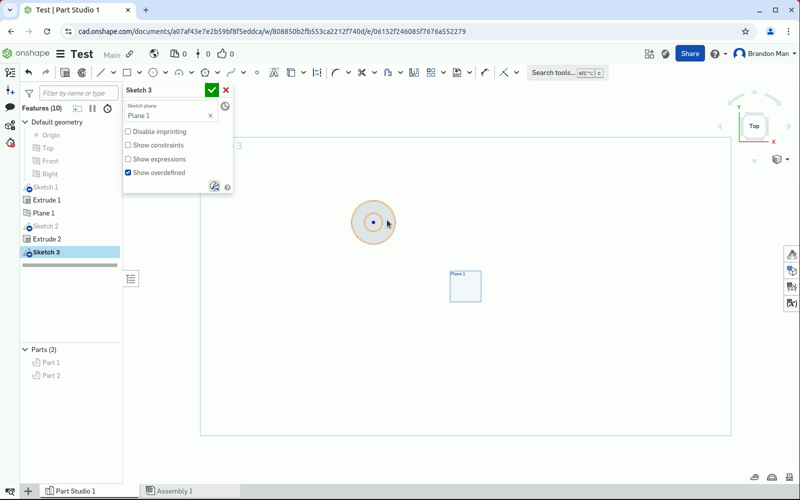
scroll(6)
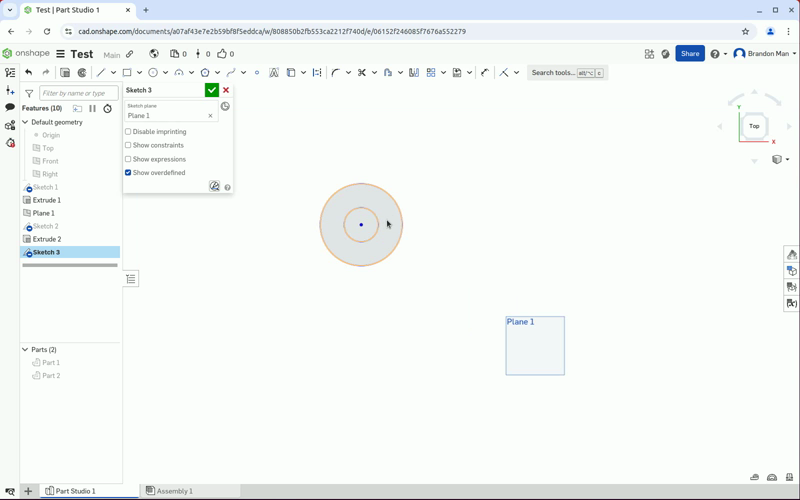
scroll(6)
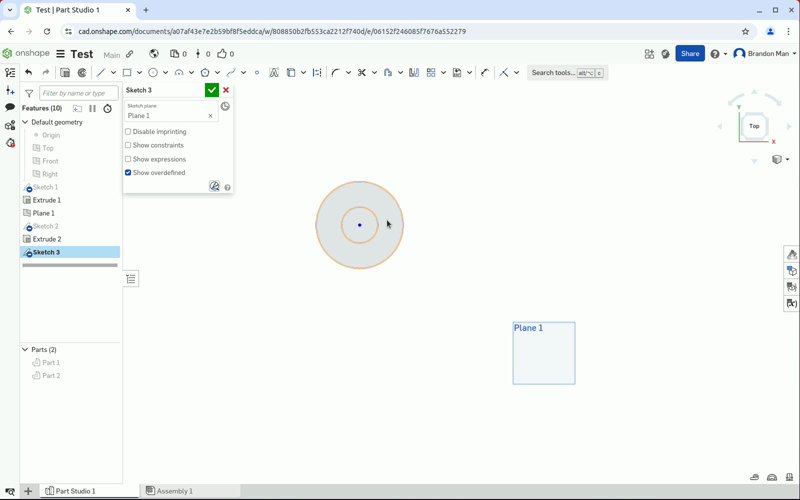
scroll(6)
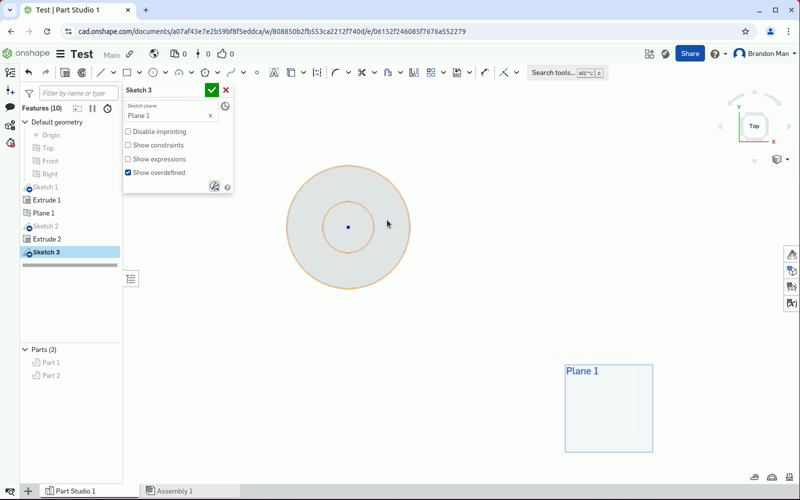
scroll(6)
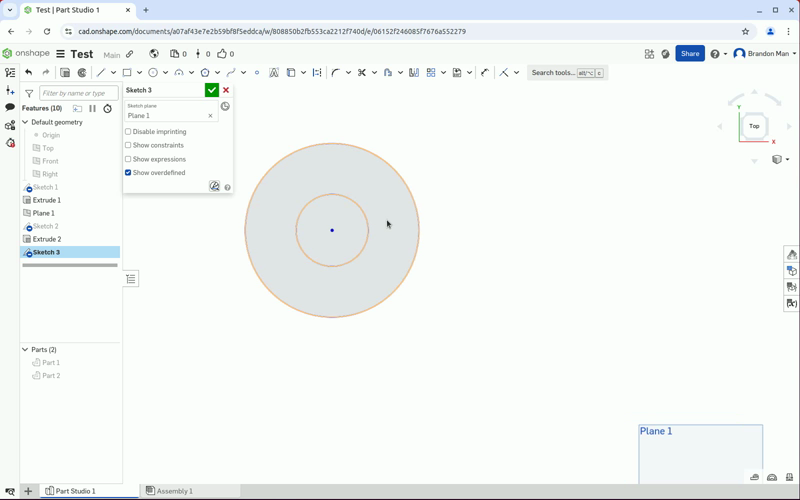
scroll(6)
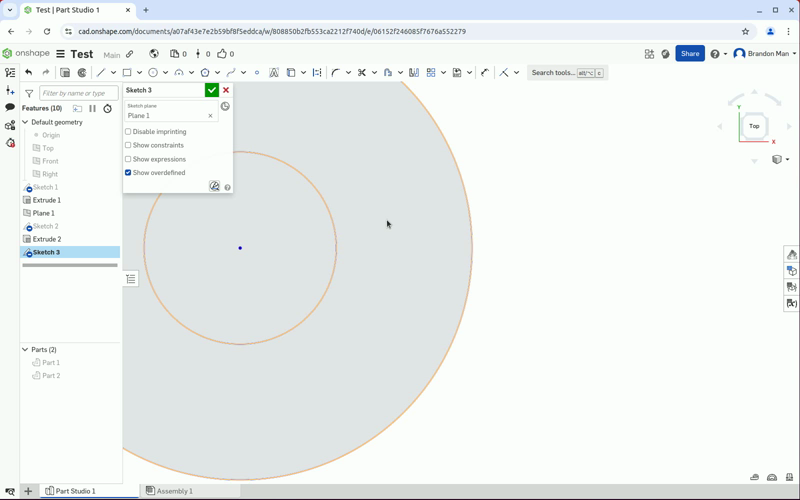
click(387, 219)
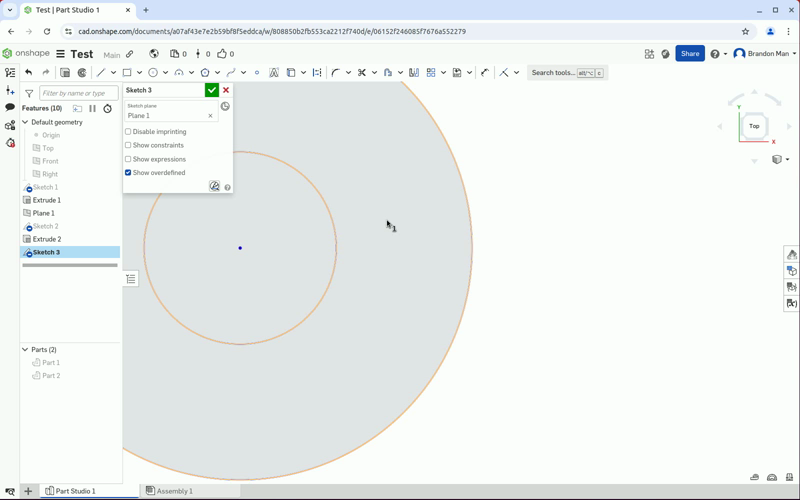
scroll(-6)
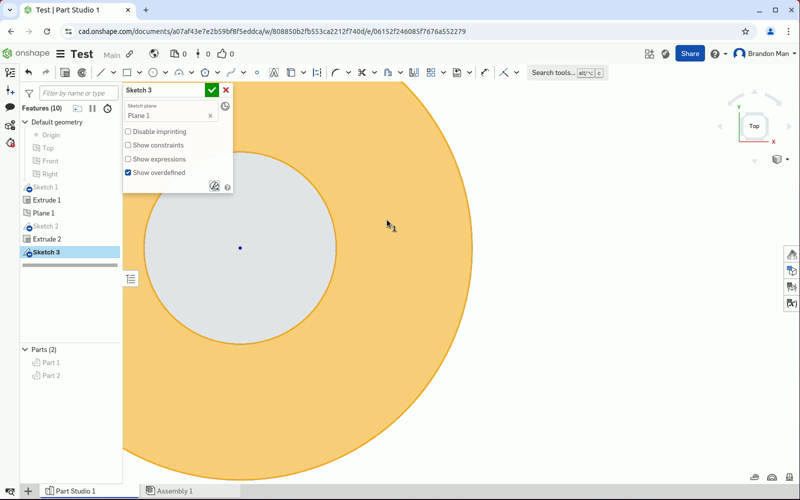
scroll(-6)
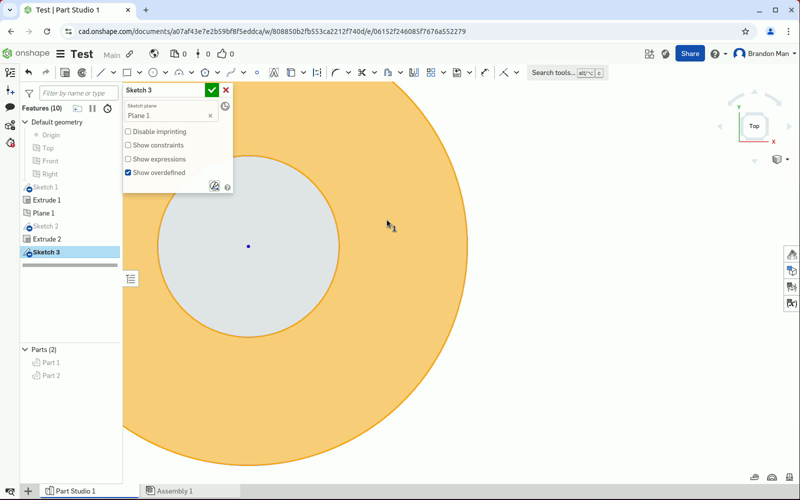
scroll(-6)
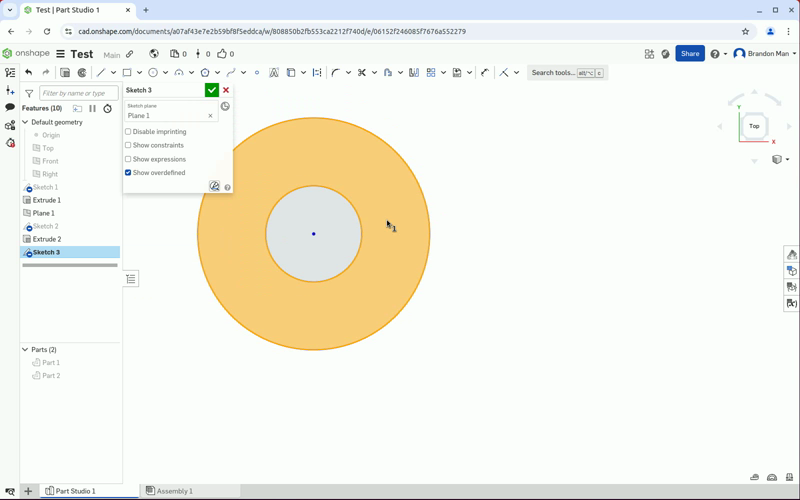
scroll(-6)
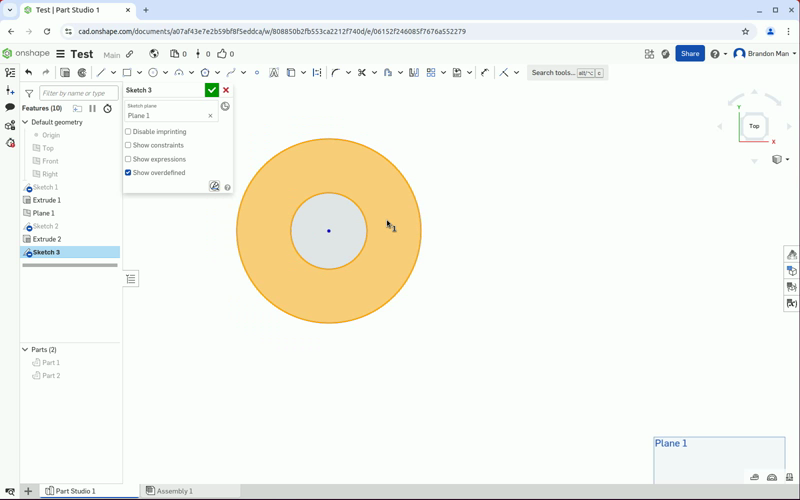
scroll(-6)
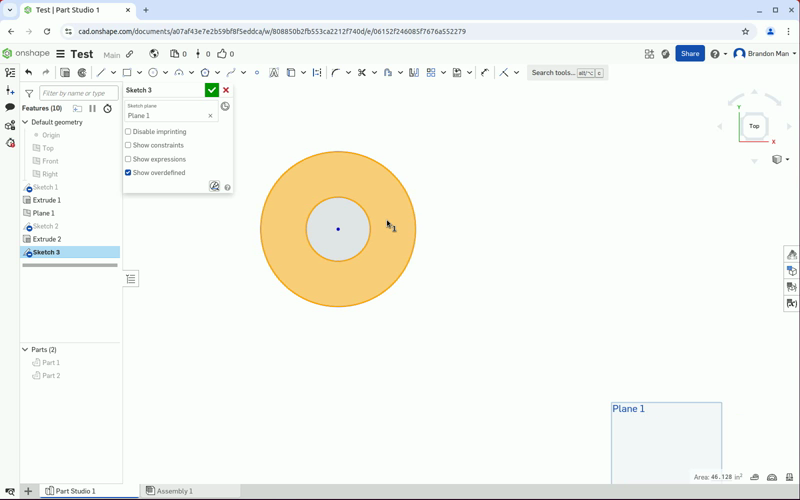
scroll(-6)
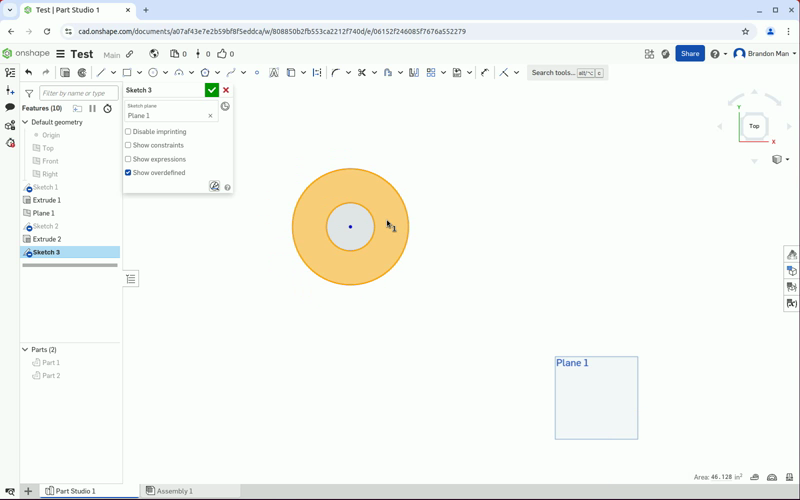
scroll(-6)
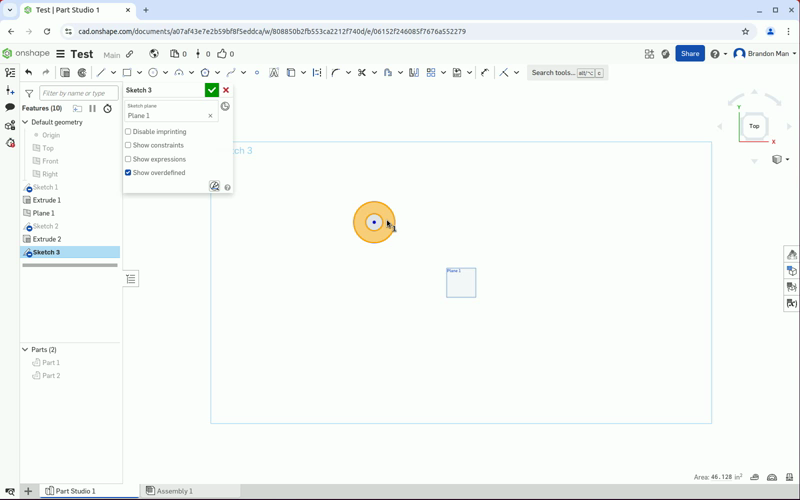
mouse_move(73, 352)
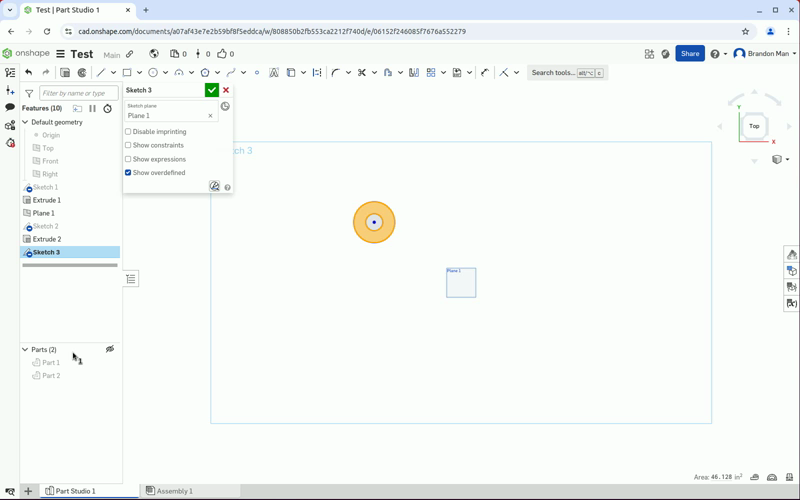
key(shift+y)
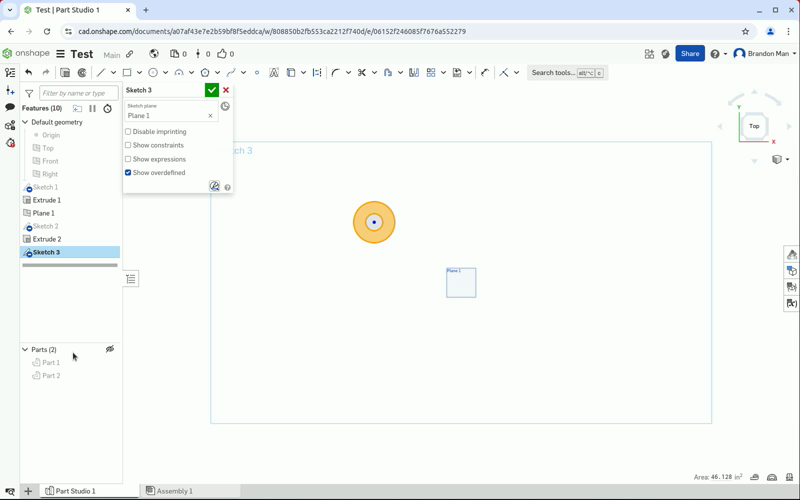
key(shift+e)
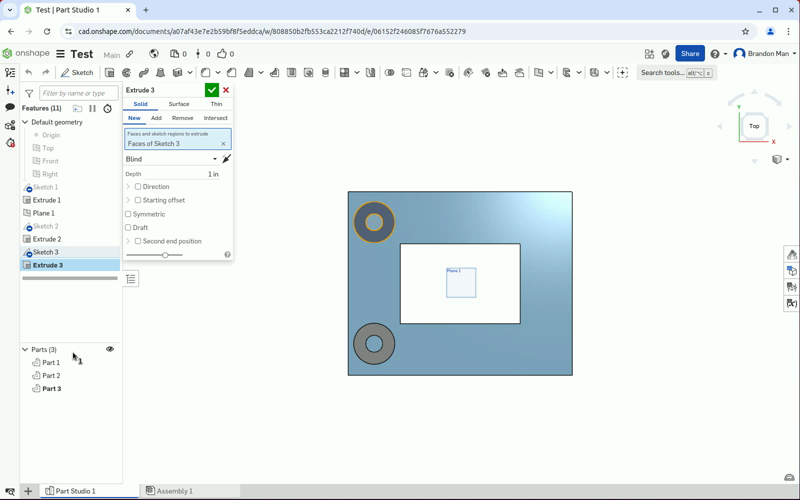
mouse_move(143, 106)
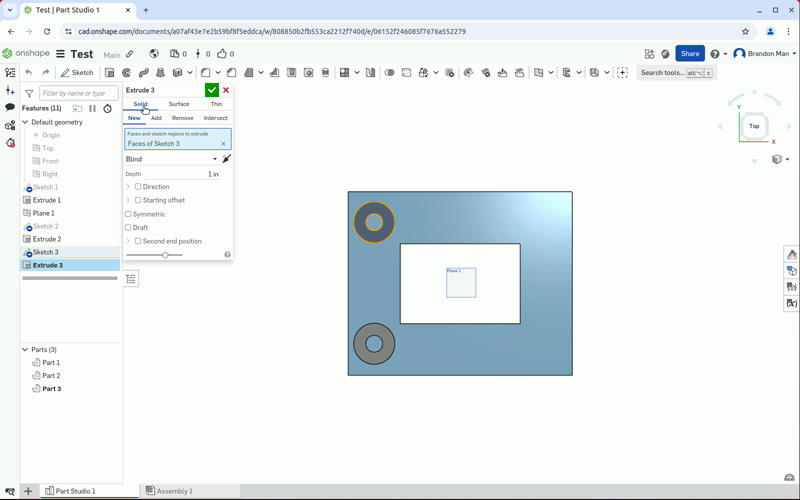
click(143, 106)
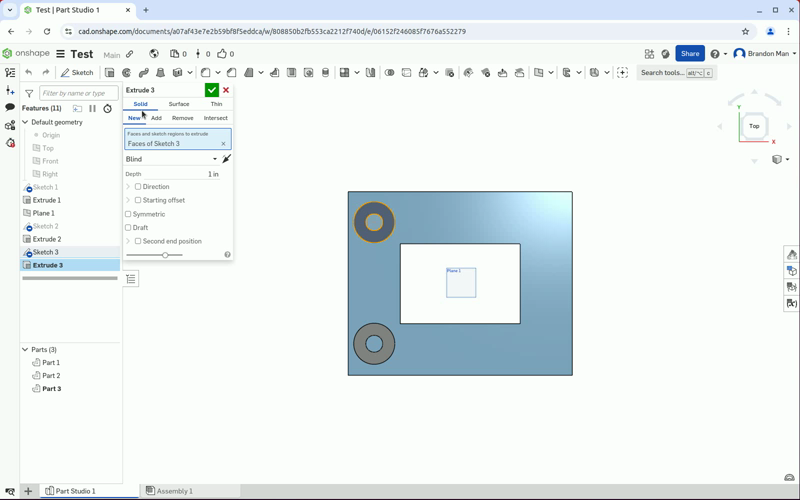
mouse_move(137, 120)
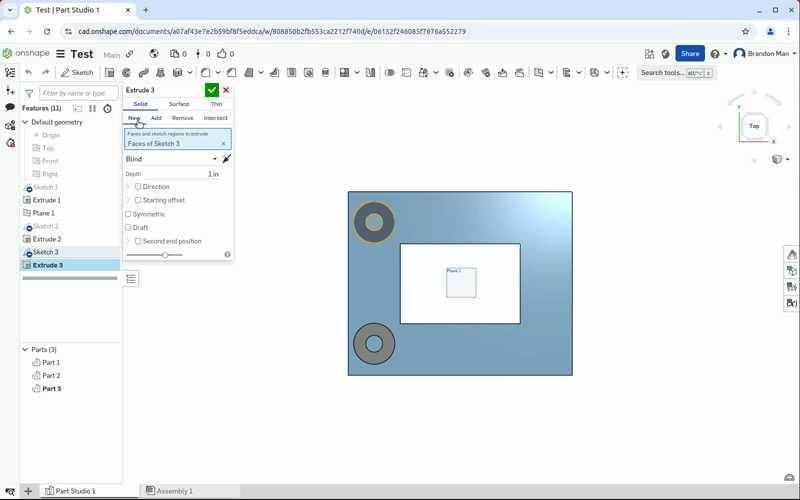
click(137, 120)
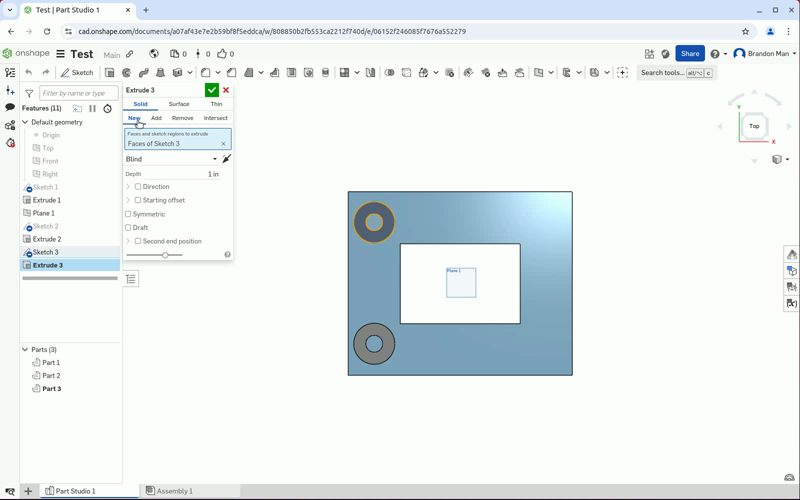
key(tab, 4)
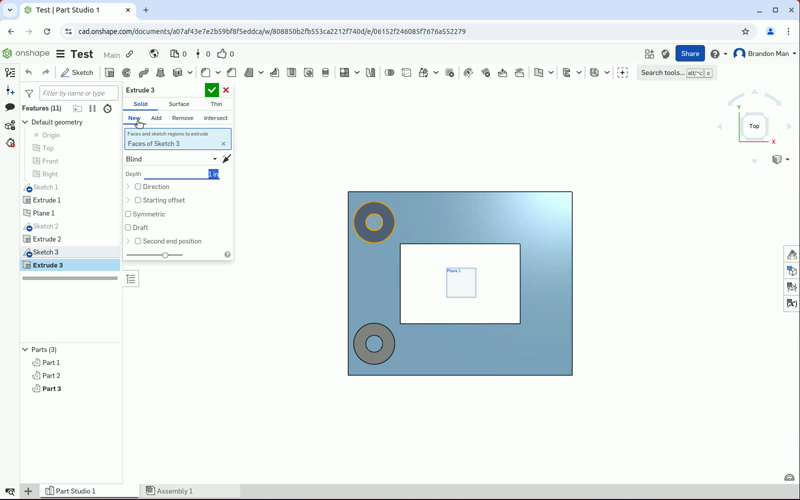
text(5.296)
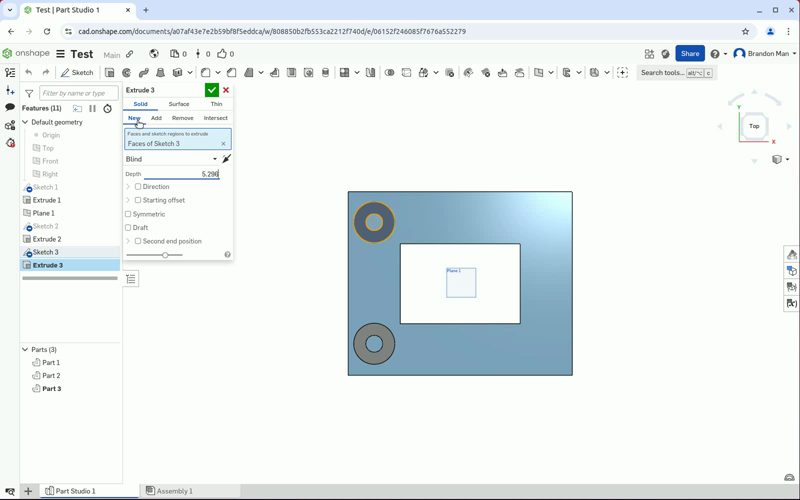
key(enter)
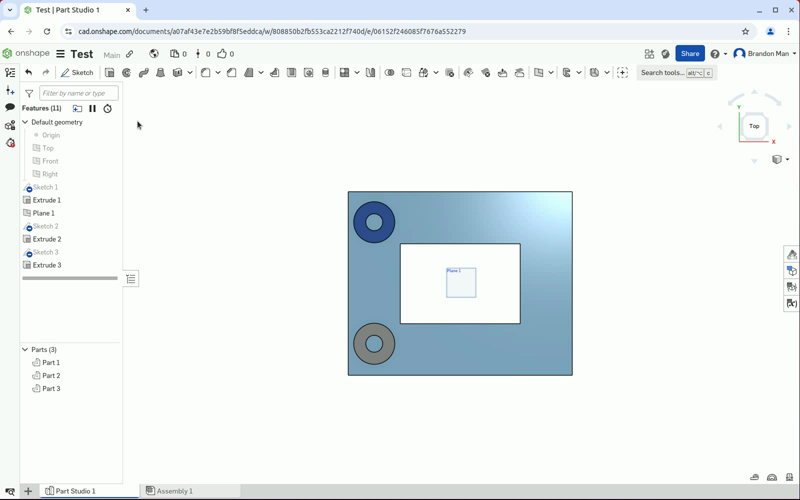
key(shift+h)
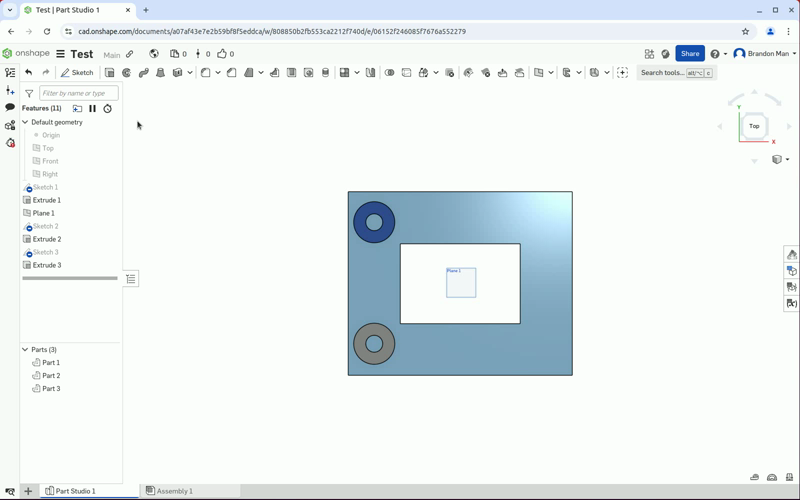
key(shift+h)
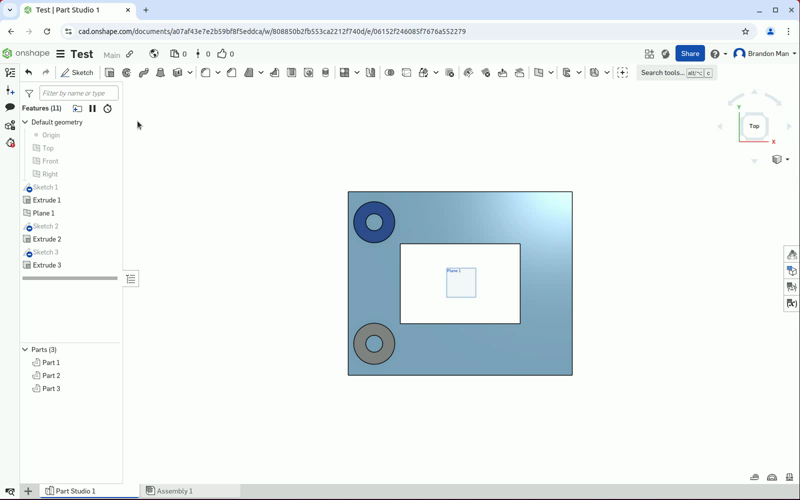
mouse_move(73, 189)
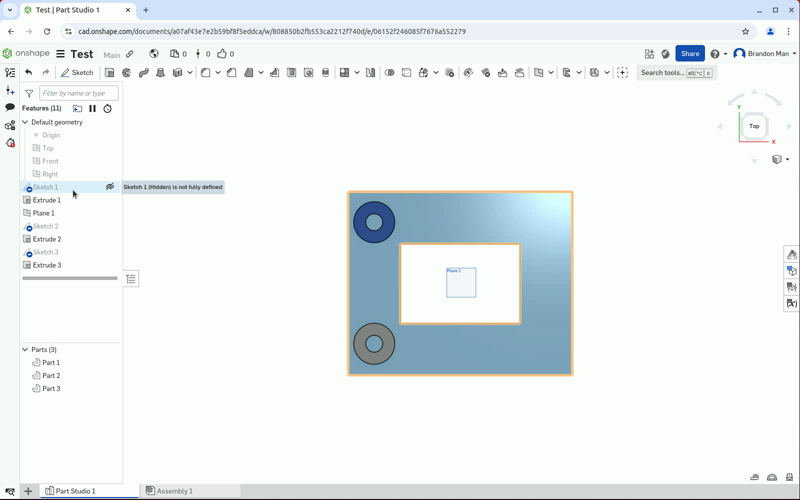
click(73, 189)
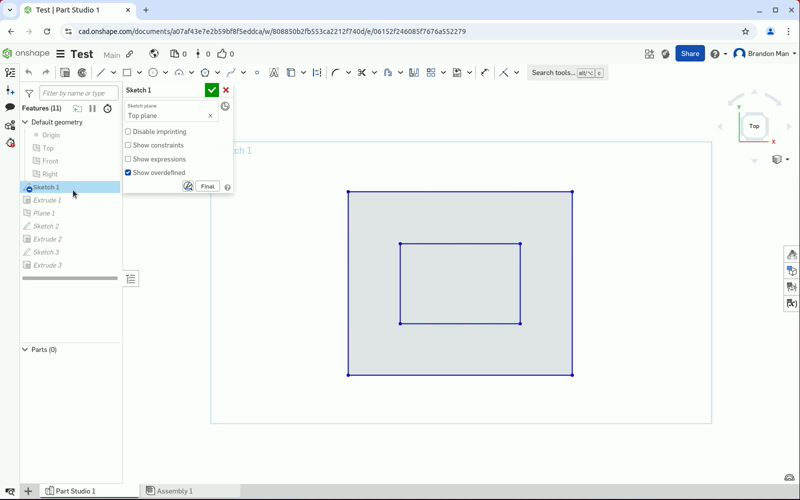
mouse_move(229, 92)
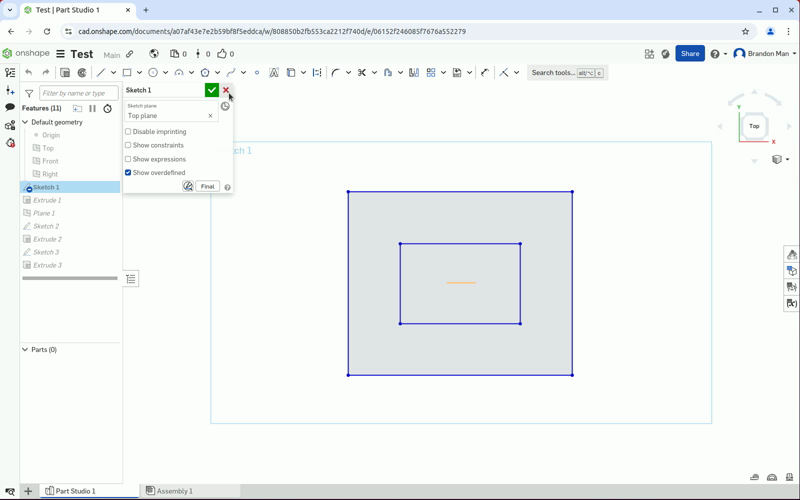
click(229, 92)
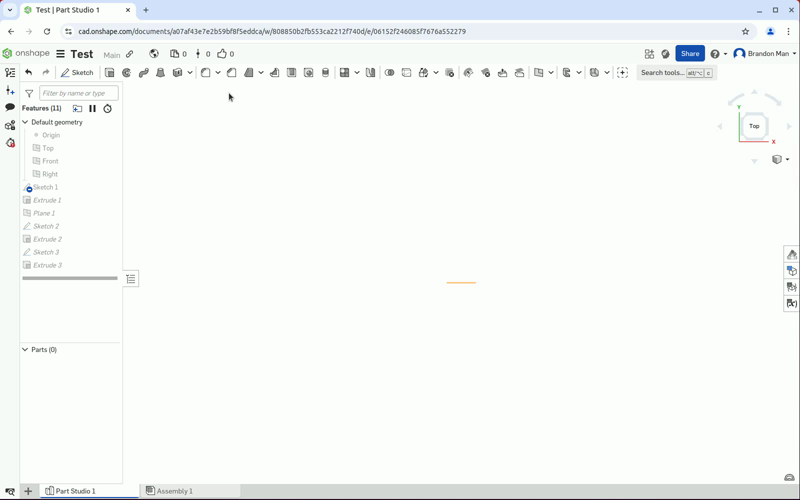
key(shift+s)
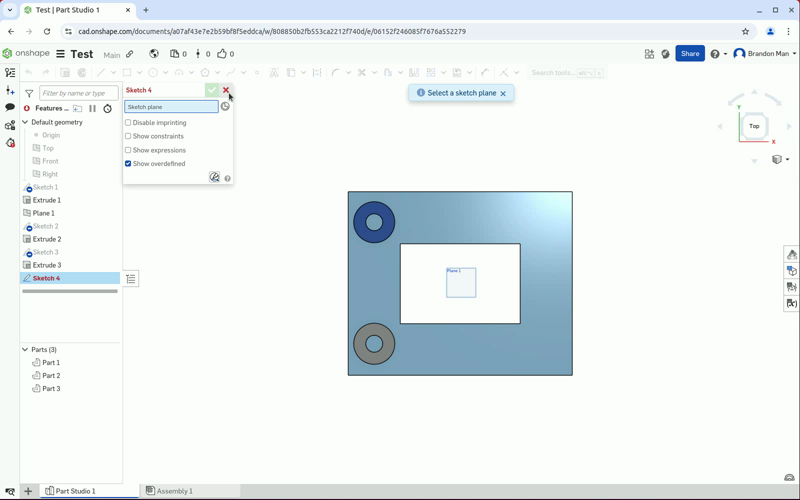
mouse_move(73, 215)
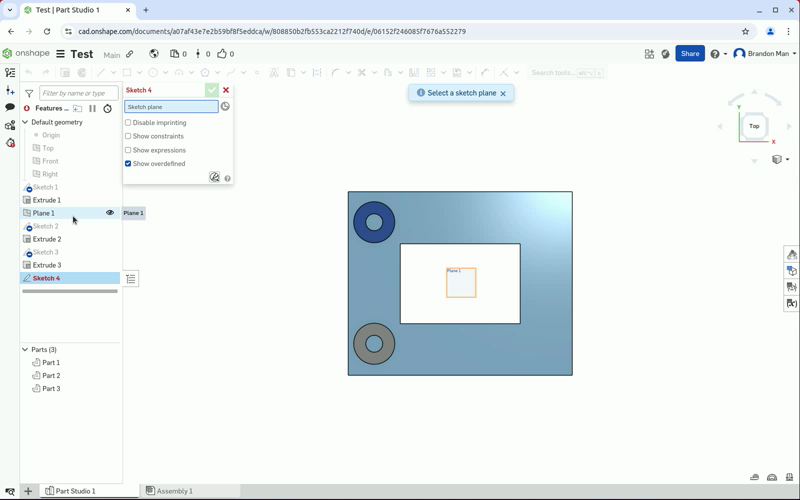
click(73, 215)
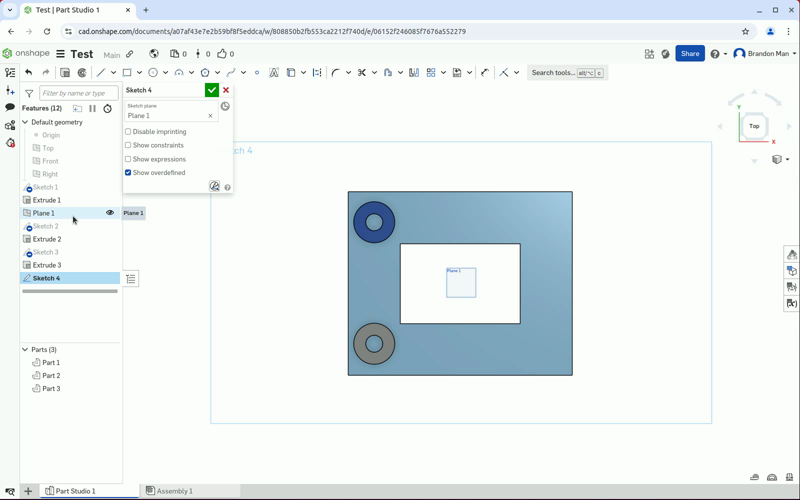
mouse_move(73, 352)
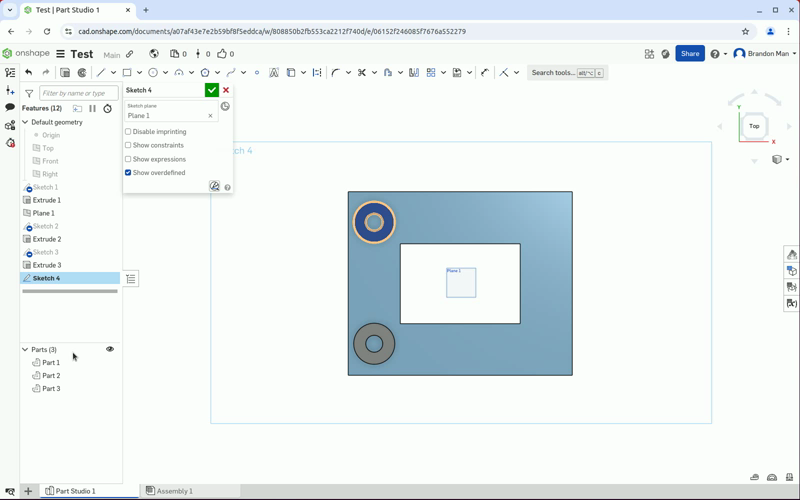
key(y)
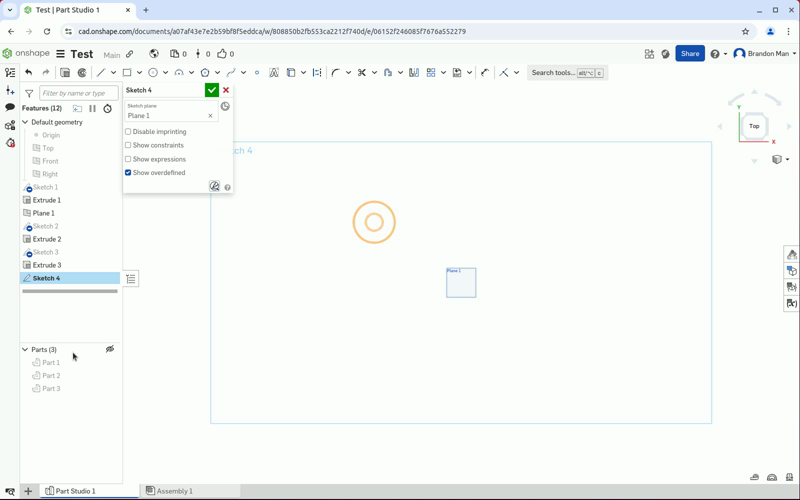
key(c)
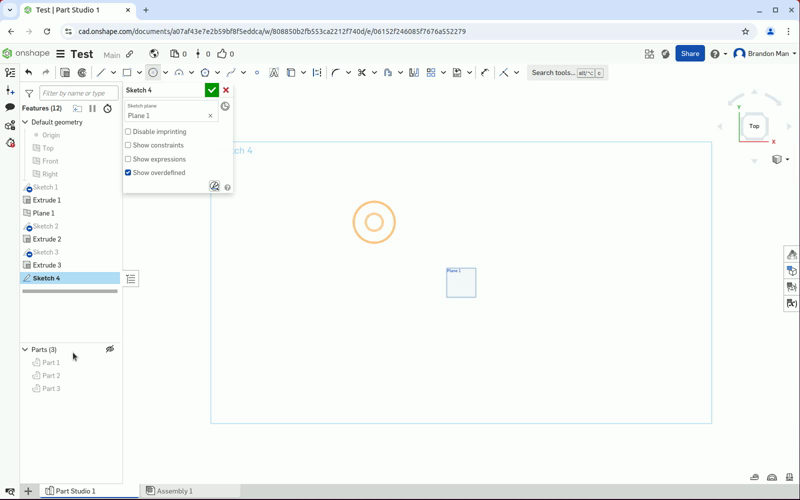
key_down(shift)
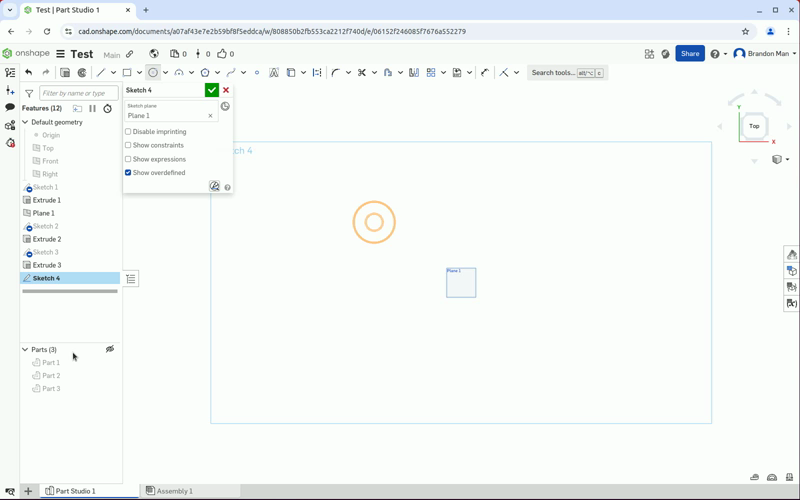
mouse_move(548, 343)
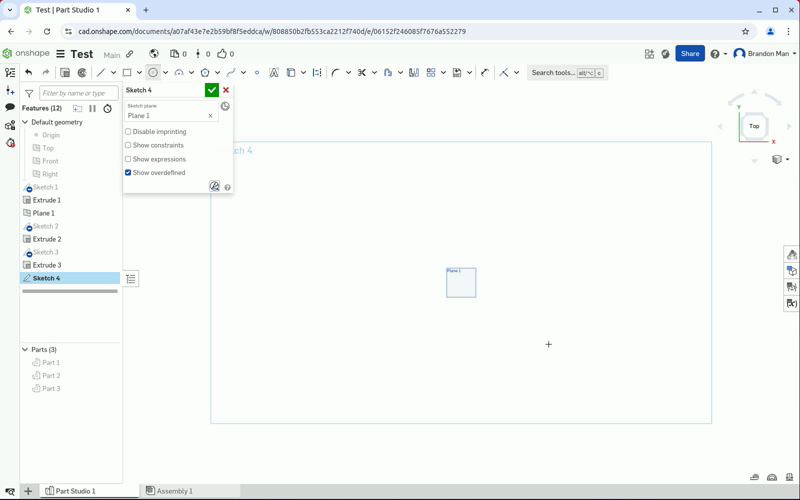
click(548, 343)
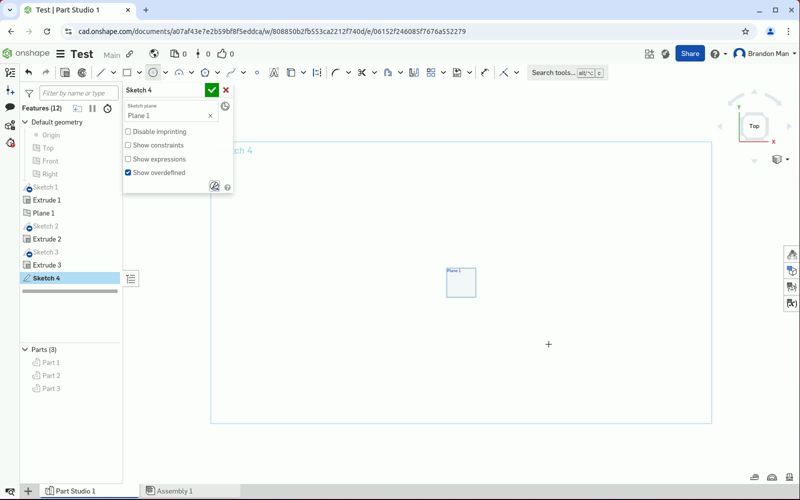
key_up(shift)
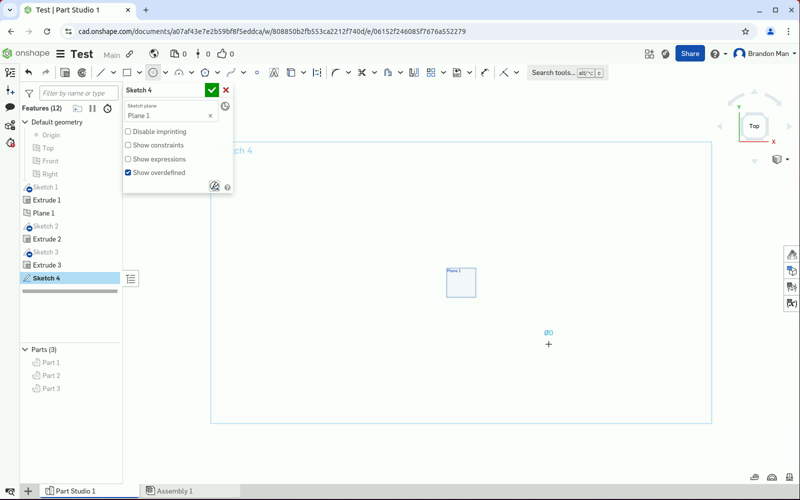
mouse_move(569, 343)
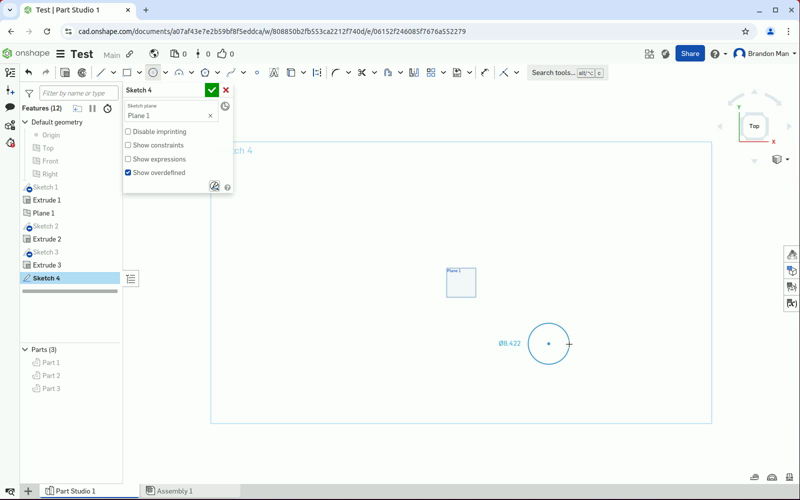
click(569, 343)
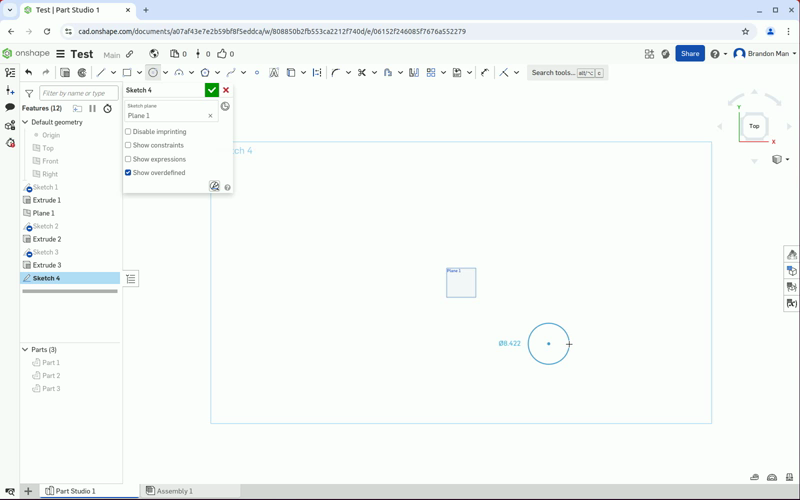
key(esc)
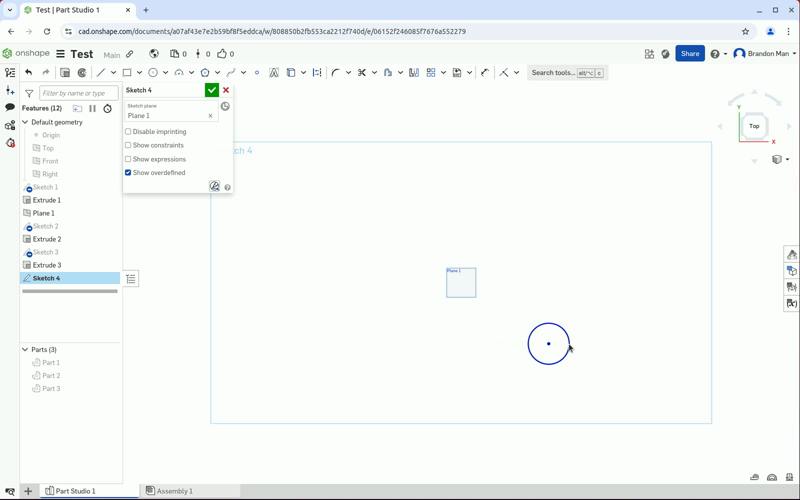
key(c)
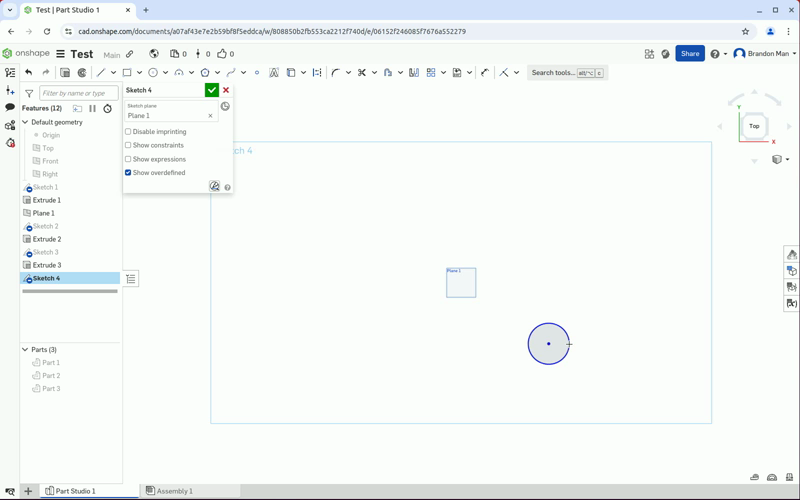
key_down(shift)
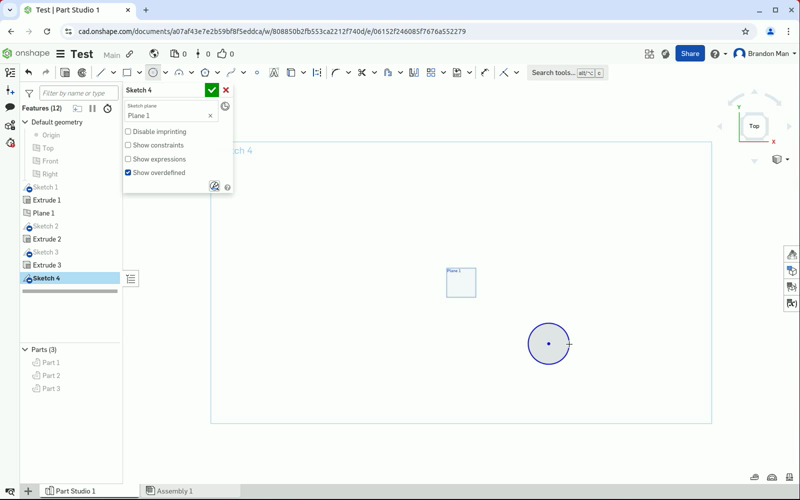
mouse_move(548, 343)
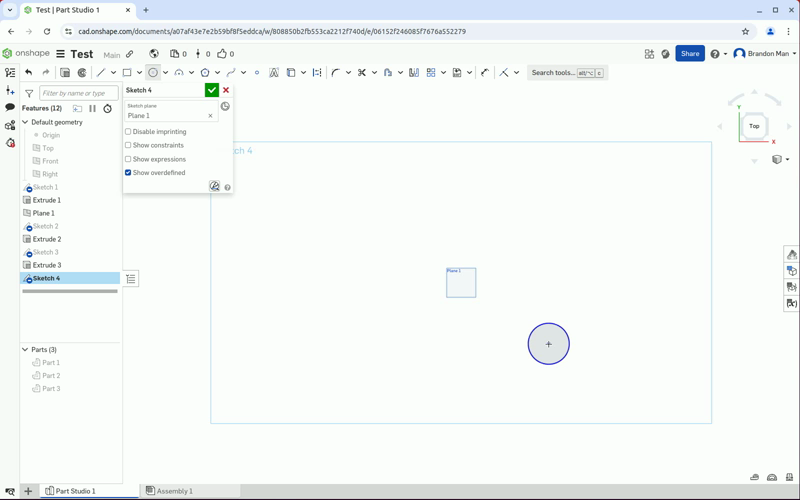
click(548, 343)
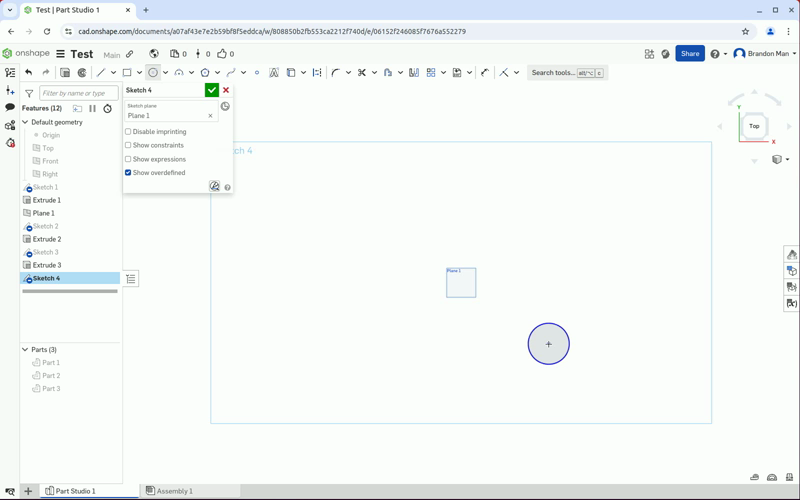
key_up(shift)
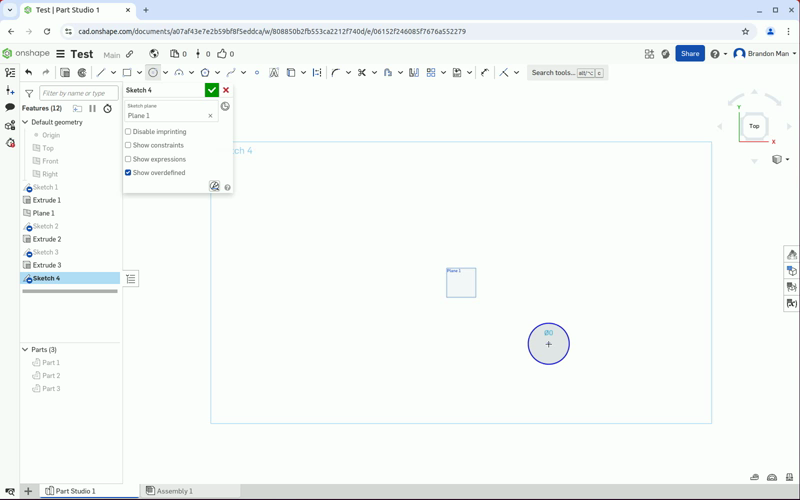
mouse_move(557, 343)
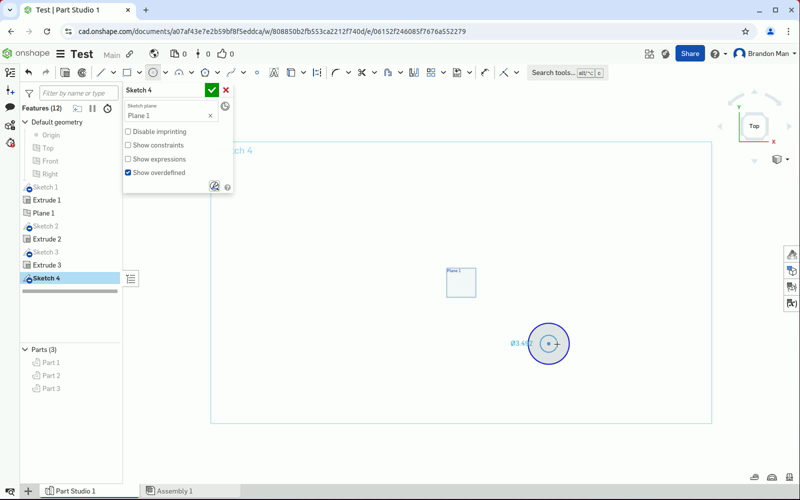
click(557, 343)
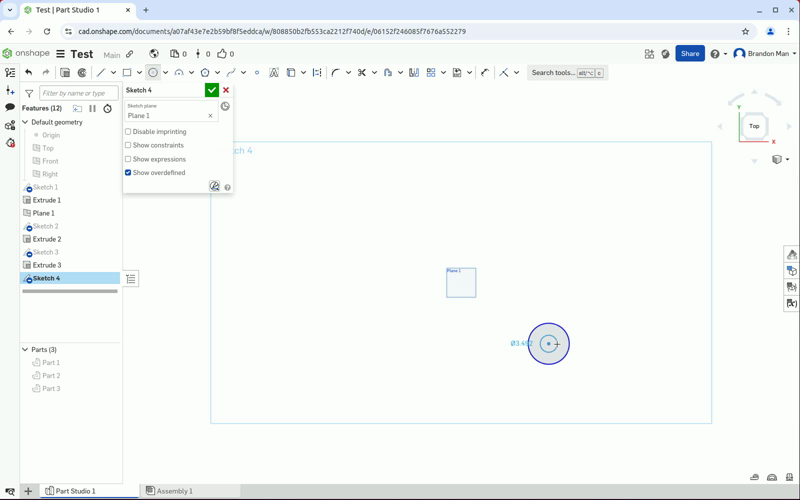
key(esc)
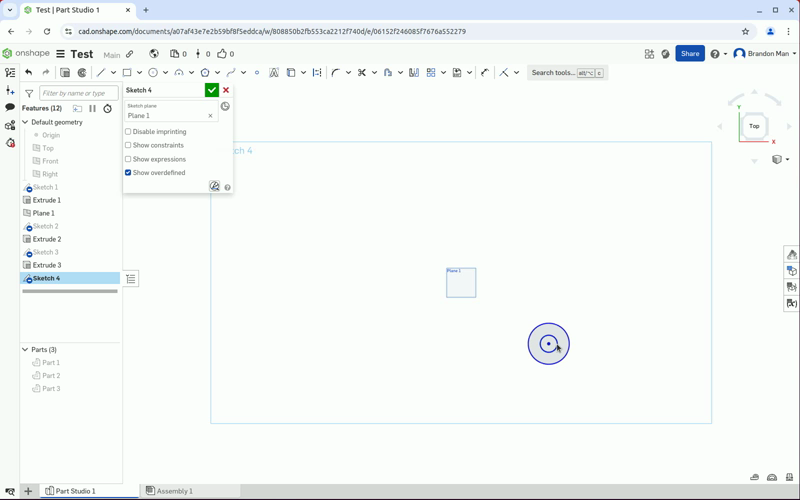
mouse_move(537, 350)
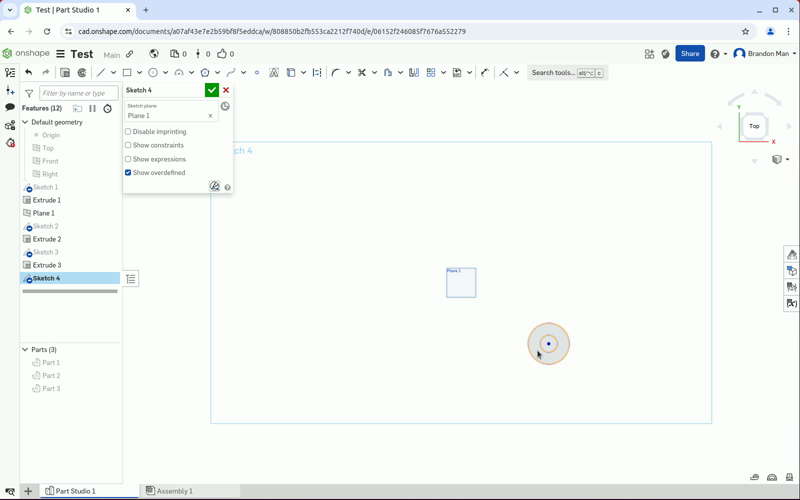
scroll(6)
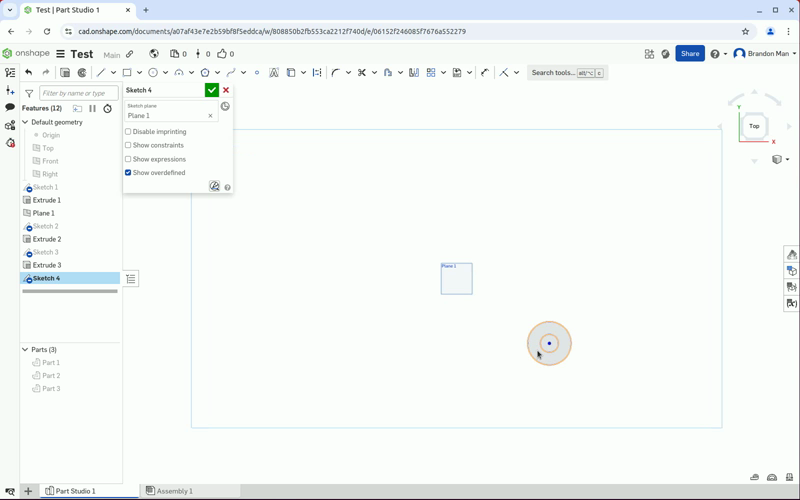
scroll(6)
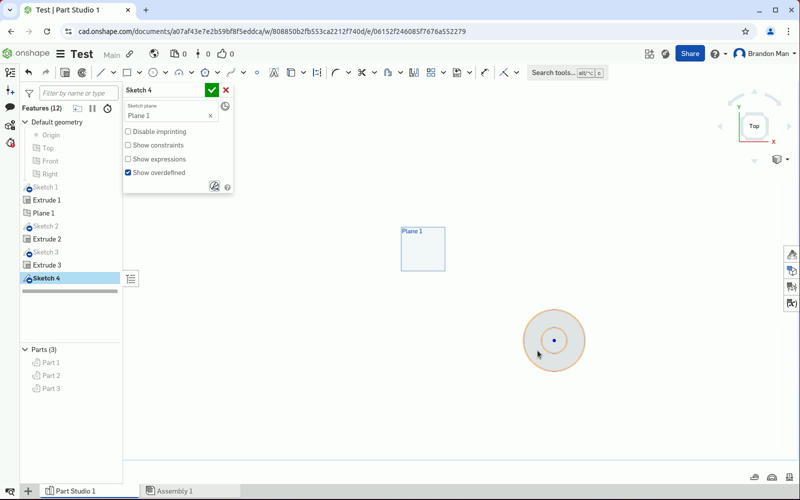
scroll(6)
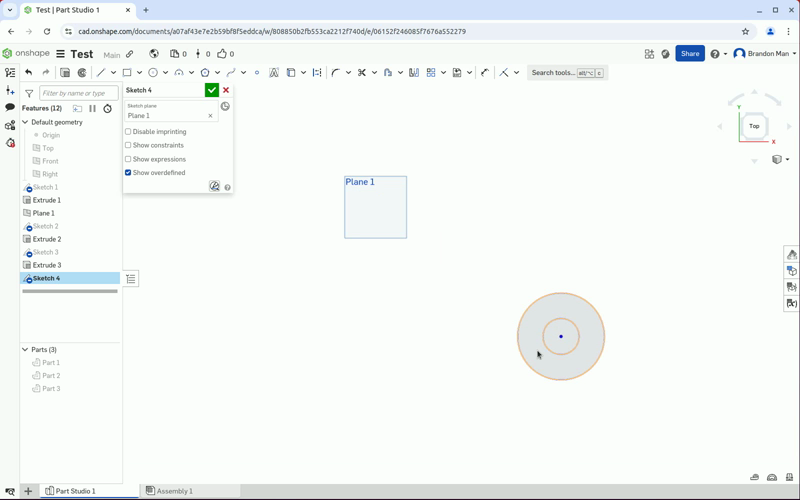
scroll(6)
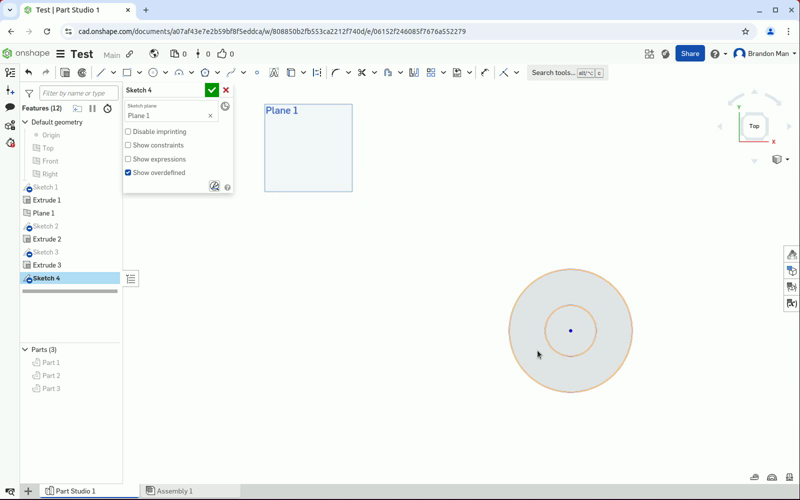
scroll(6)
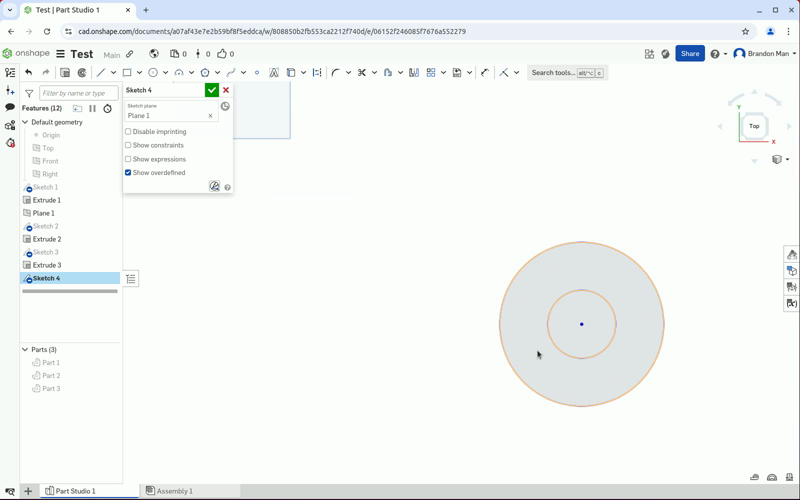
scroll(6)
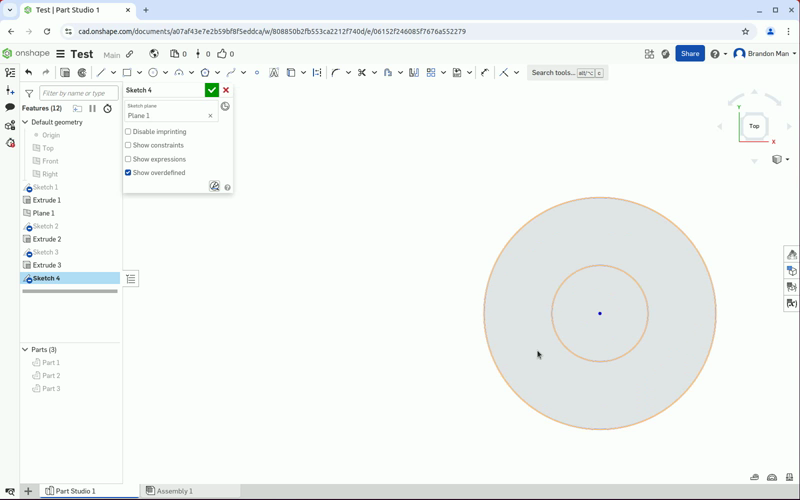
scroll(6)
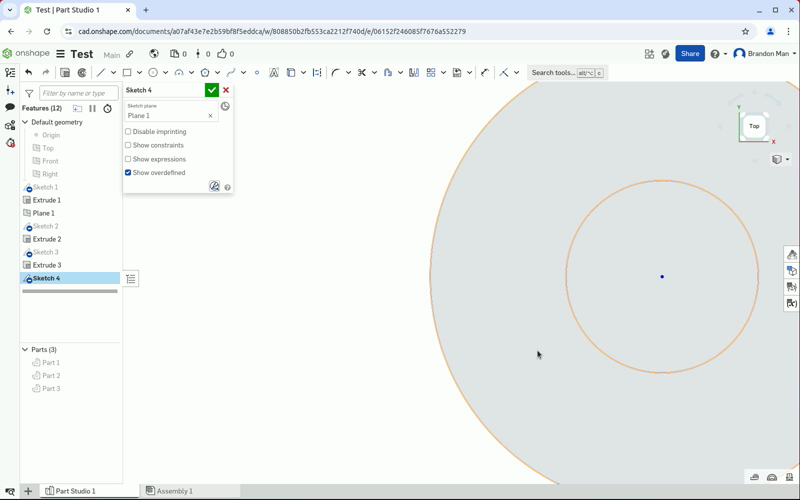
click(537, 350)
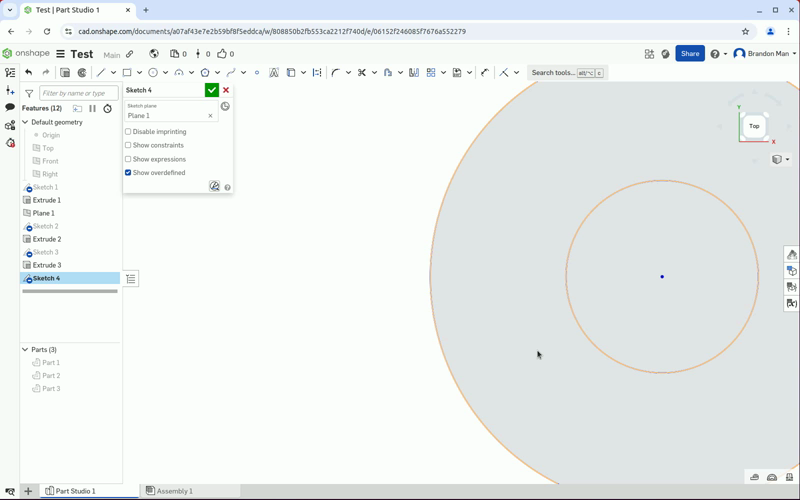
scroll(-6)
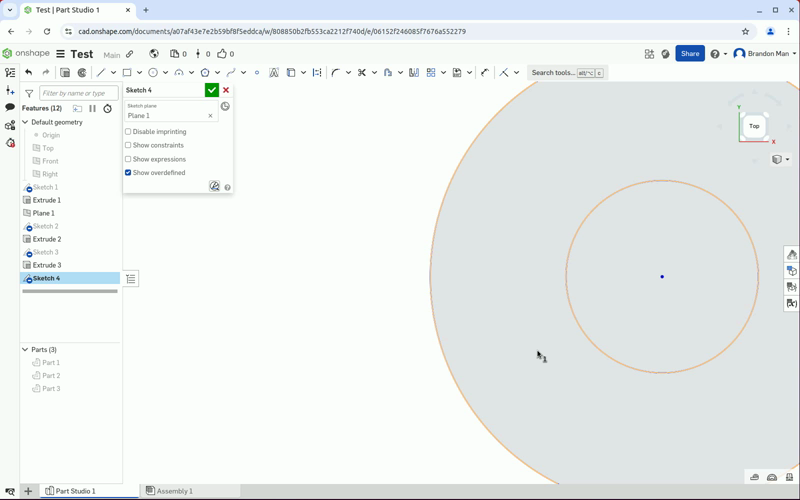
scroll(-6)
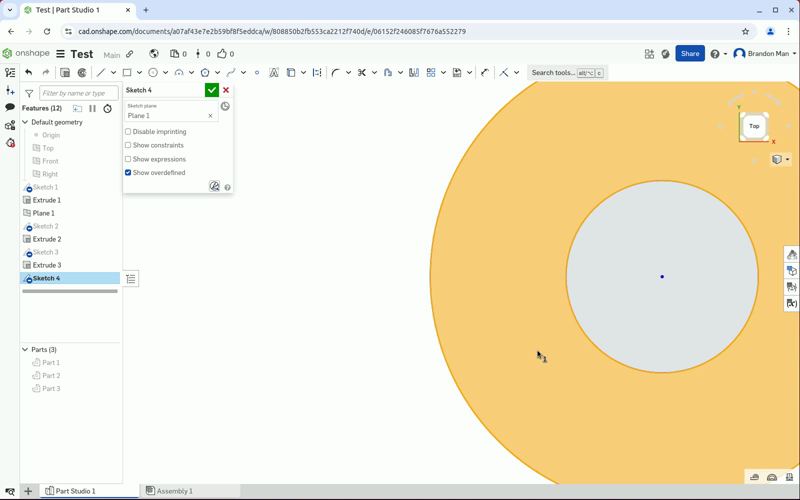
scroll(-6)
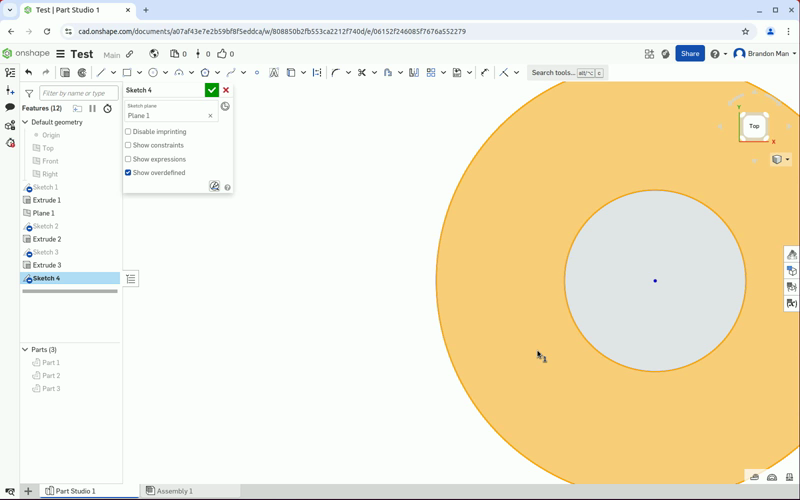
scroll(-6)
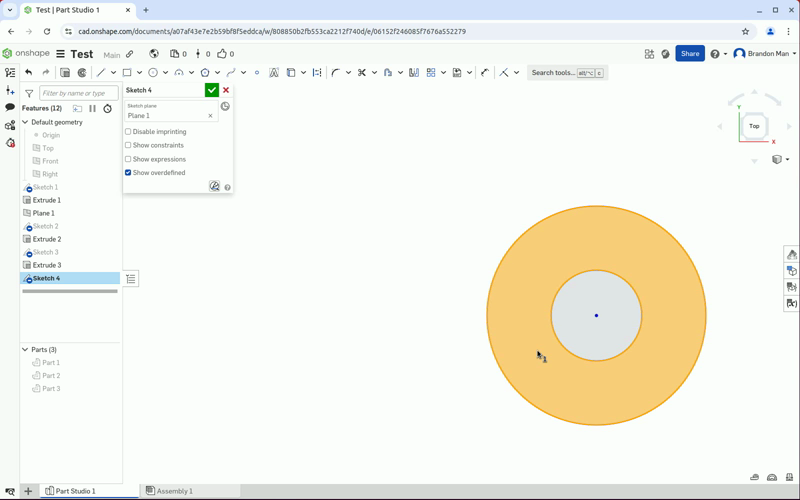
scroll(-6)
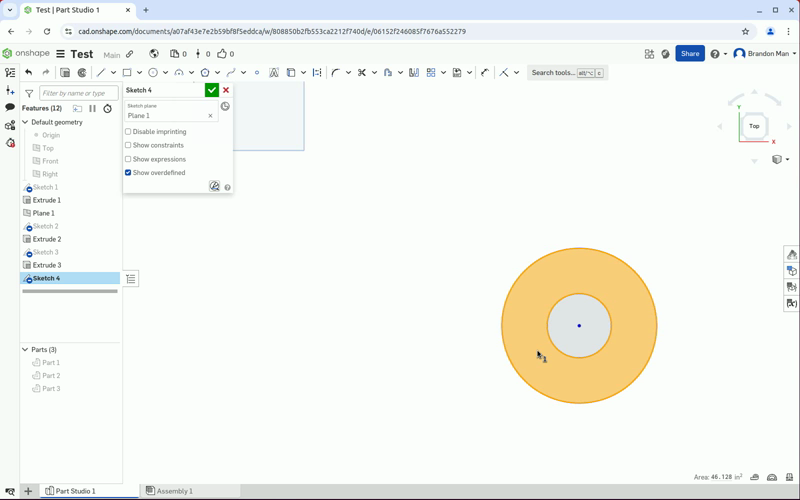
scroll(-6)
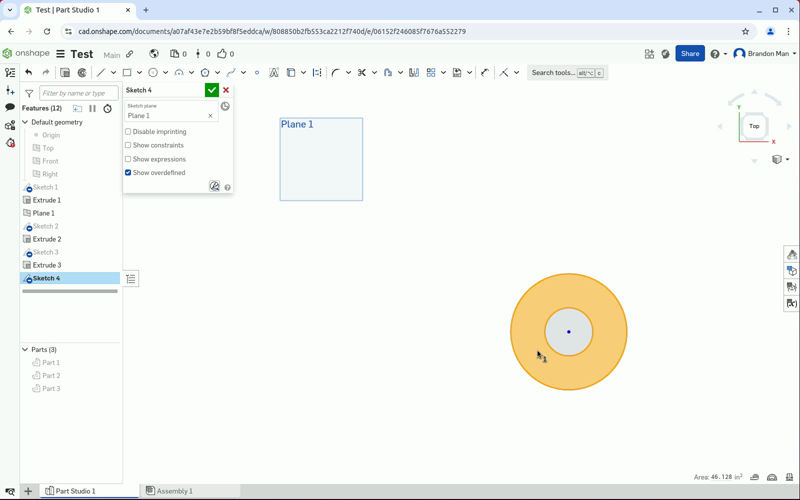
scroll(-6)
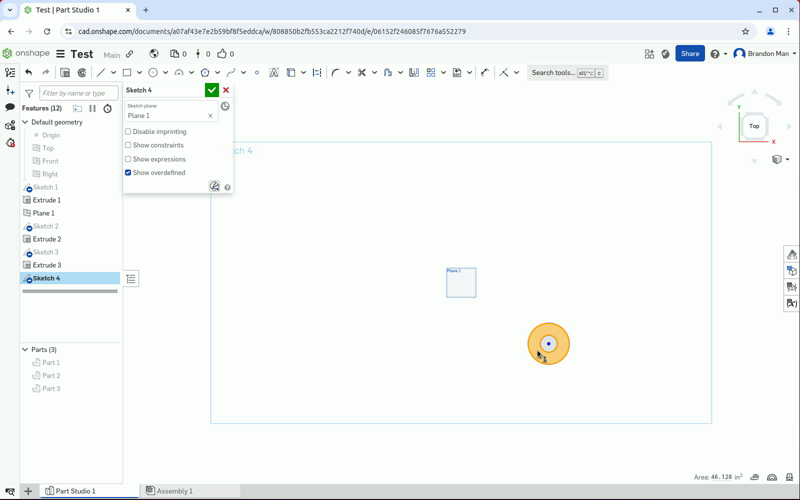
mouse_move(73, 352)
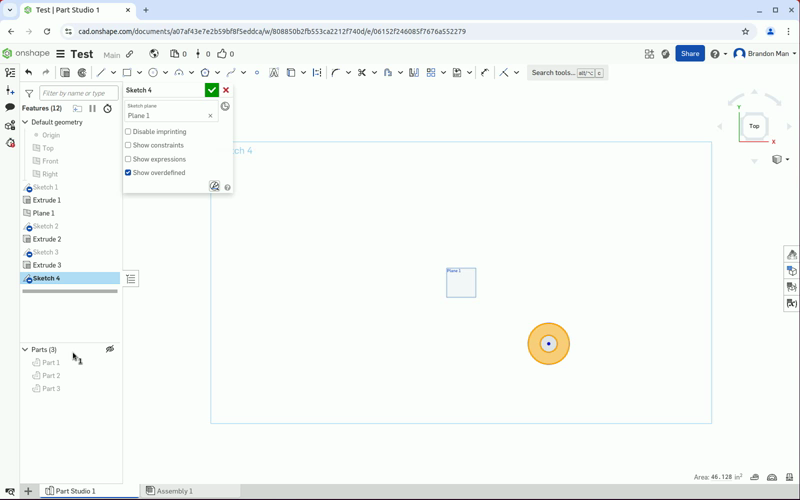
key(shift+y)
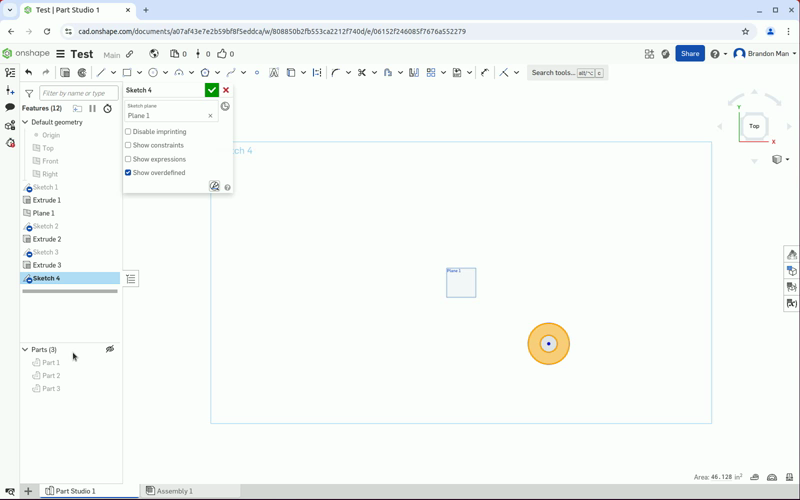
key(shift+e)
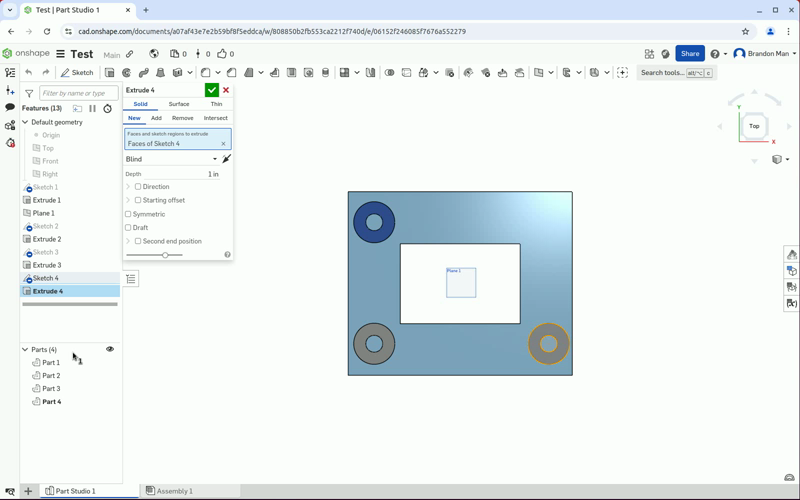
mouse_move(143, 106)
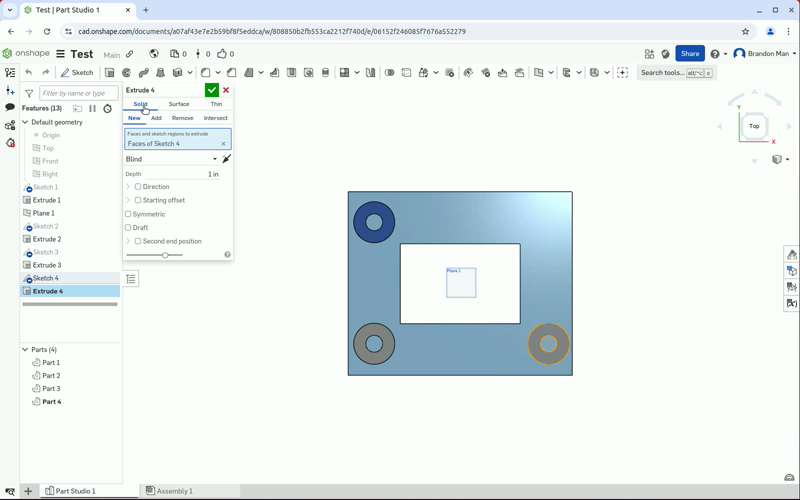
click(143, 106)
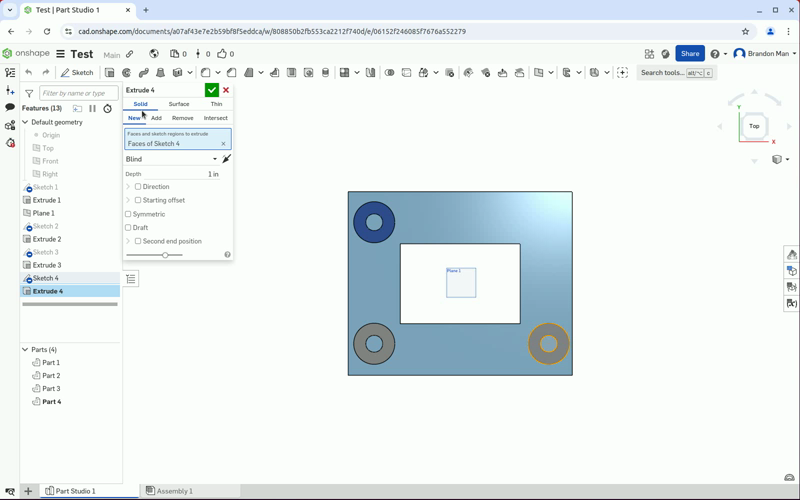
mouse_move(137, 120)
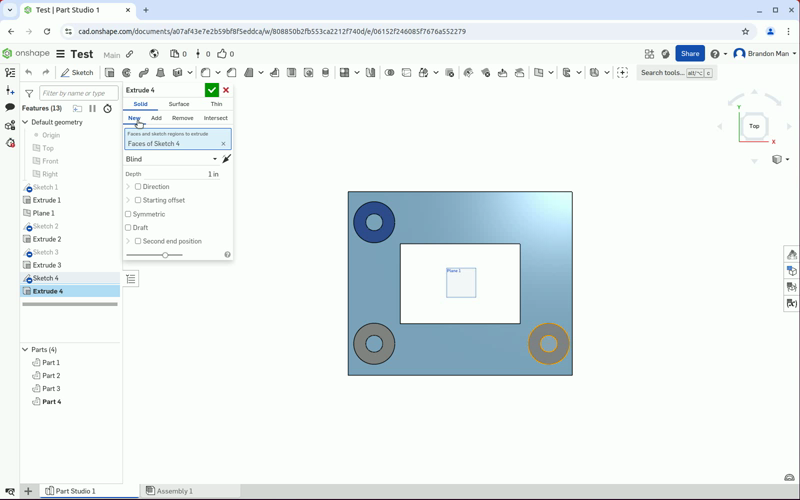
click(137, 120)
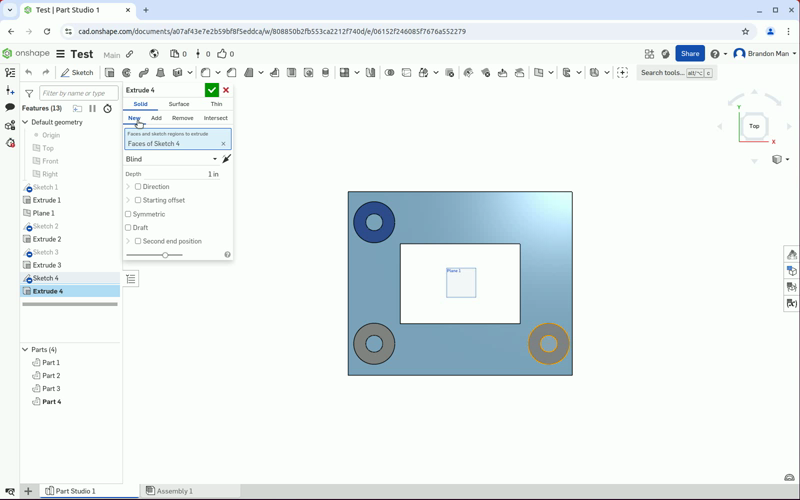
key(tab, 4)
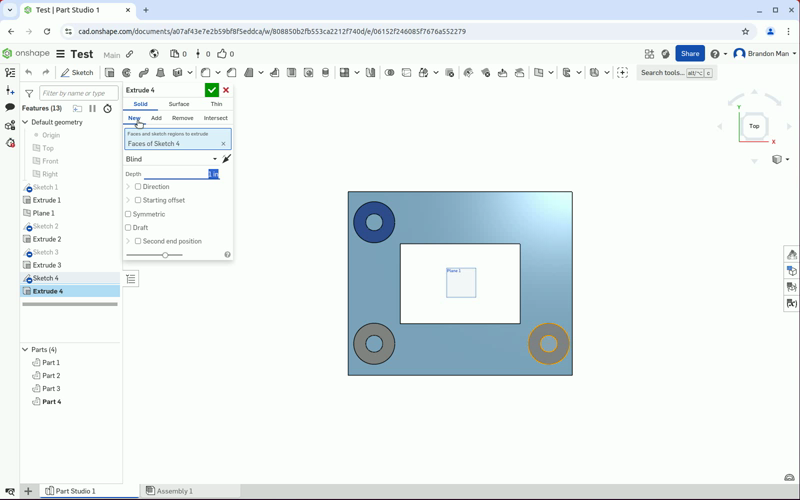
text(5.296)
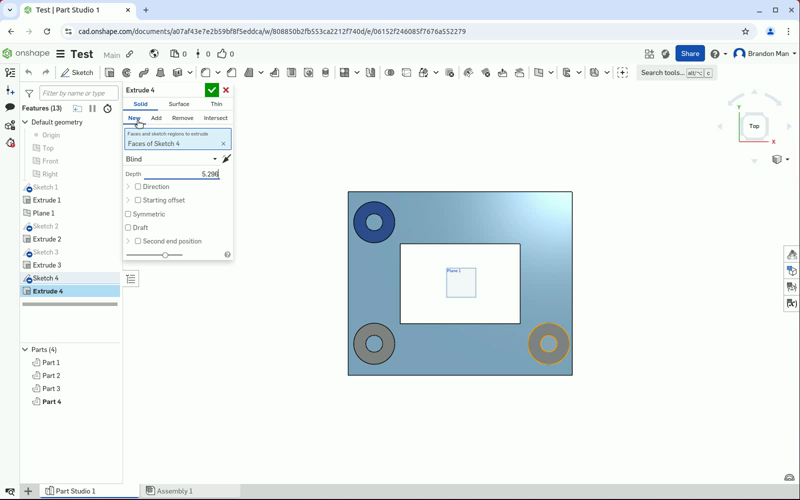
key(enter)
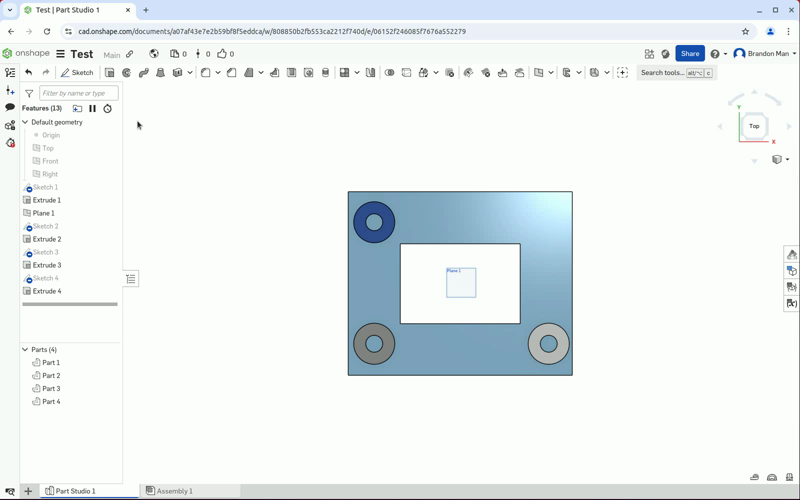
key(shift+h)
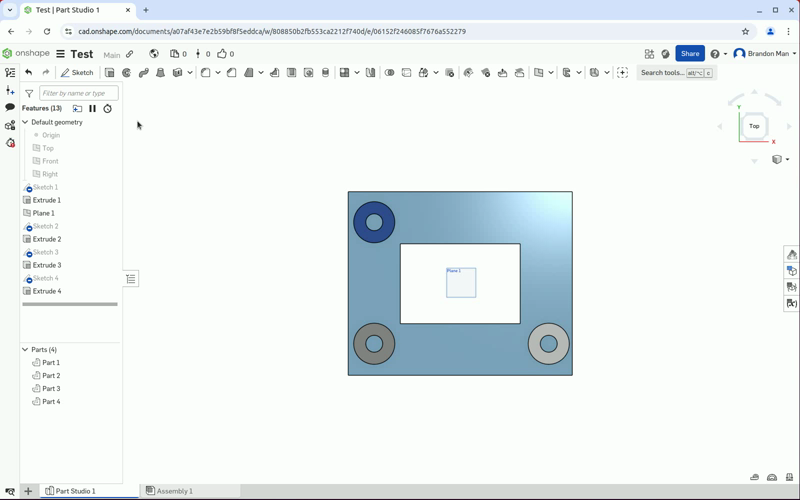
key(shift+h)
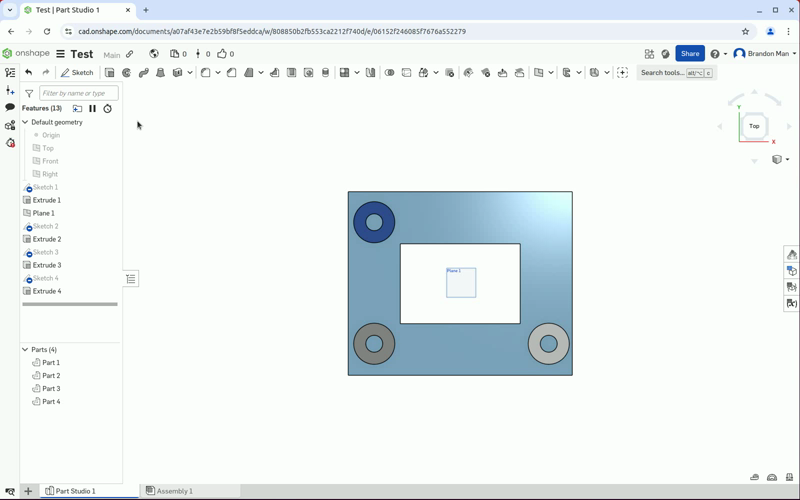
mouse_move(73, 189)
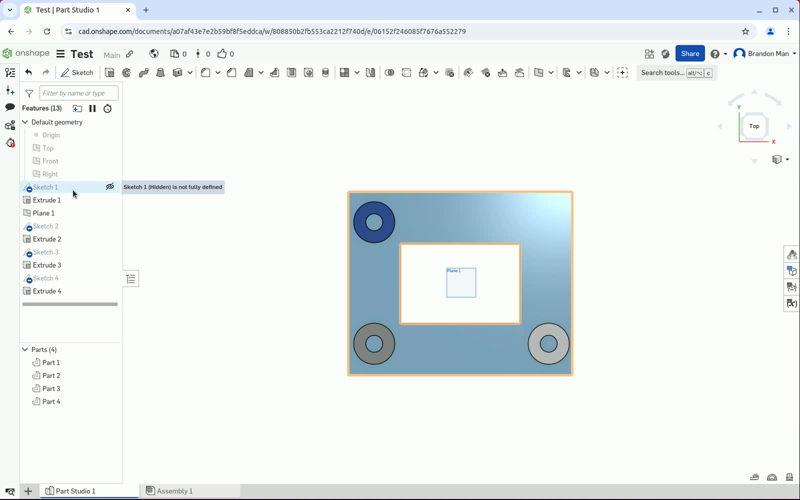
click(73, 189)
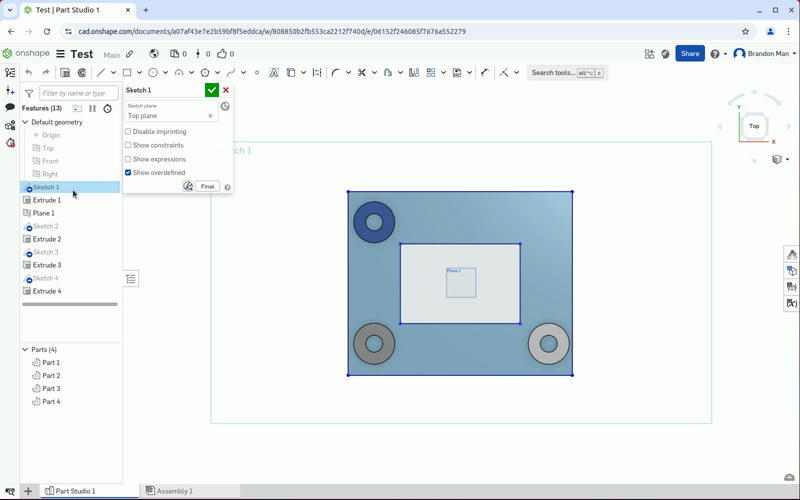
mouse_move(229, 92)
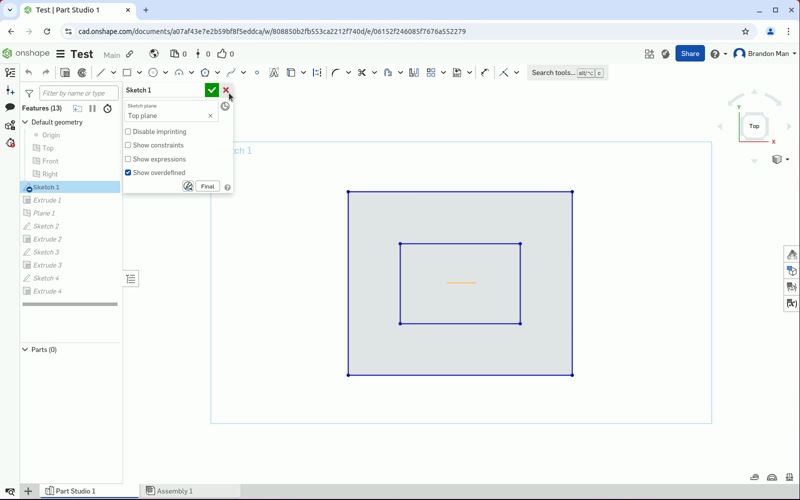
click(229, 92)
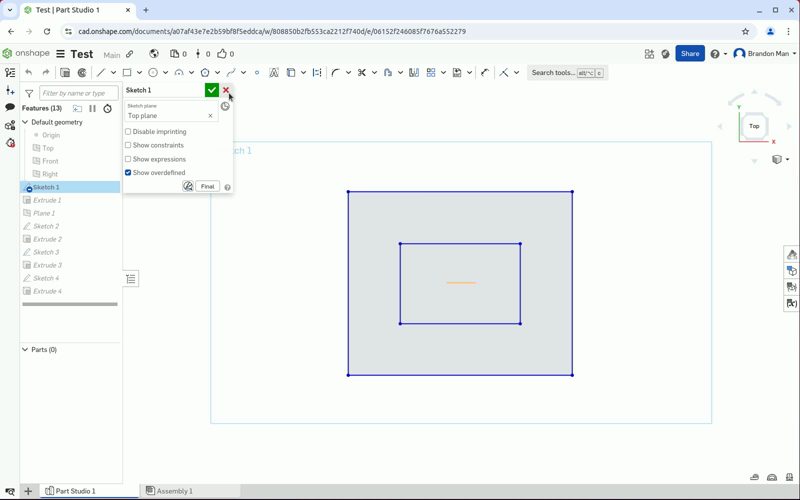
key(shift+s)
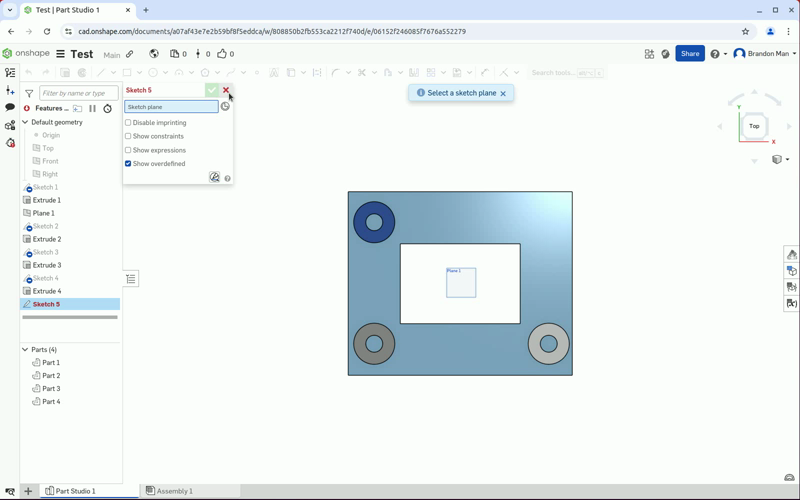
mouse_move(73, 215)
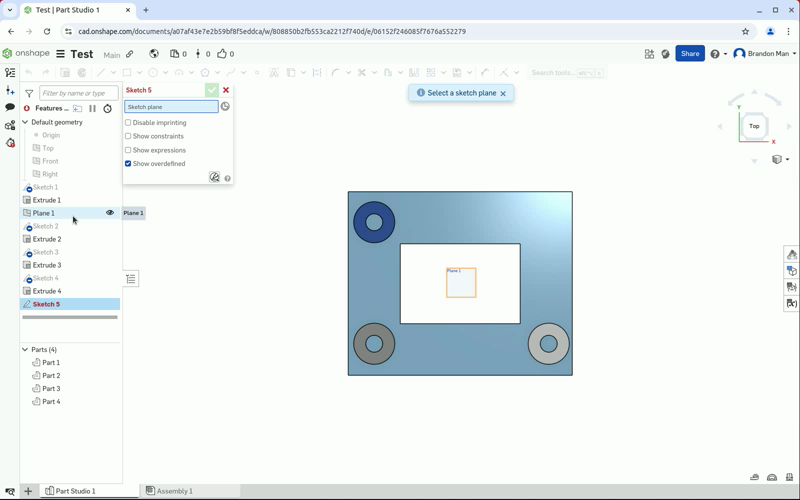
click(73, 215)
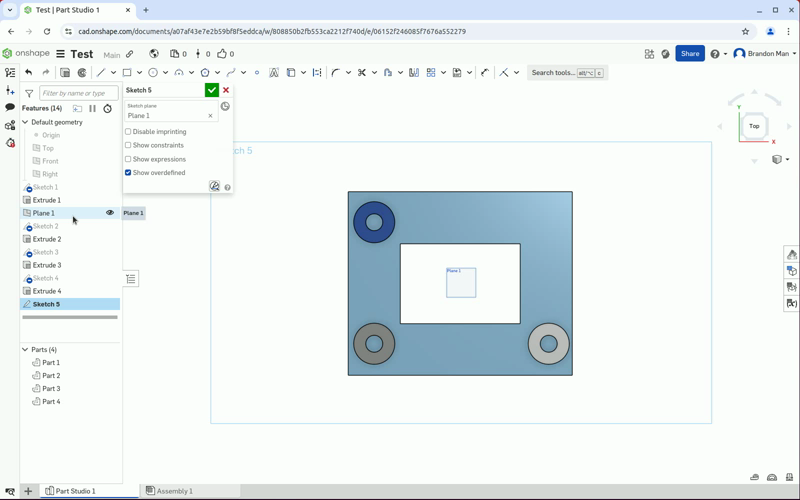
mouse_move(73, 352)
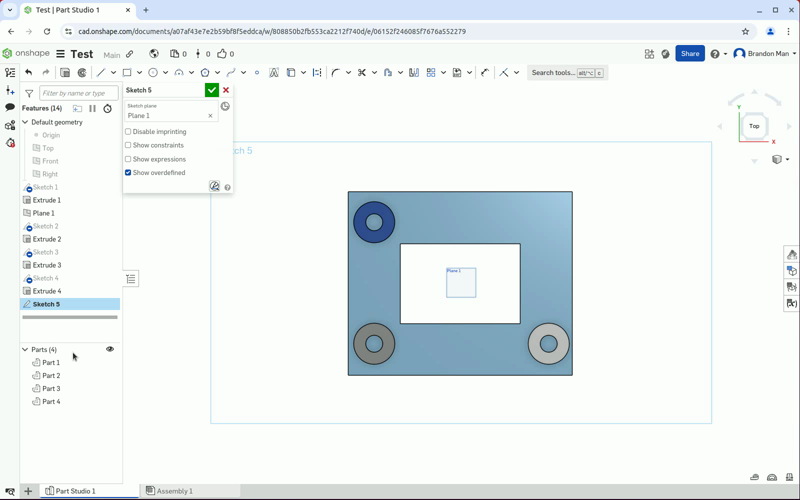
key(y)
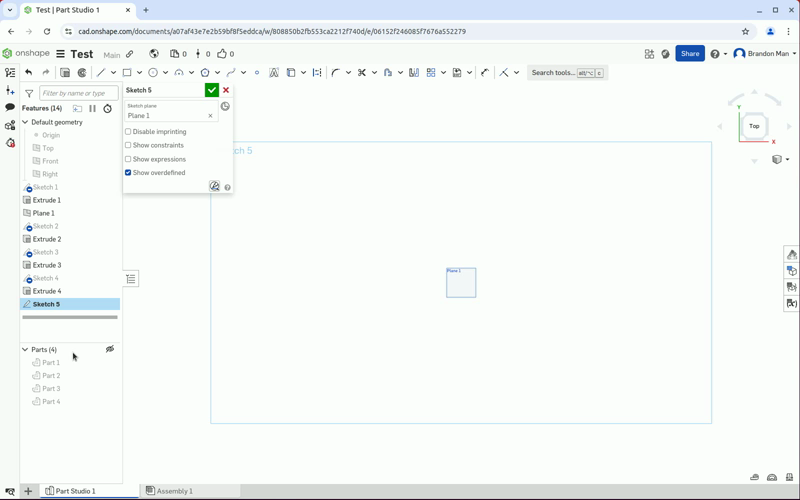
key(c)
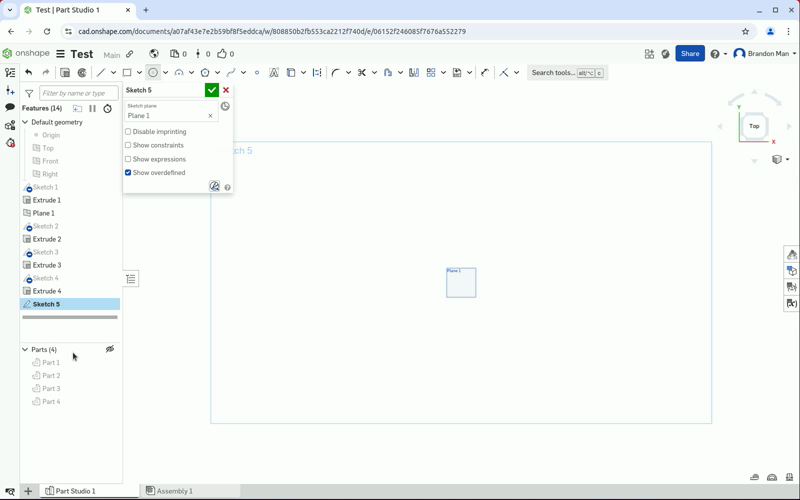
key_down(shift)
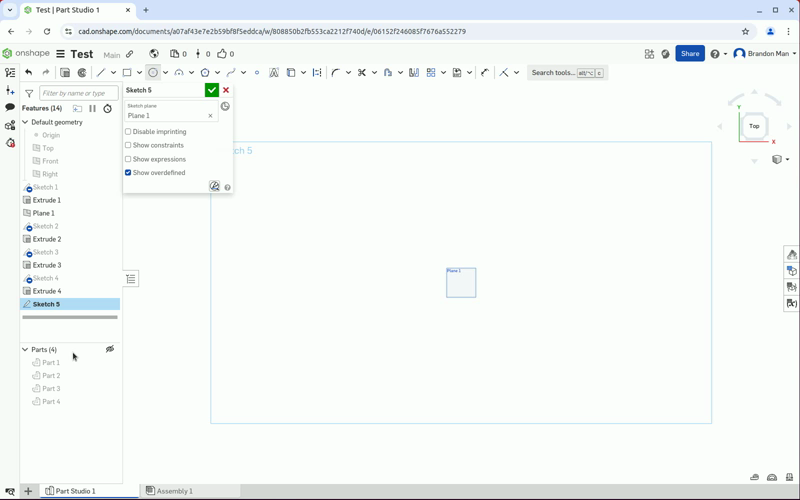
mouse_move(548, 222)
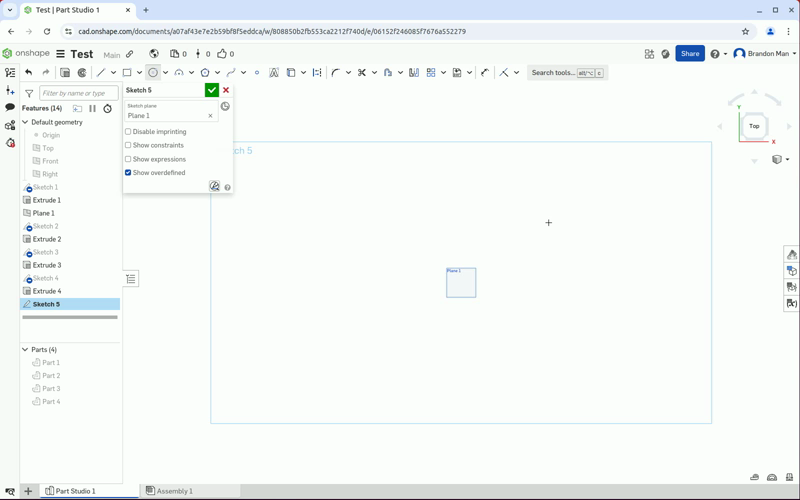
click(548, 222)
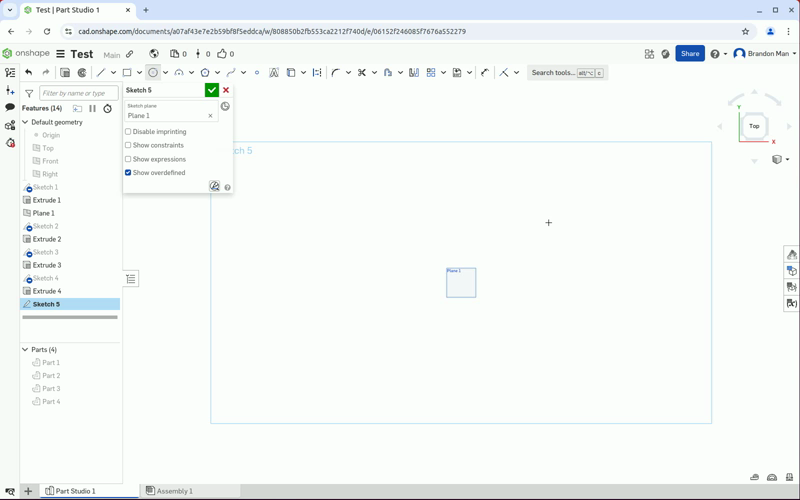
key_up(shift)
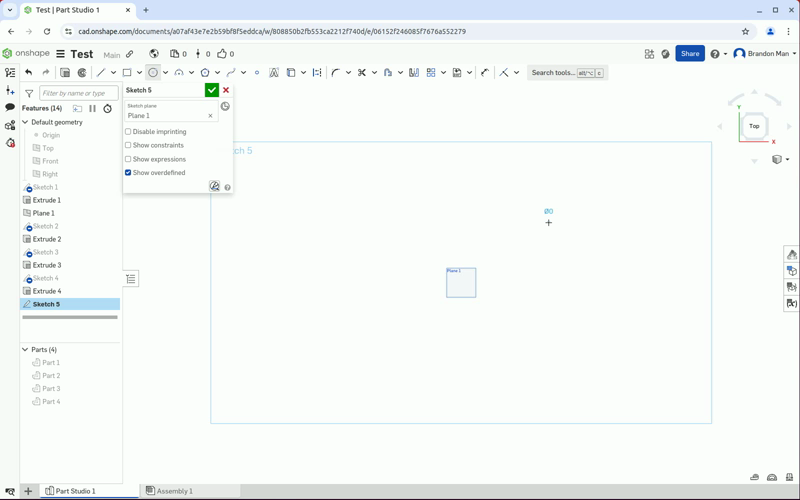
mouse_move(569, 222)
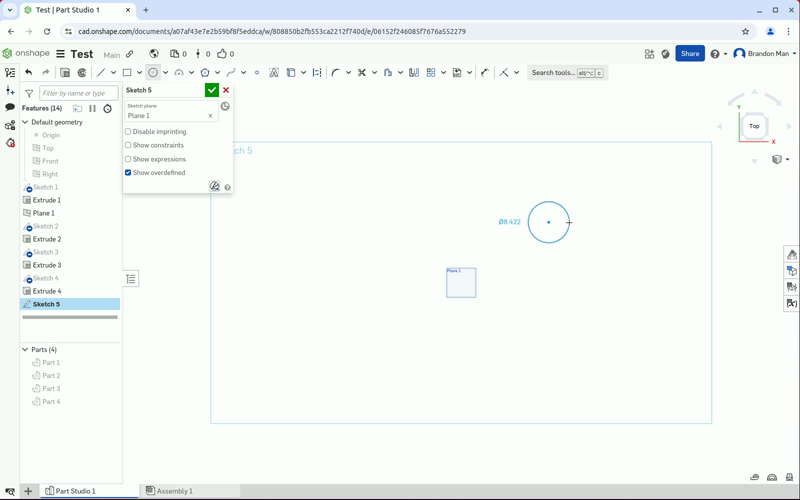
click(569, 222)
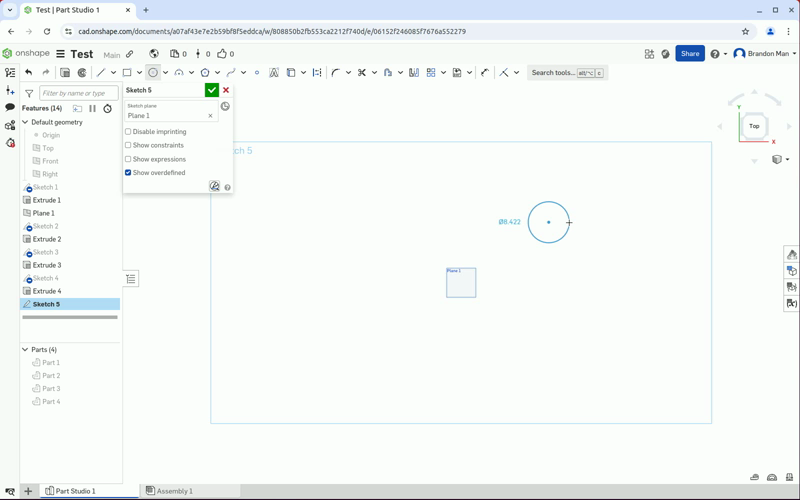
key(esc)
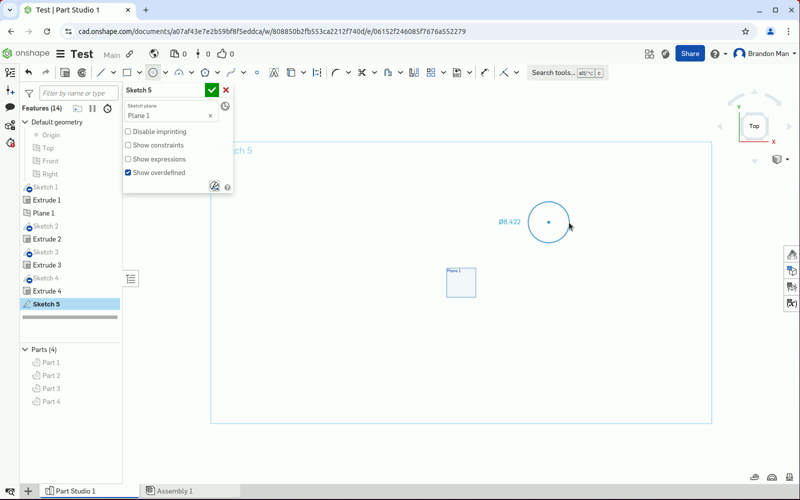
key(c)
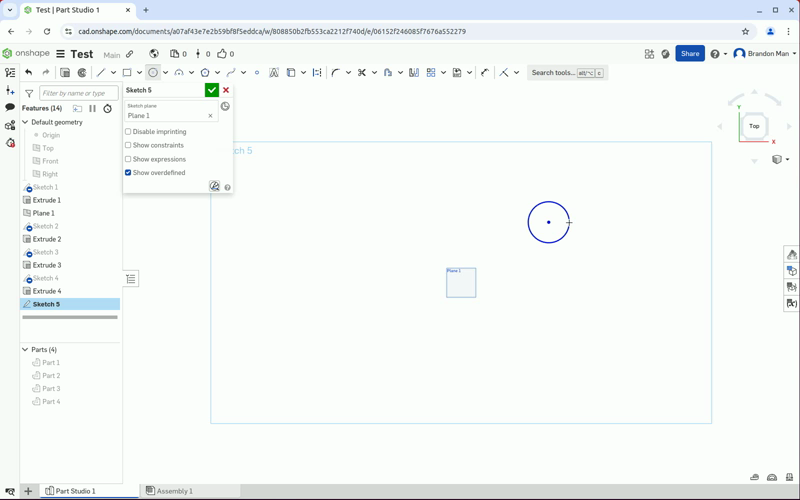
key_down(shift)
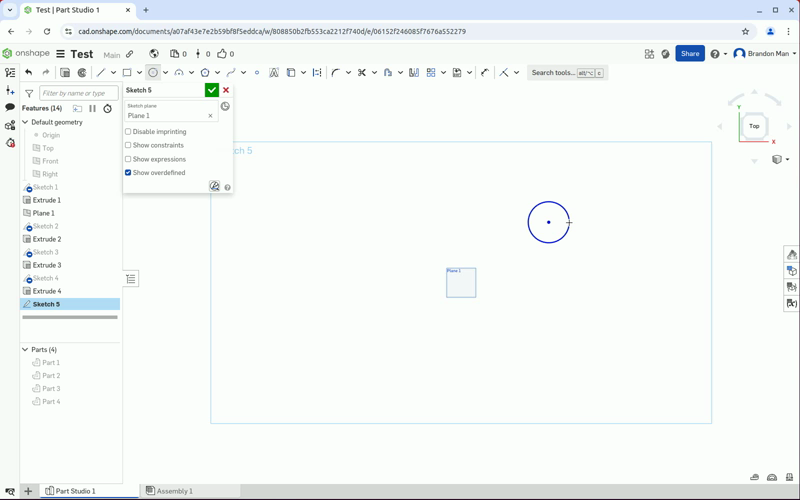
mouse_move(548, 222)
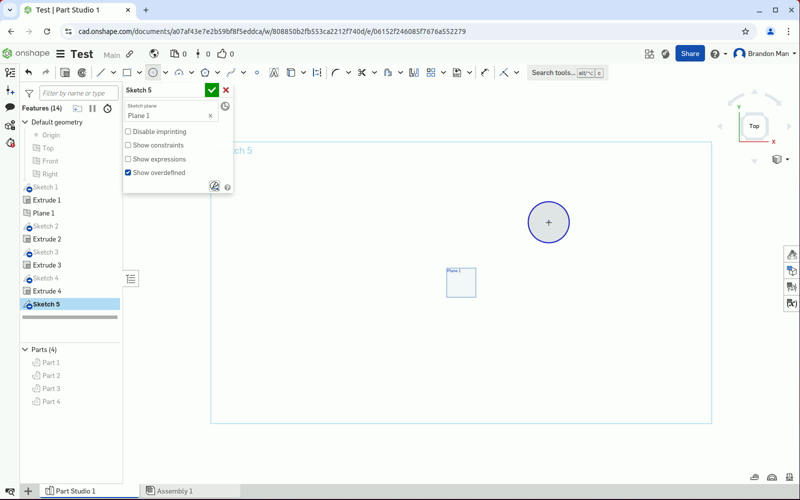
click(548, 222)
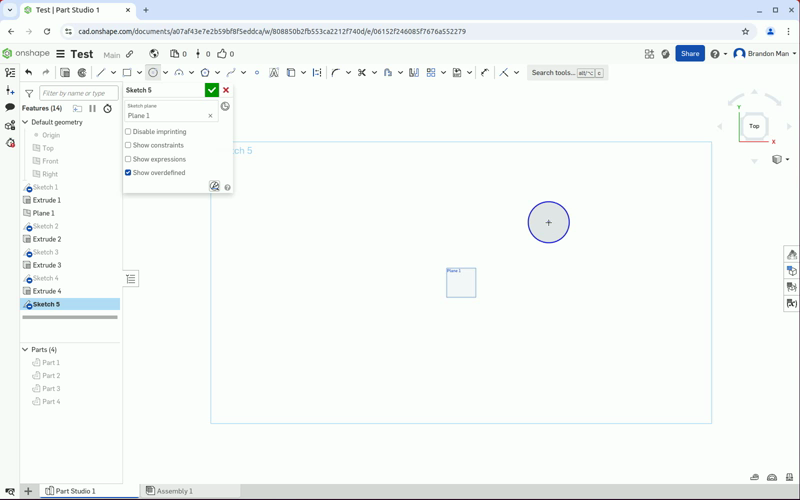
key_up(shift)
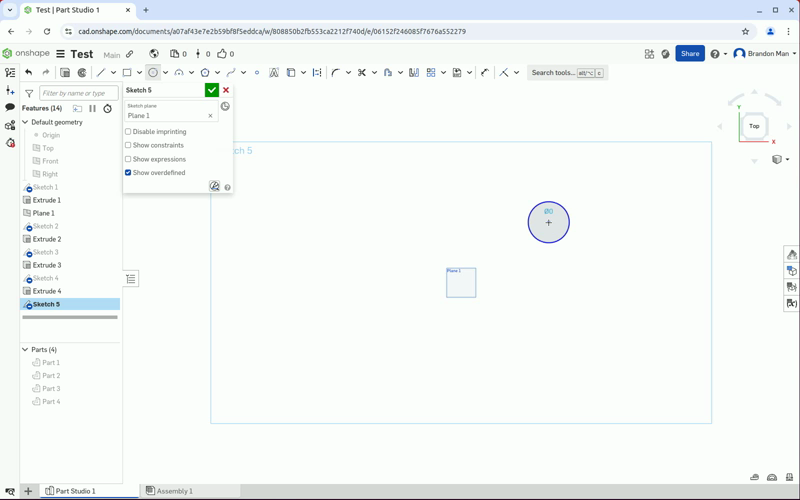
mouse_move(557, 222)
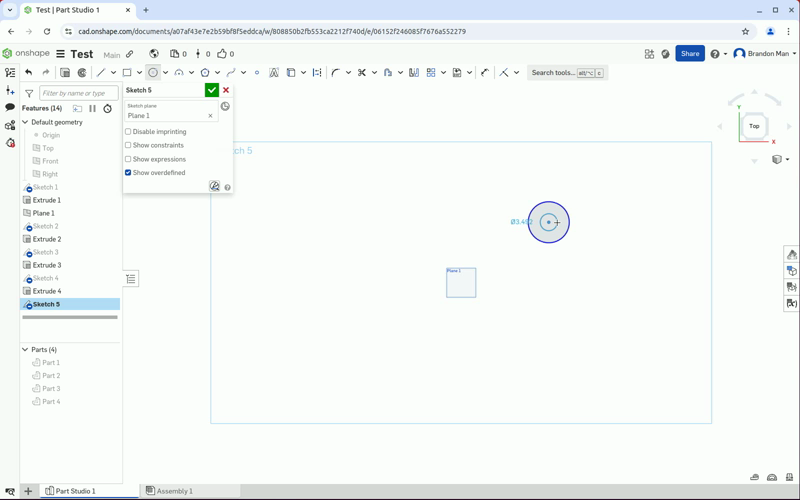
click(557, 222)
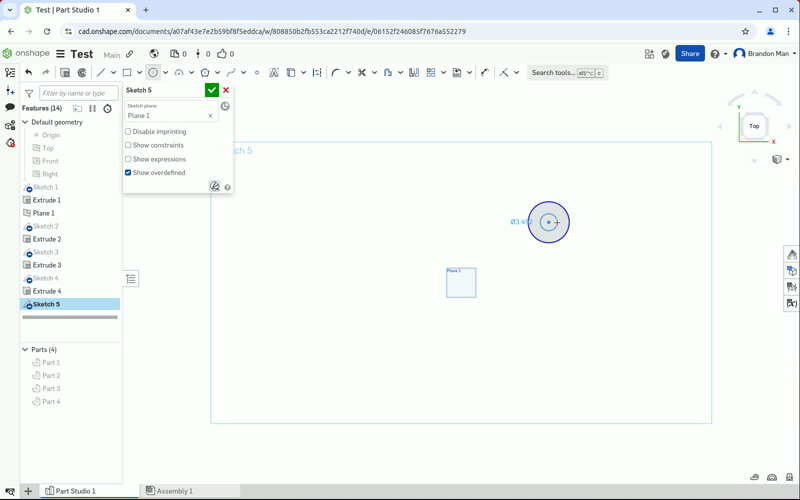
key(esc)
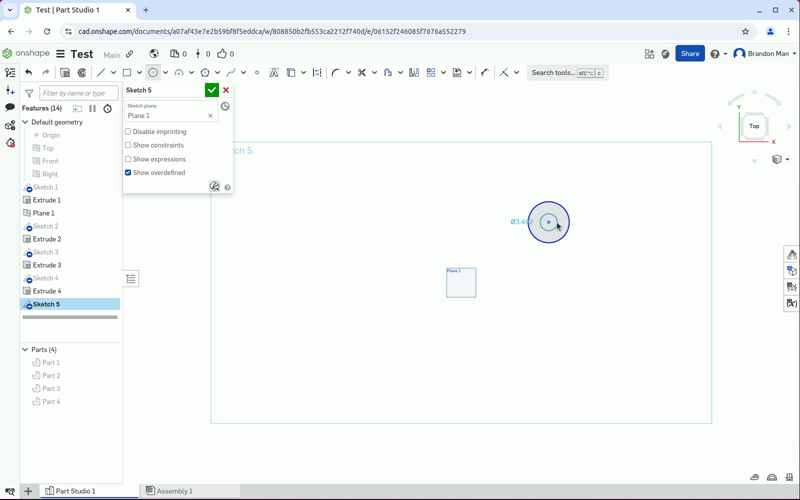
mouse_move(544, 236)
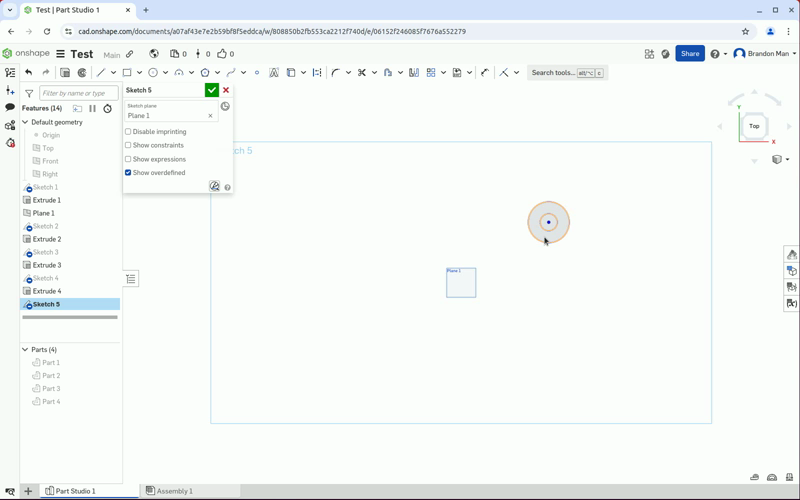
scroll(6)
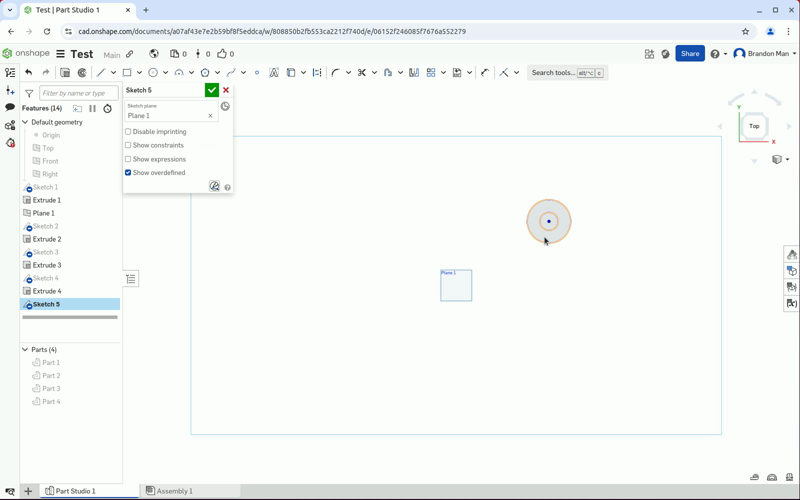
scroll(6)
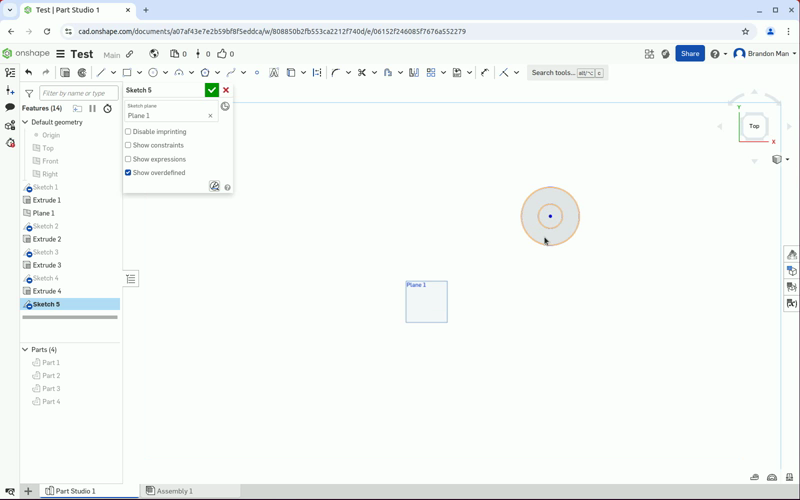
scroll(6)
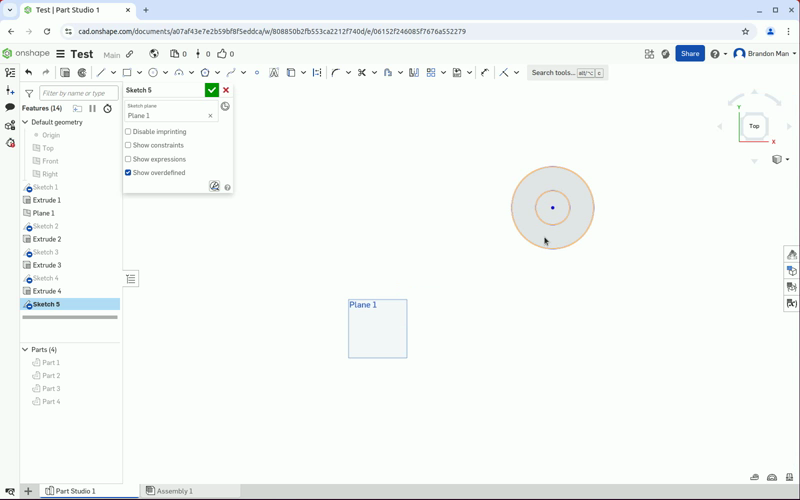
scroll(6)
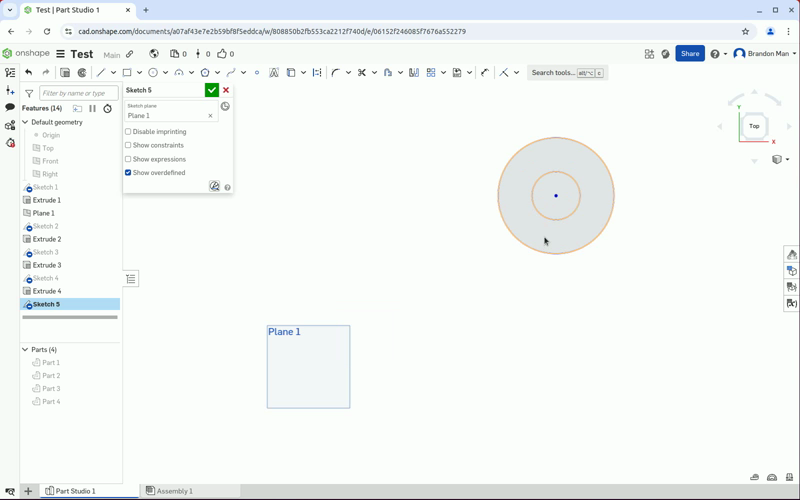
scroll(6)
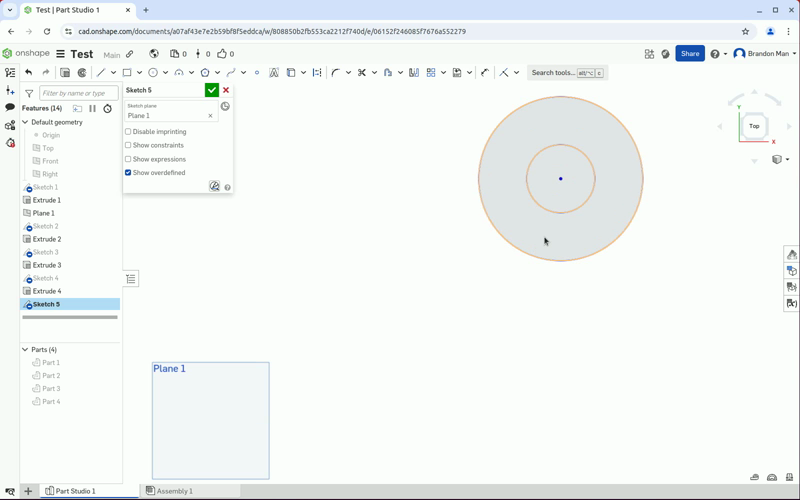
scroll(6)
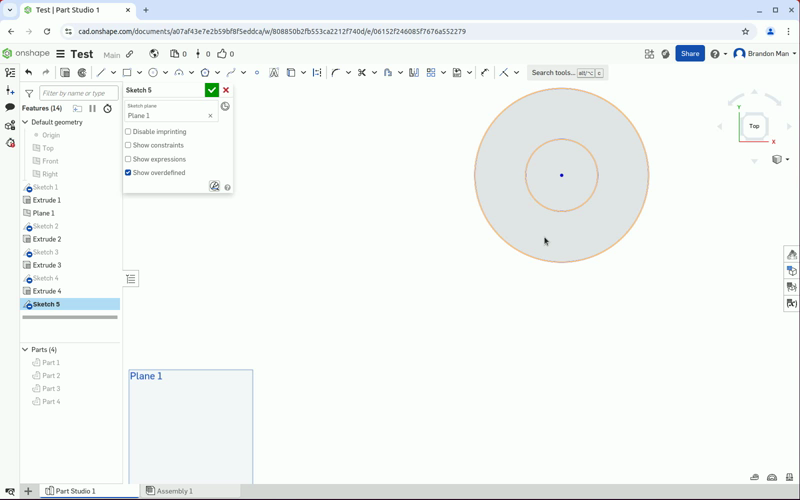
scroll(6)
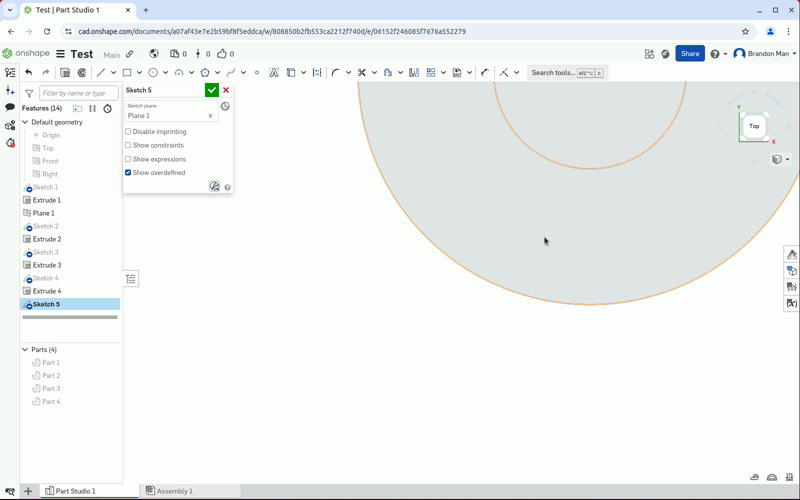
click(544, 236)
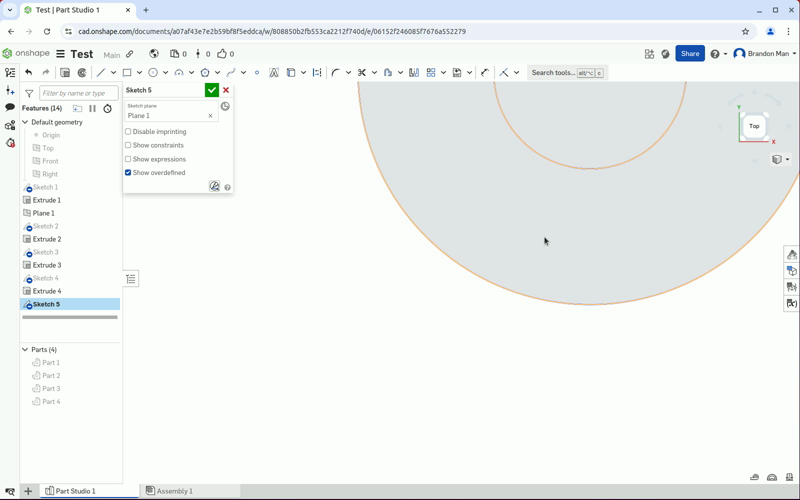
scroll(-6)
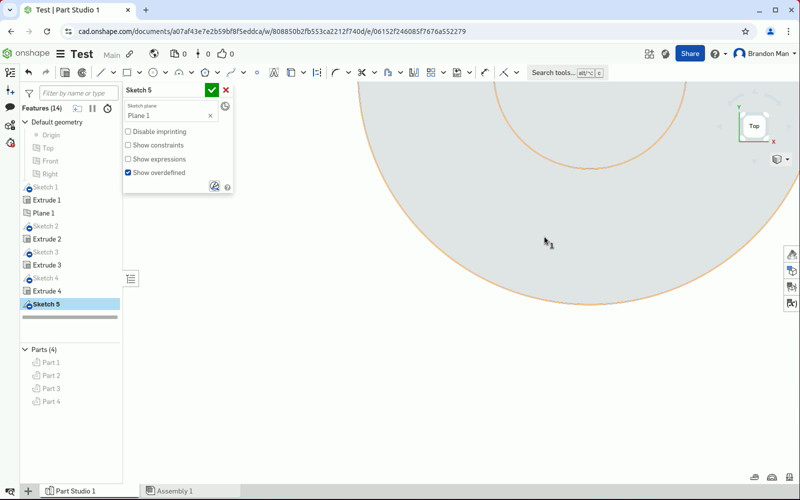
scroll(-6)
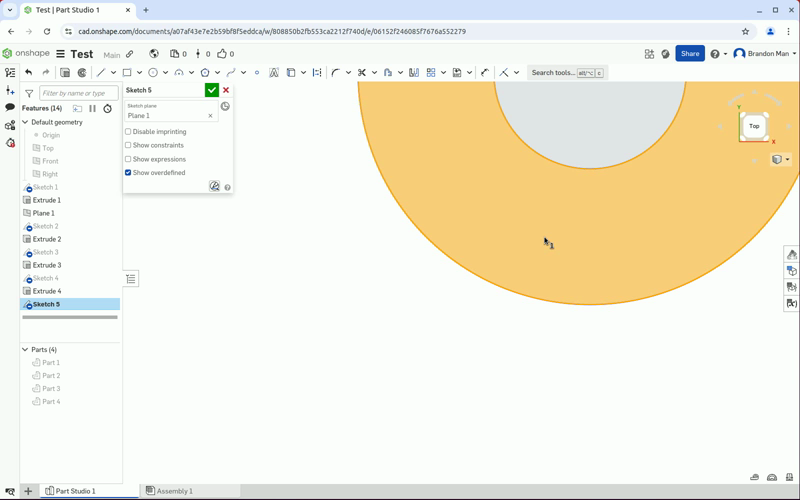
scroll(-6)
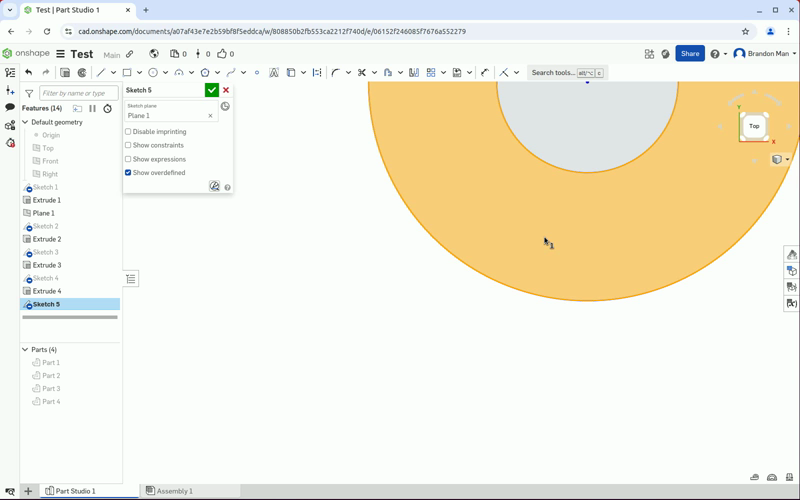
scroll(-6)
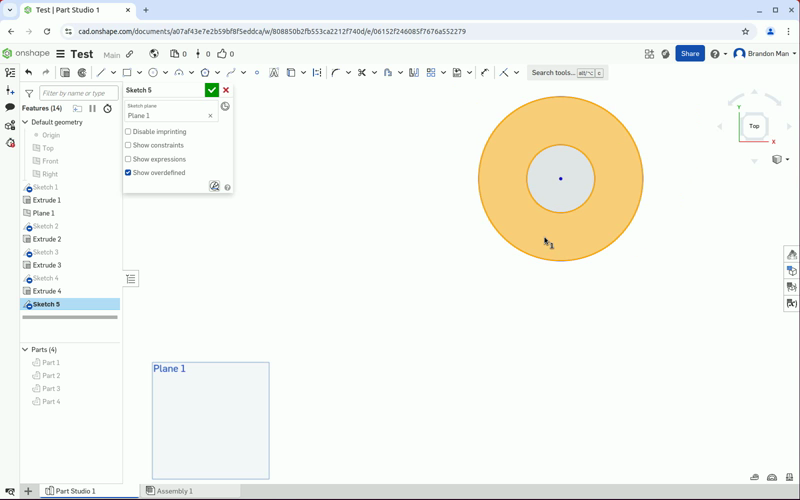
scroll(-6)
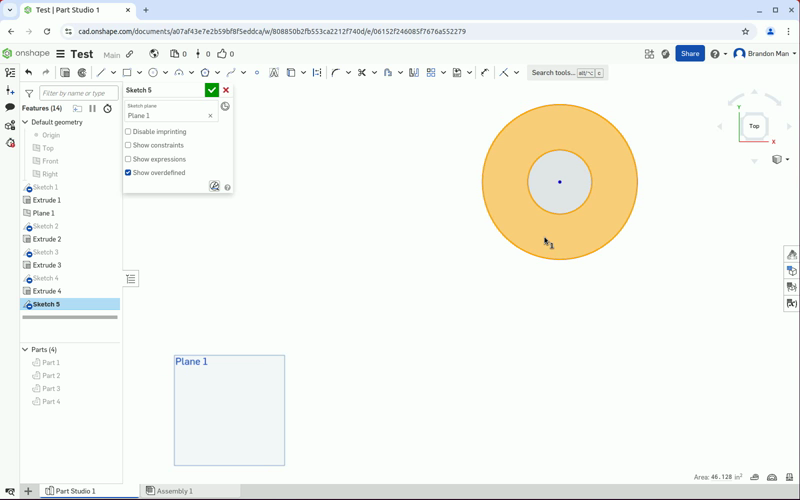
scroll(-6)
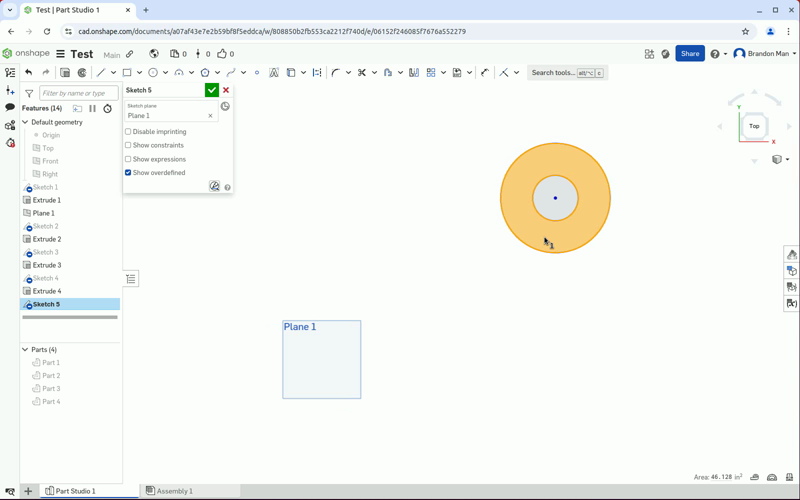
scroll(-6)
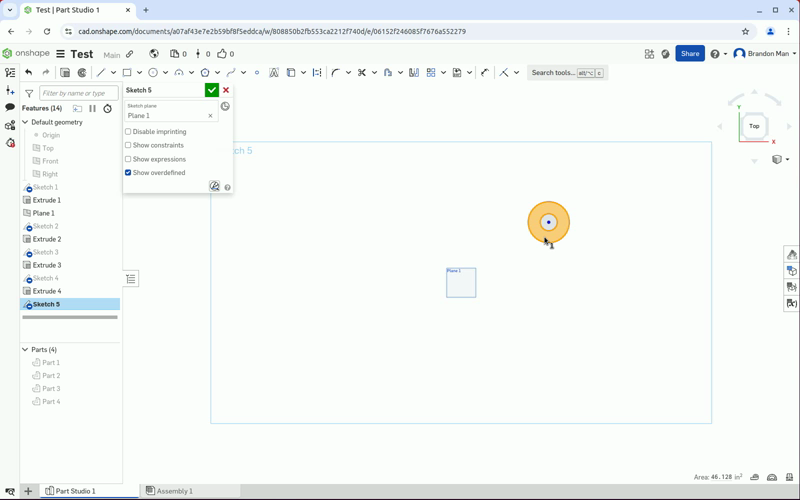
mouse_move(73, 352)
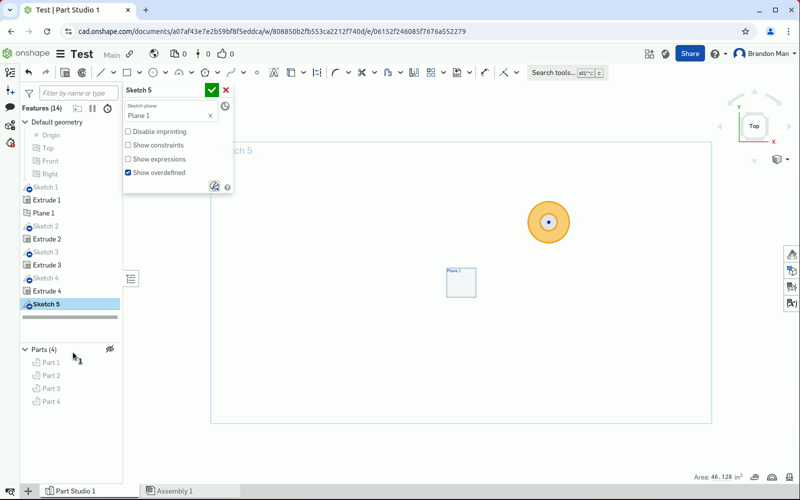
key(shift+y)
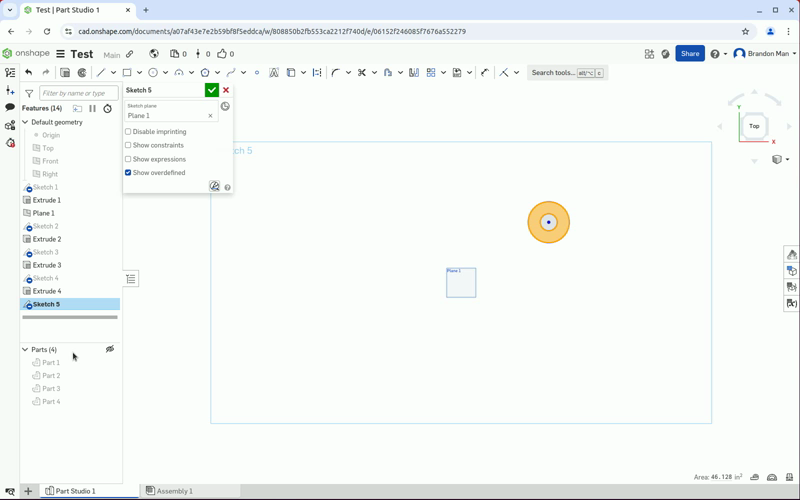
key(shift+e)
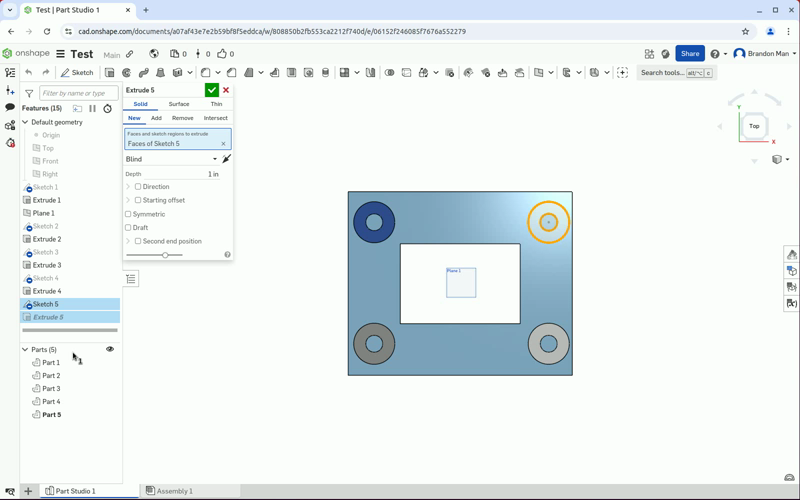
mouse_move(143, 106)
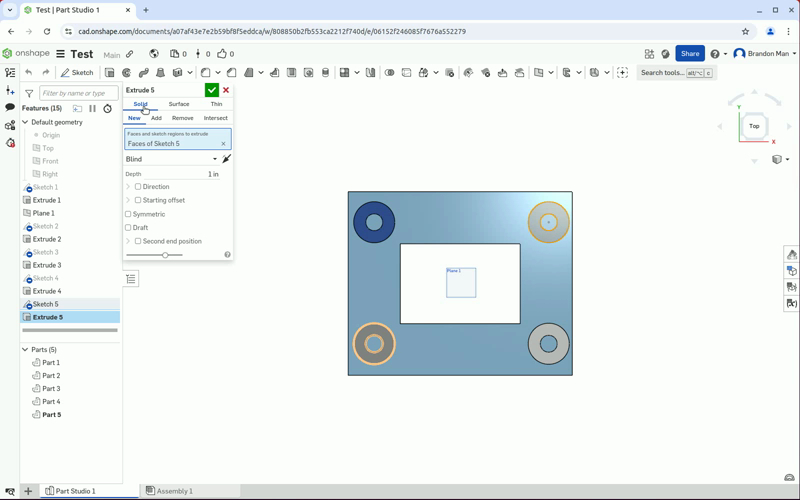
click(143, 106)
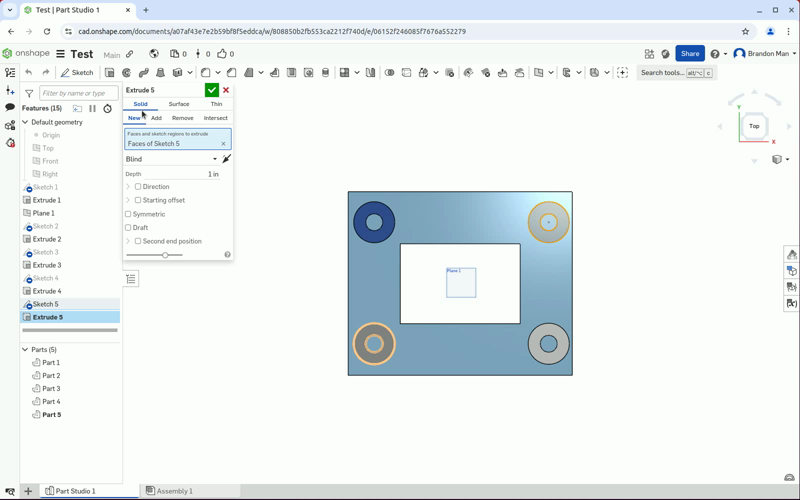
mouse_move(137, 120)
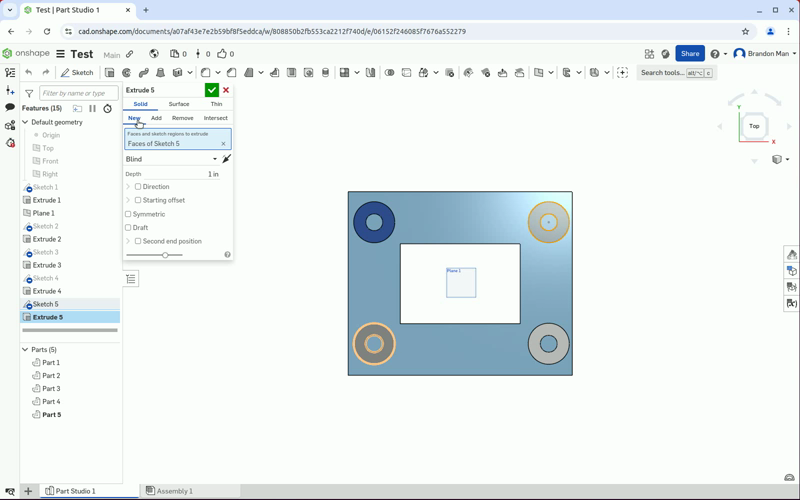
click(137, 120)
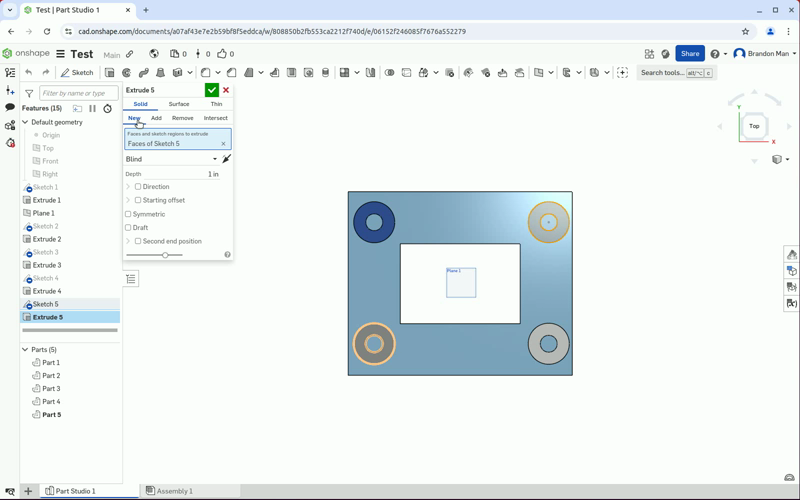
key(tab, 4)
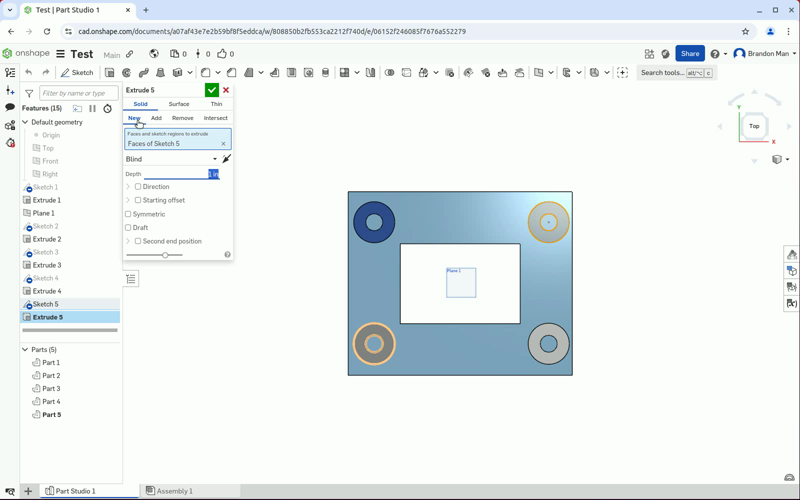
text(5.296)
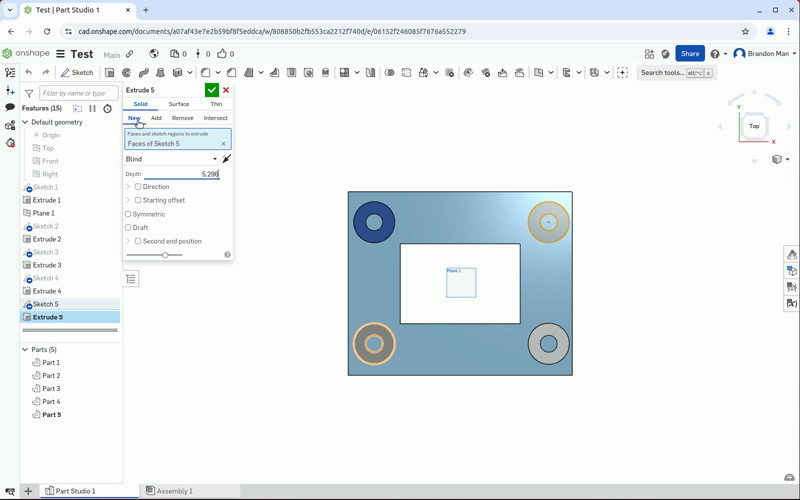
key(enter)
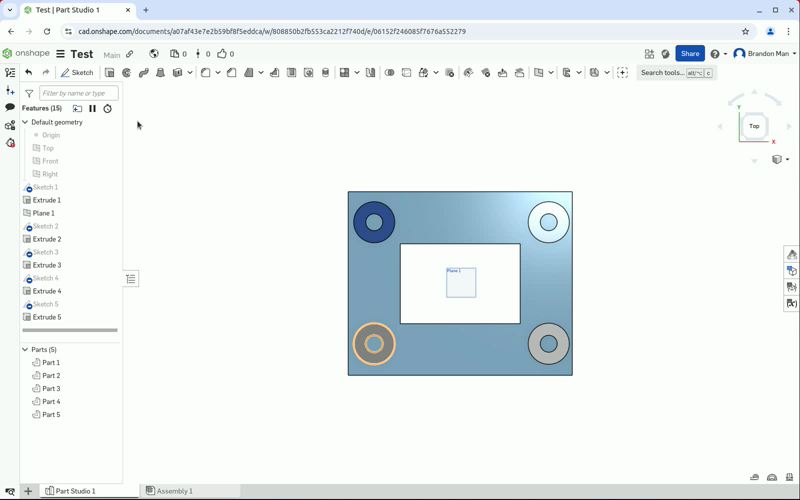
key(shift+h)
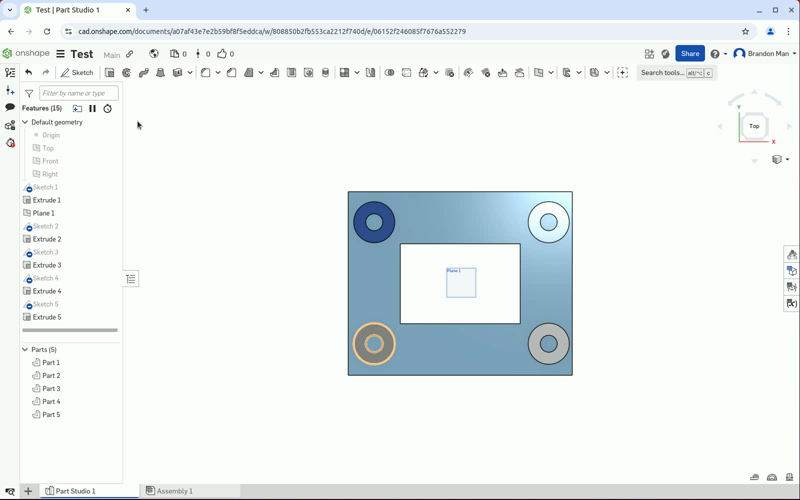
key(shift+h)
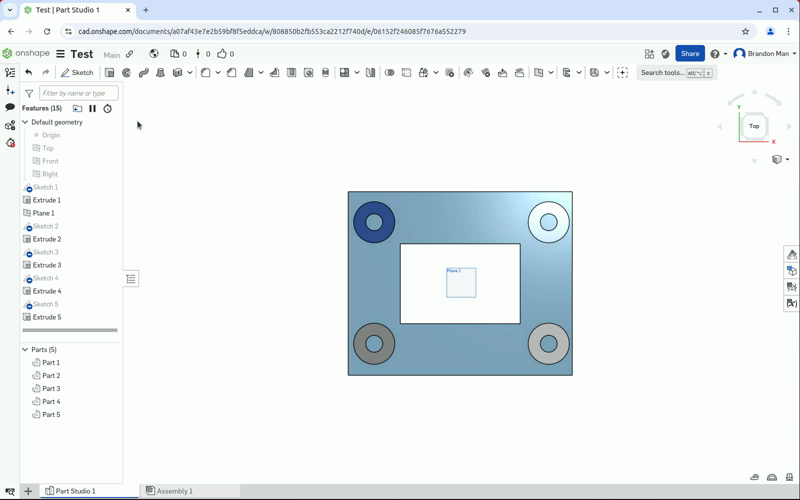
mouse_move(73, 189)
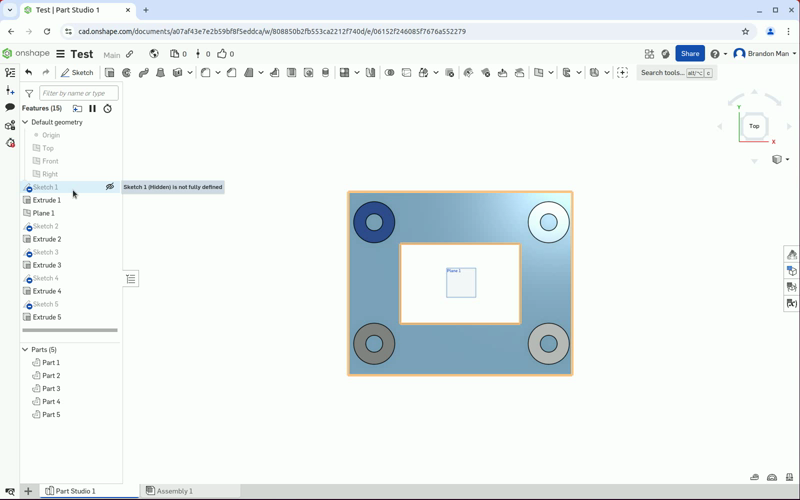
click(73, 189)
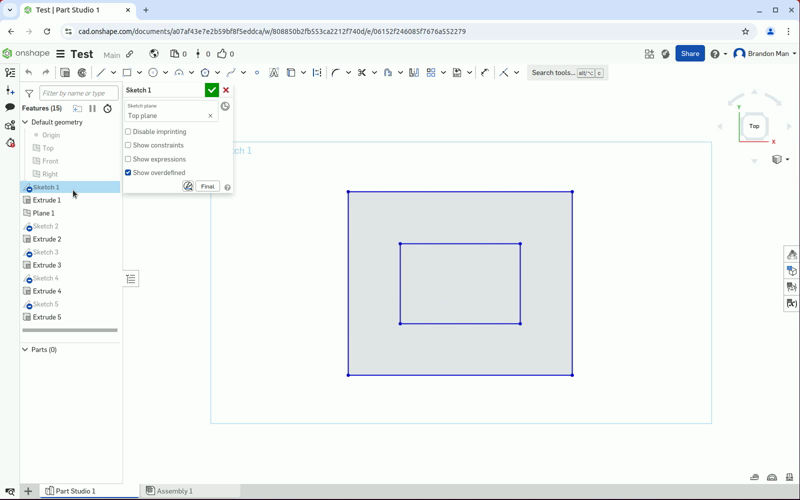
mouse_move(229, 92)
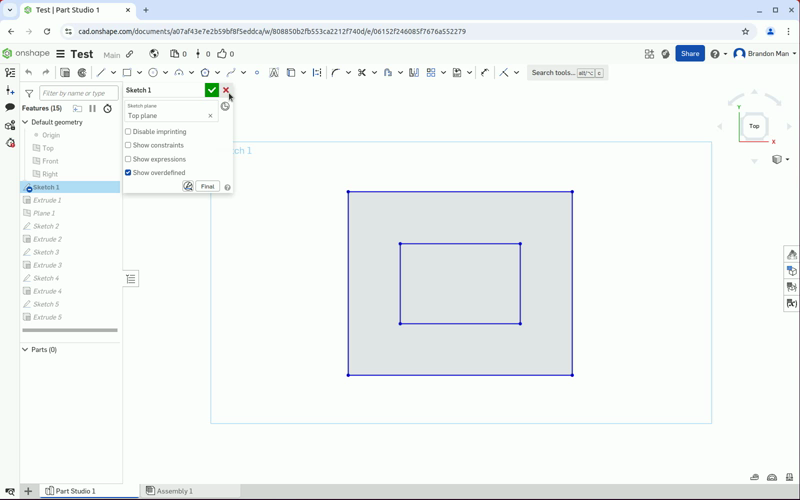
click(229, 92)
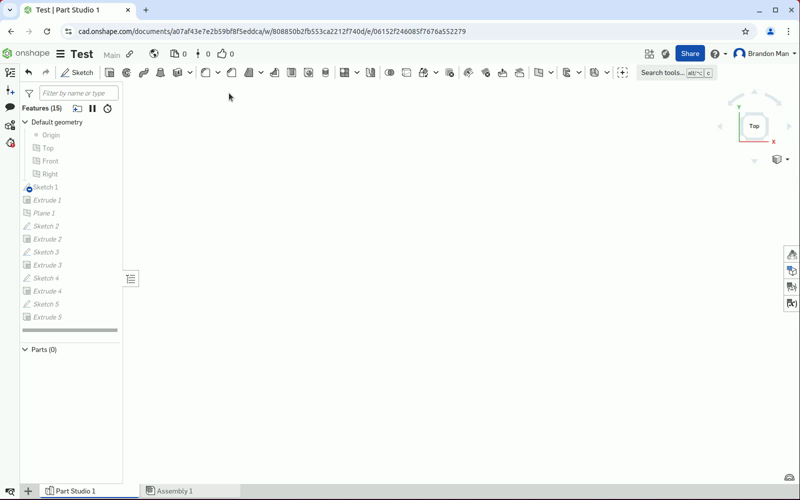
key(shift+s)
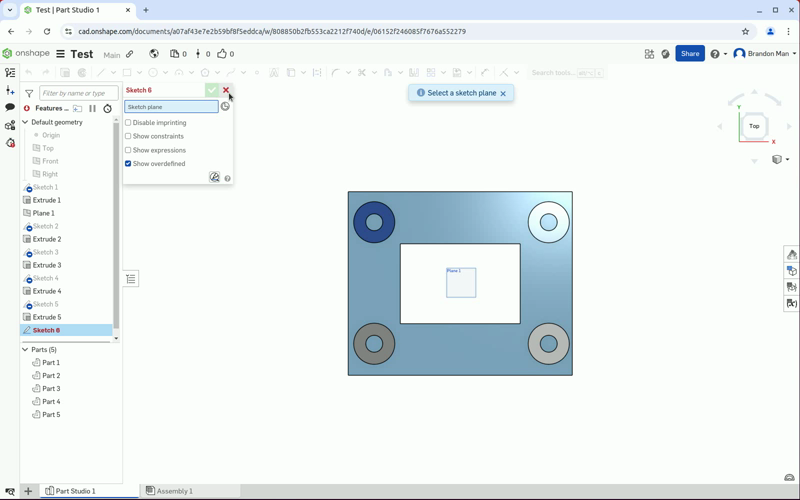
mouse_move(69, 215)
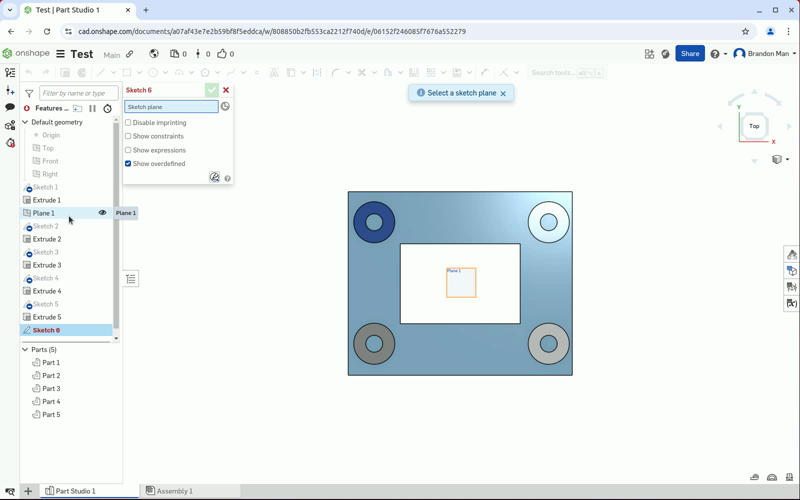
click(69, 215)
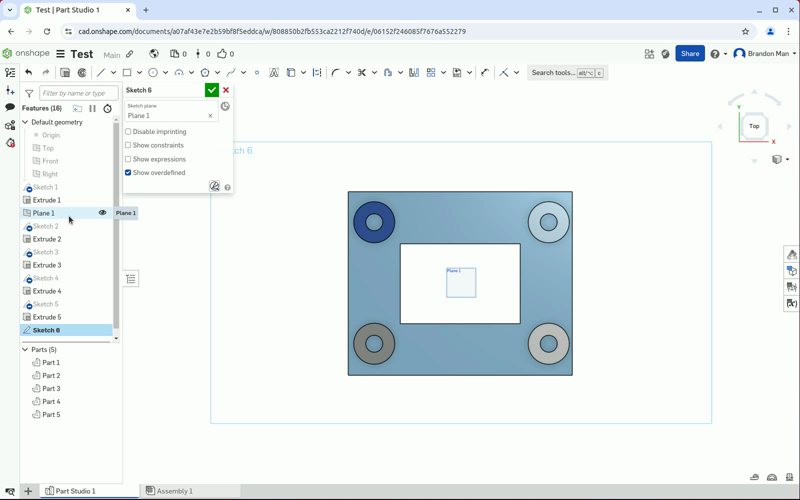
mouse_move(73, 352)
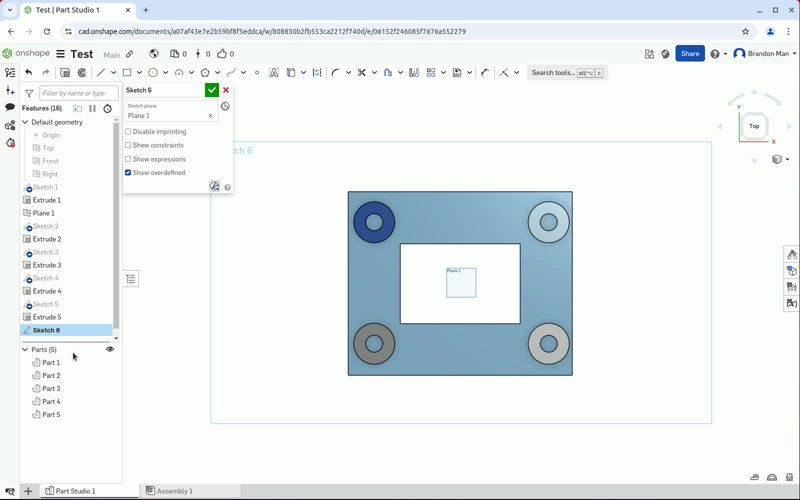
key(y)
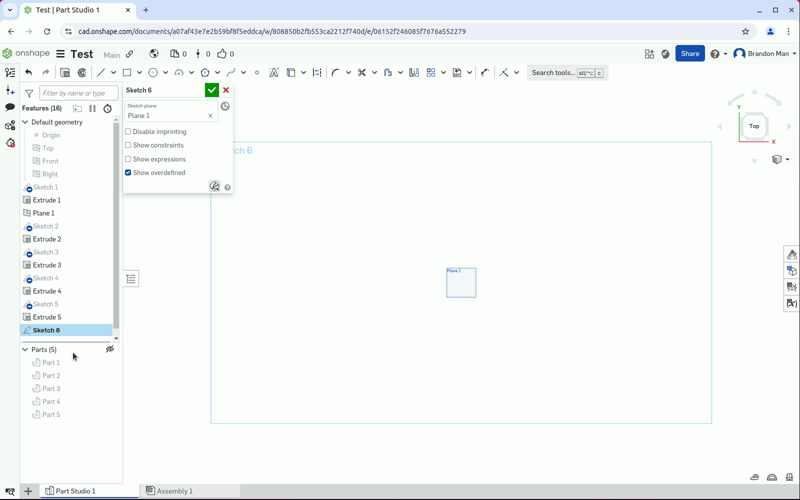
key(c)
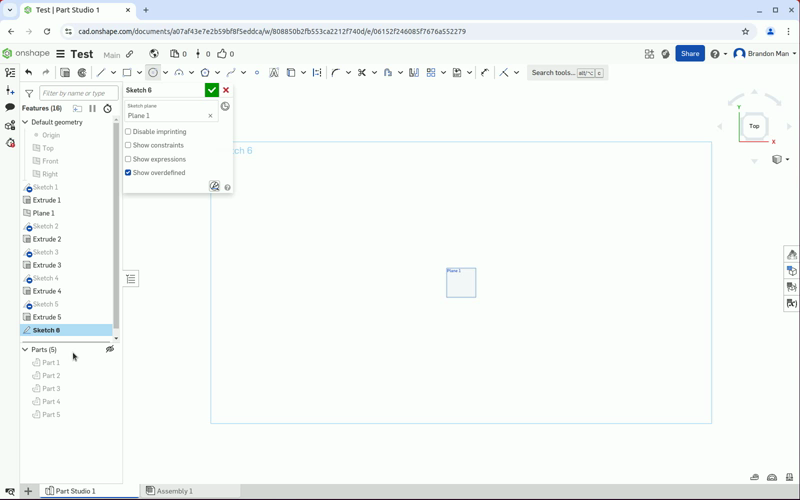
key_down(shift)
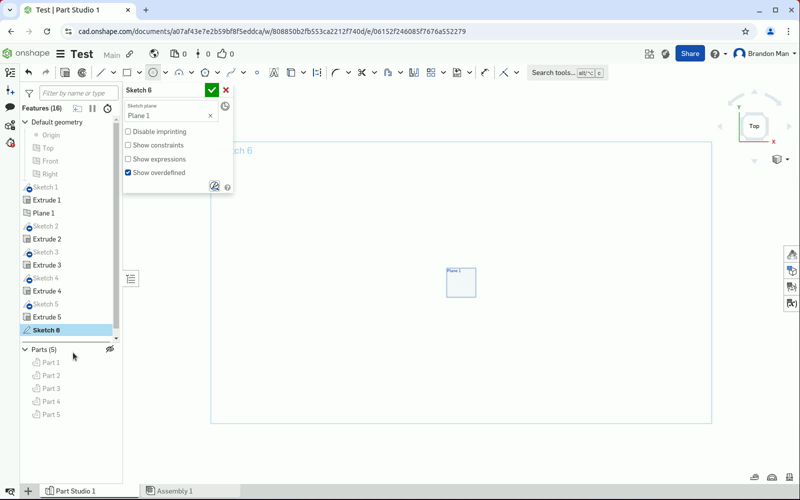
mouse_move(548, 343)
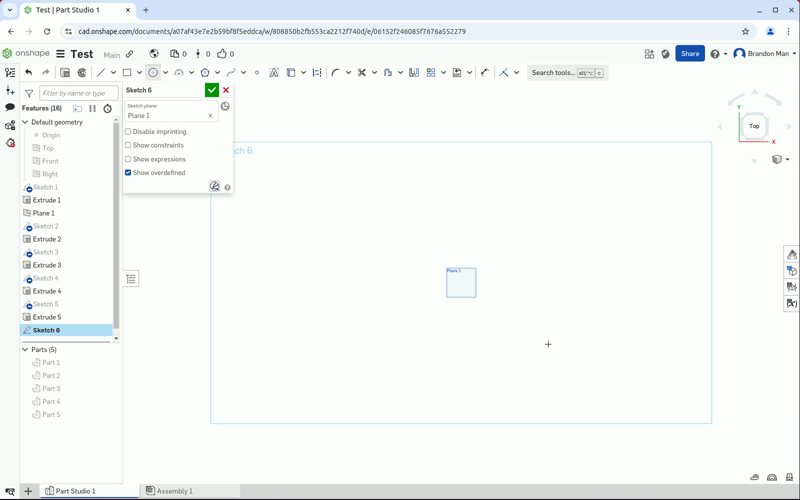
click(548, 343)
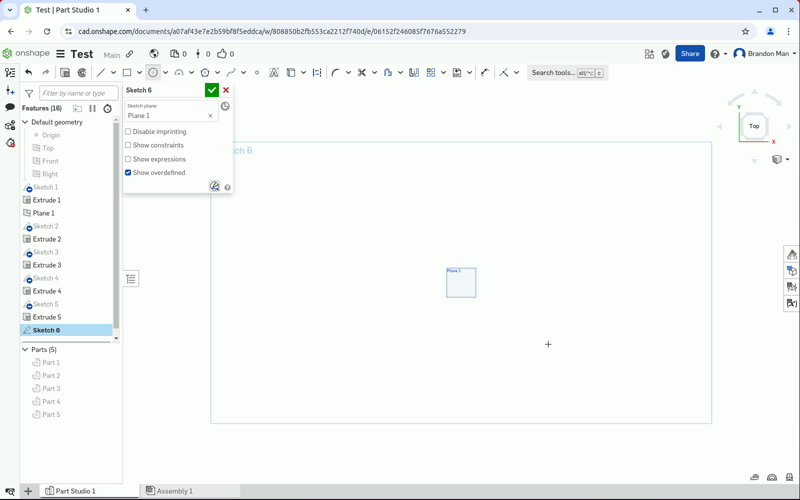
key_up(shift)
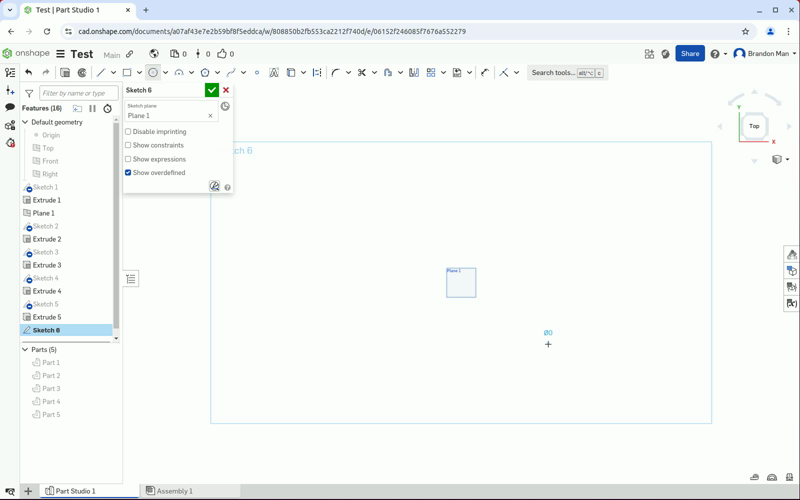
mouse_move(556, 343)
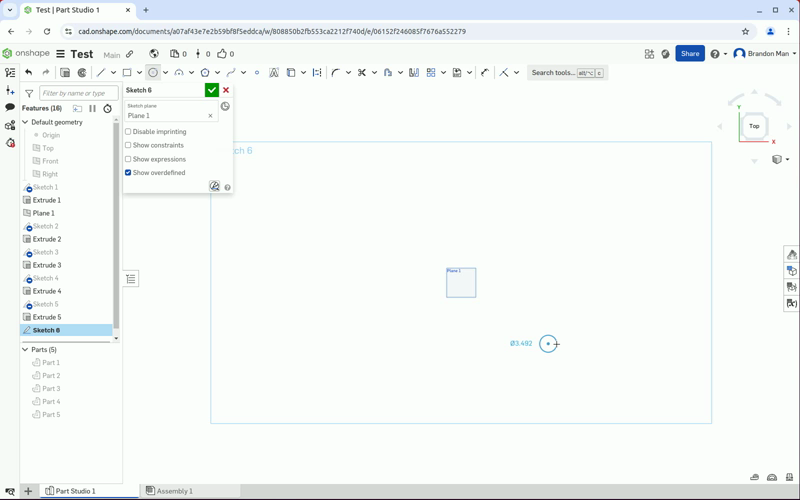
click(556, 343)
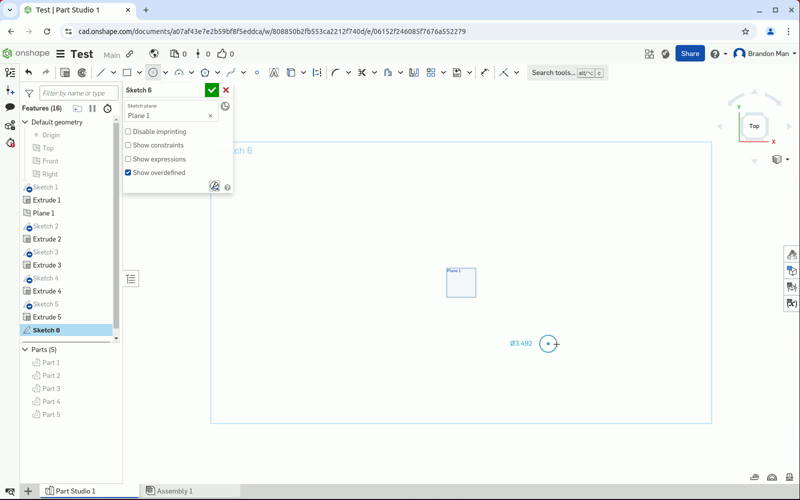
key(esc)
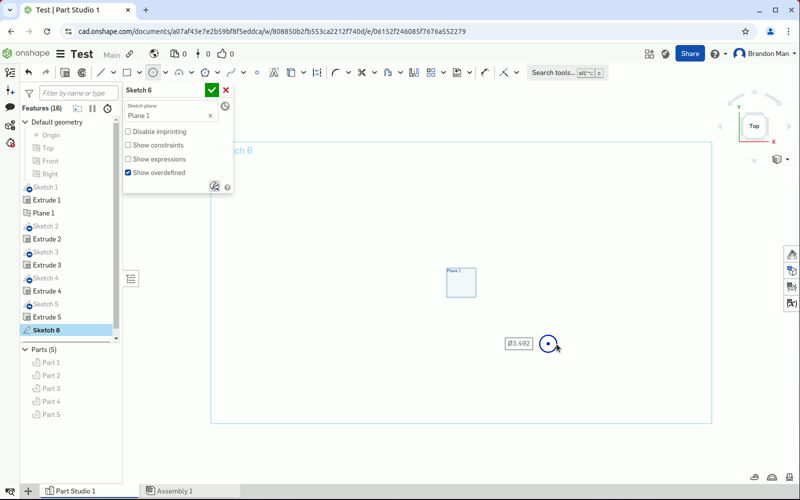
mouse_move(542, 338)
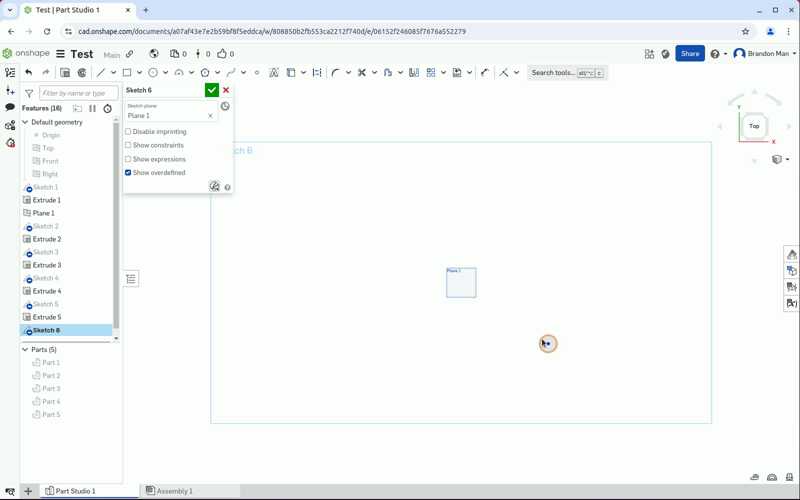
scroll(6)
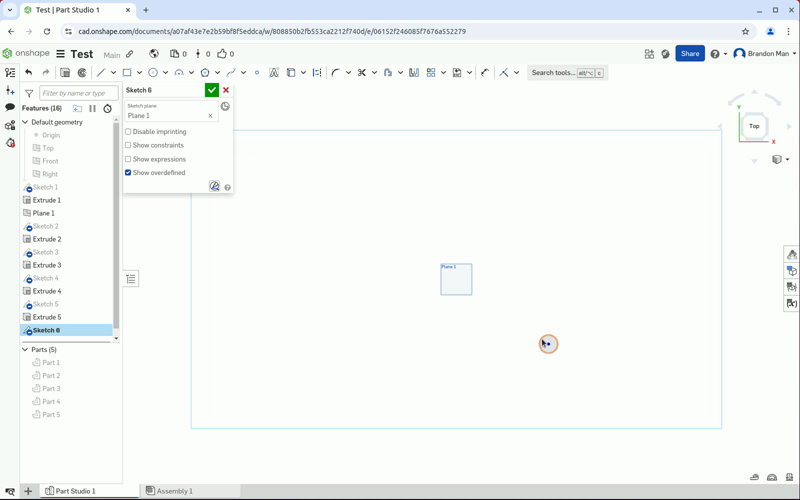
scroll(6)
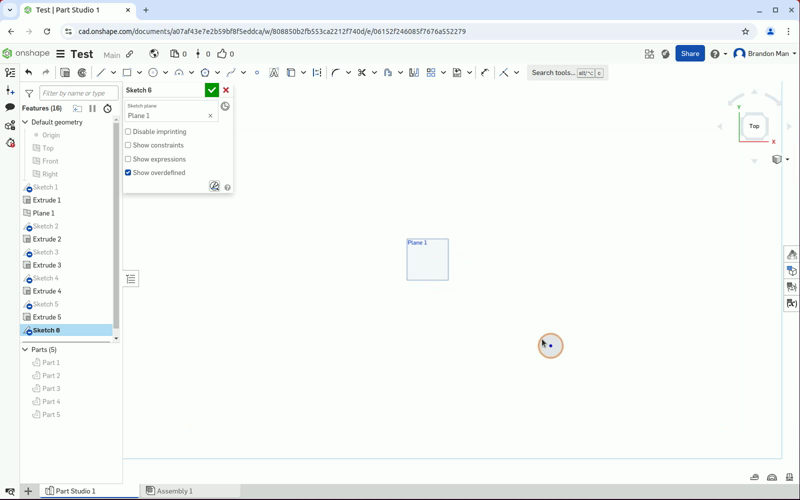
scroll(6)
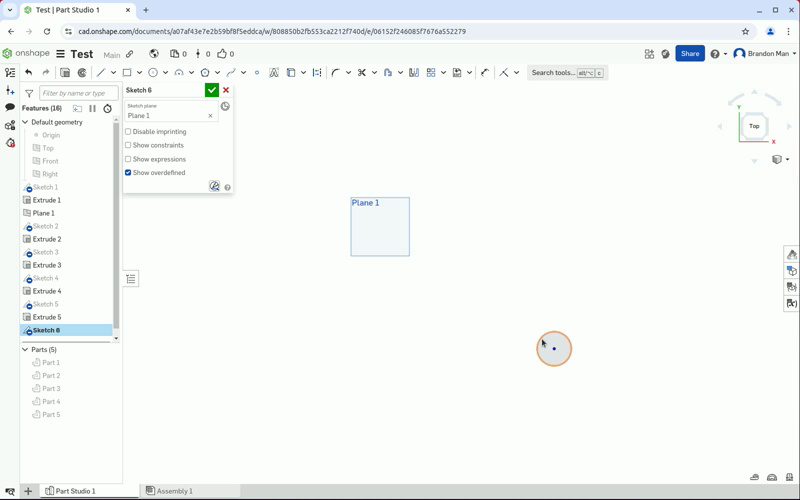
scroll(6)
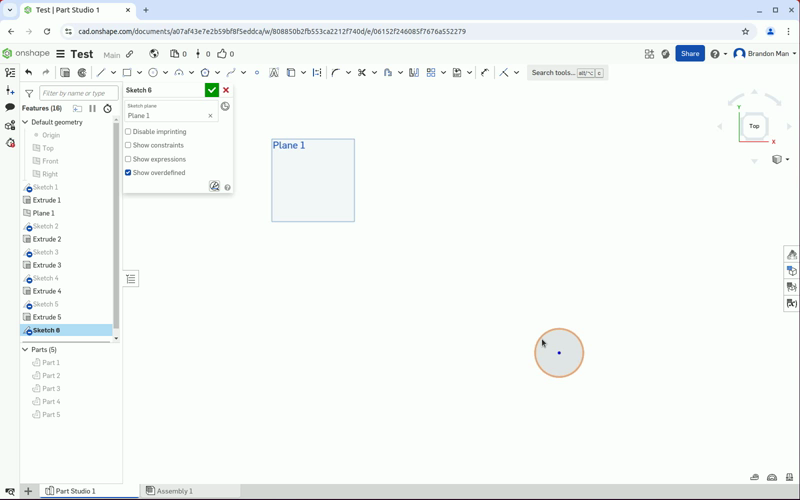
scroll(6)
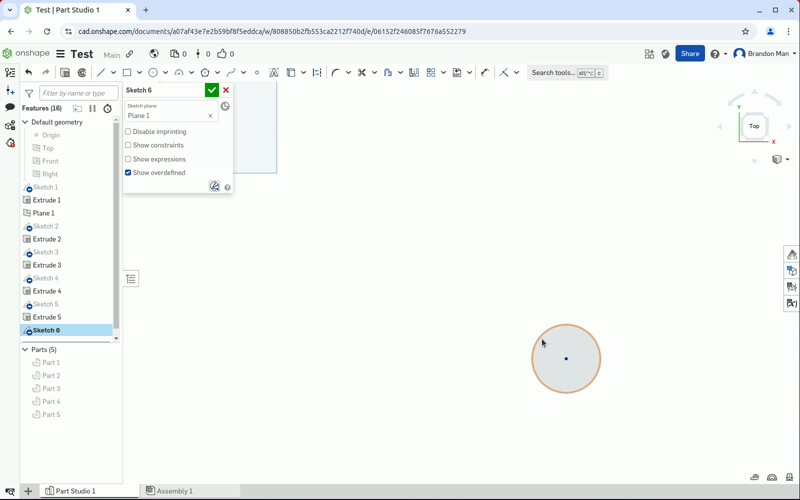
scroll(6)
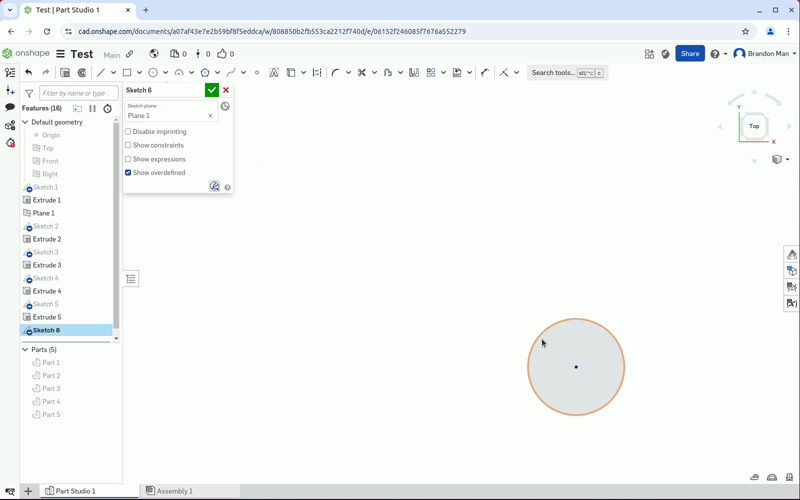
scroll(6)
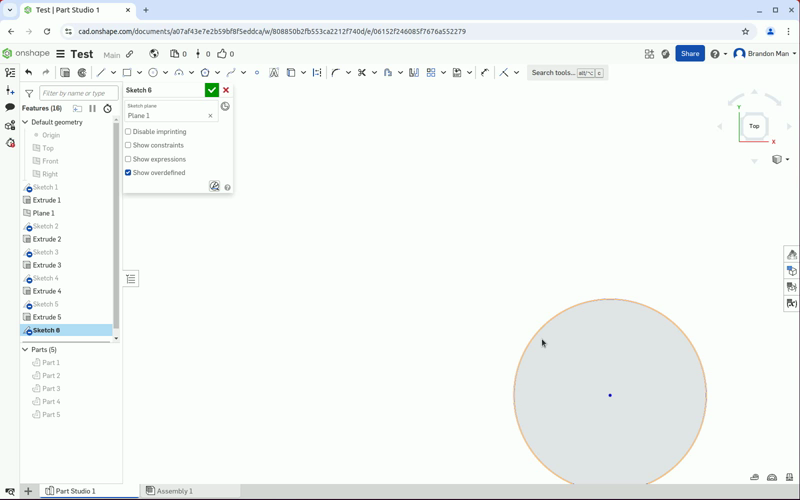
click(542, 338)
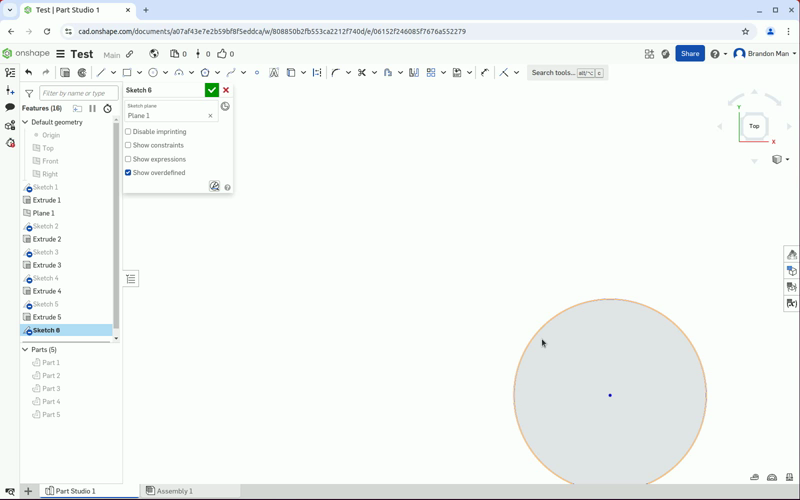
scroll(-6)
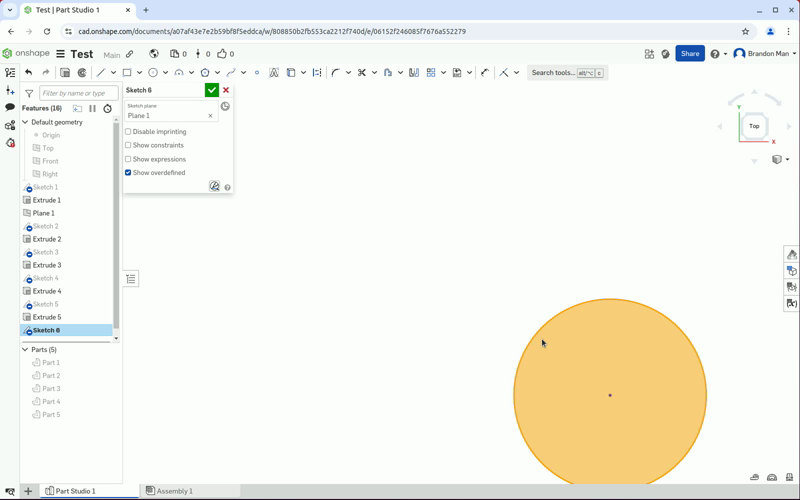
scroll(-6)
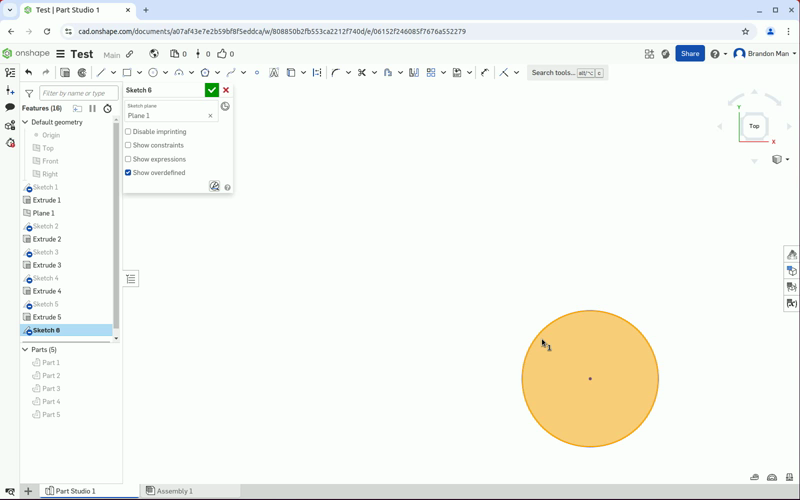
scroll(-6)
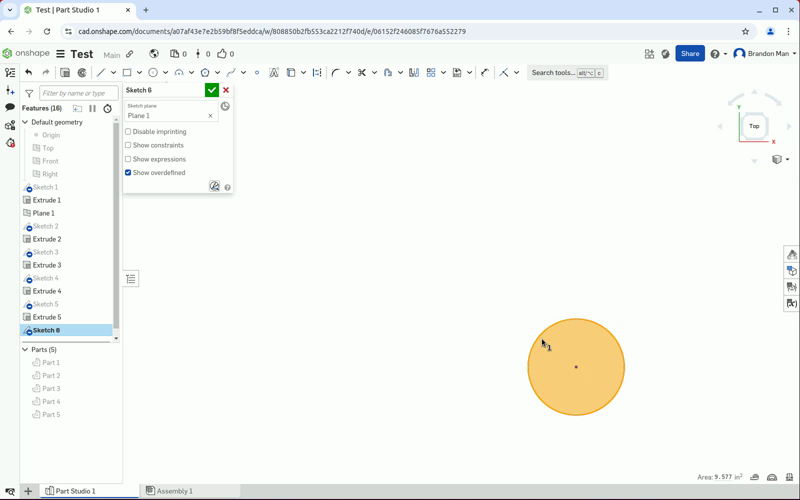
scroll(-6)
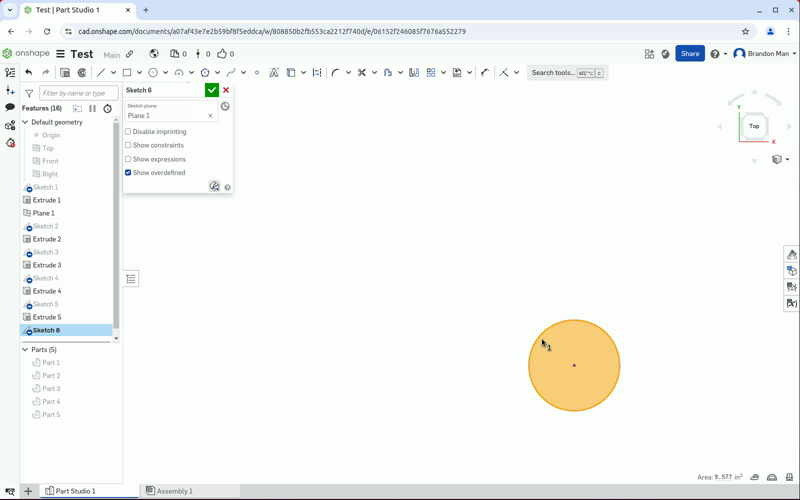
scroll(-6)
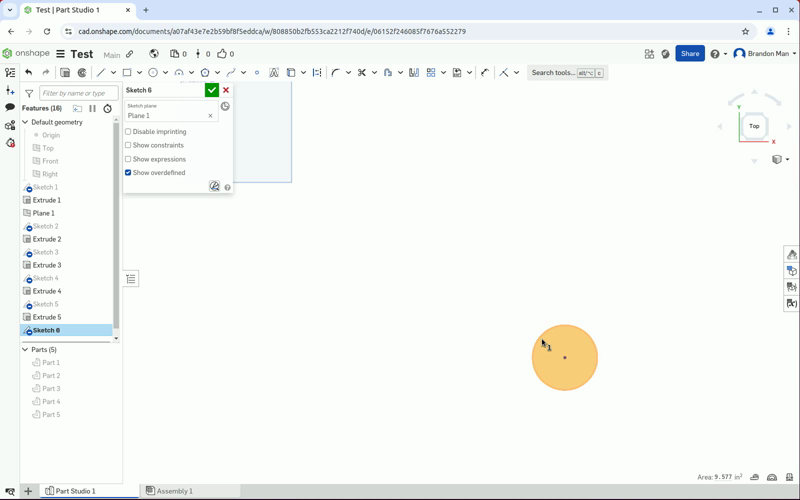
scroll(-6)
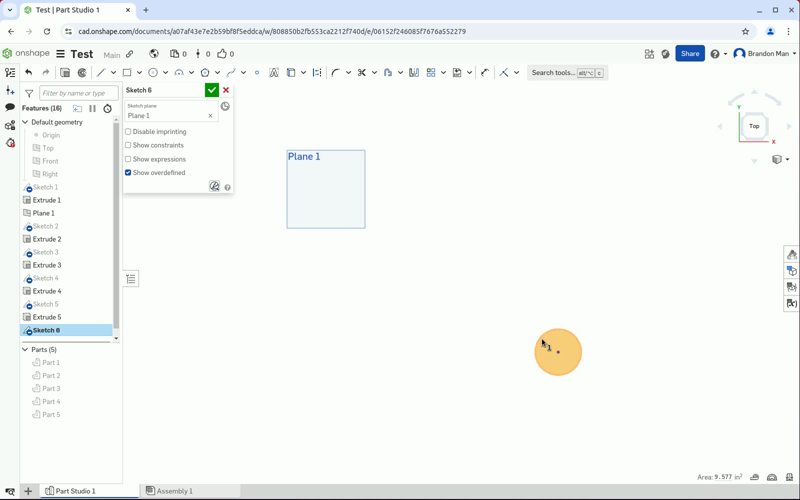
scroll(-6)
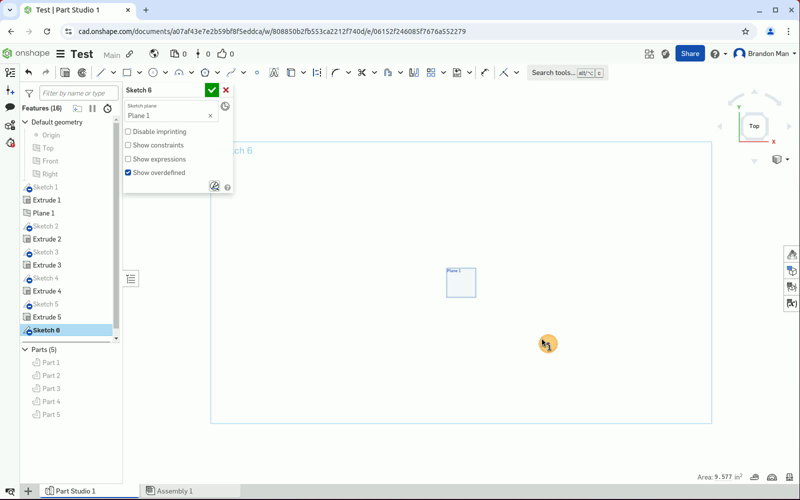
mouse_move(73, 352)
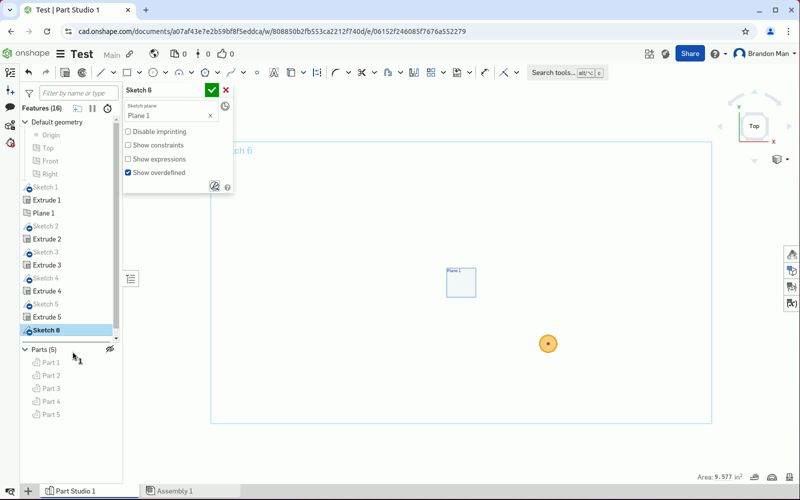
key(shift+y)
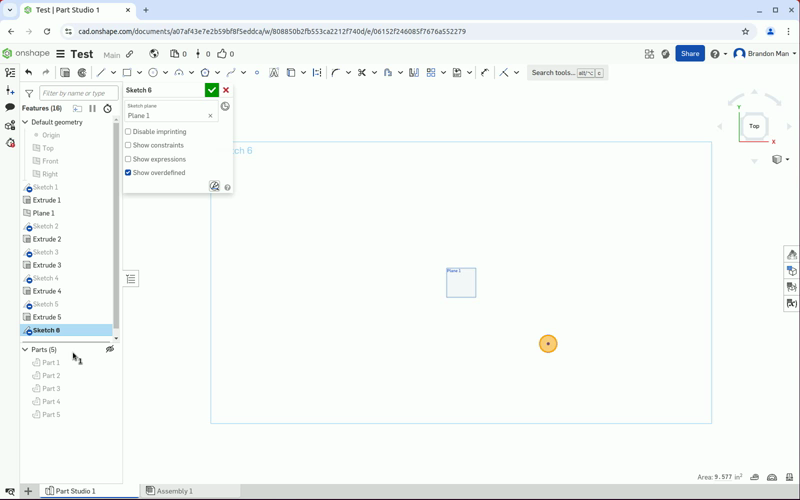
key(shift+e)
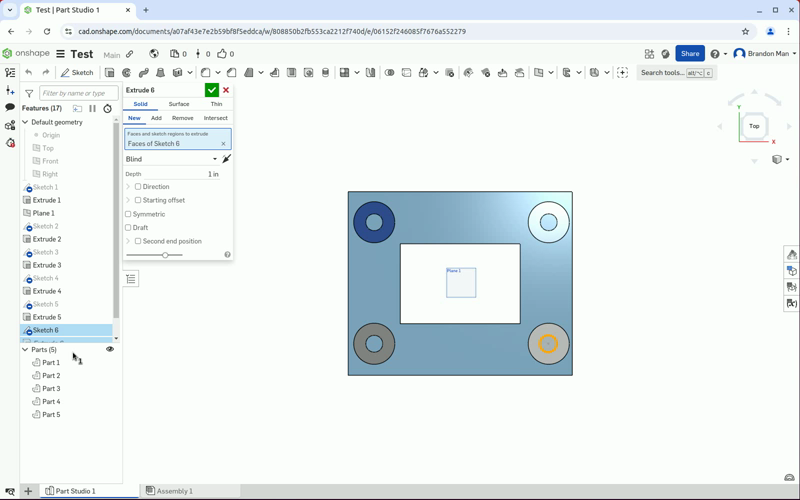
mouse_move(143, 106)
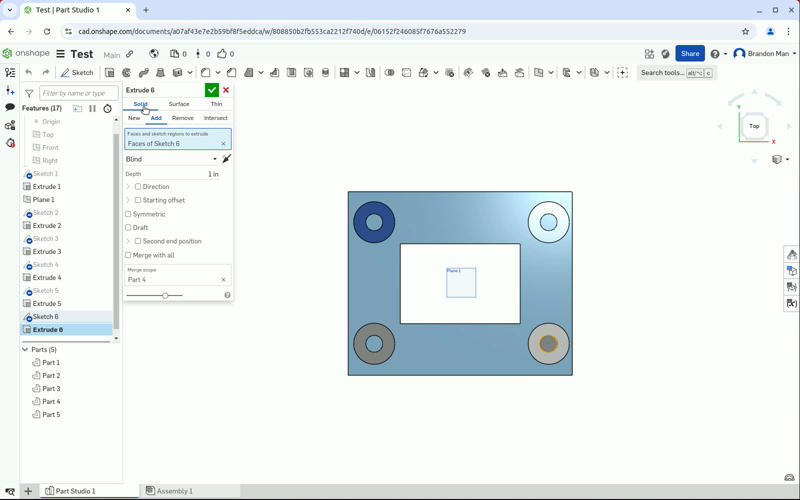
click(143, 106)
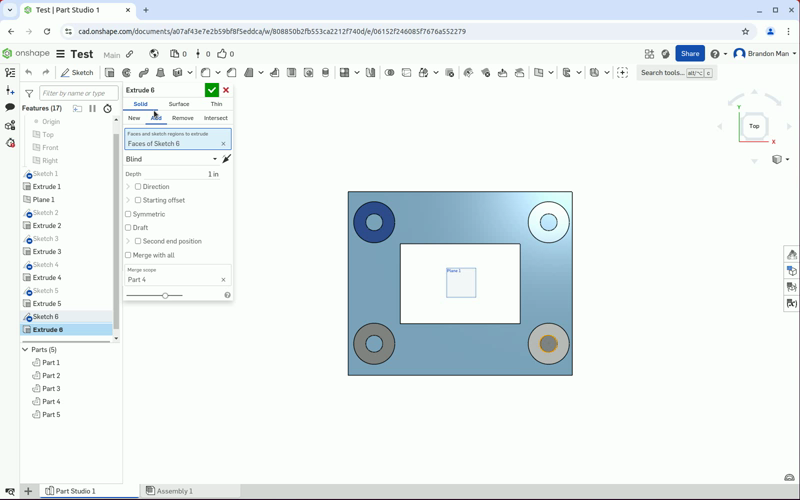
mouse_move(186, 120)
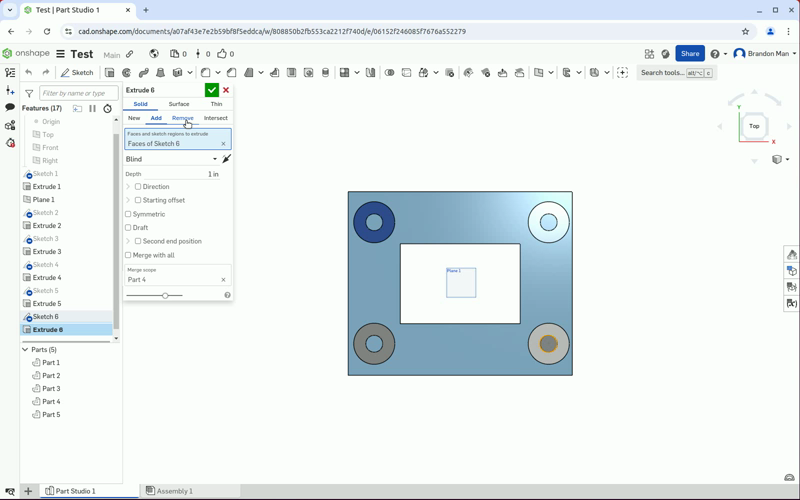
click(186, 120)
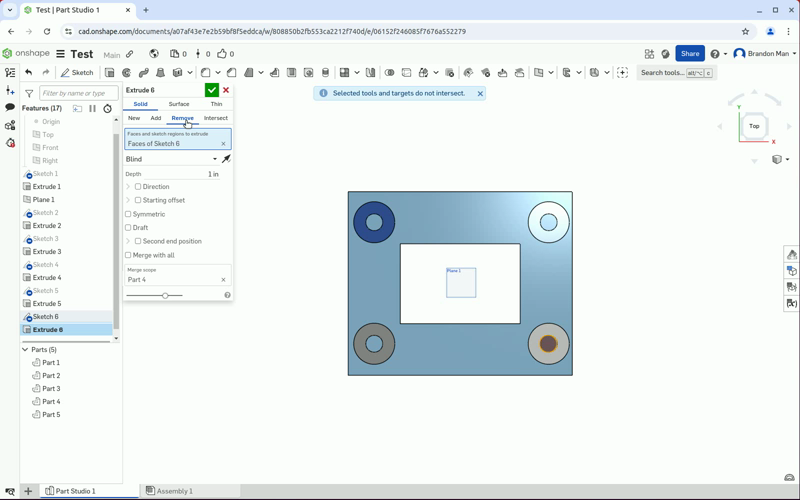
key(tab, 4)
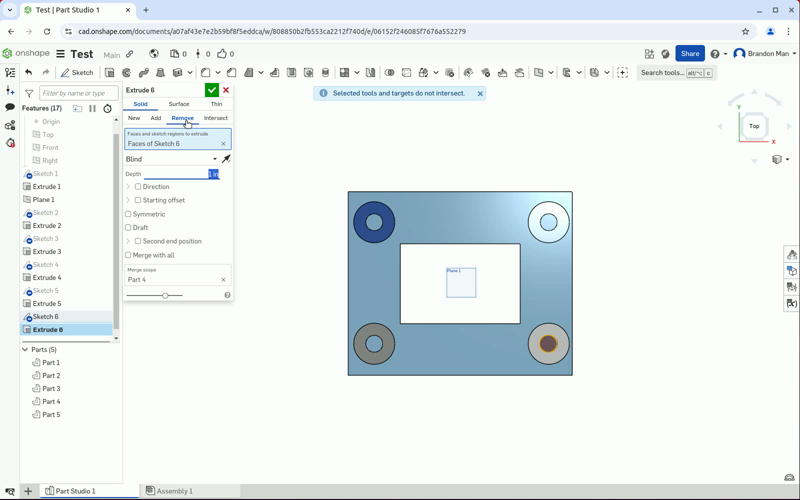
text(30.811)
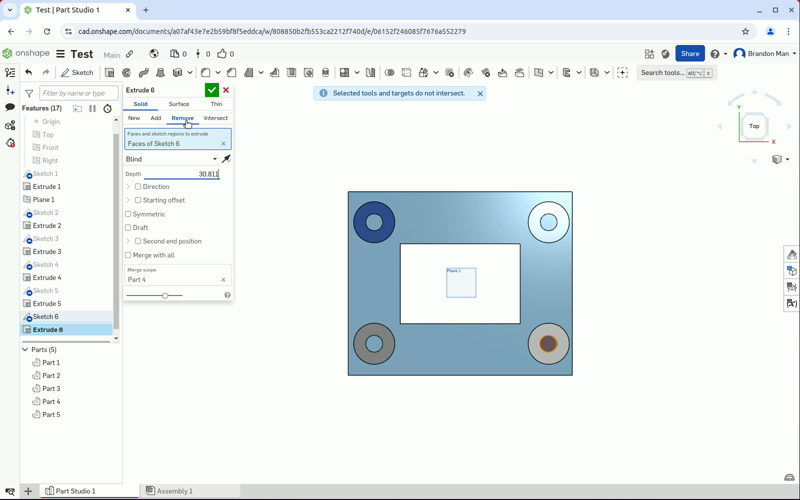
key(tab, 6)
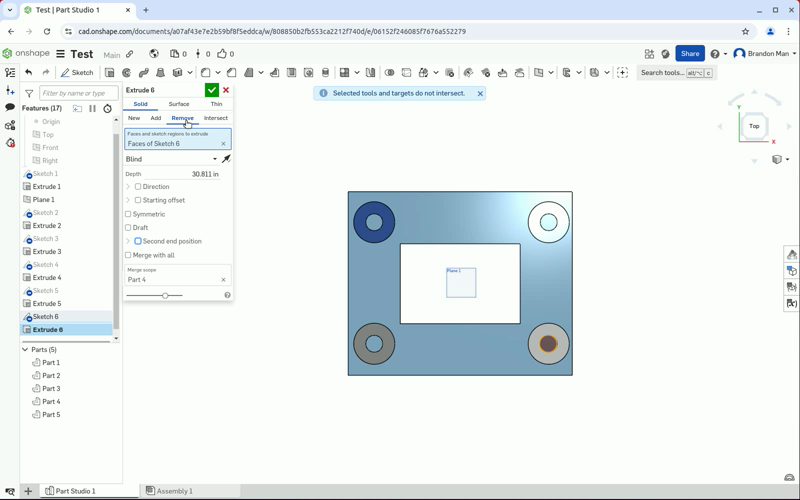
key(space)
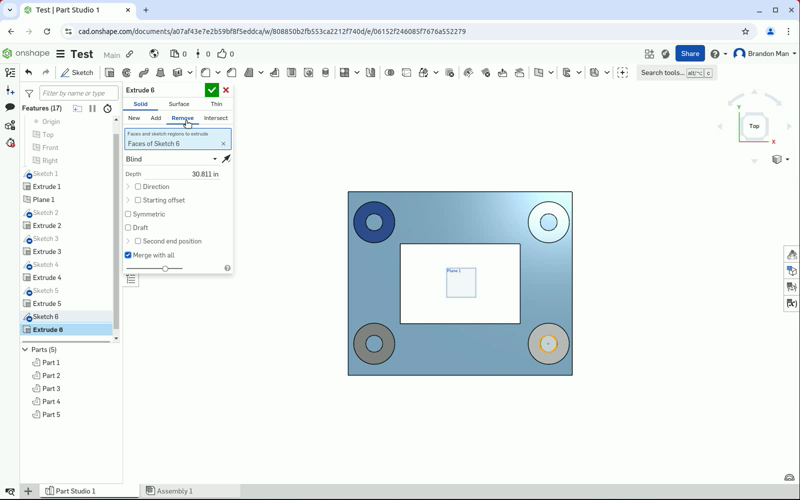
key(enter)
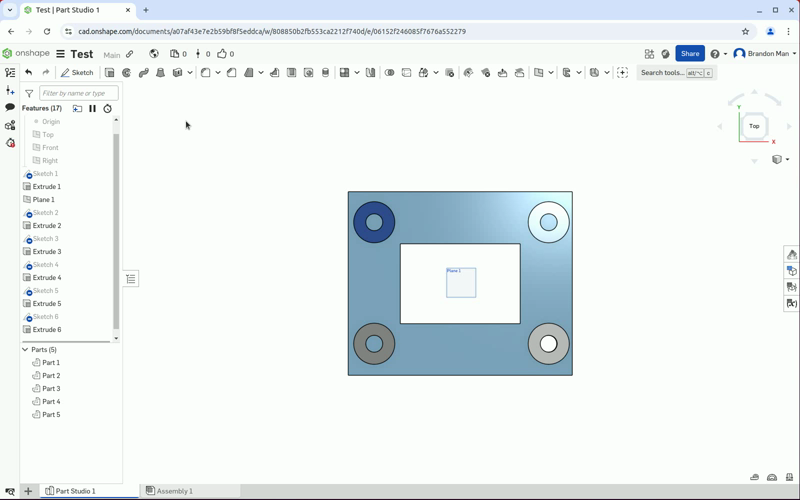
key(shift+h)
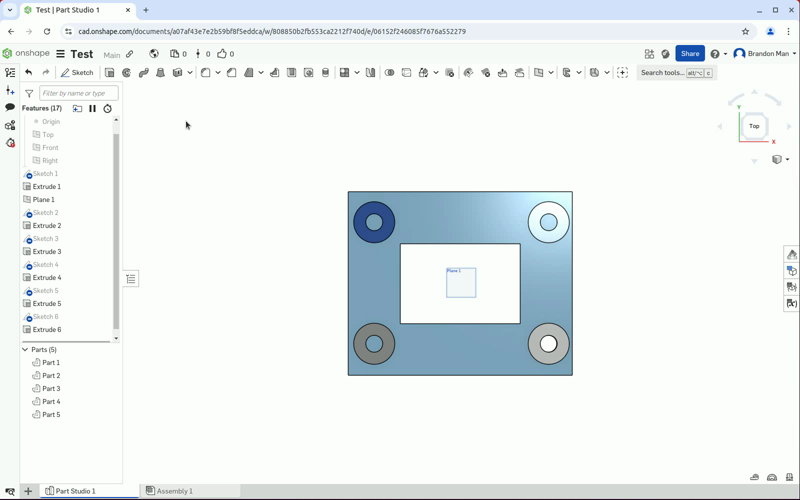
key(shift+h)
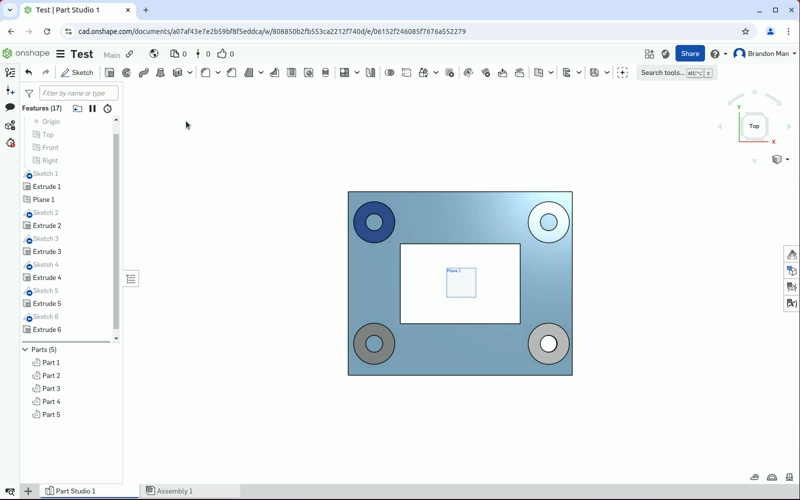
mouse_move(69, 176)
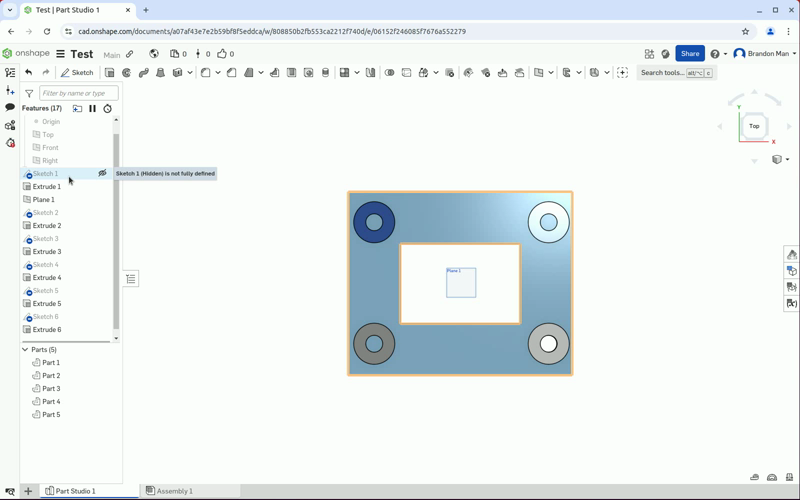
click(69, 176)
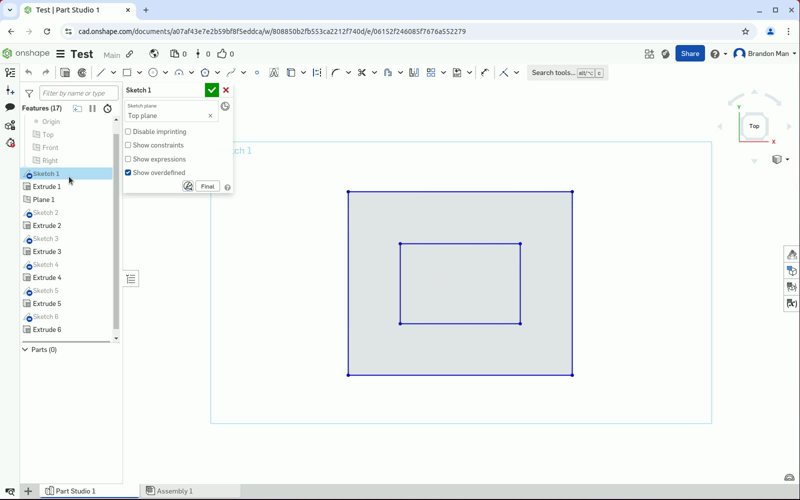
mouse_move(229, 92)
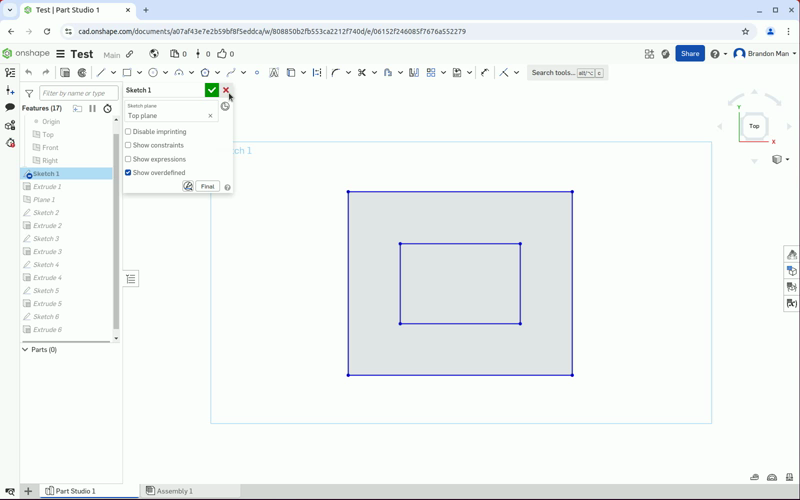
click(229, 92)
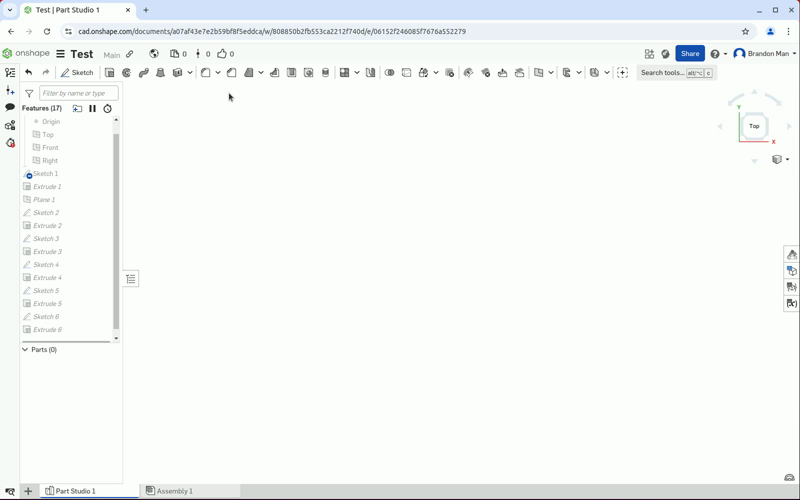
key(shift+s)
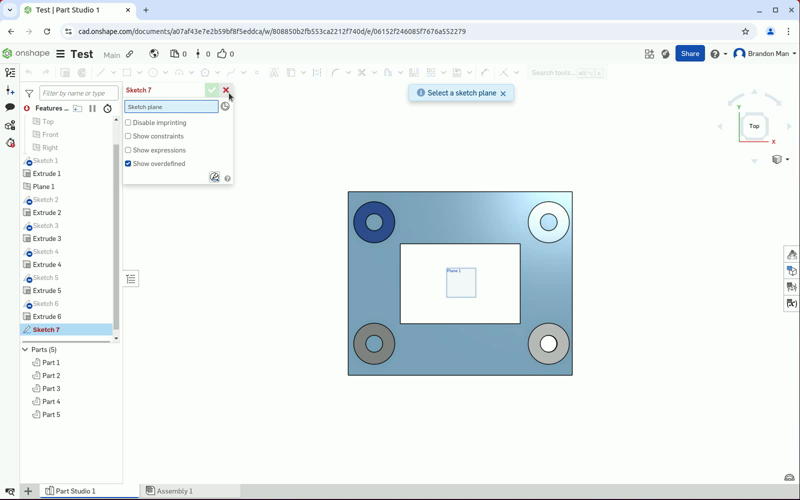
mouse_move(69, 189)
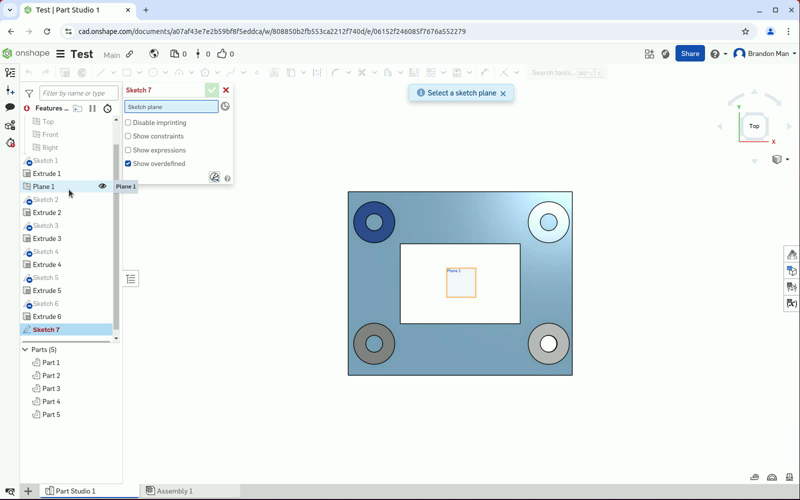
click(69, 189)
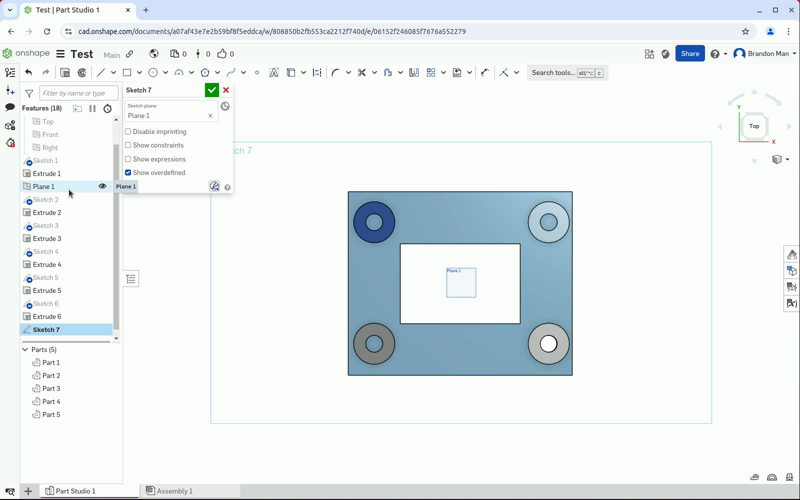
mouse_move(73, 352)
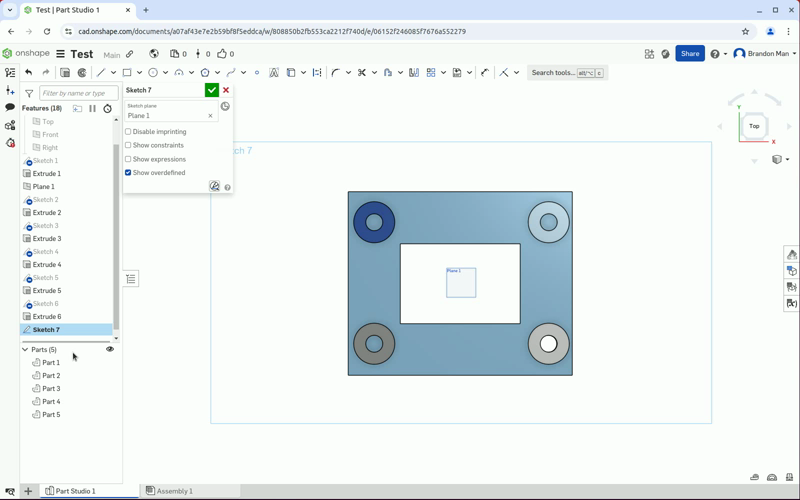
key(y)
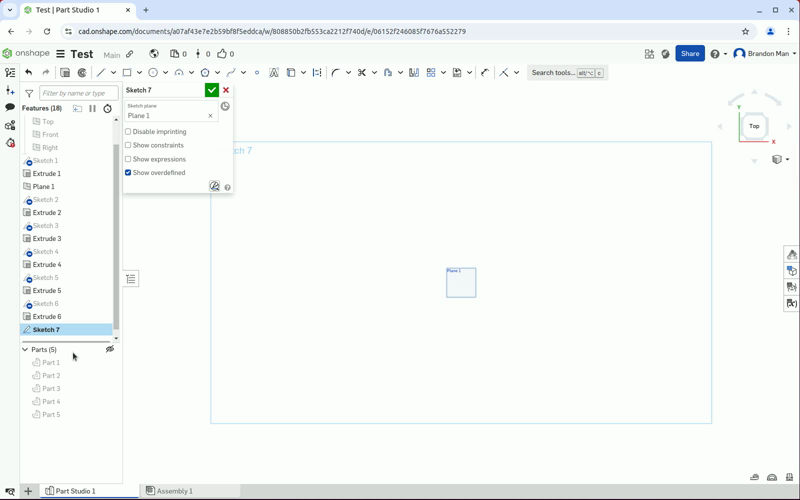
key(c)
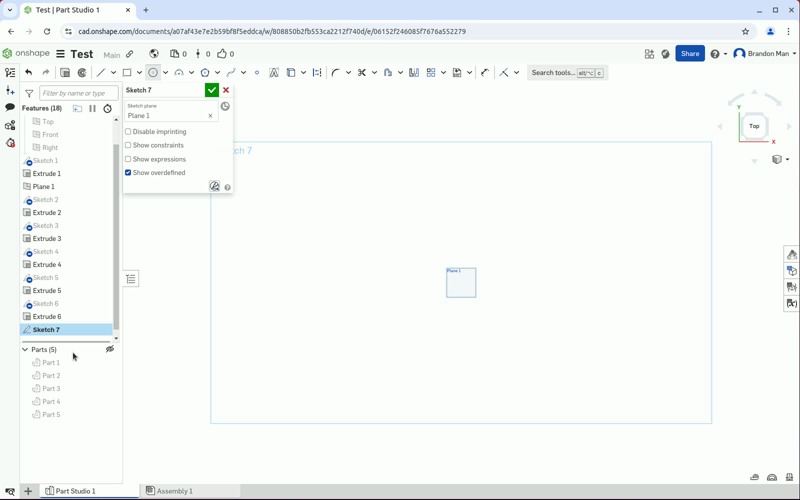
key_down(shift)
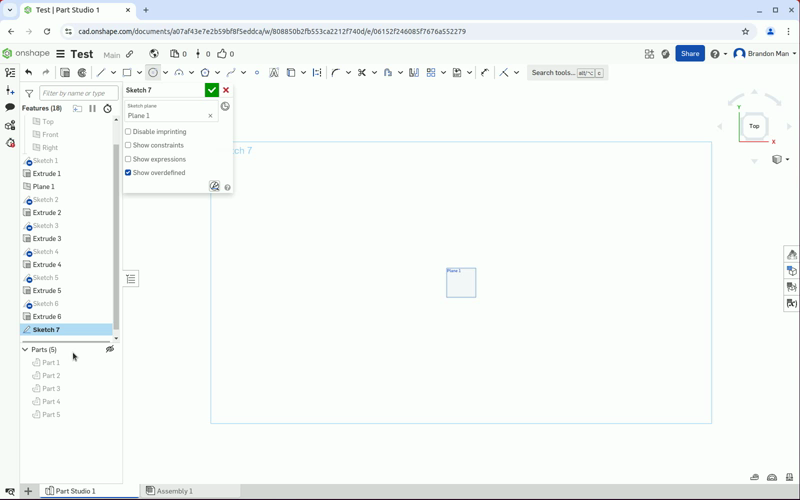
mouse_move(548, 222)
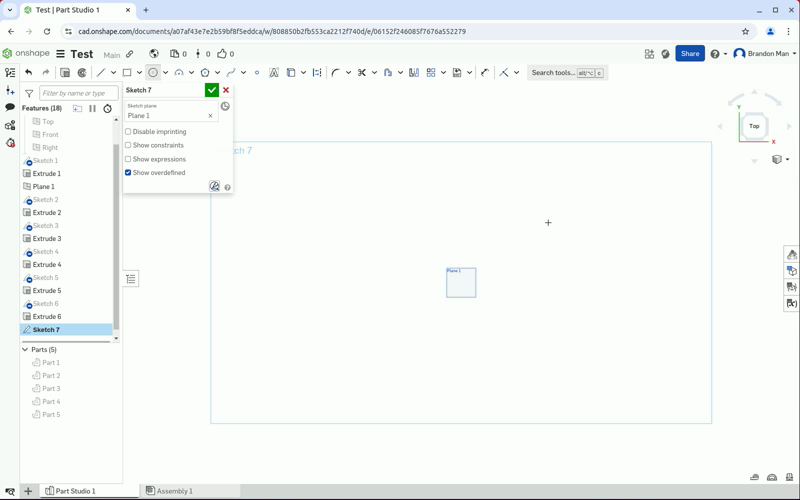
click(548, 222)
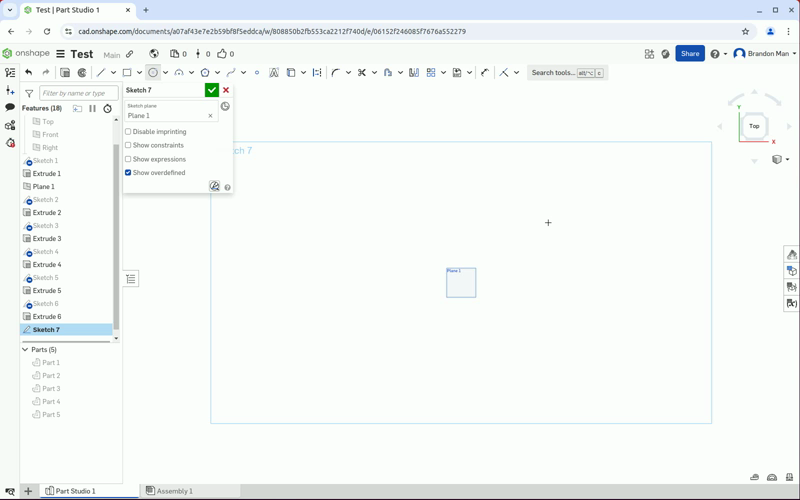
key_up(shift)
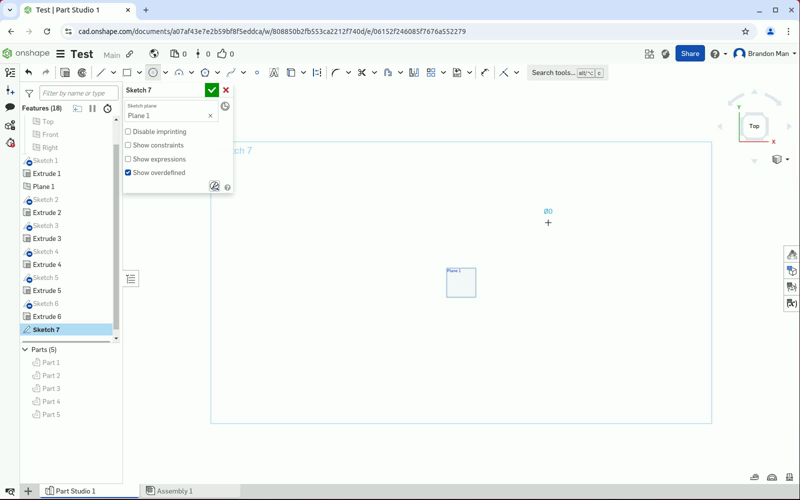
mouse_move(556, 222)
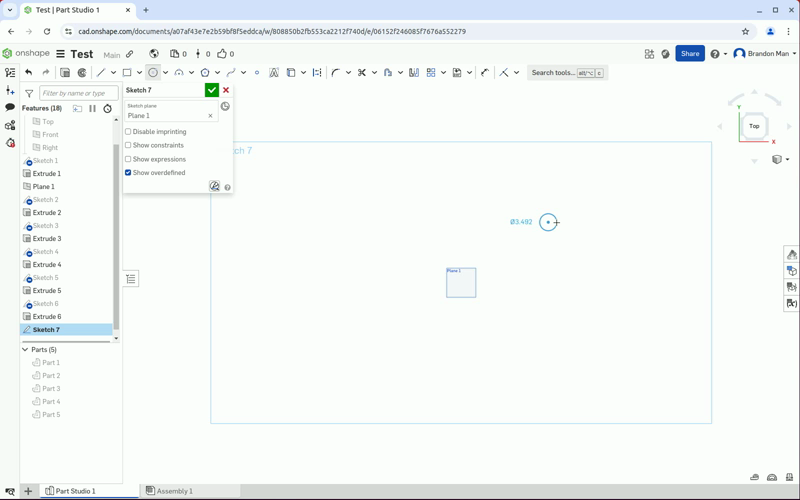
click(556, 222)
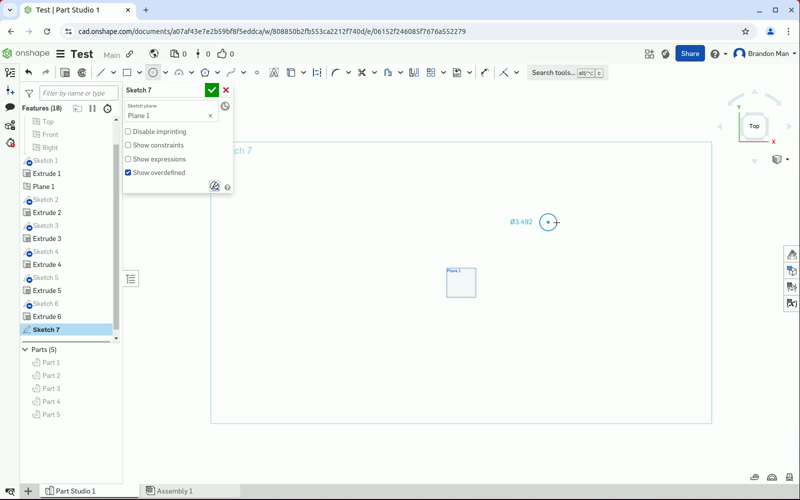
key(esc)
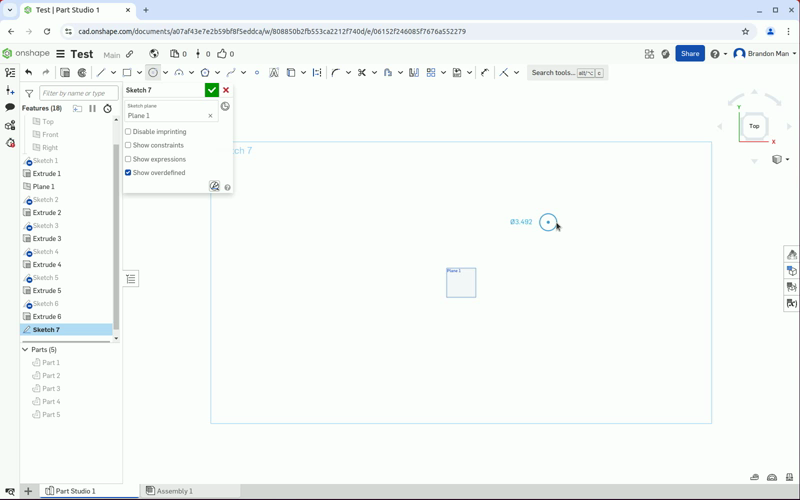
mouse_move(548, 213)
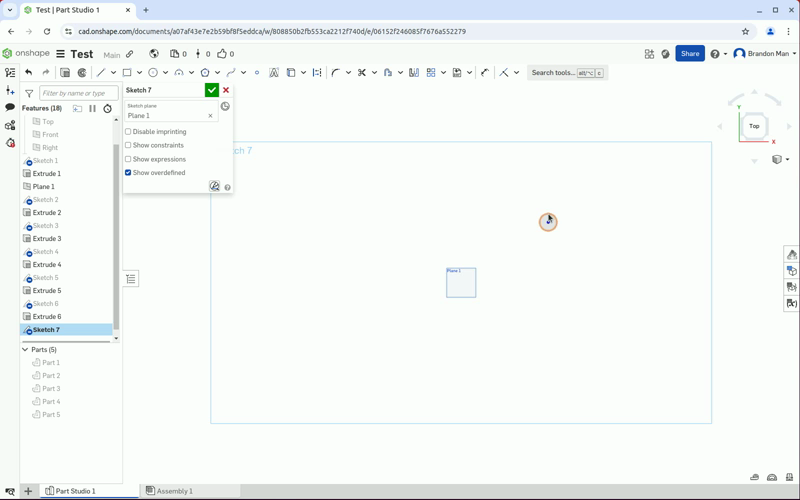
scroll(6)
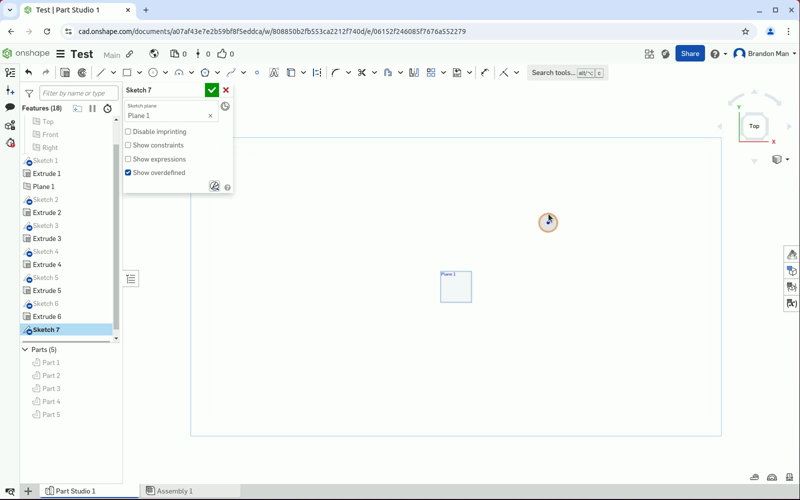
scroll(6)
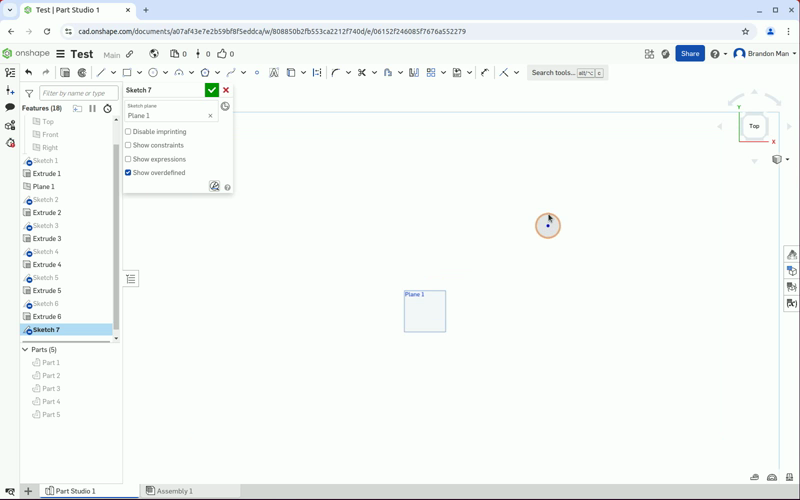
scroll(6)
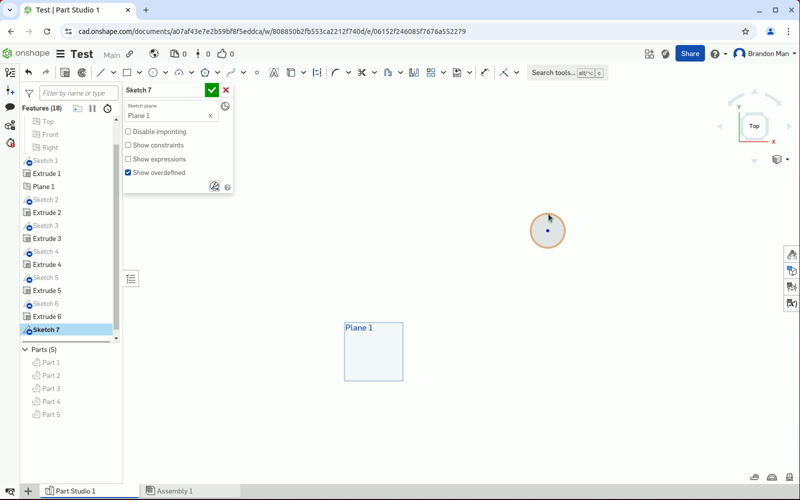
scroll(6)
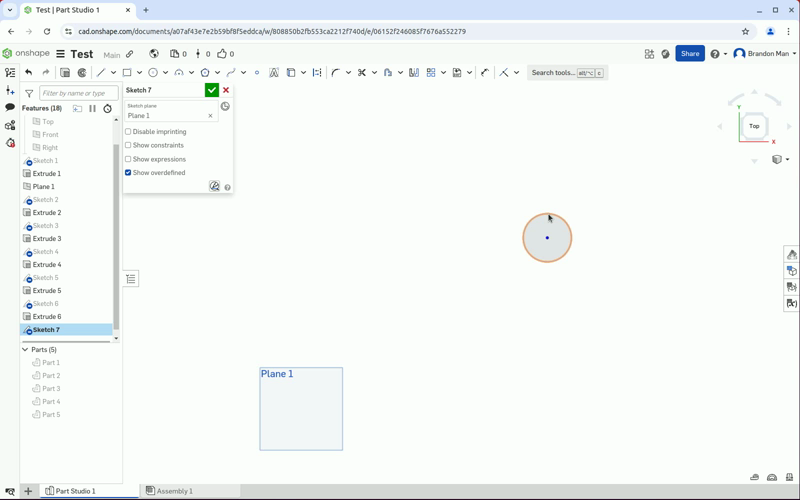
scroll(6)
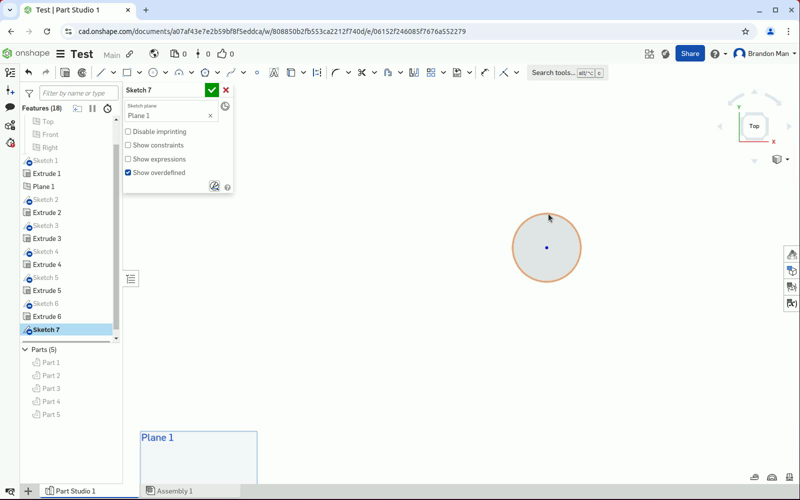
scroll(6)
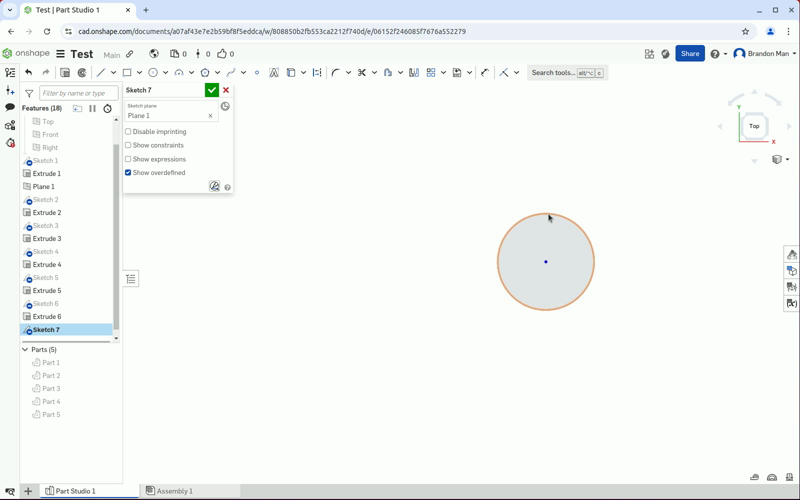
scroll(6)
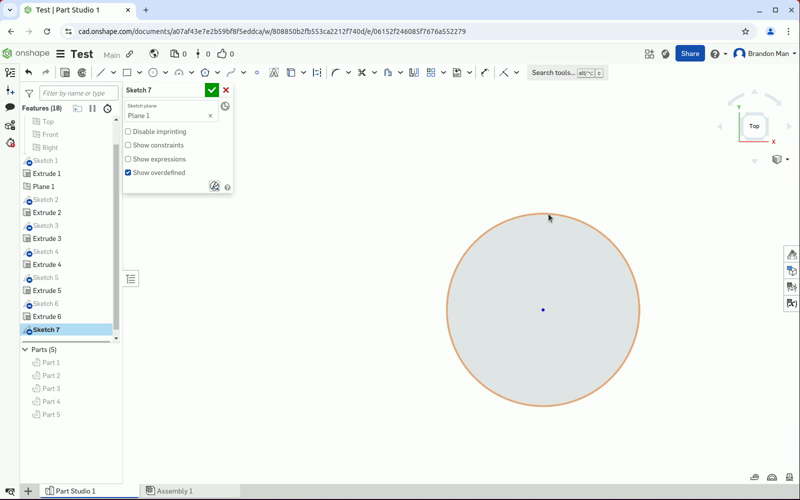
click(548, 213)
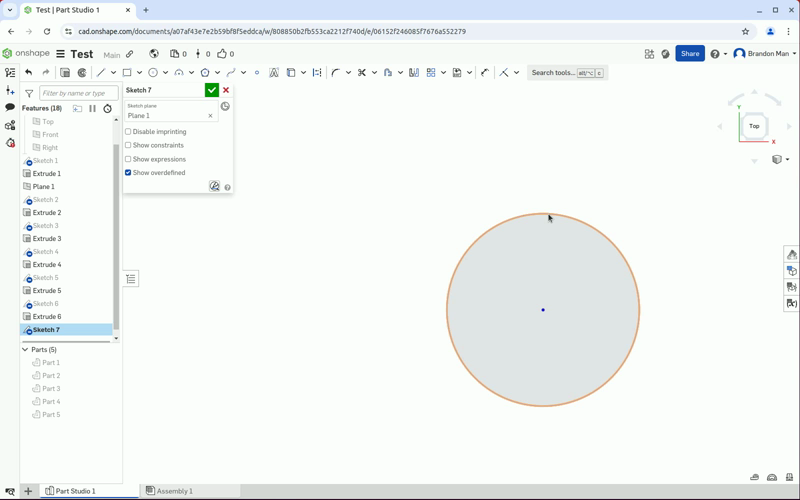
scroll(-6)
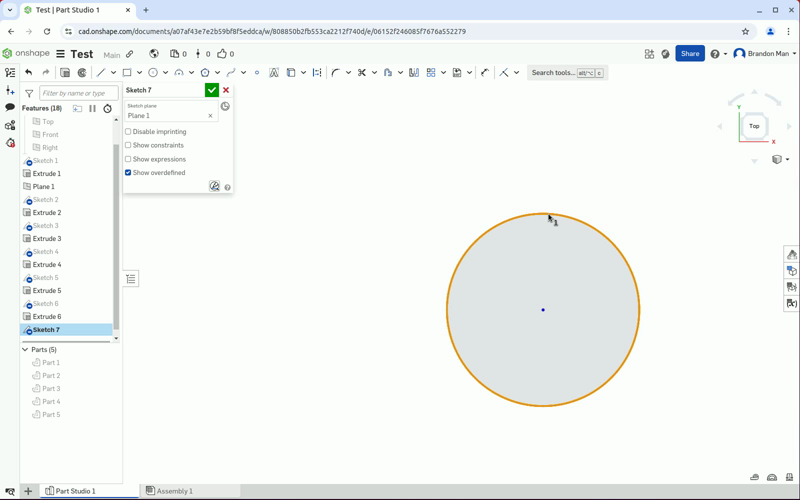
scroll(-6)
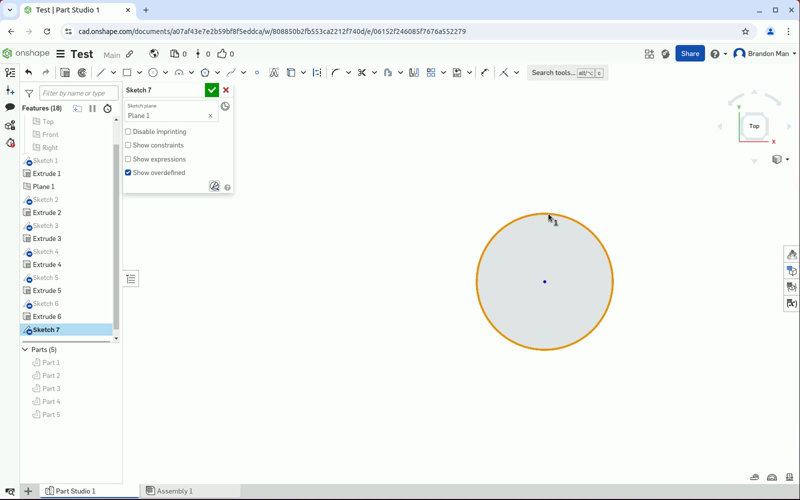
scroll(-6)
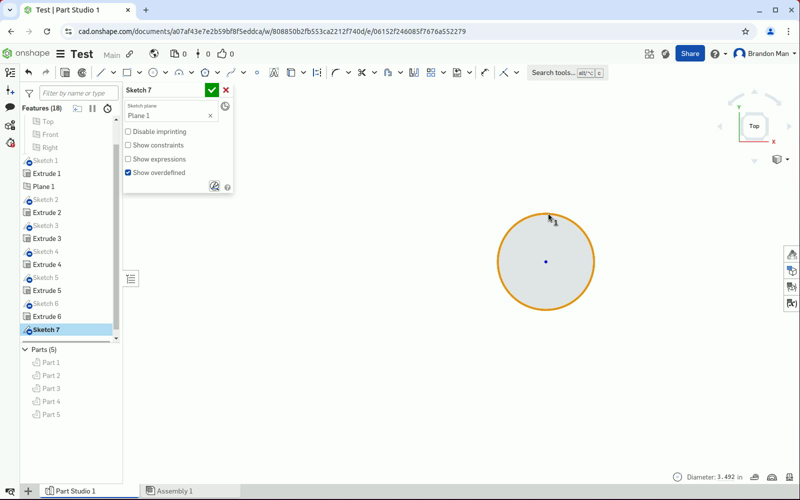
scroll(-6)
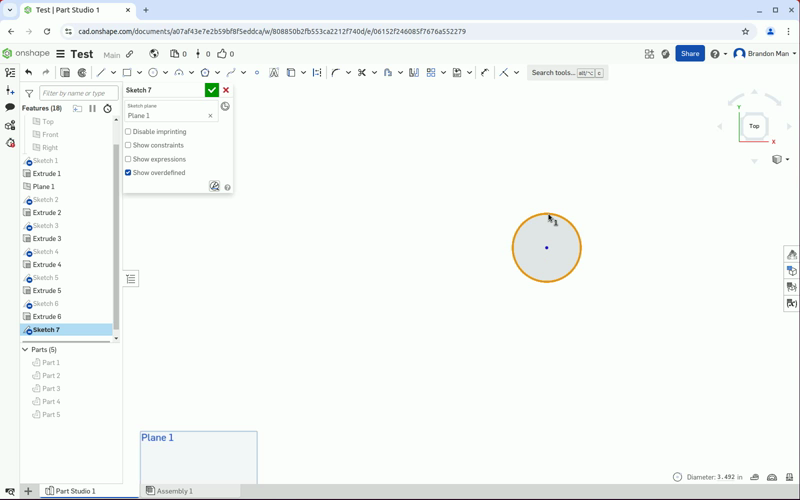
scroll(-6)
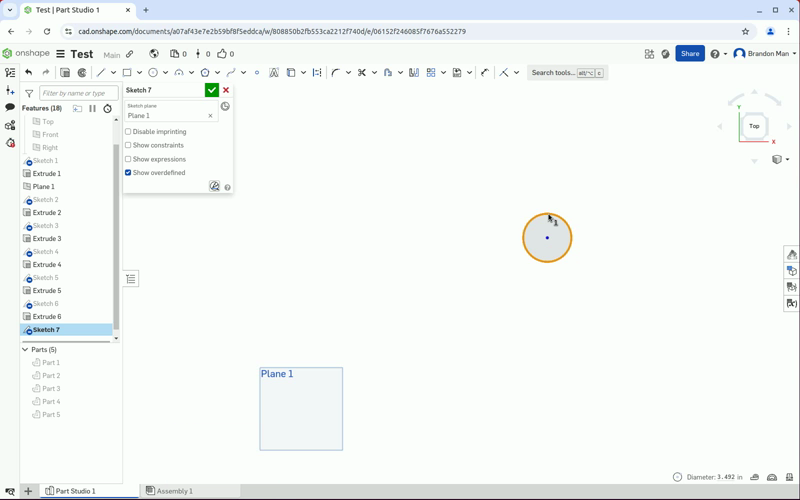
scroll(-6)
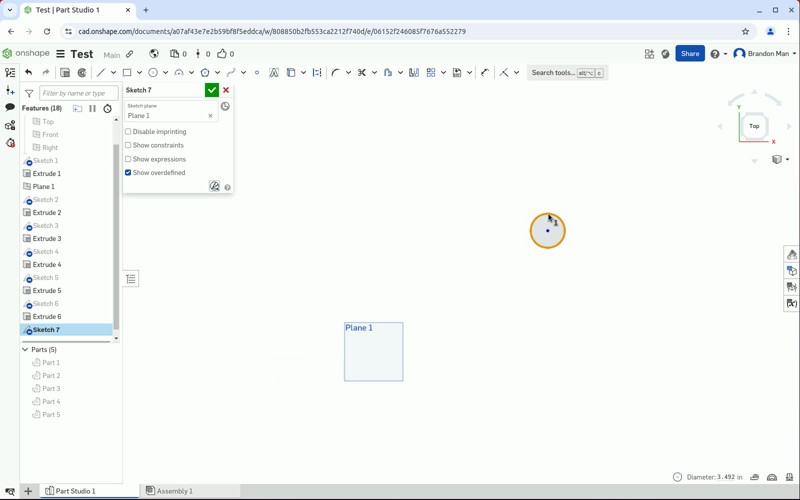
scroll(-6)
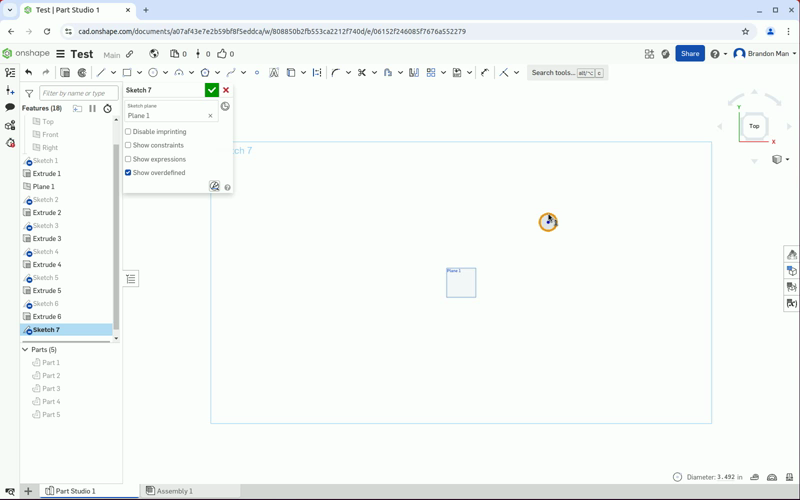
mouse_move(73, 352)
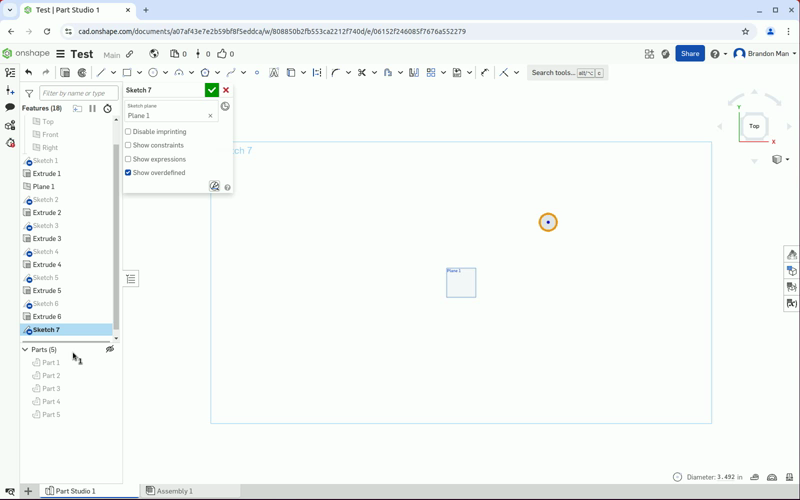
key(shift+y)
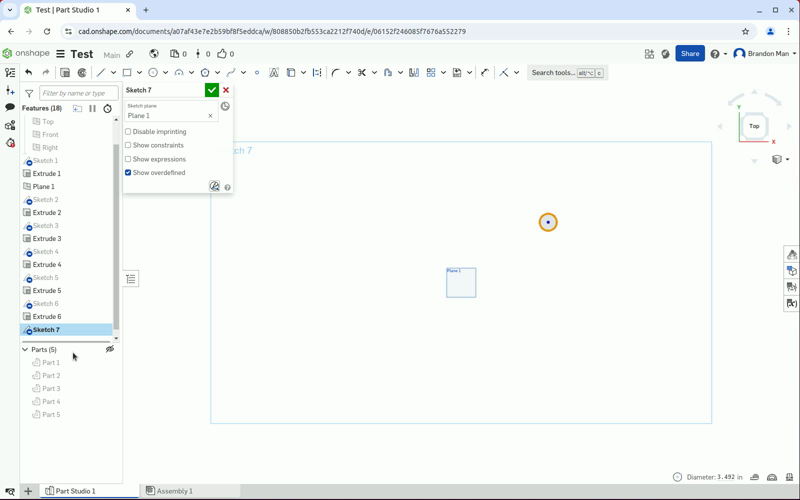
key(shift+e)
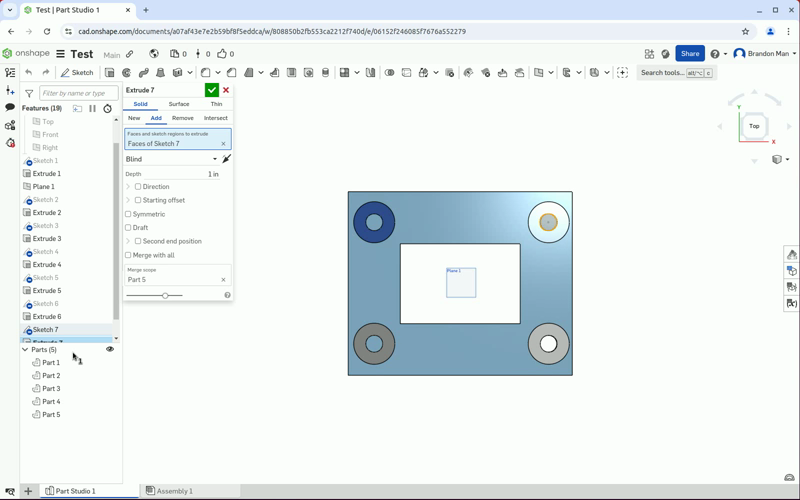
mouse_move(143, 106)
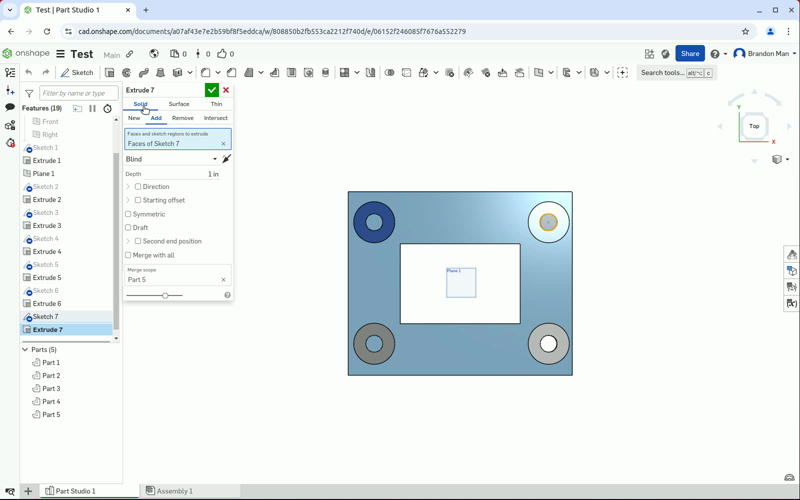
click(143, 106)
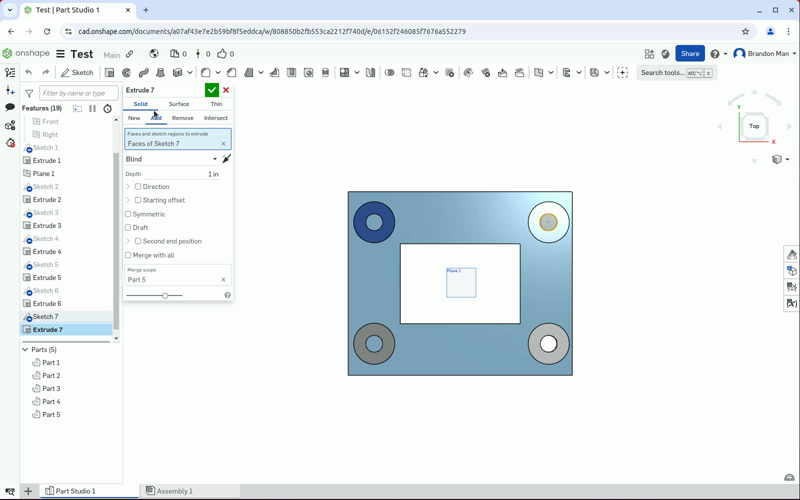
mouse_move(186, 120)
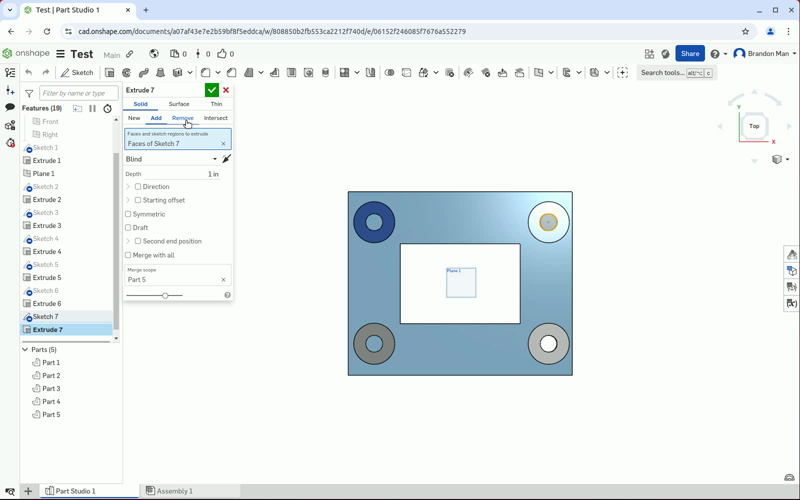
click(186, 120)
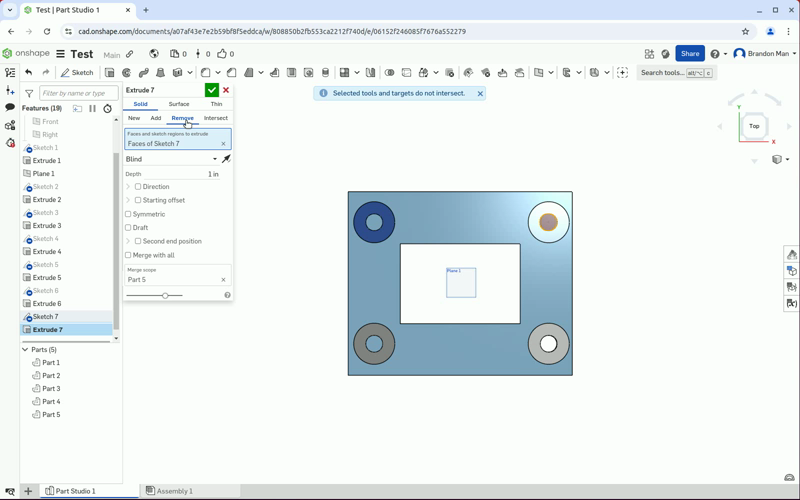
key(tab, 4)
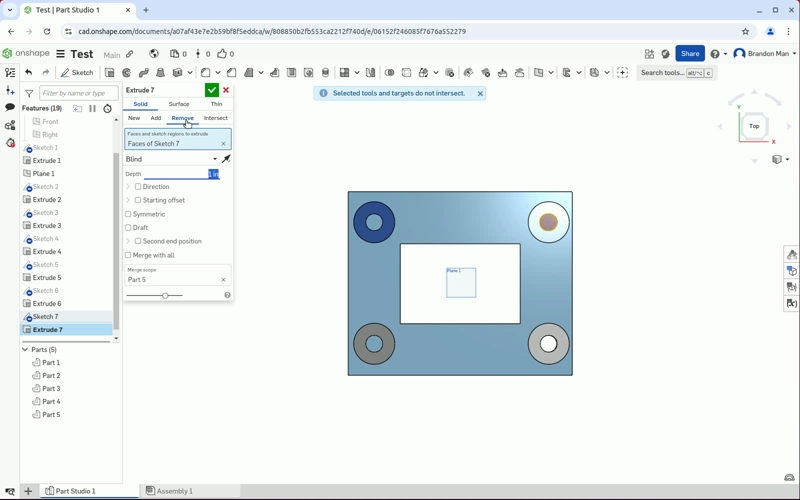
text(30.811)
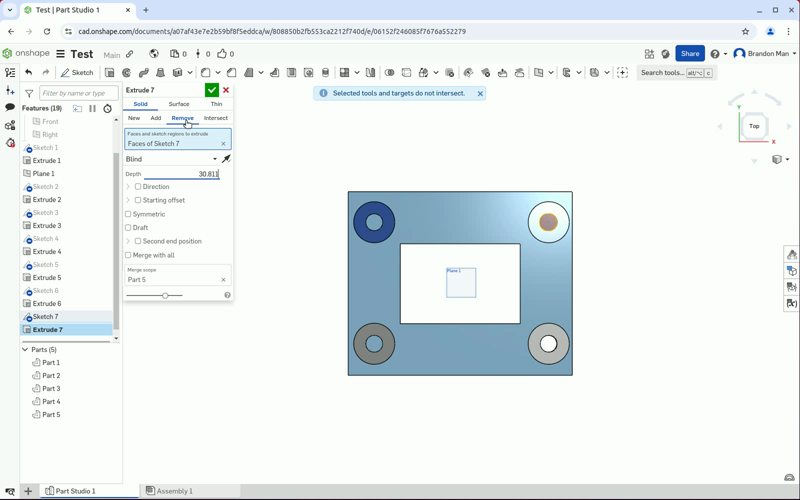
key(tab, 6)
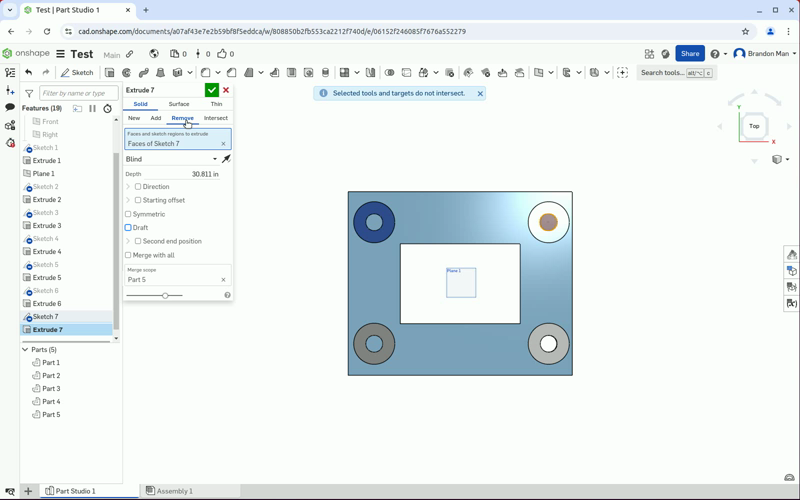
key(space)
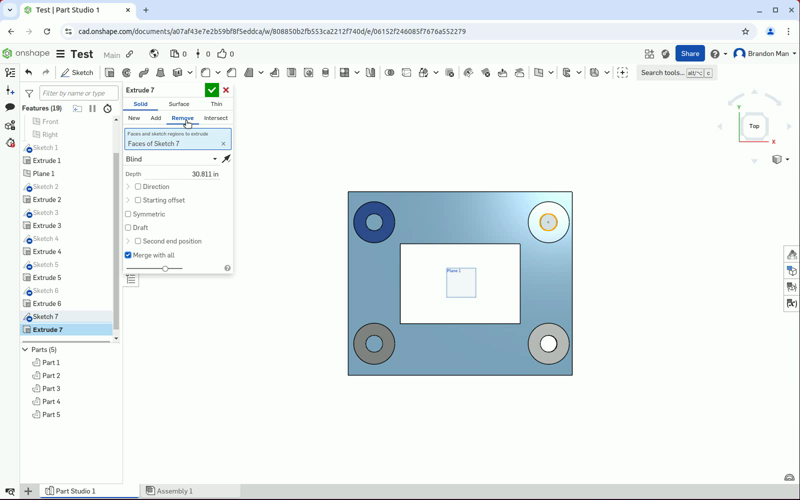
key(enter)
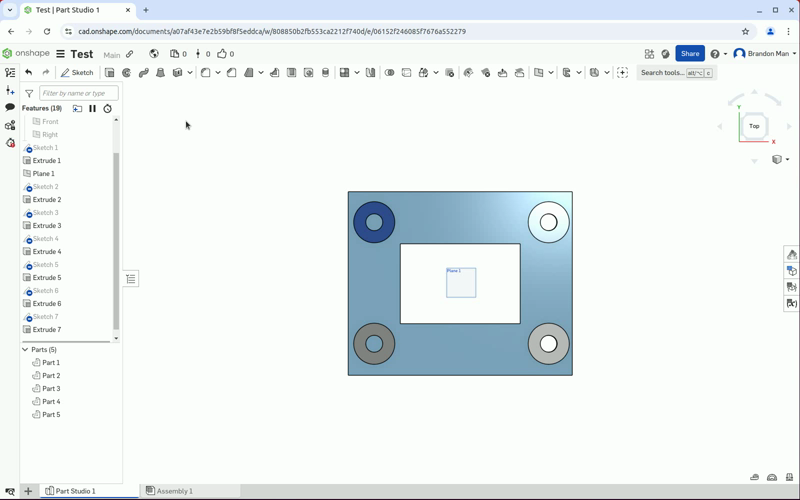
key(shift+h)
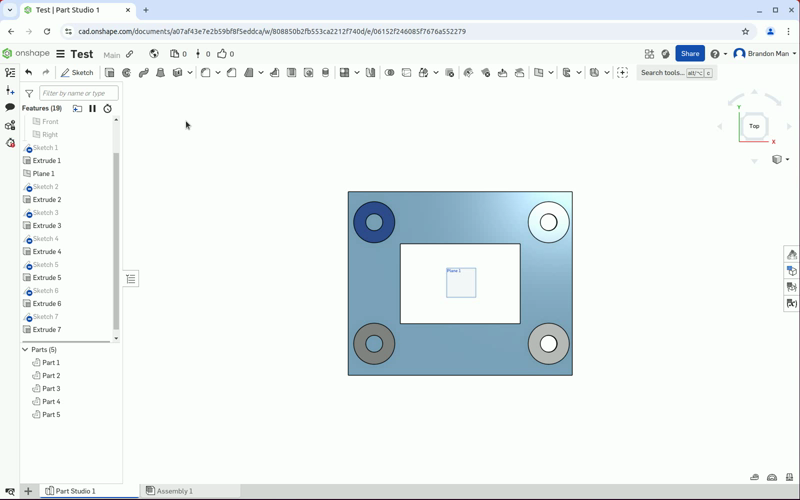
key(shift+h)
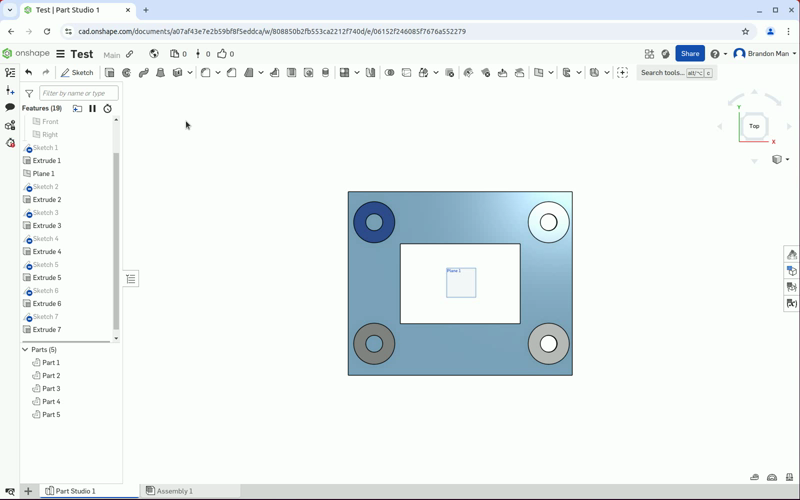
mouse_move(69, 150)
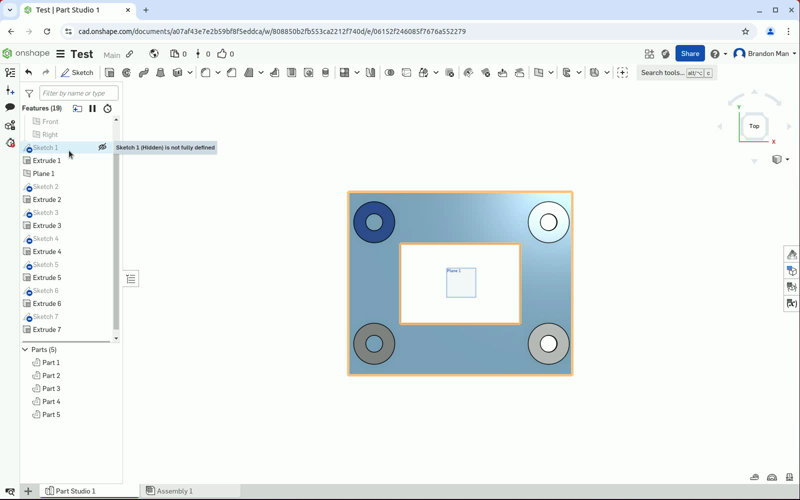
click(69, 150)
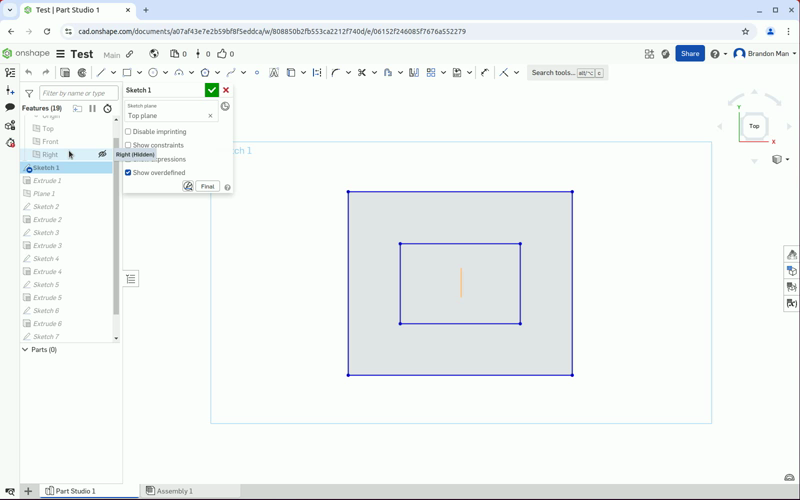
mouse_move(229, 92)
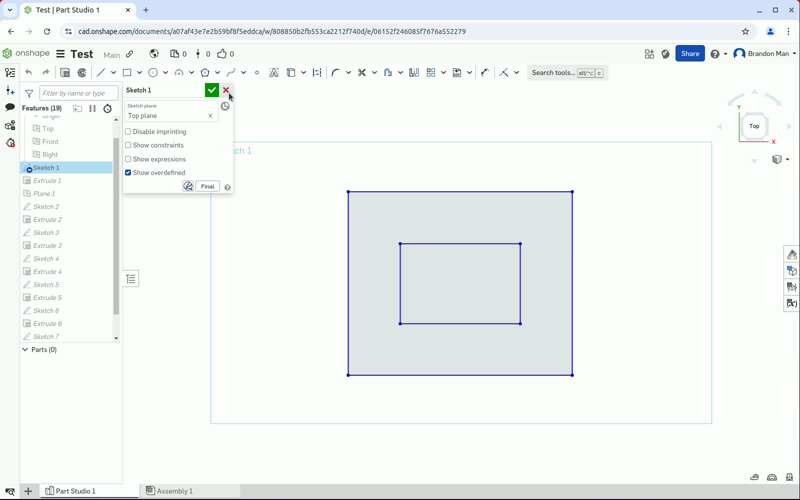
click(229, 92)
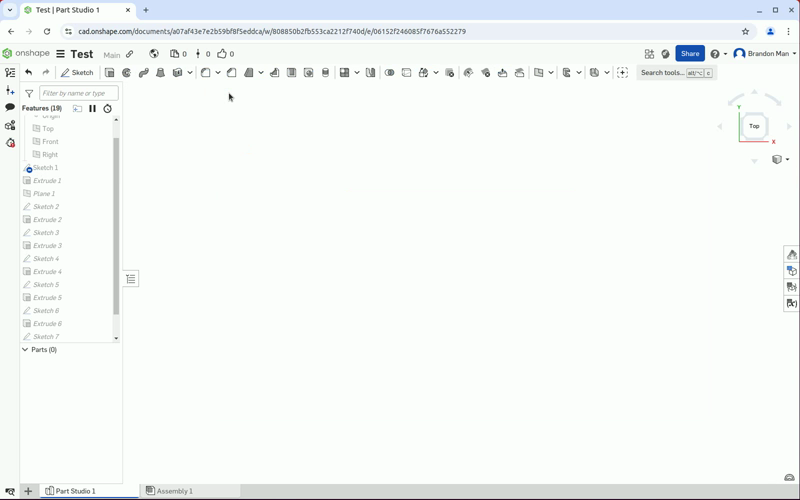
key(shift+s)
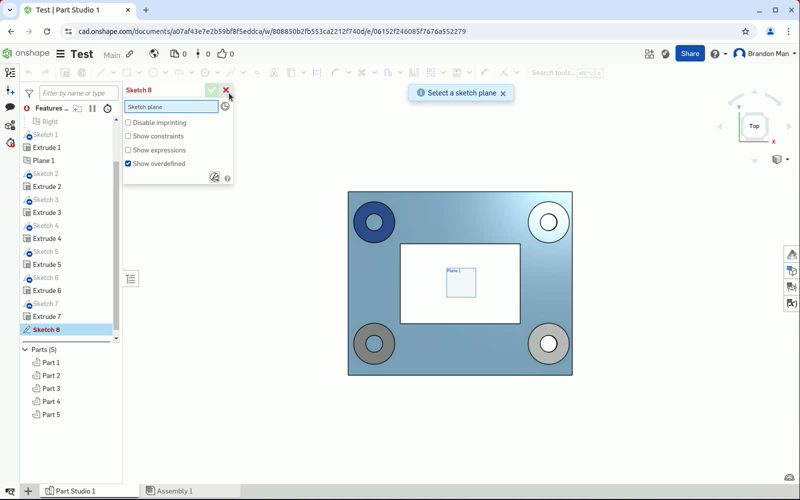
mouse_move(69, 163)
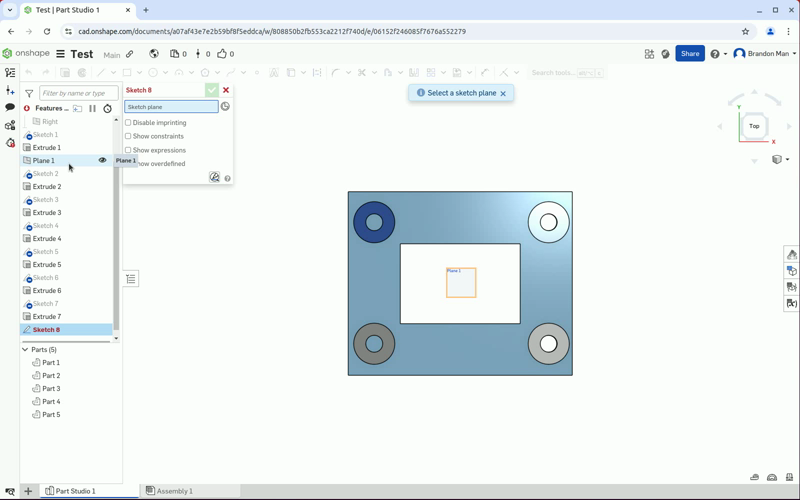
click(69, 163)
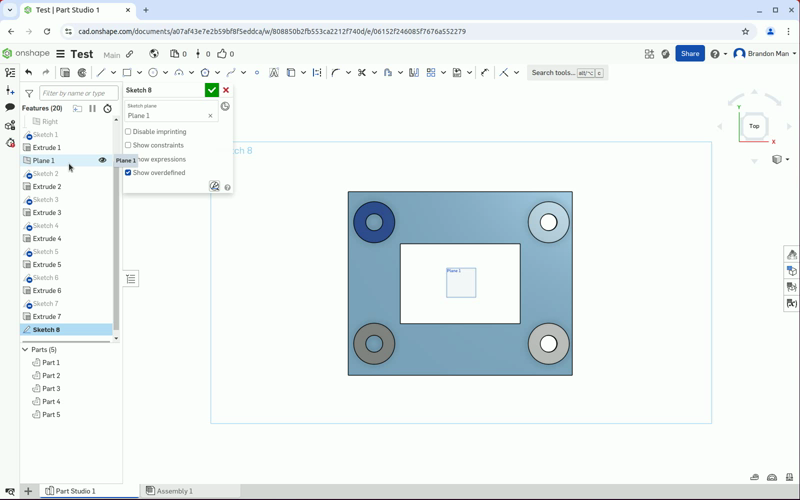
mouse_move(73, 352)
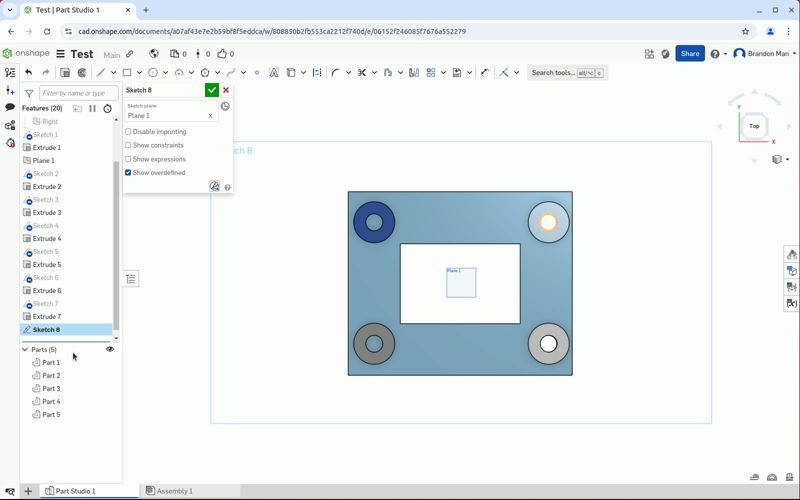
key(y)
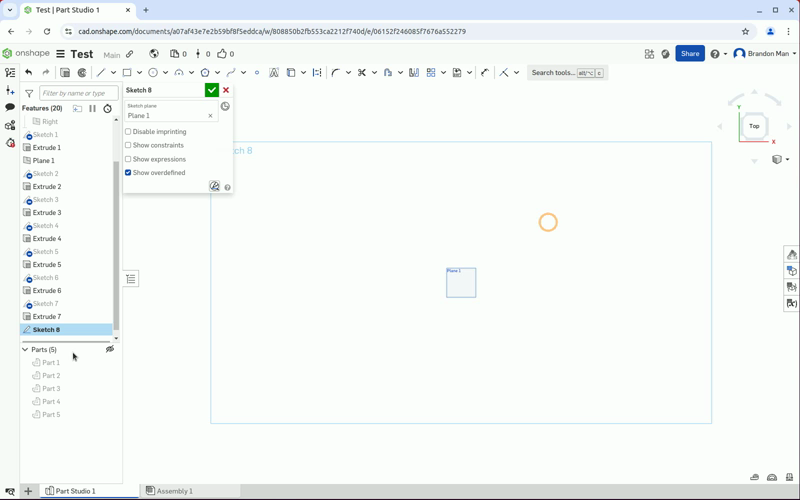
key(c)
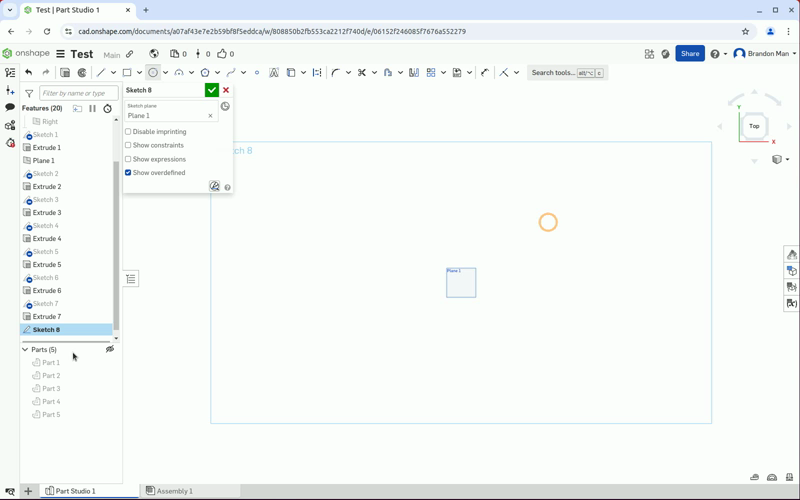
key_down(shift)
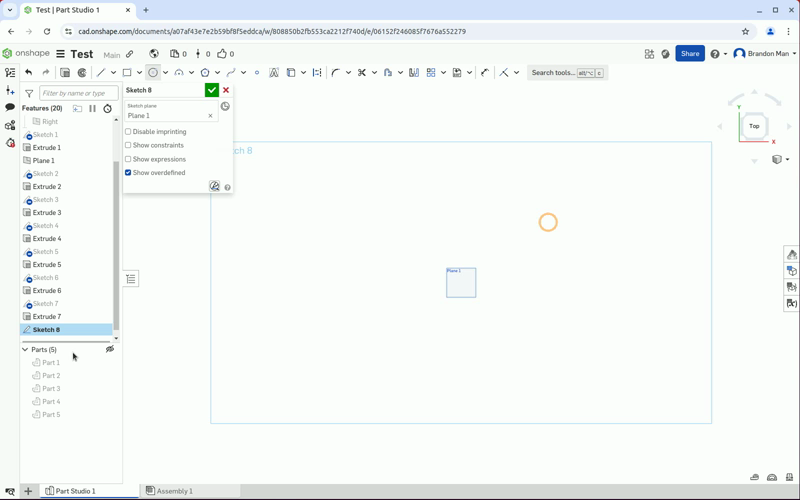
mouse_move(374, 222)
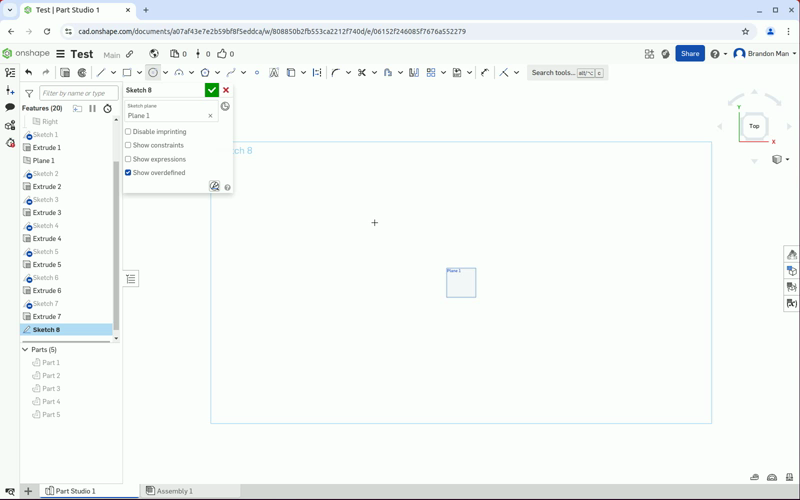
click(374, 222)
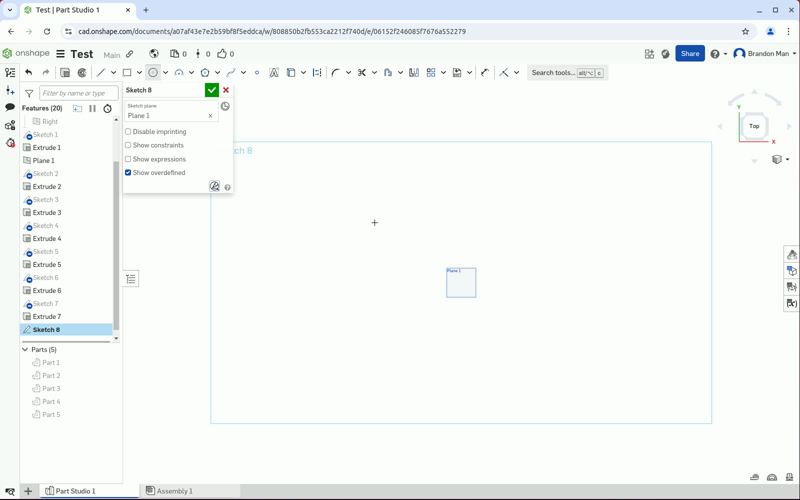
key_up(shift)
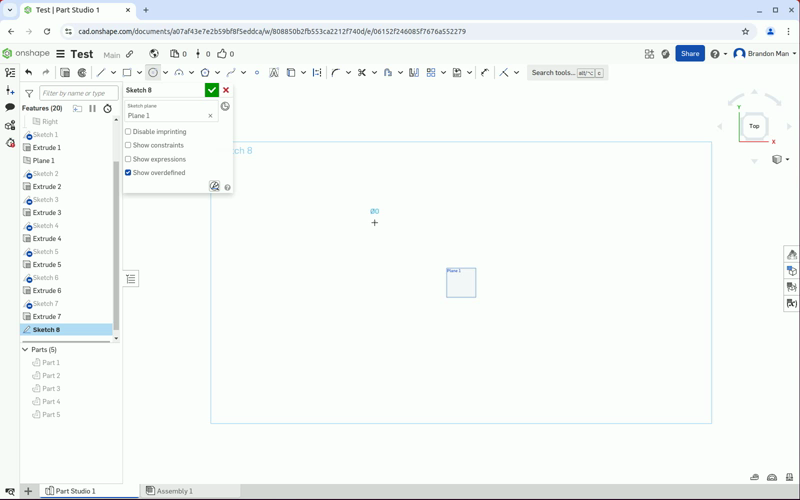
mouse_move(383, 222)
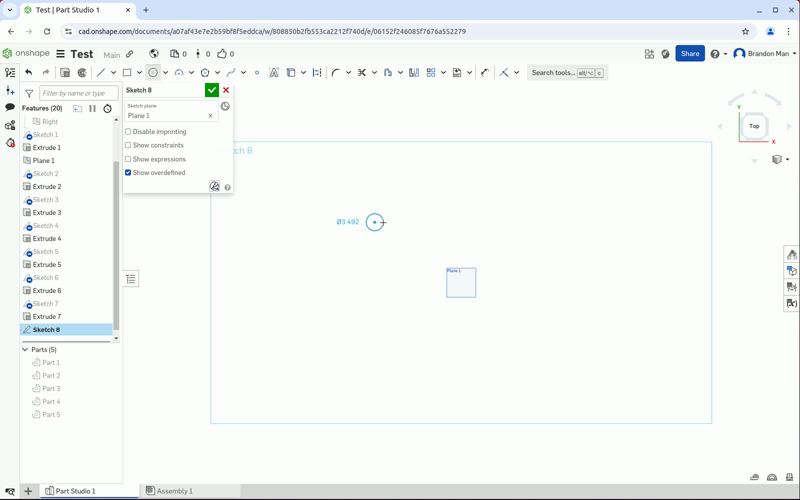
click(383, 222)
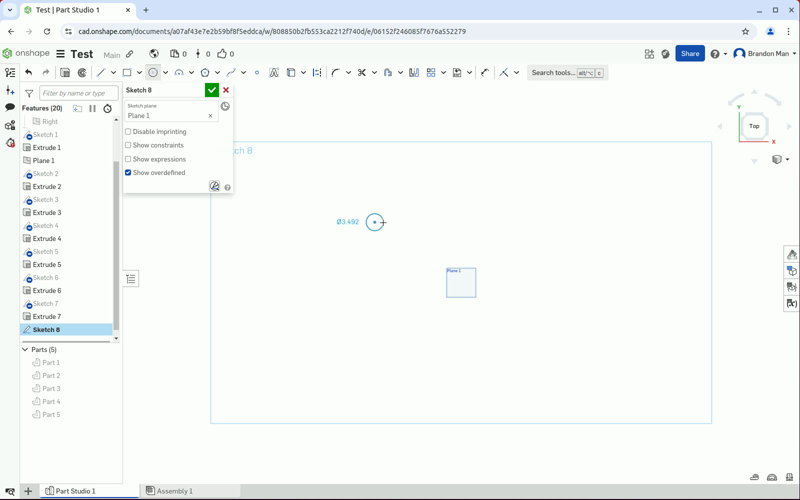
key(esc)
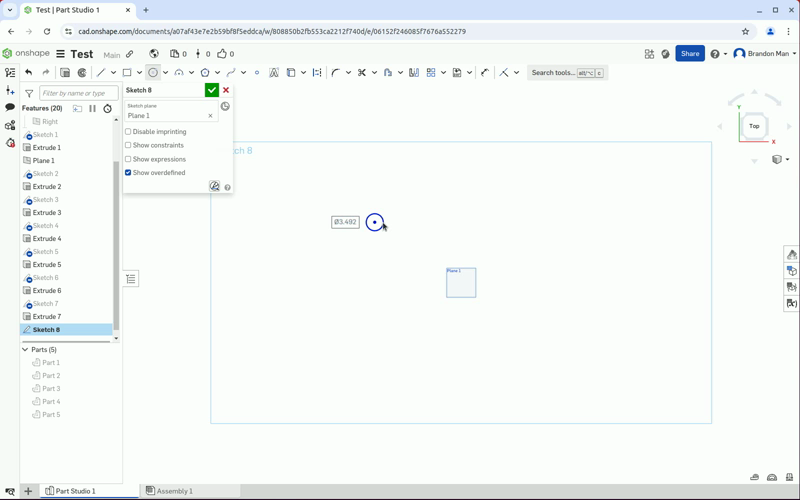
mouse_move(376, 220)
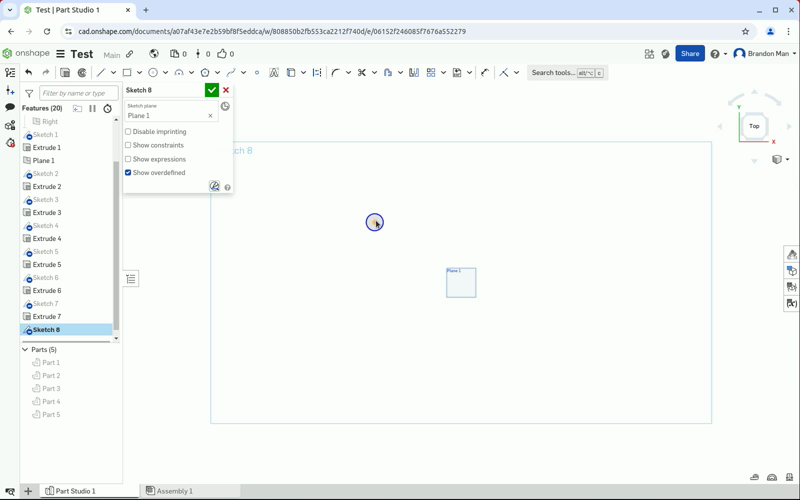
scroll(6)
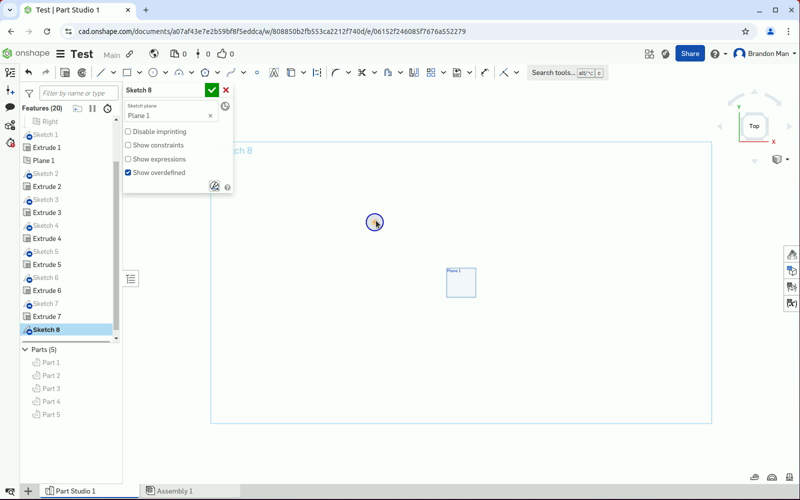
scroll(6)
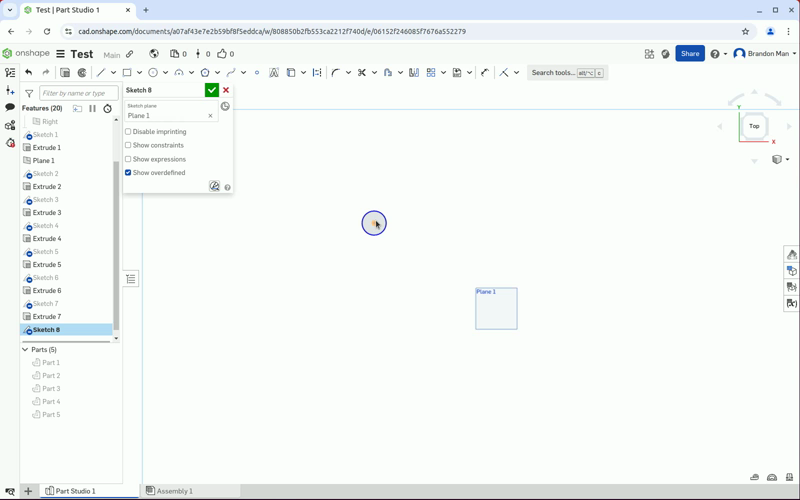
scroll(6)
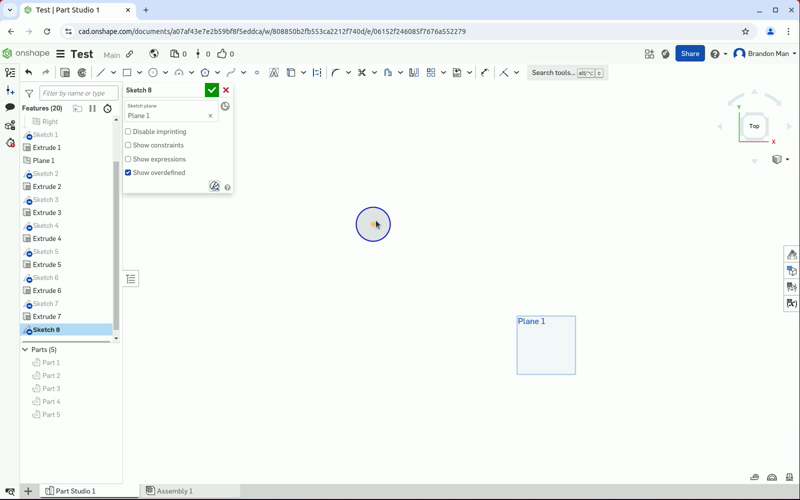
scroll(6)
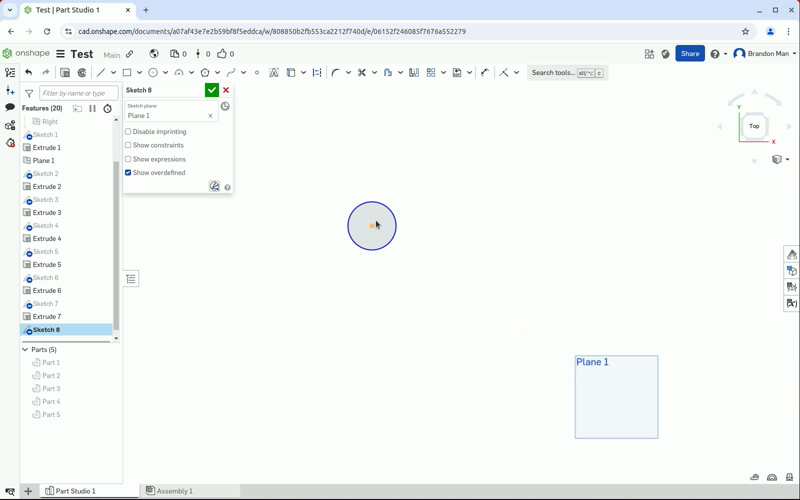
scroll(6)
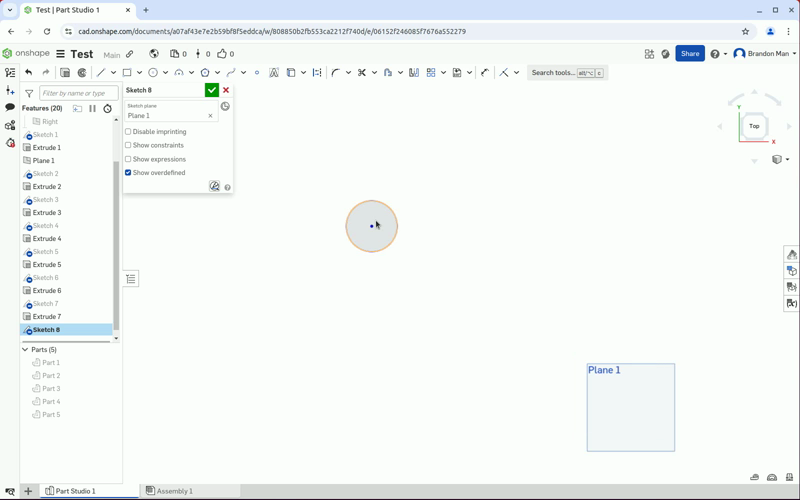
scroll(6)
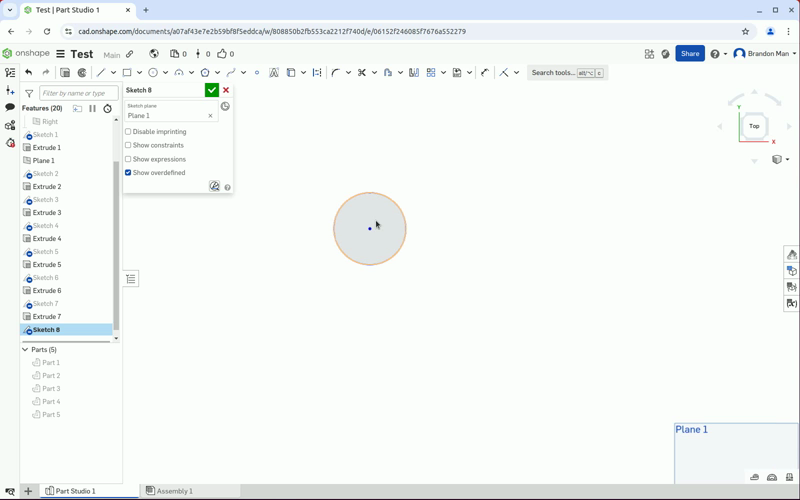
scroll(6)
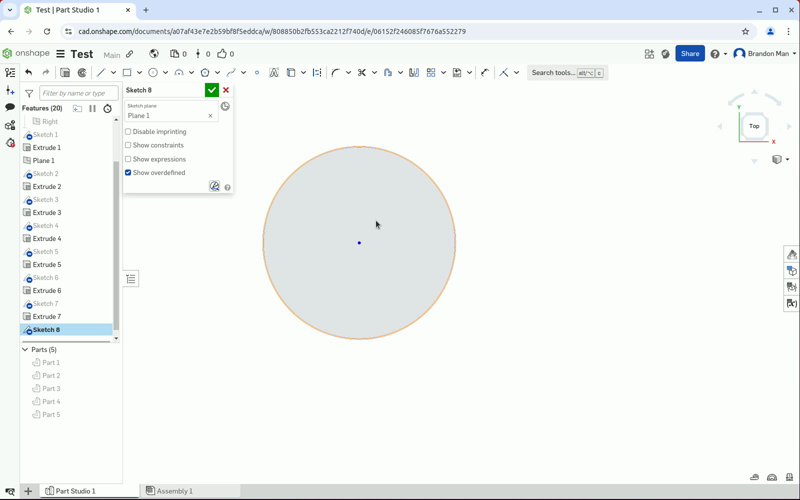
click(376, 220)
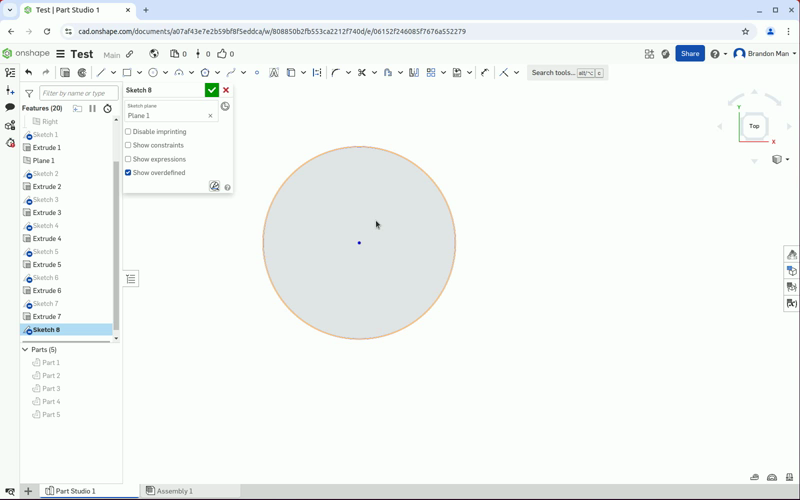
scroll(-6)
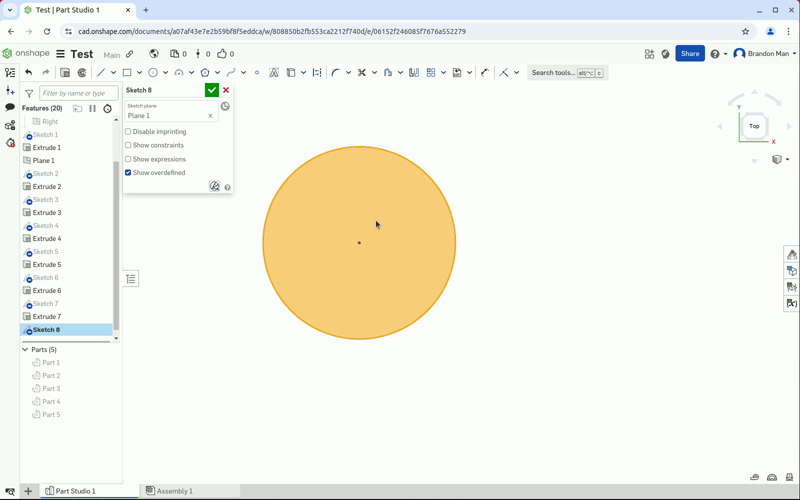
scroll(-6)
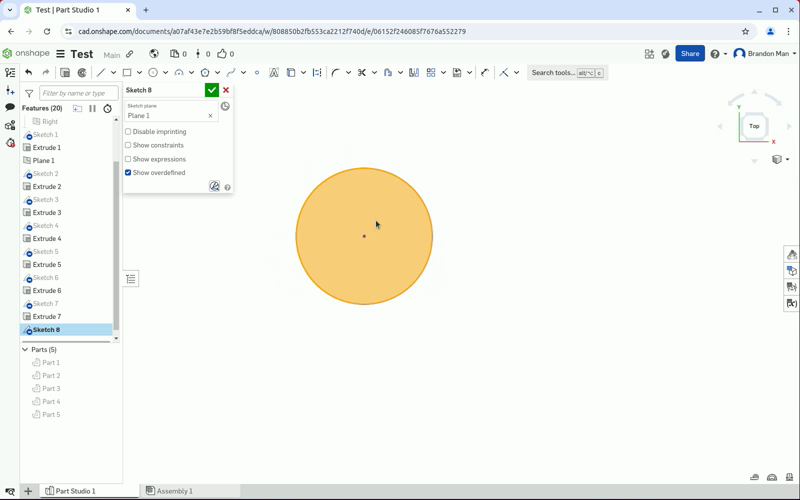
scroll(-6)
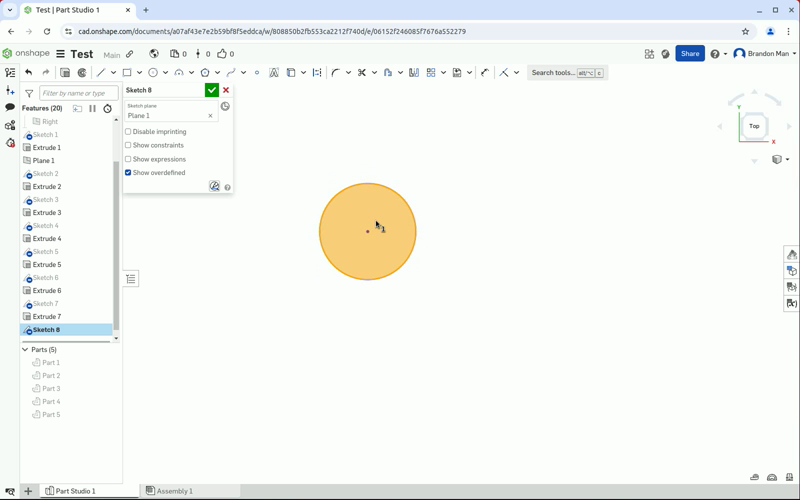
scroll(-6)
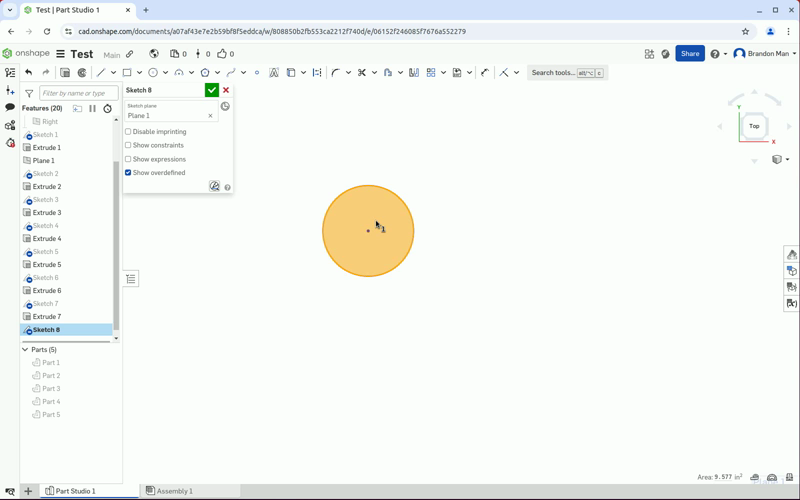
scroll(-6)
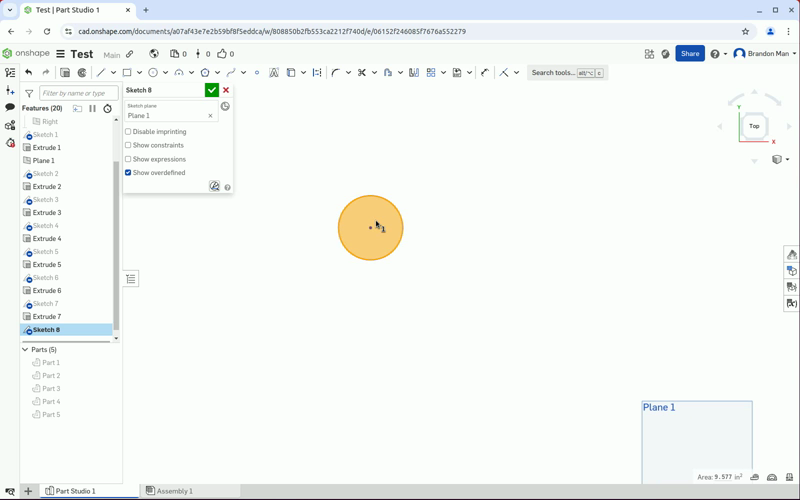
scroll(-6)
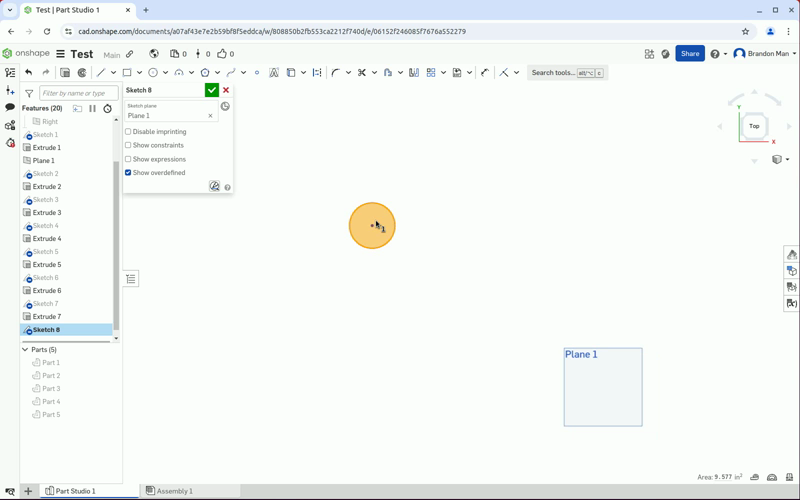
scroll(-6)
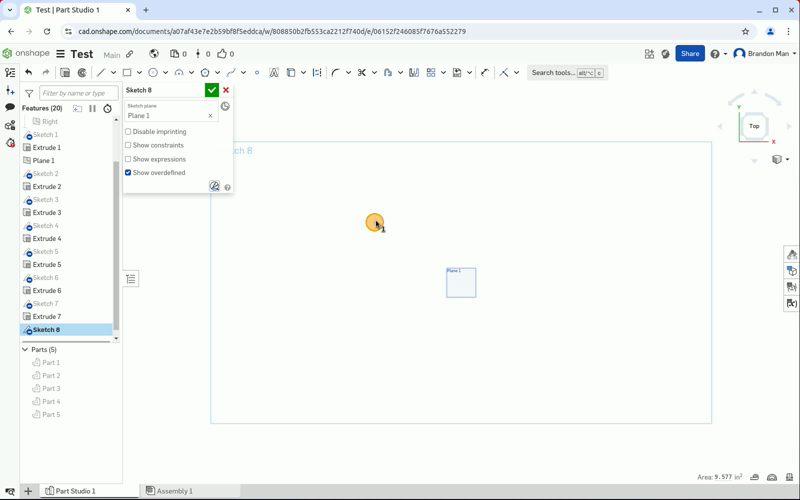
mouse_move(73, 352)
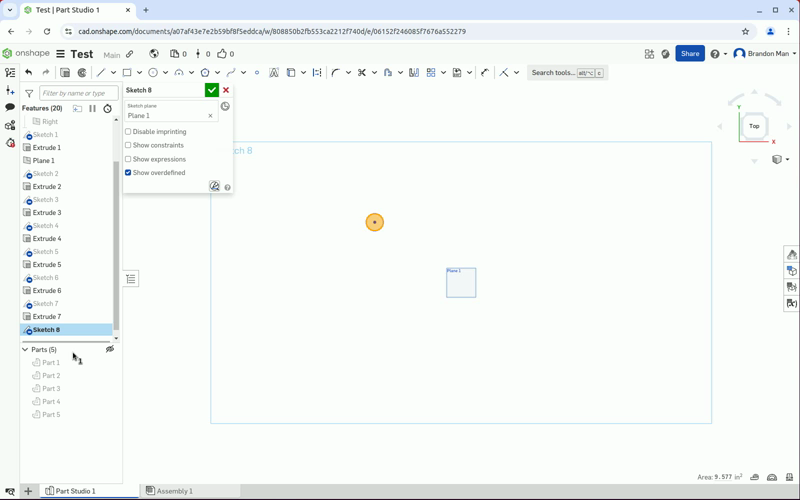
key(shift+y)
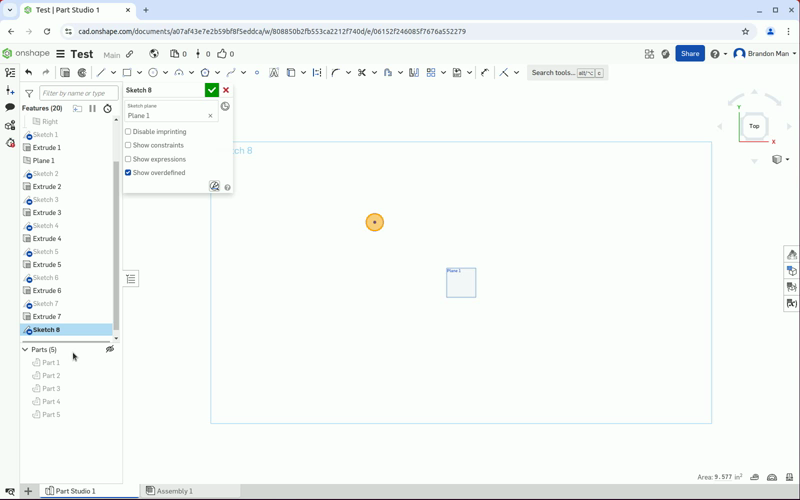
key(shift+e)
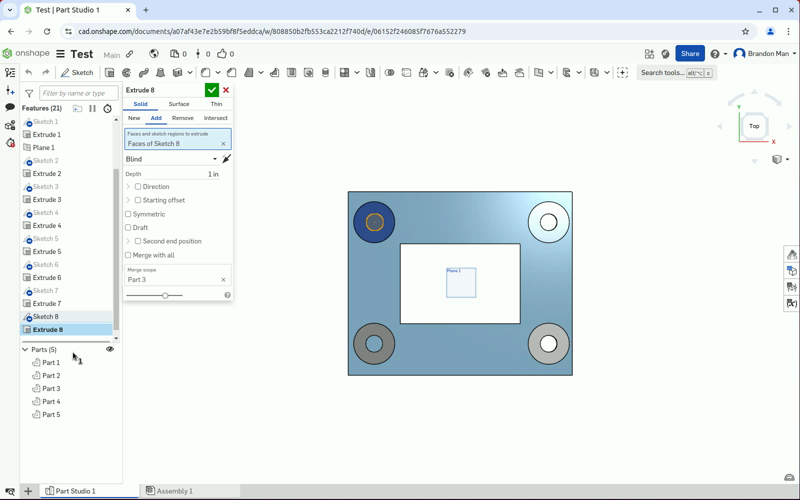
mouse_move(143, 106)
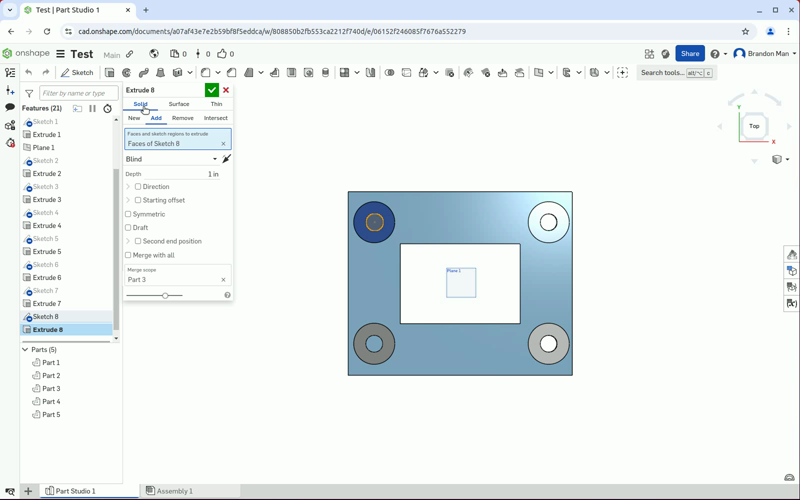
click(143, 106)
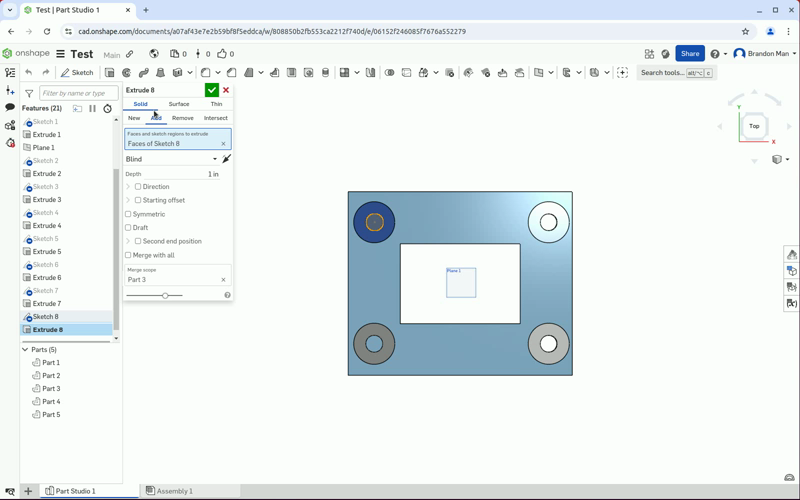
mouse_move(186, 120)
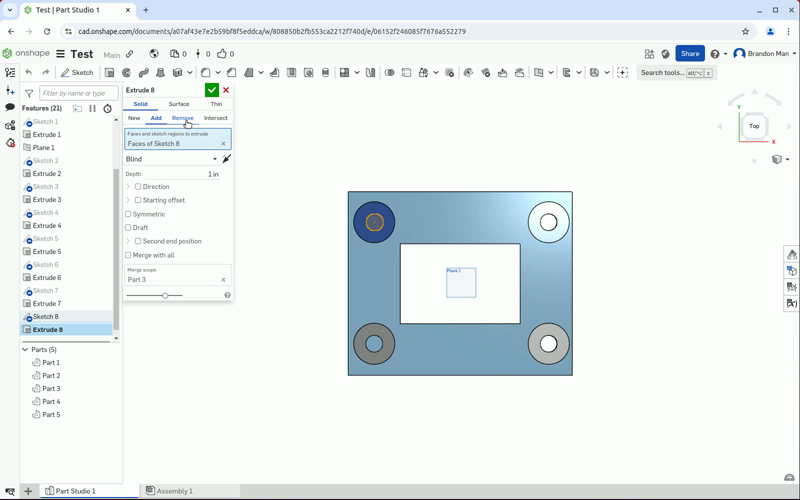
click(186, 120)
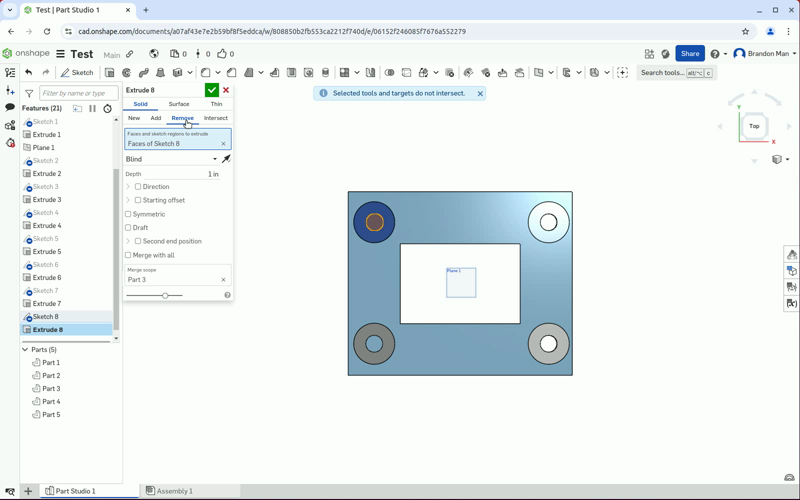
key(tab, 4)
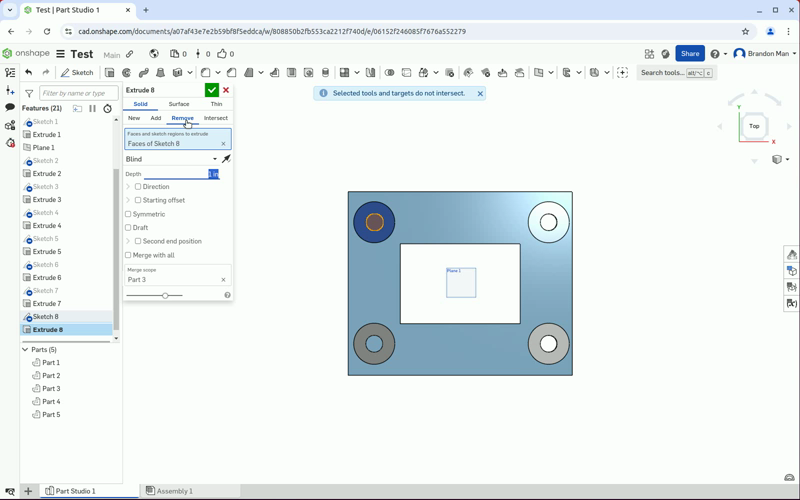
text(30.811)
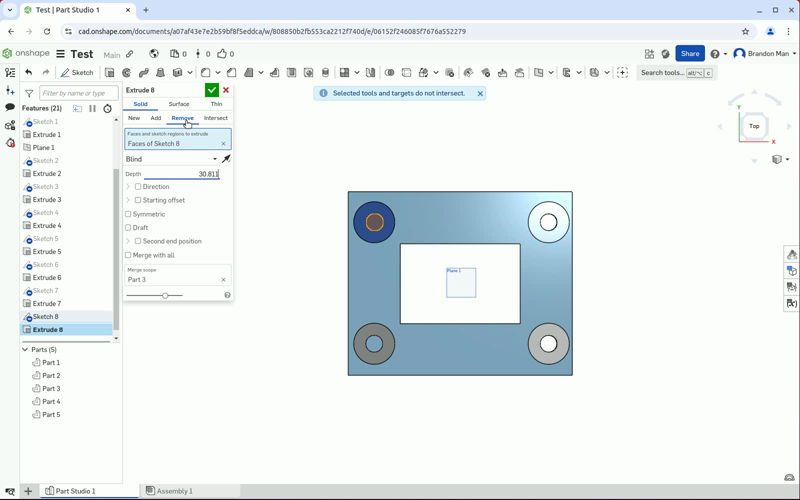
key(tab, 6)
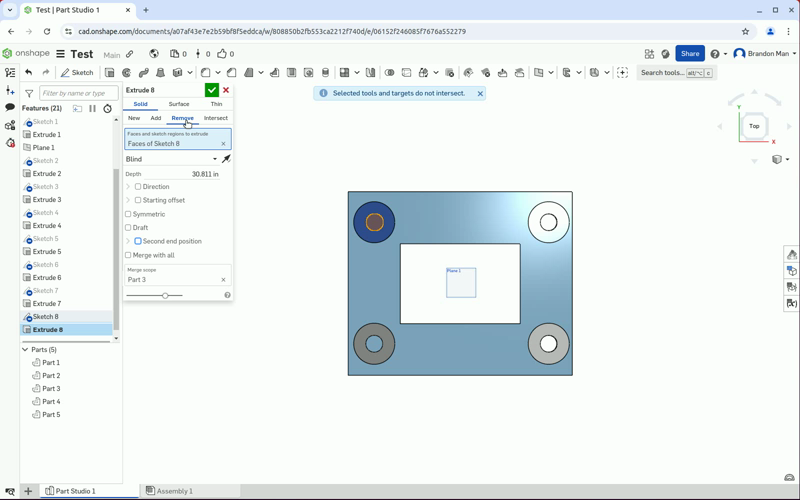
key(space)
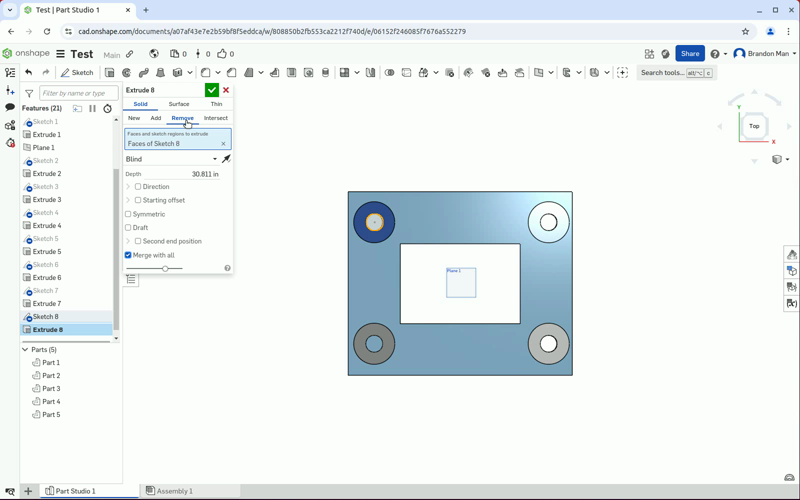
key(enter)
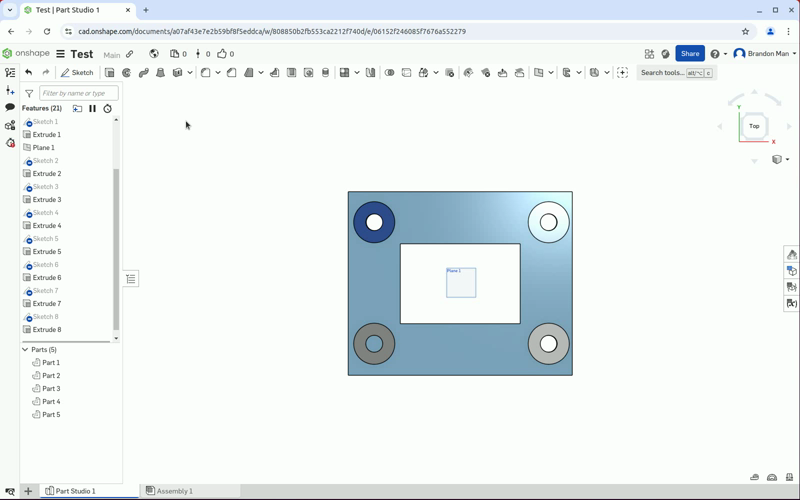
key(shift+h)
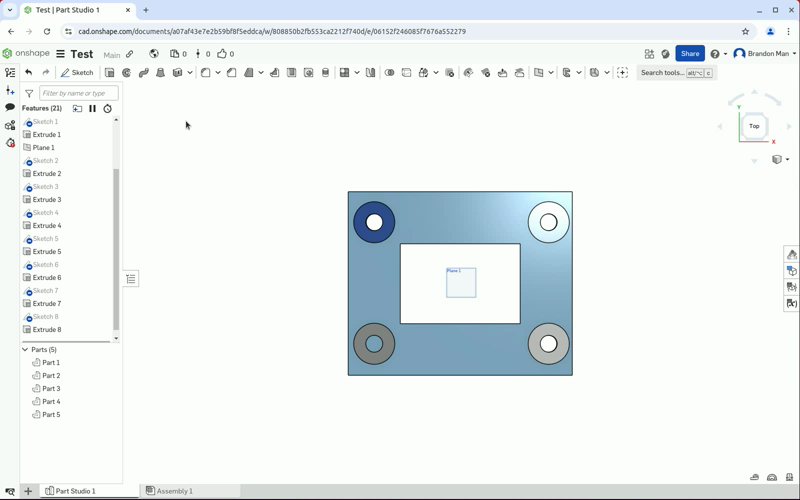
key(shift+h)
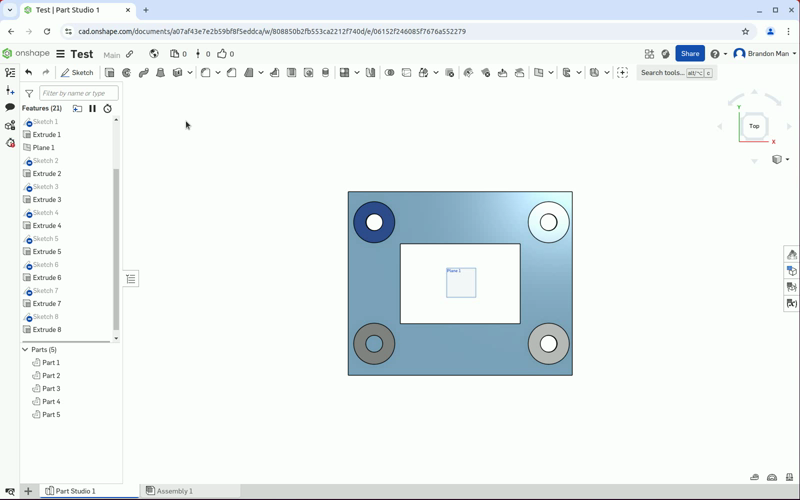
mouse_move(69, 124)
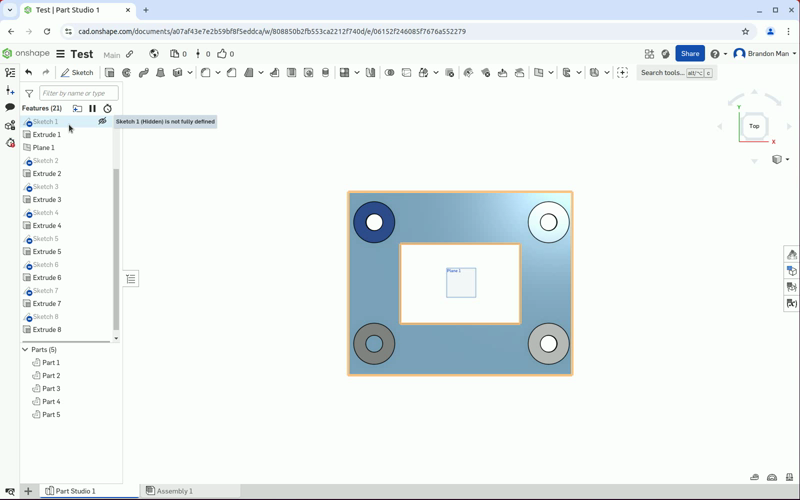
click(69, 124)
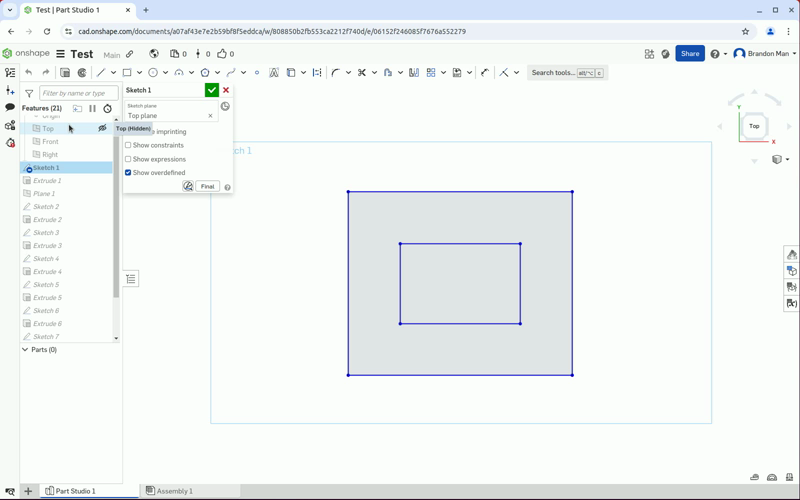
mouse_move(229, 92)
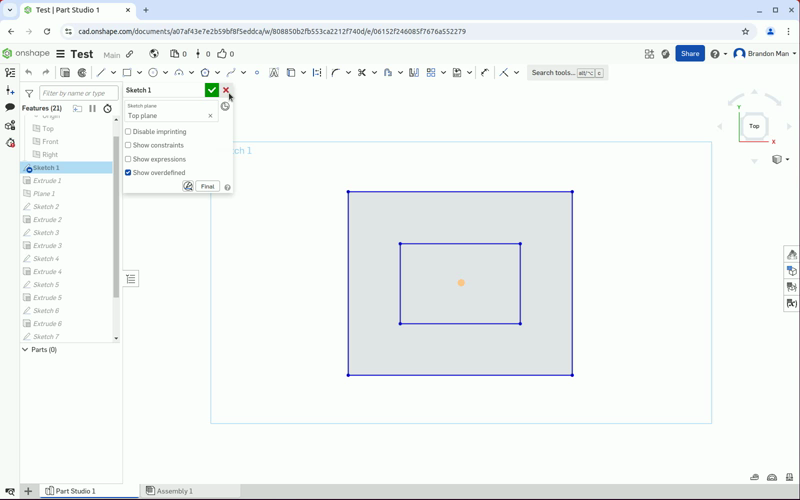
click(229, 92)
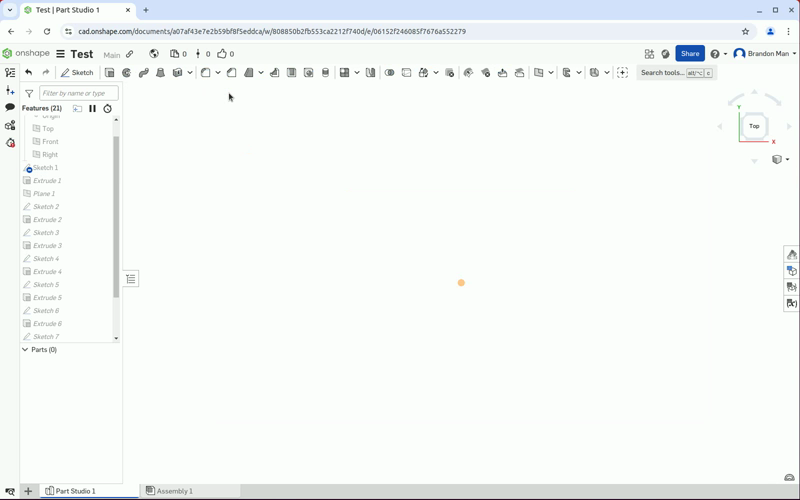
key(shift+s)
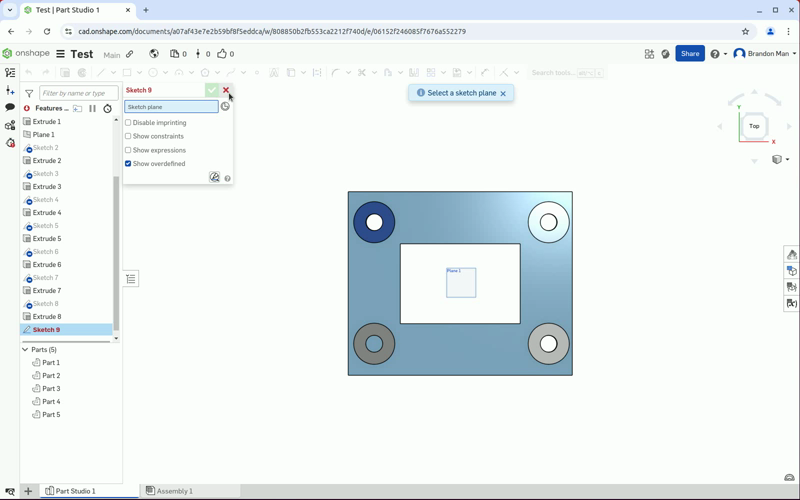
mouse_move(69, 137)
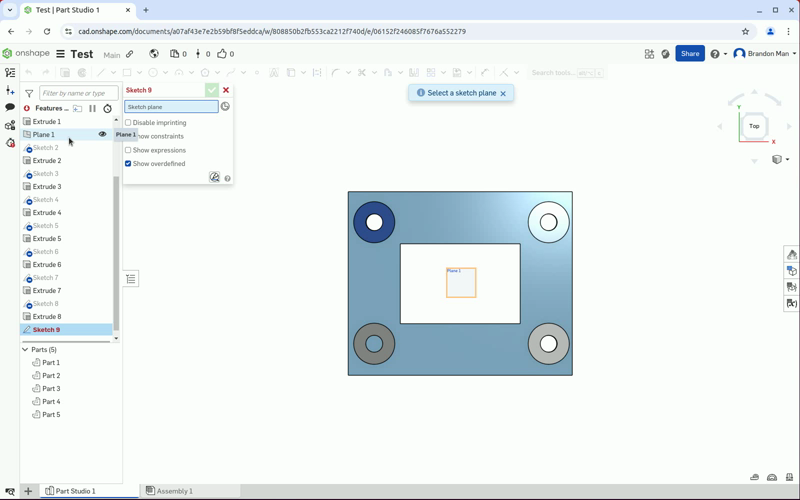
click(69, 137)
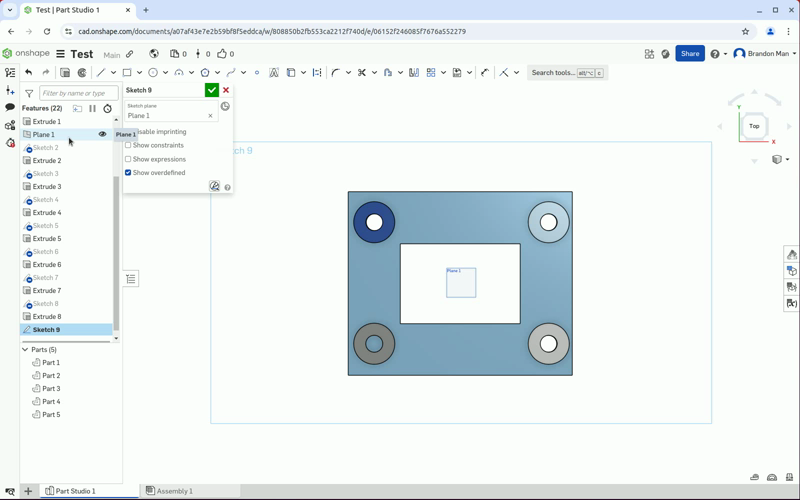
mouse_move(73, 352)
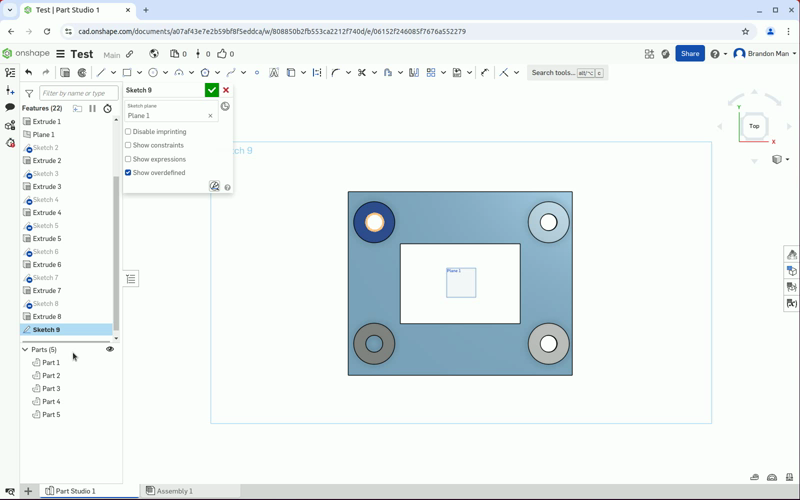
key(y)
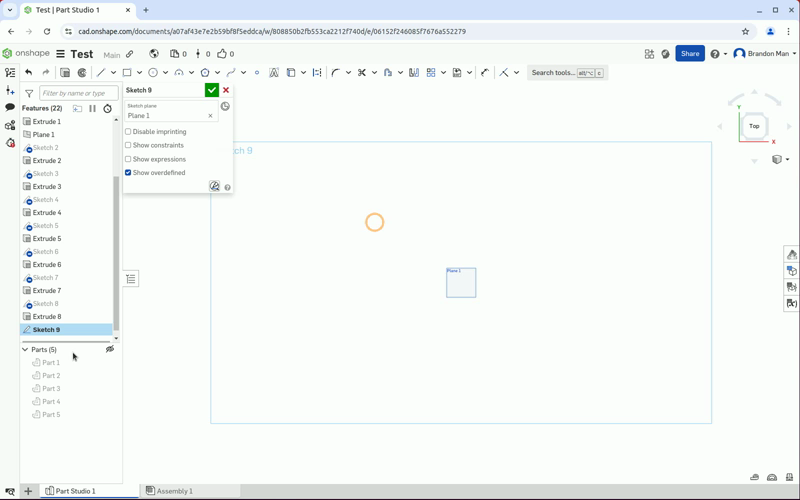
key(c)
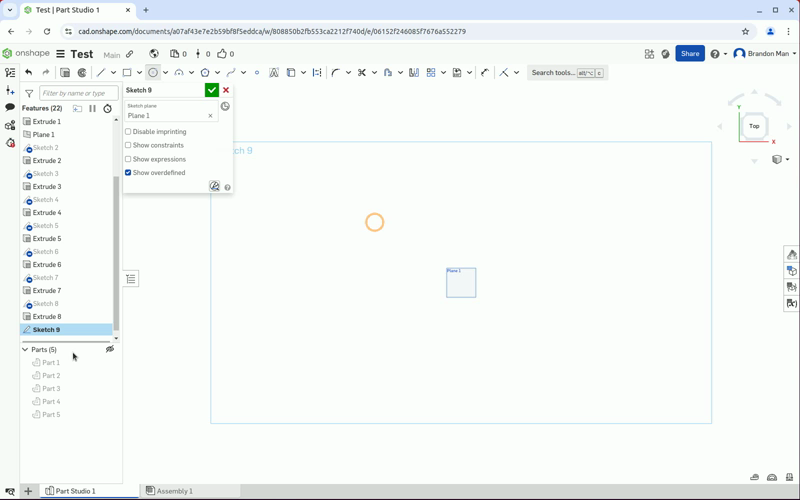
key_down(shift)
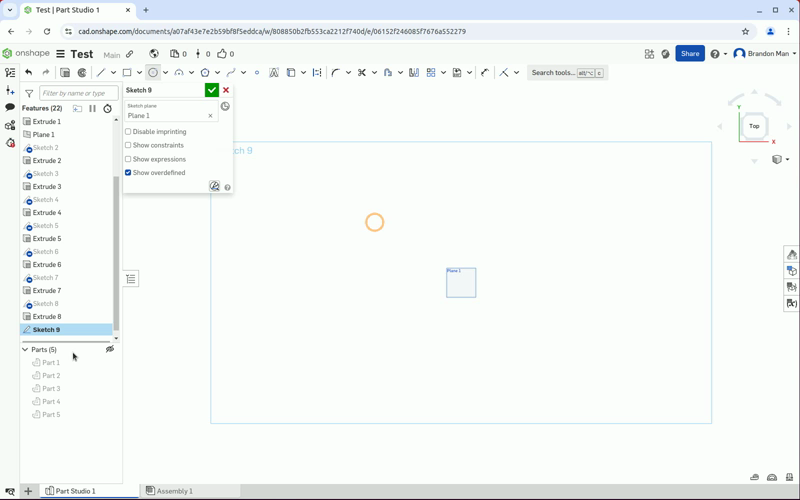
mouse_move(374, 343)
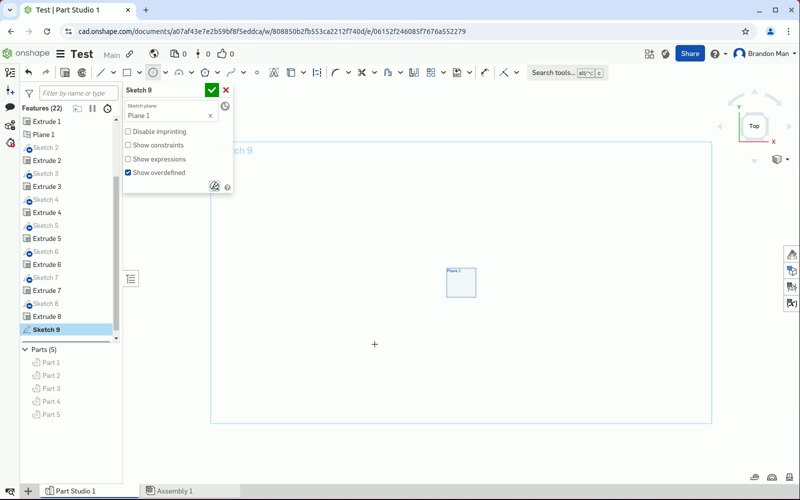
click(374, 343)
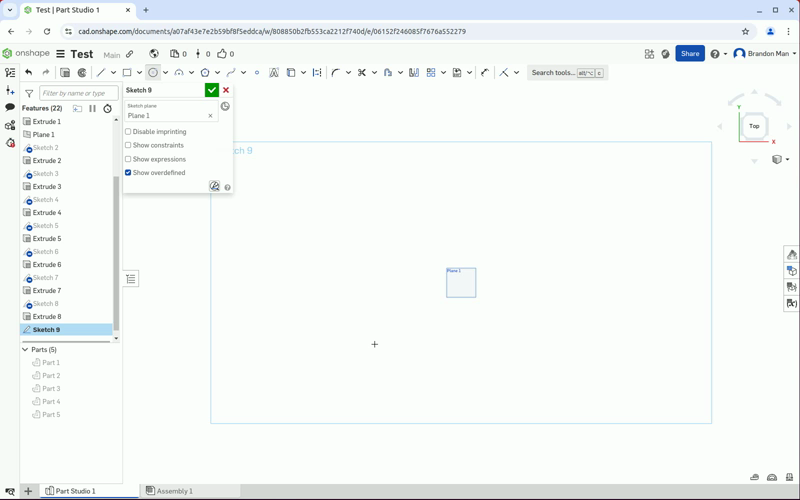
key_up(shift)
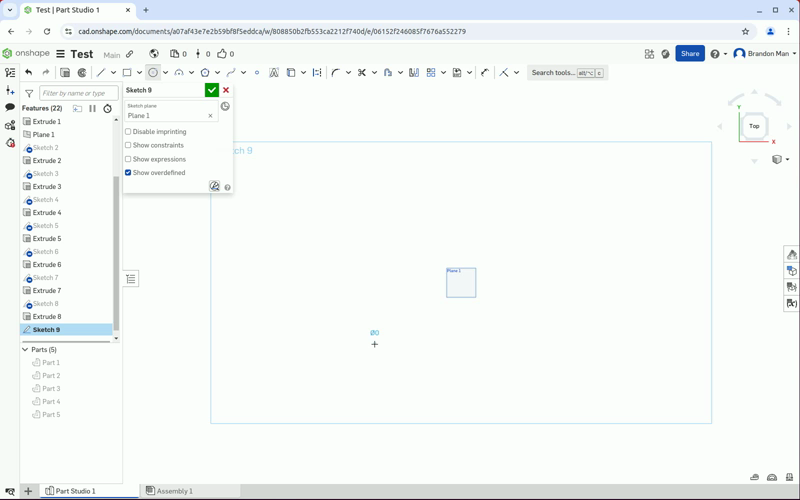
mouse_move(383, 343)
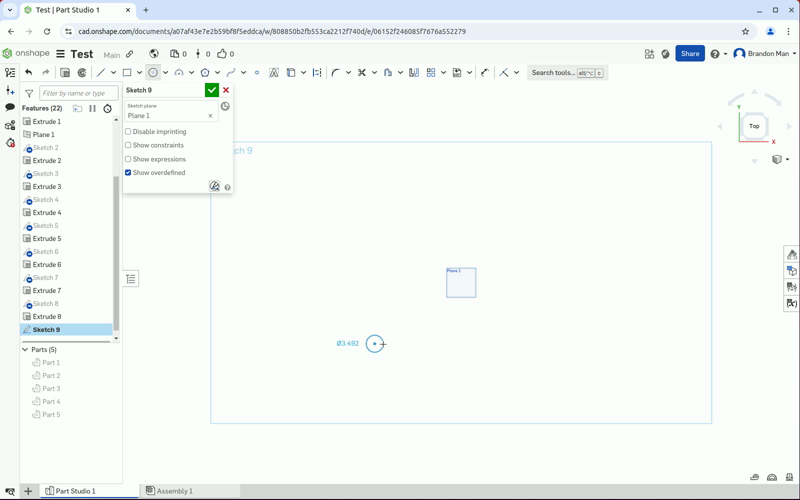
click(383, 343)
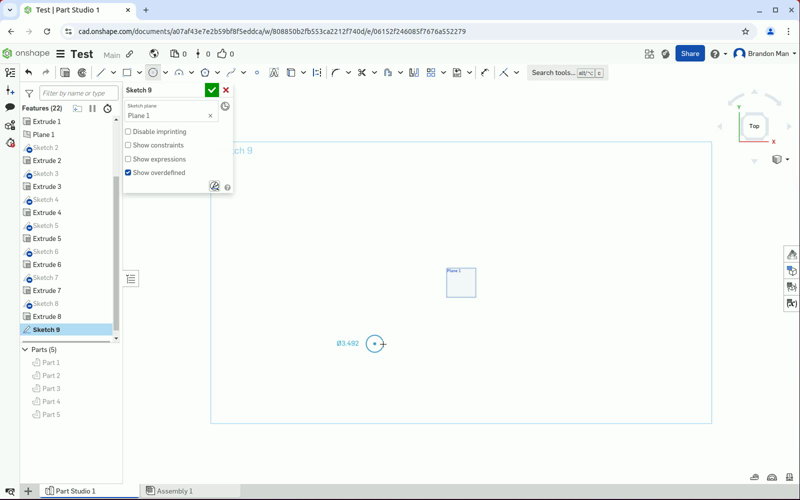
key(esc)
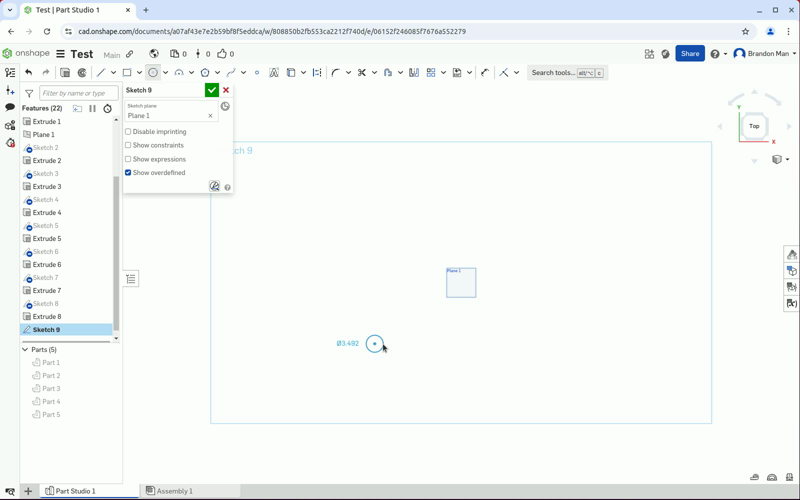
mouse_move(367, 345)
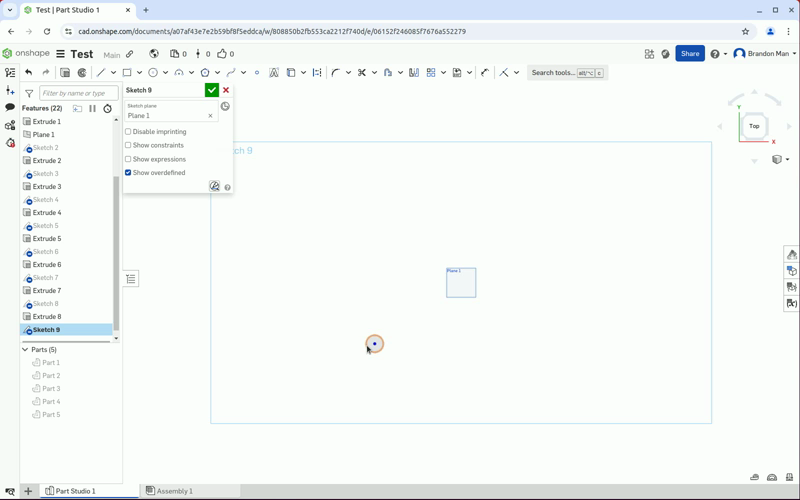
scroll(6)
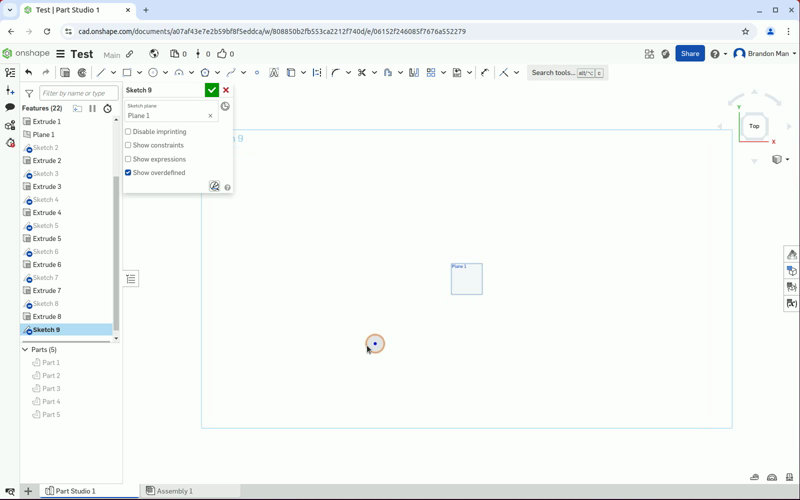
scroll(6)
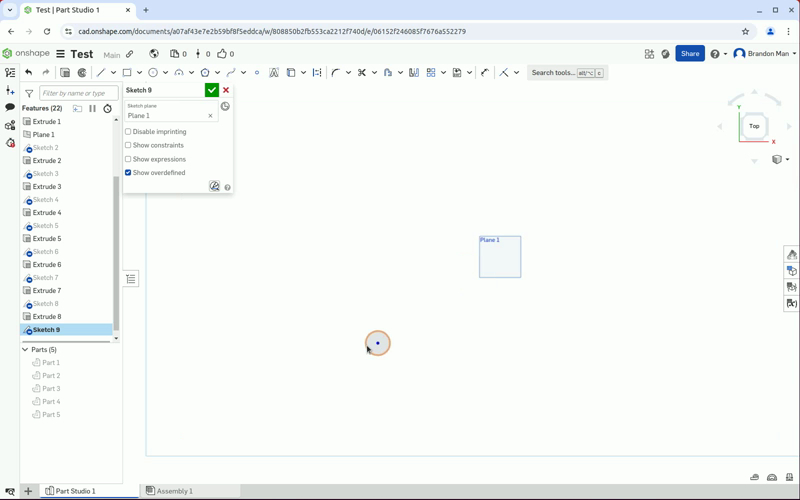
scroll(6)
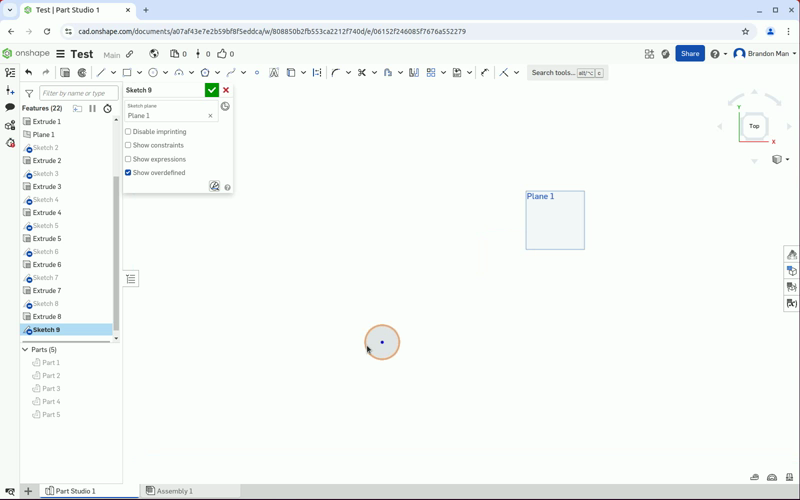
scroll(6)
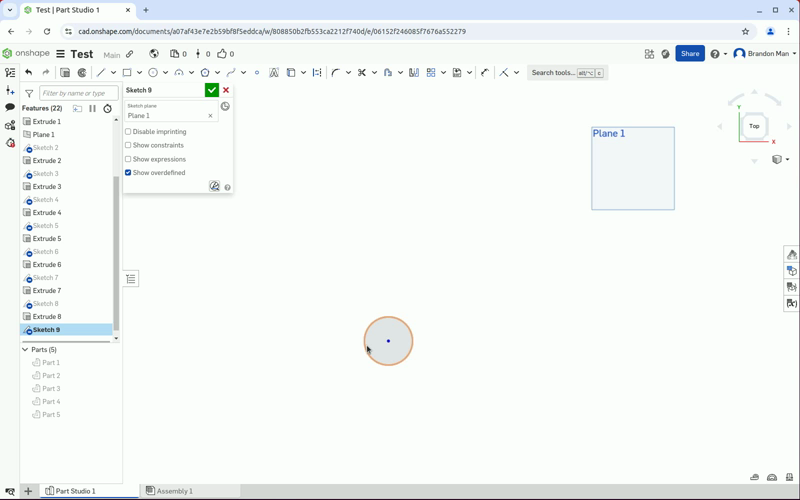
scroll(6)
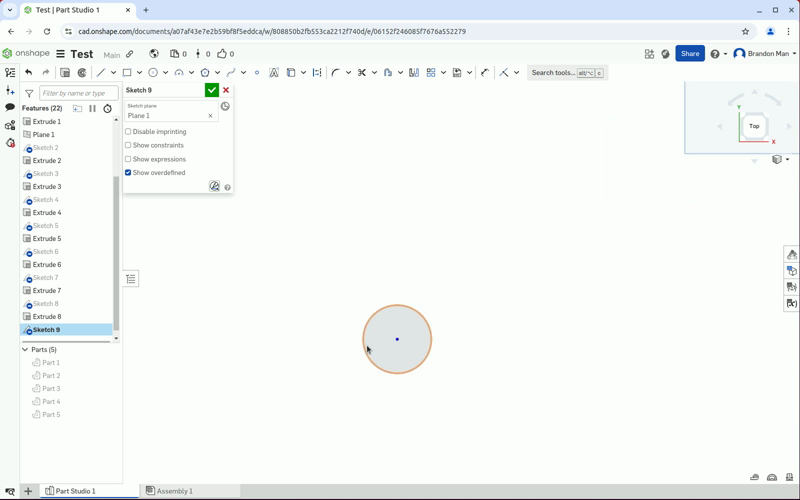
scroll(6)
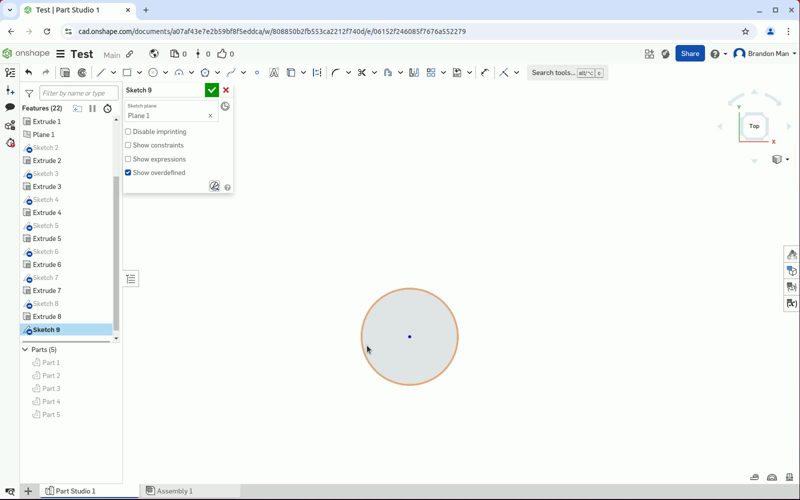
scroll(6)
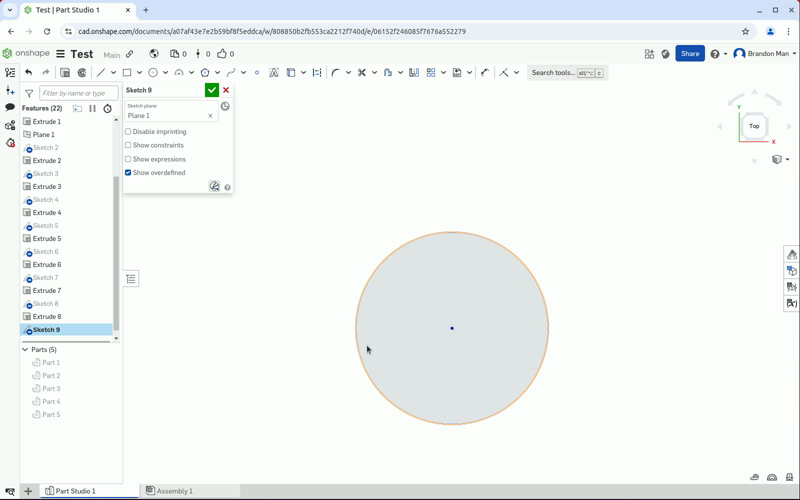
click(367, 345)
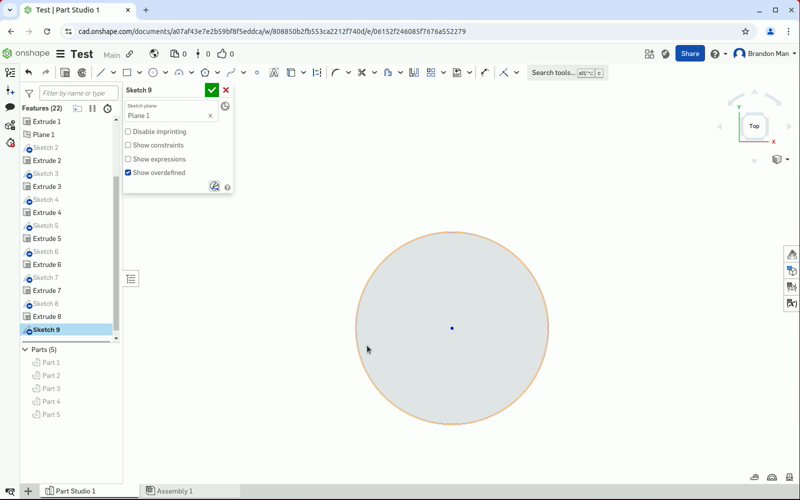
scroll(-6)
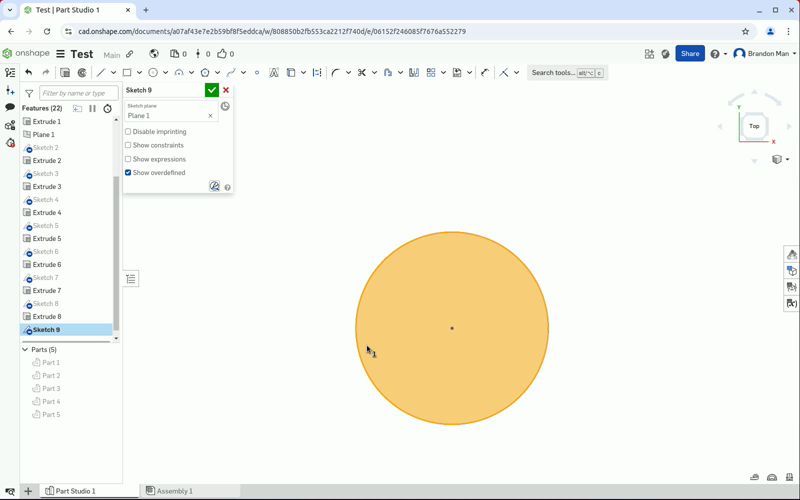
scroll(-6)
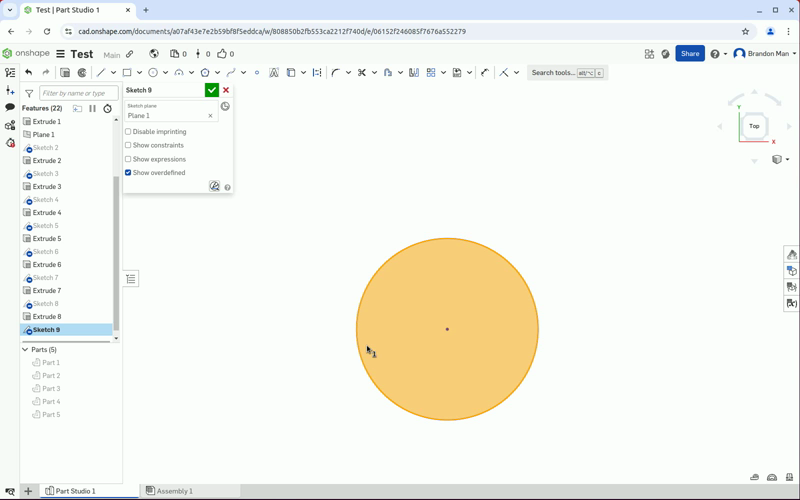
scroll(-6)
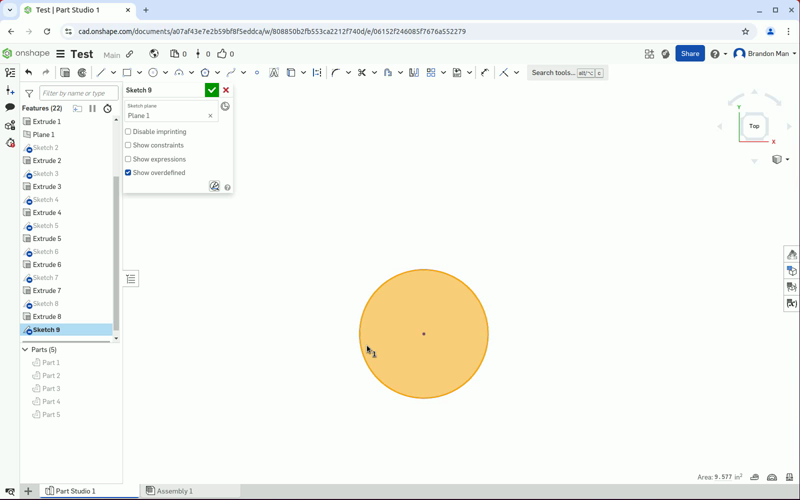
scroll(-6)
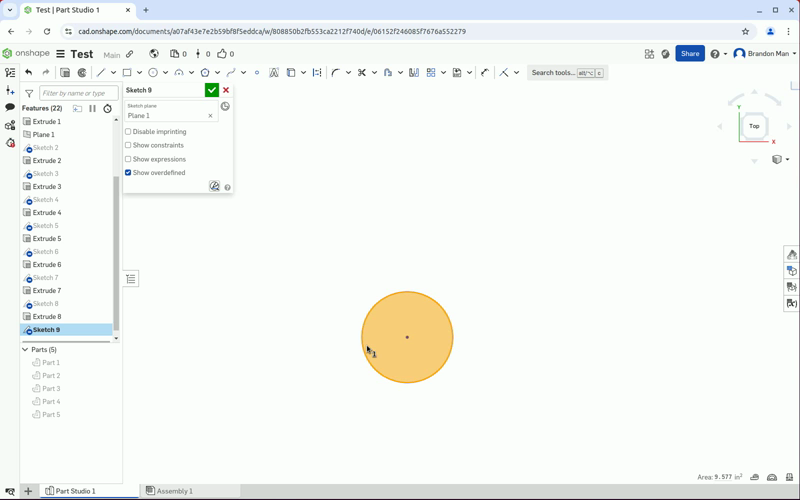
scroll(-6)
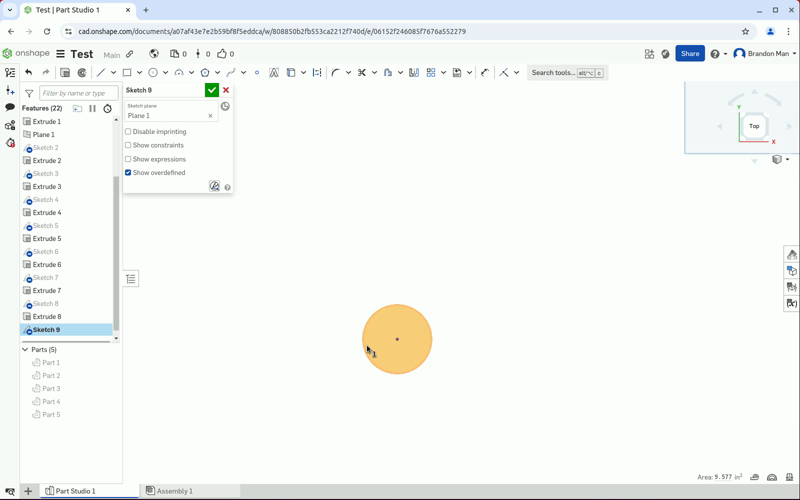
scroll(-6)
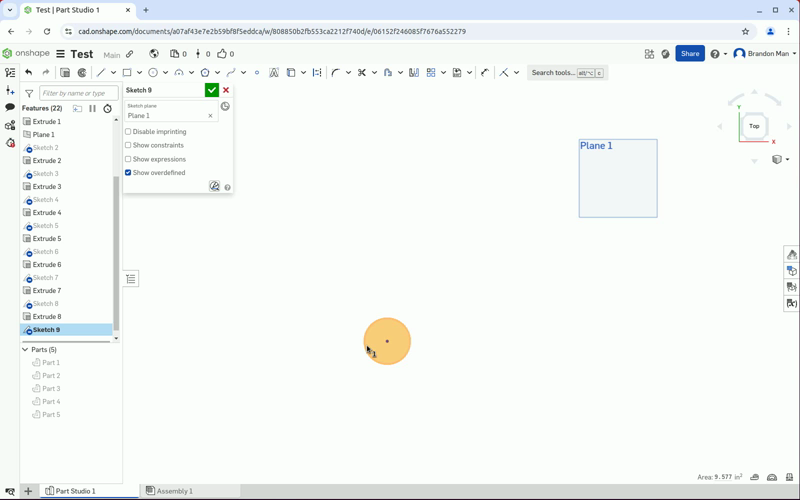
scroll(-6)
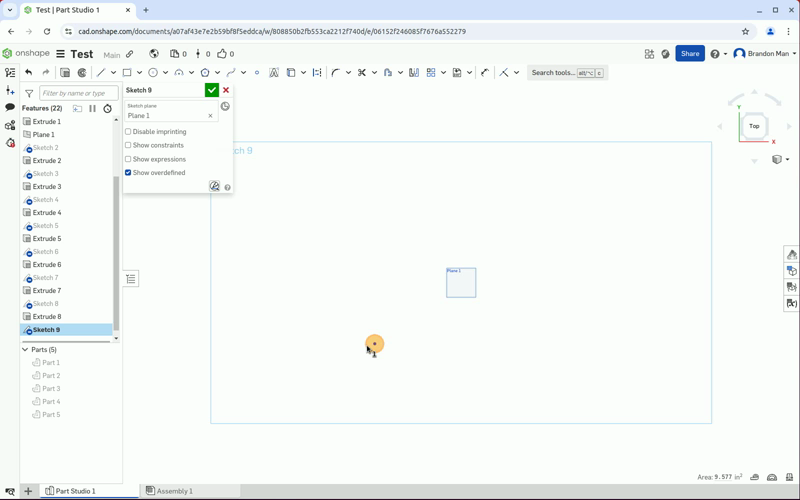
mouse_move(73, 352)
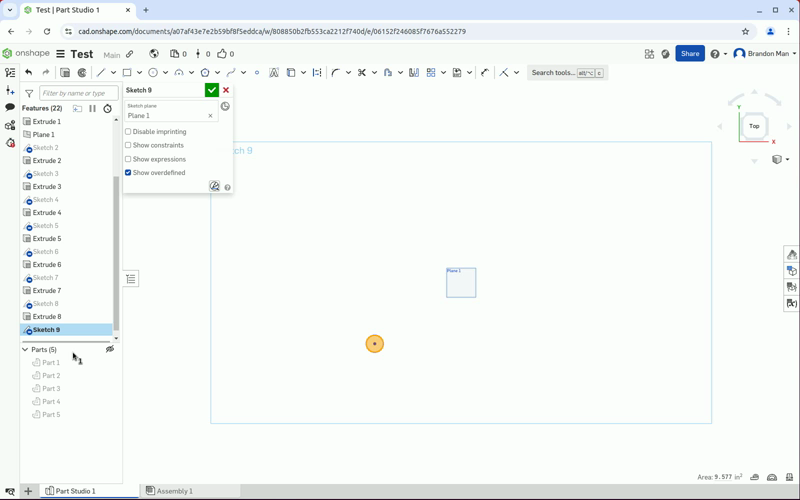
key(shift+y)
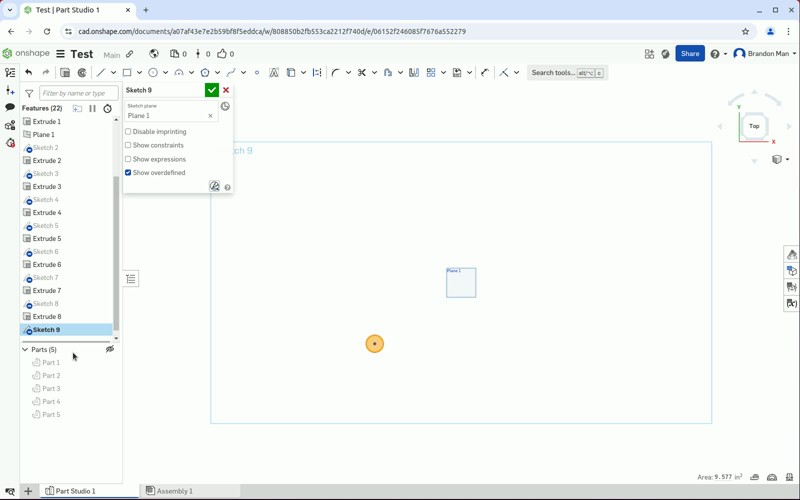
key(shift+e)
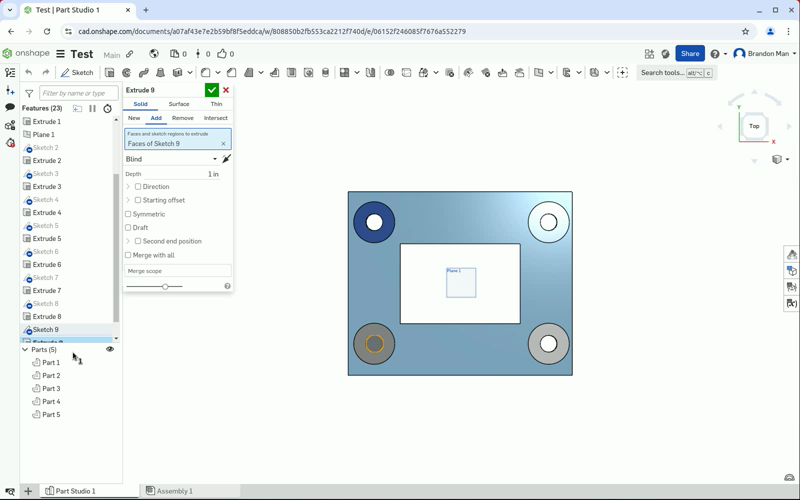
mouse_move(143, 106)
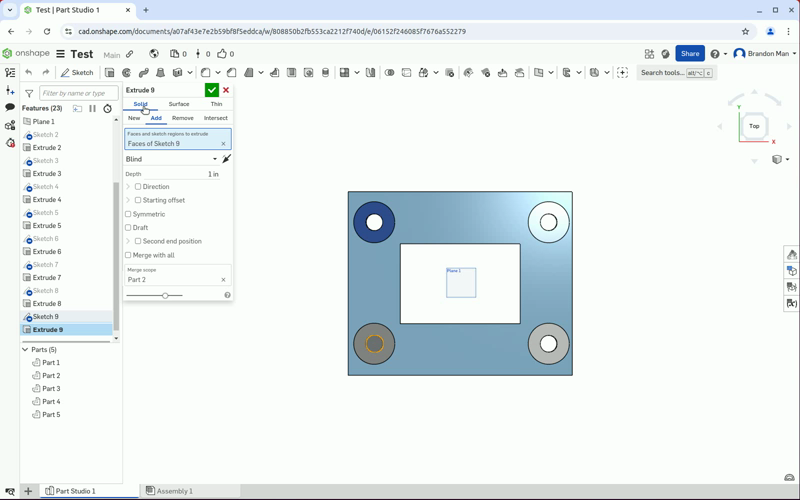
click(143, 106)
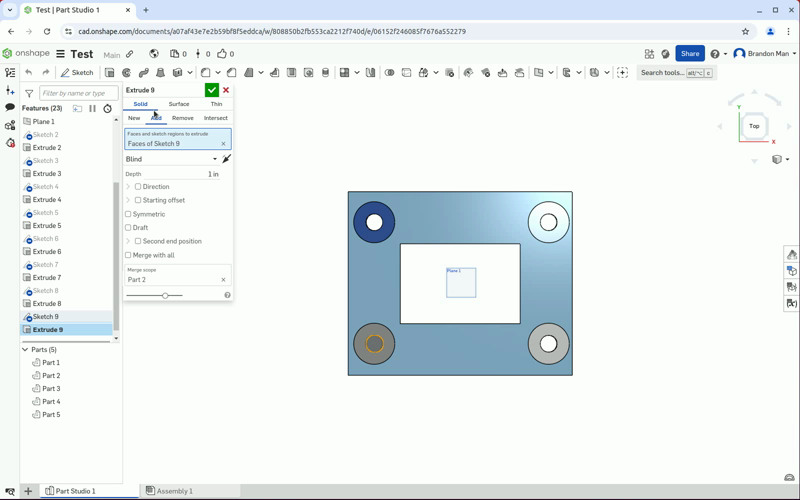
mouse_move(186, 120)
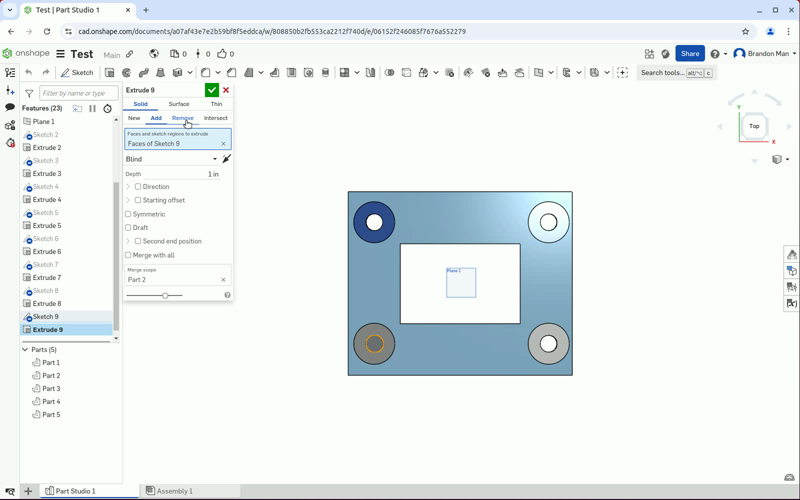
click(186, 120)
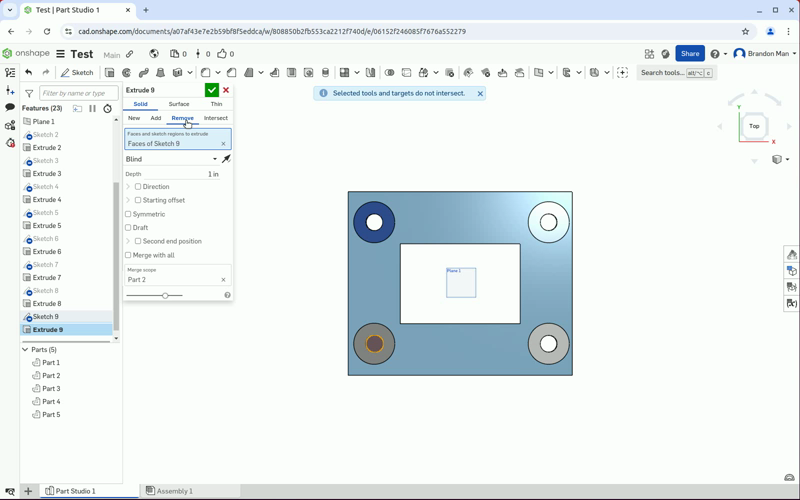
key(tab, 4)
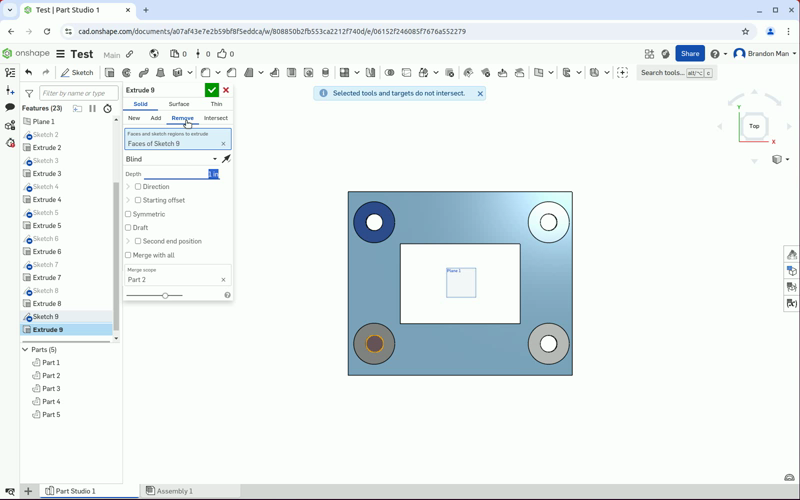
text(30.811)
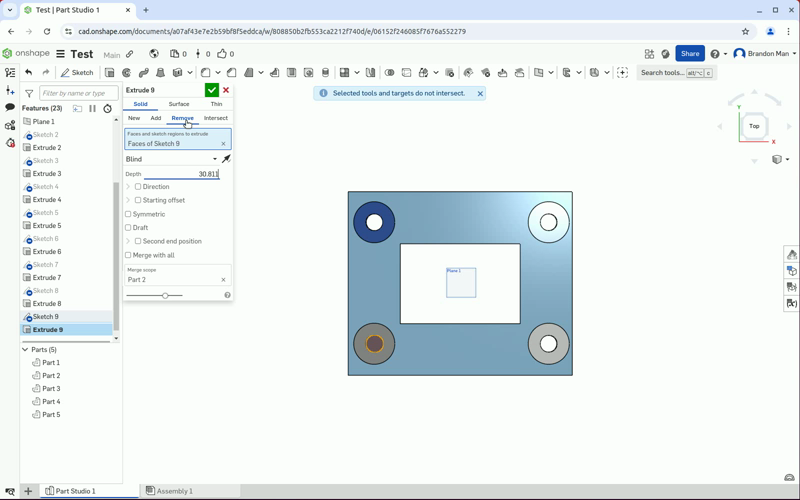
key(tab, 6)
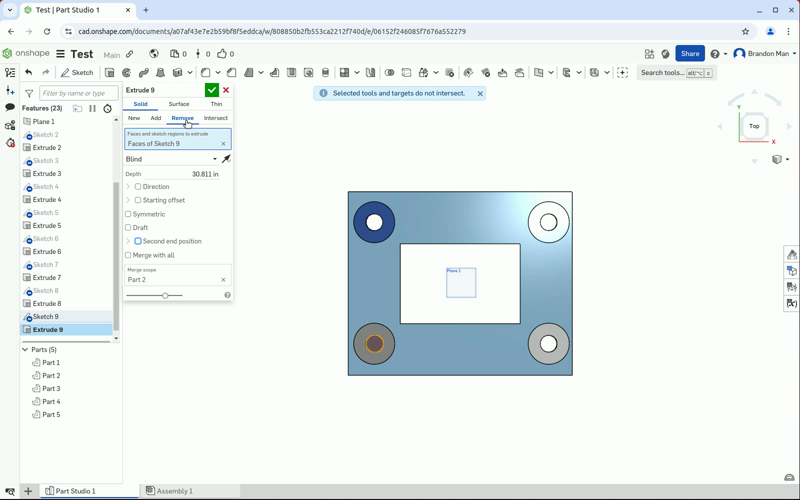
key(space)
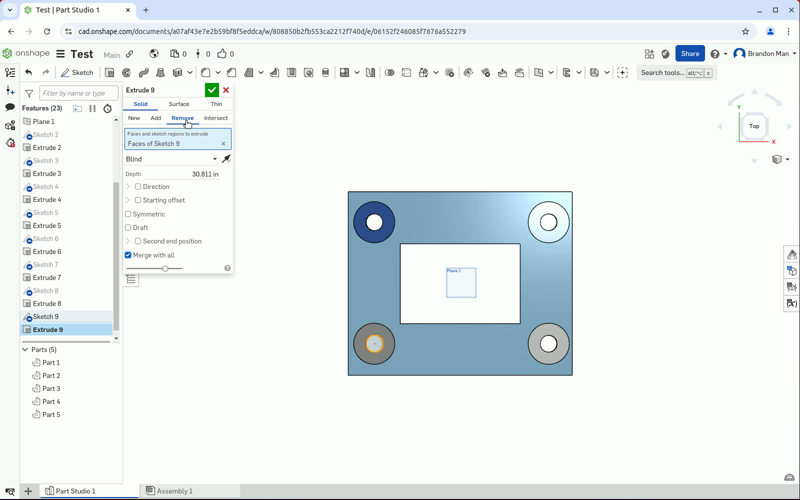
key(enter)
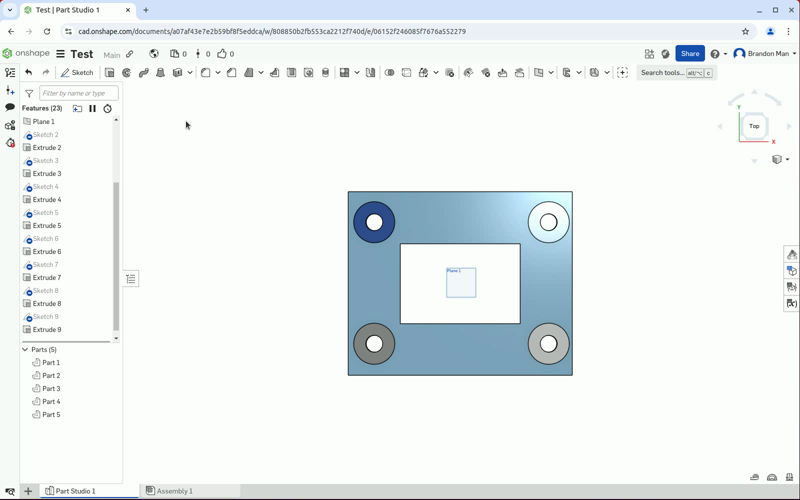
key(shift+h)
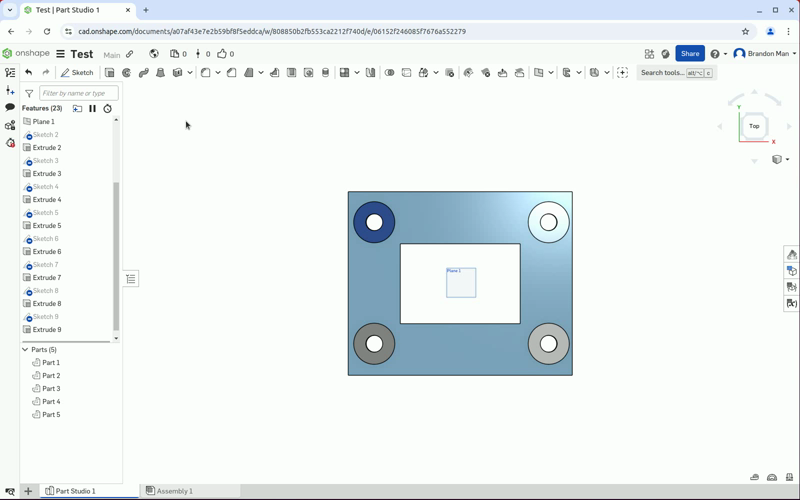
key(shift+h)
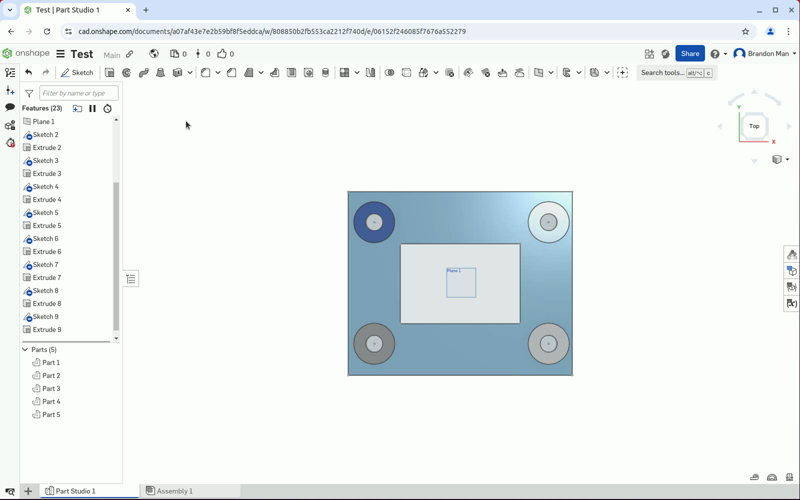
key(shift+7)
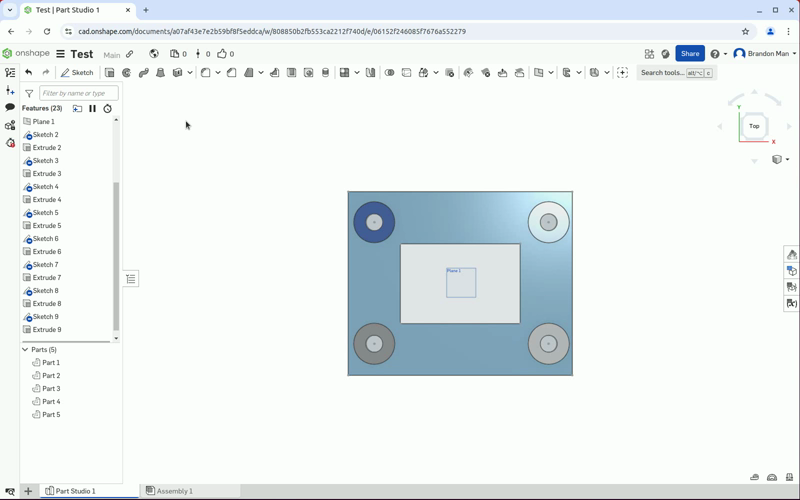
key(up, 3)
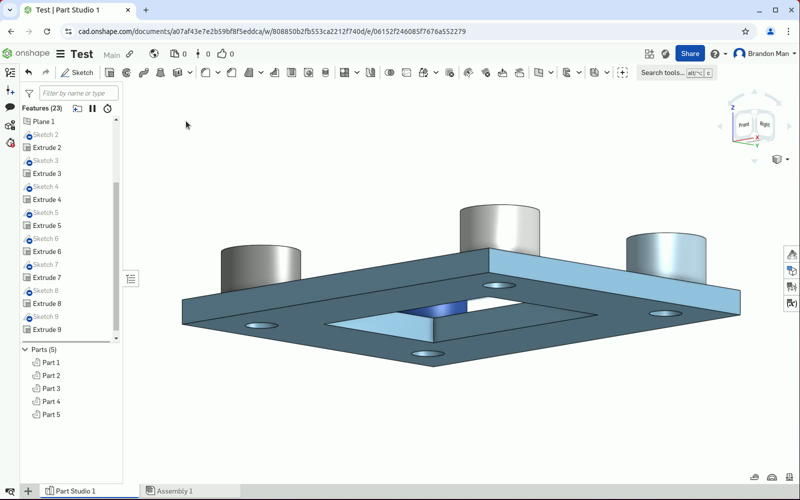
key(left, 3)
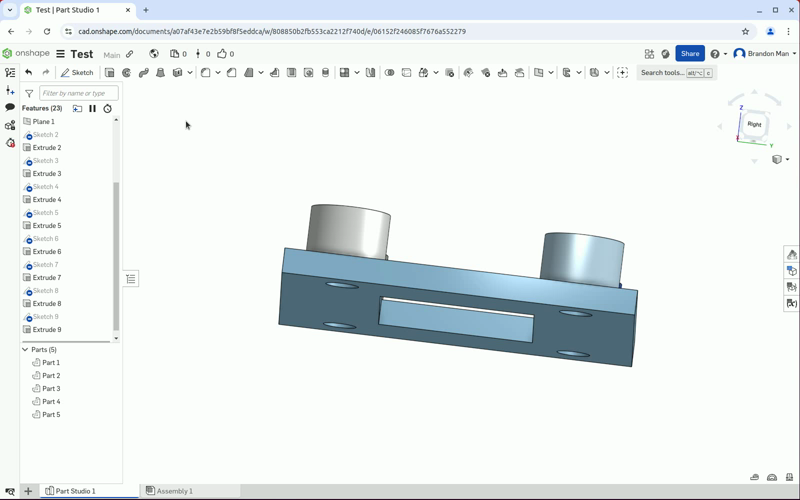
key(right, 3)
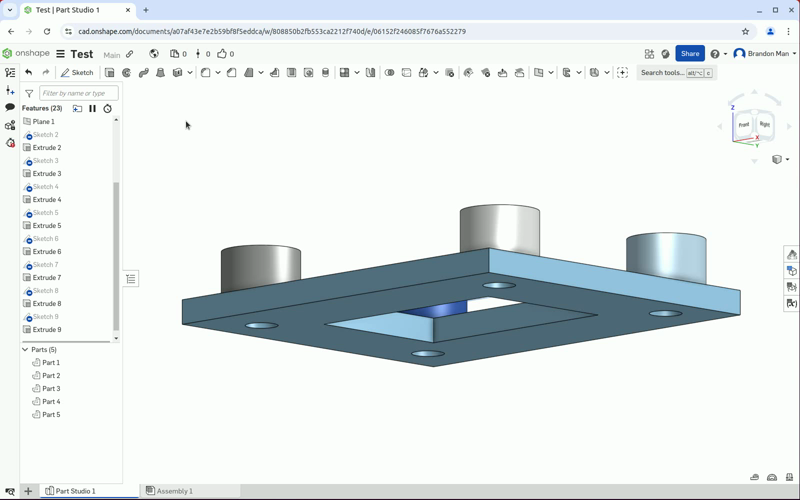
key(down, 3)
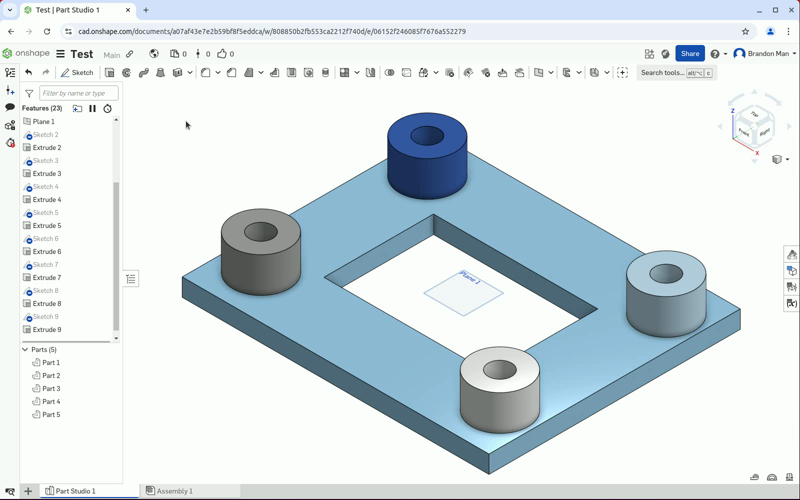
mouse_move(69, 98)
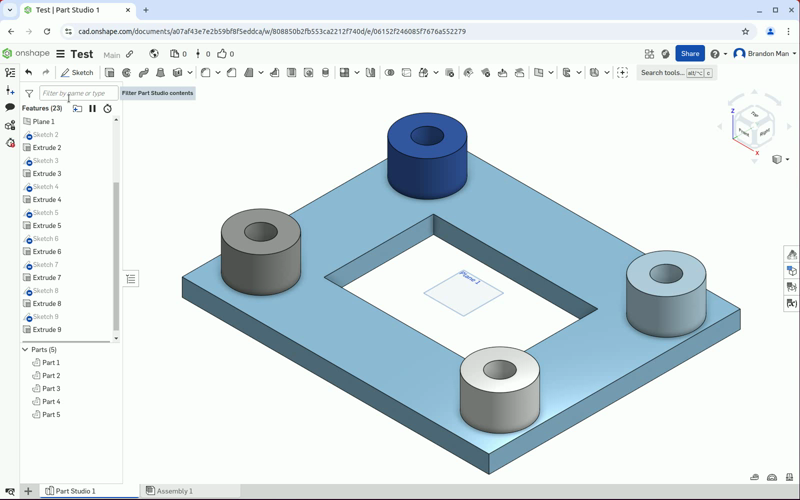
click(69, 98)